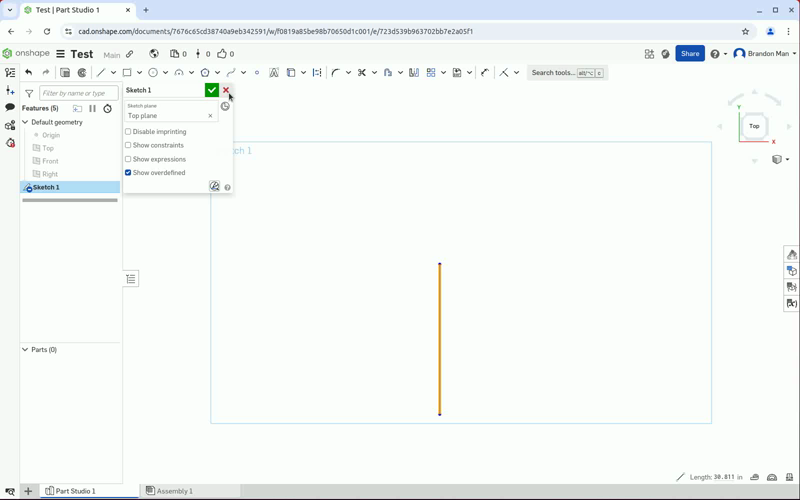
key(shift+h)
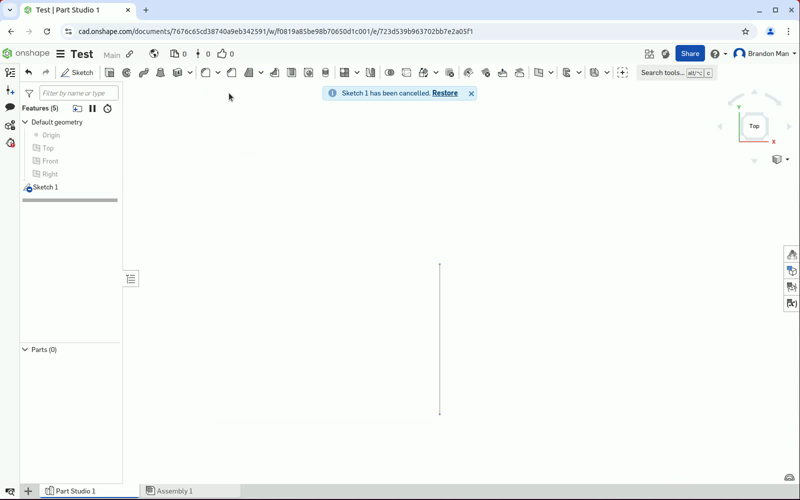
mouse_move(73, 352)
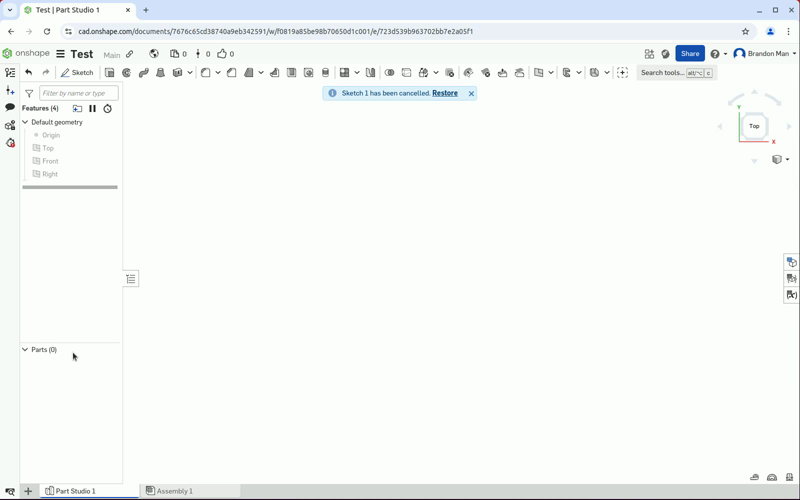
key(y)
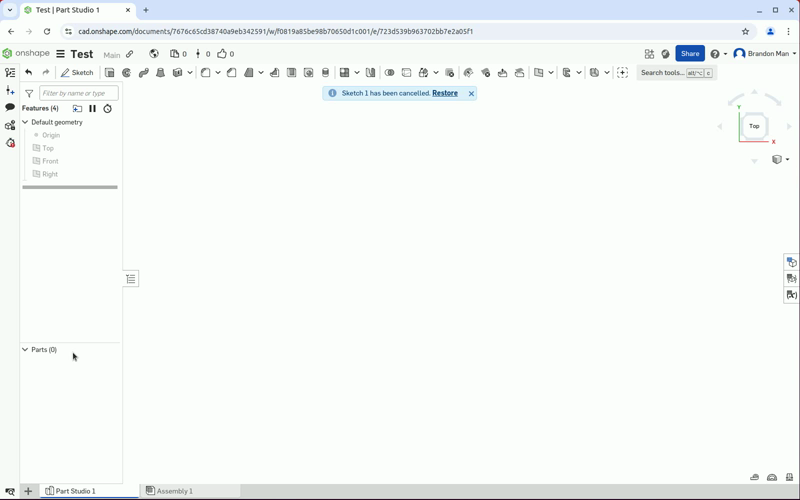
key(shift+p)
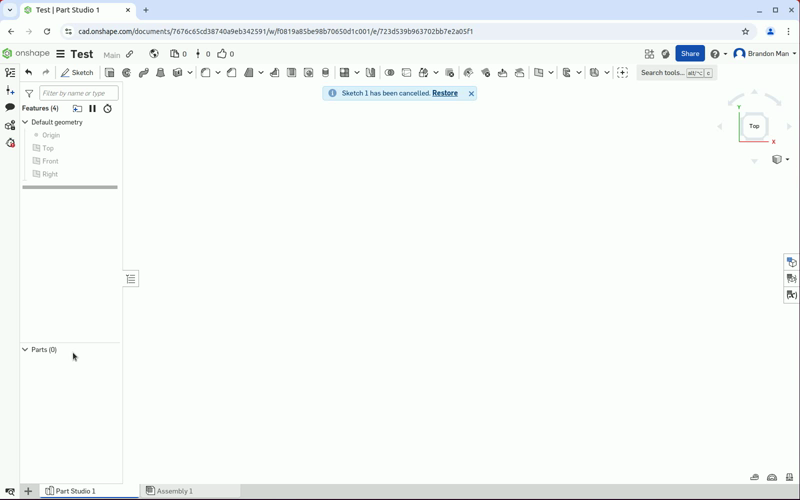
key(space)
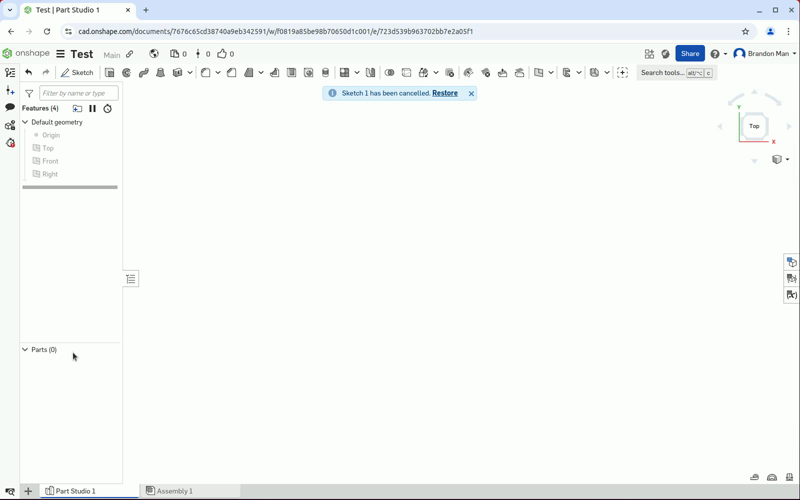
key_down(shift)
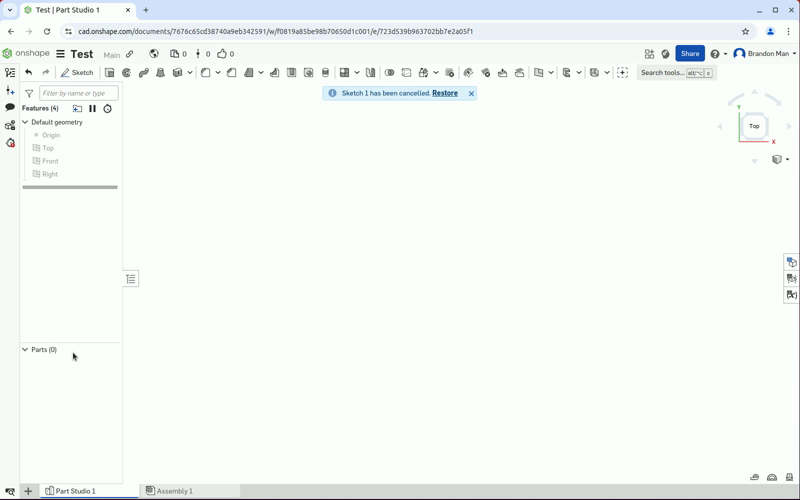
key(up)
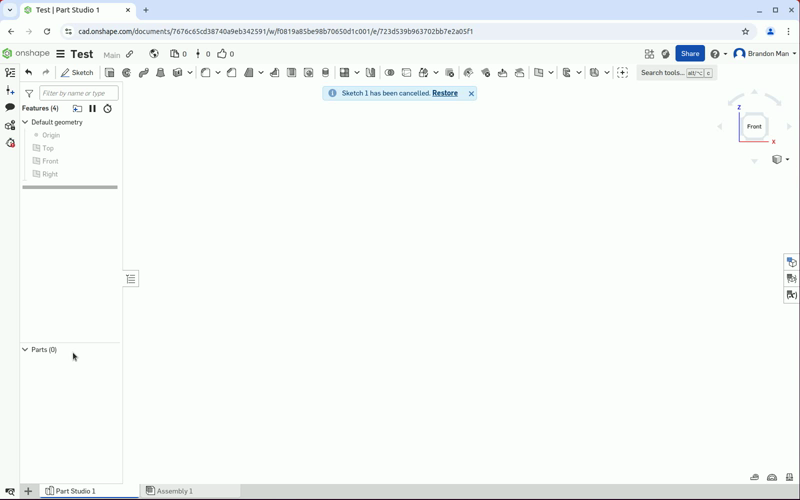
key_up(shift)
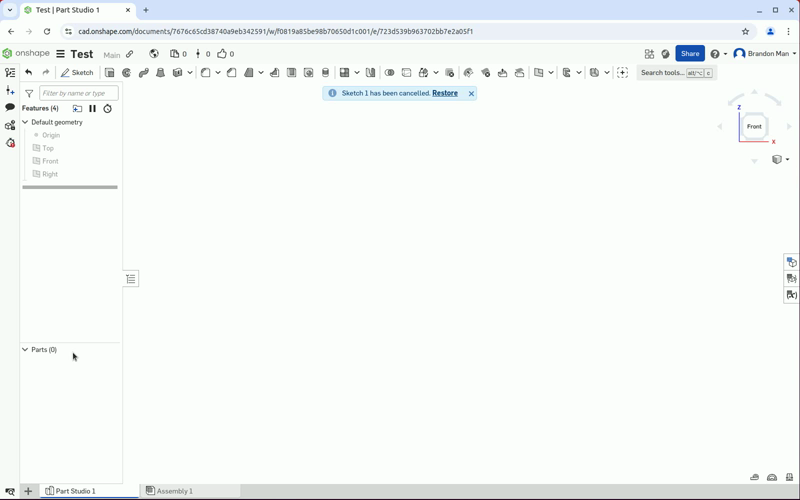
mouse_move(73, 352)
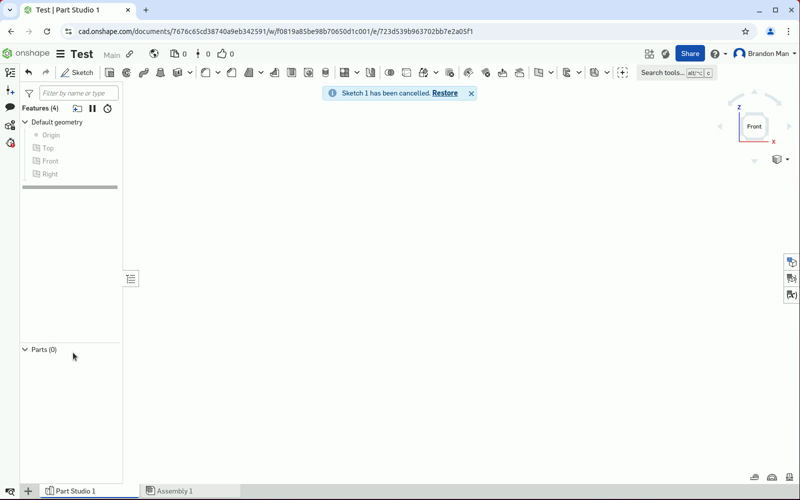
key(shift+y)
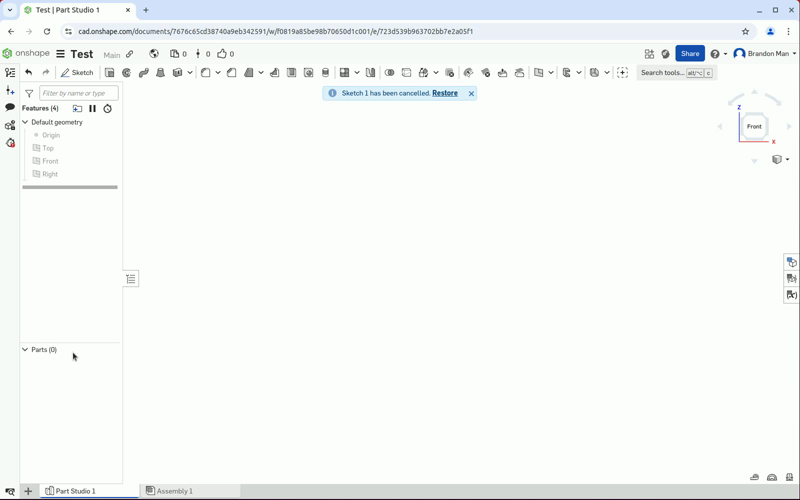
key(shift+s)
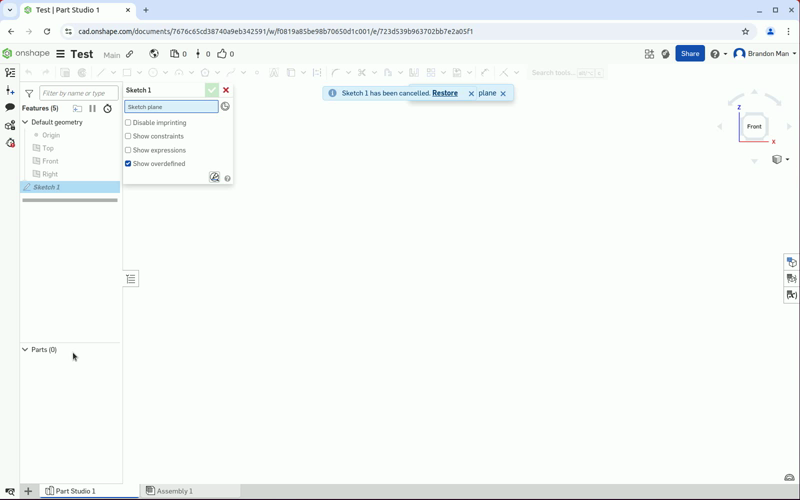
mouse_move(73, 163)
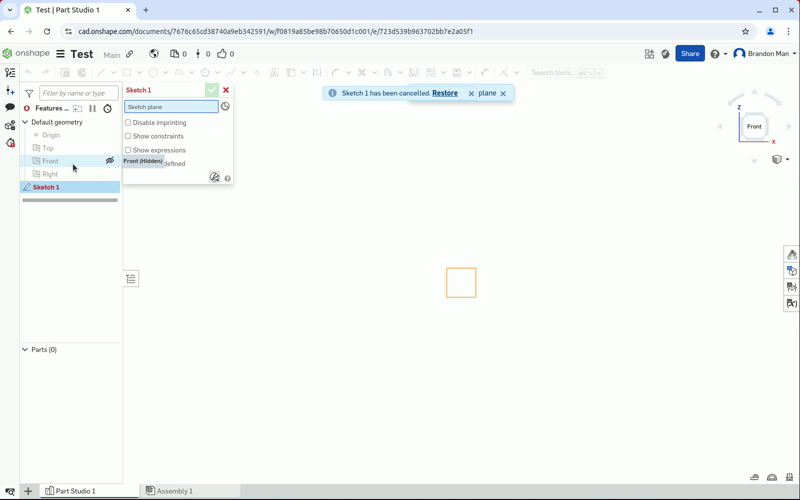
click(73, 163)
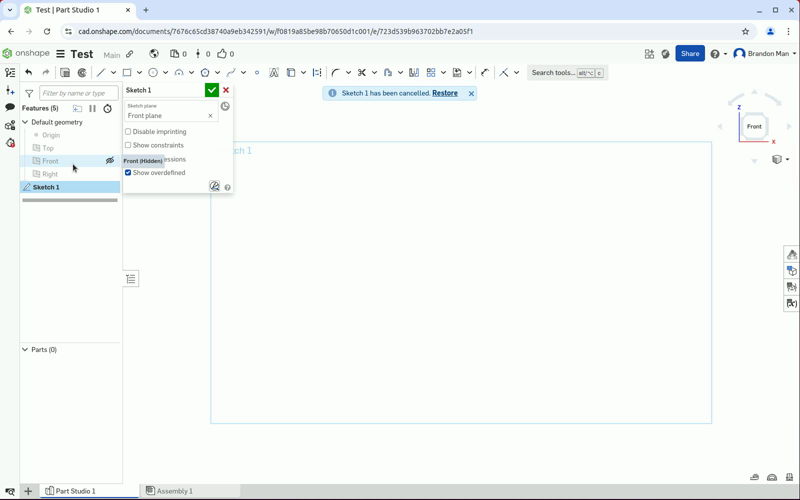
mouse_move(73, 352)
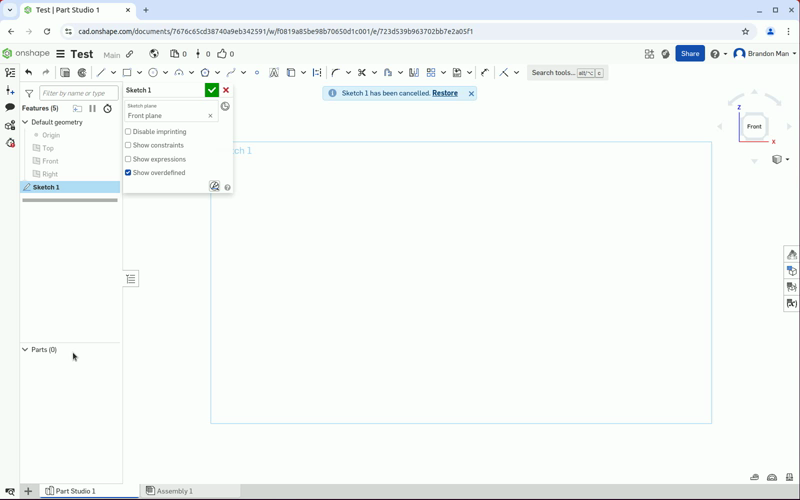
key(y)
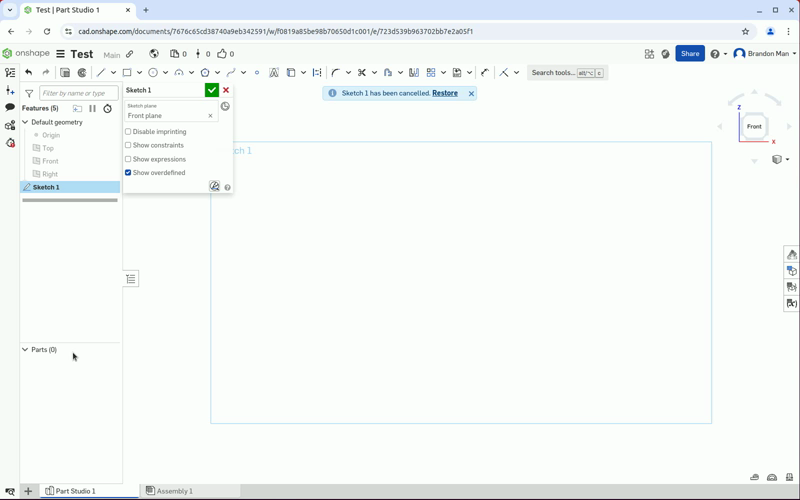
key(l)
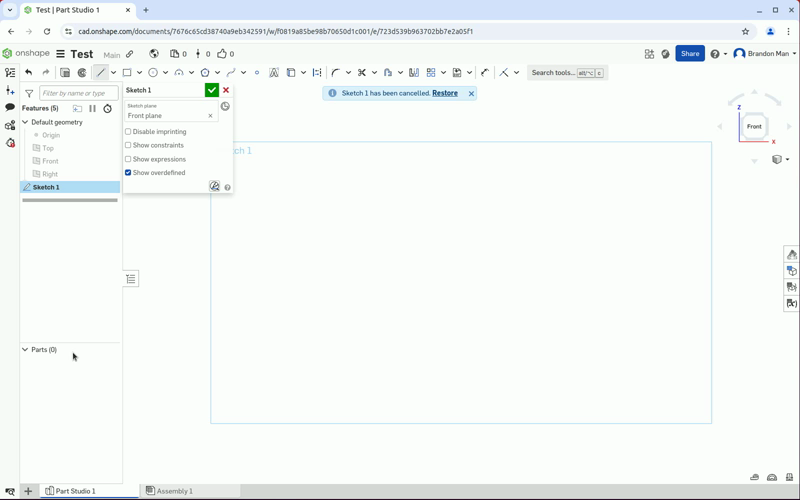
key_down(shift)
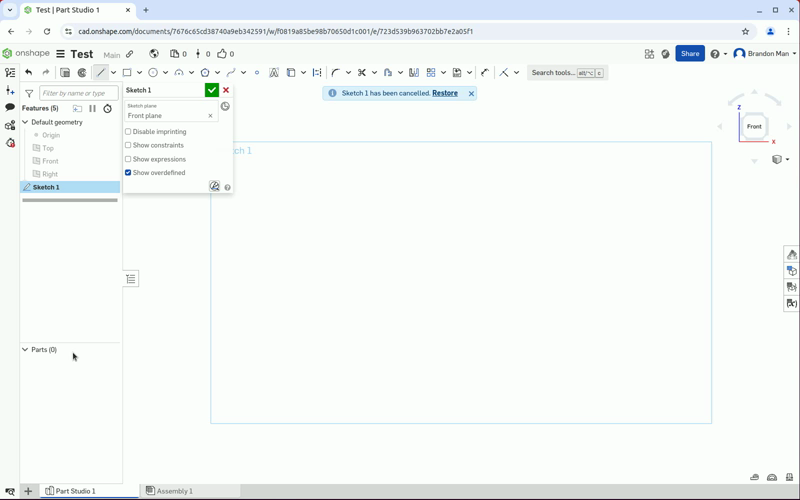
mouse_move(348, 339)
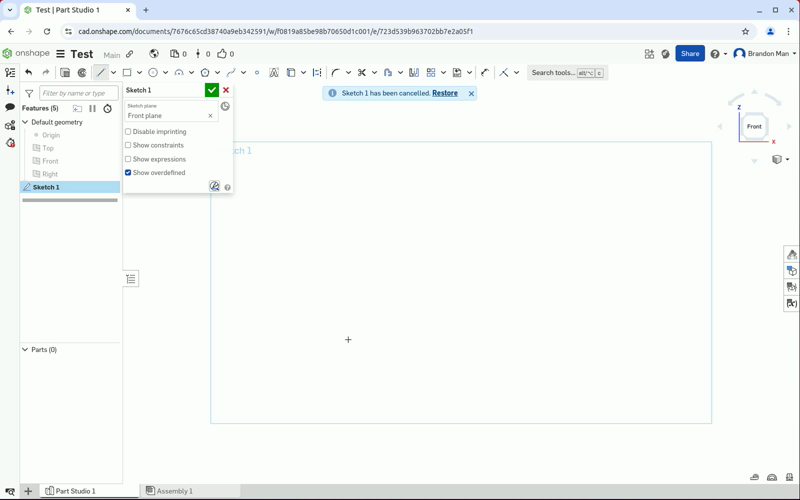
click(348, 339)
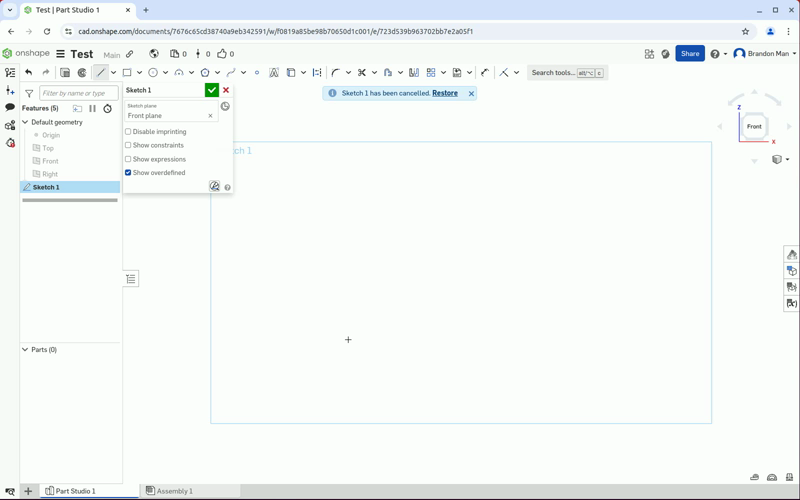
key_up(shift)
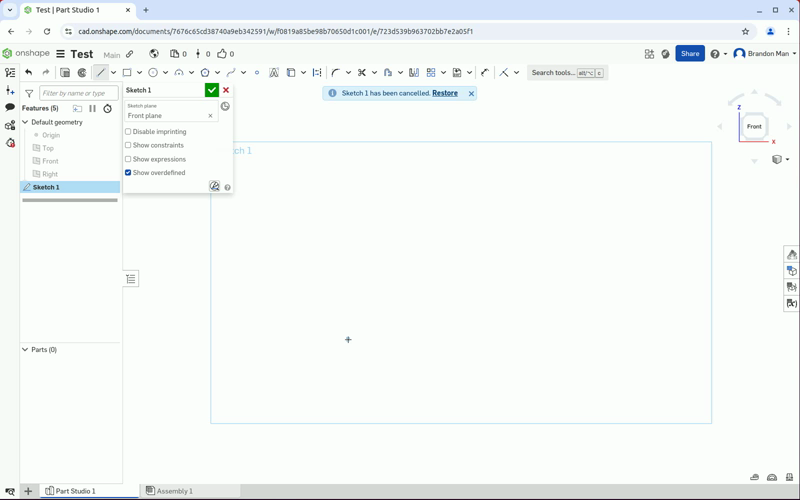
key_down(shift)
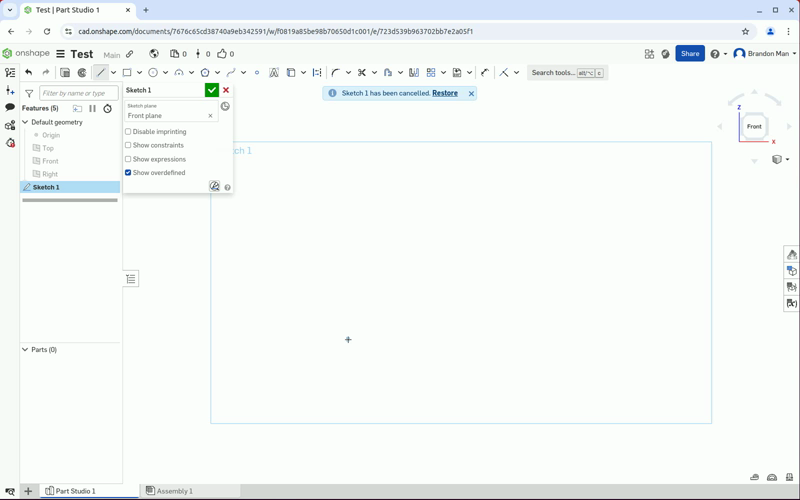
mouse_move(572, 339)
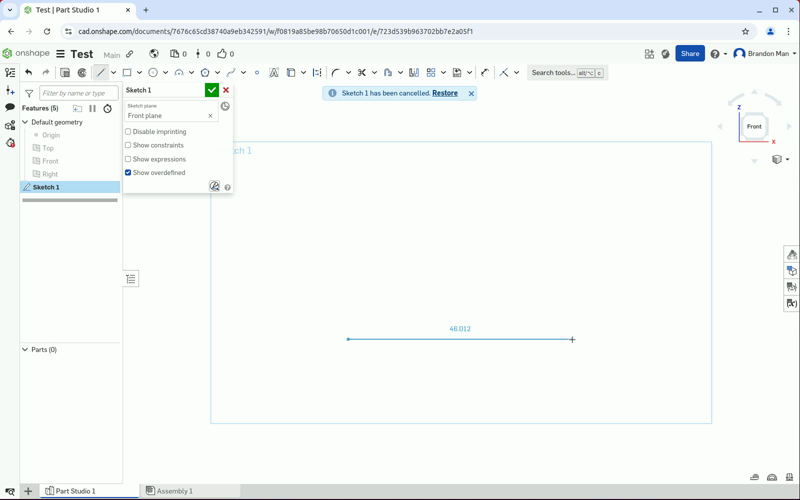
click(572, 339)
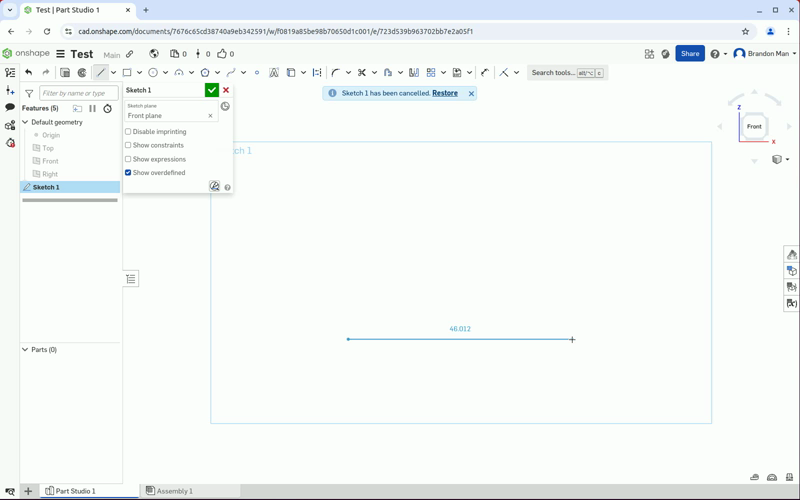
key_up(shift)
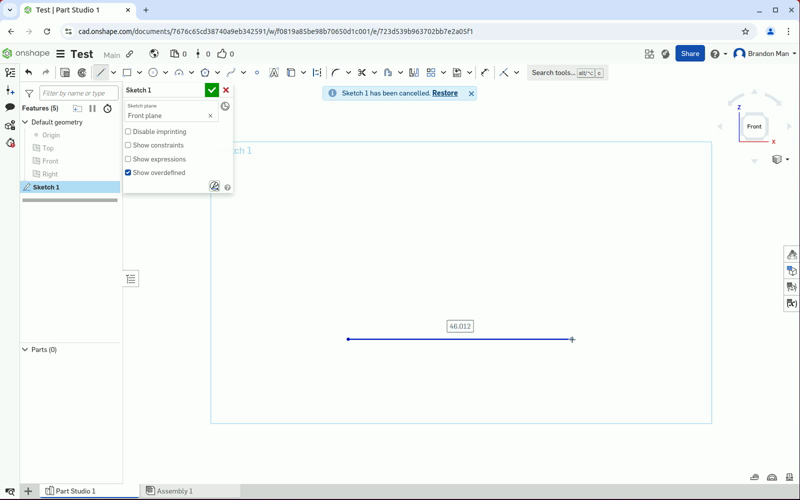
key_down(shift)
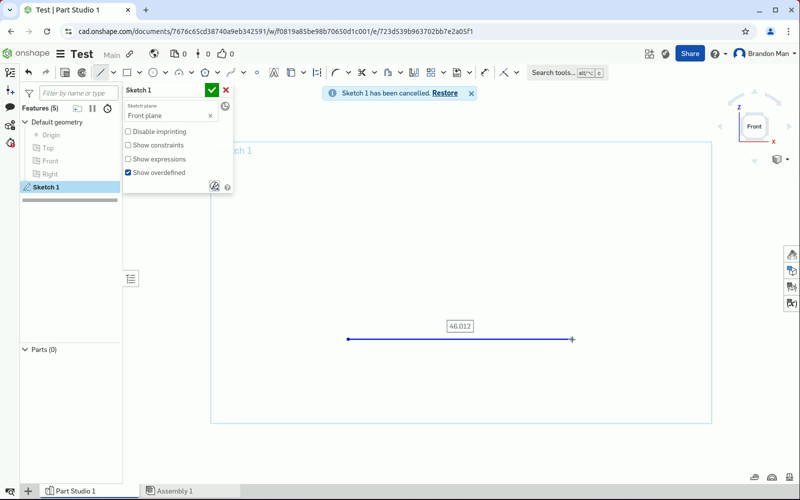
mouse_move(572, 226)
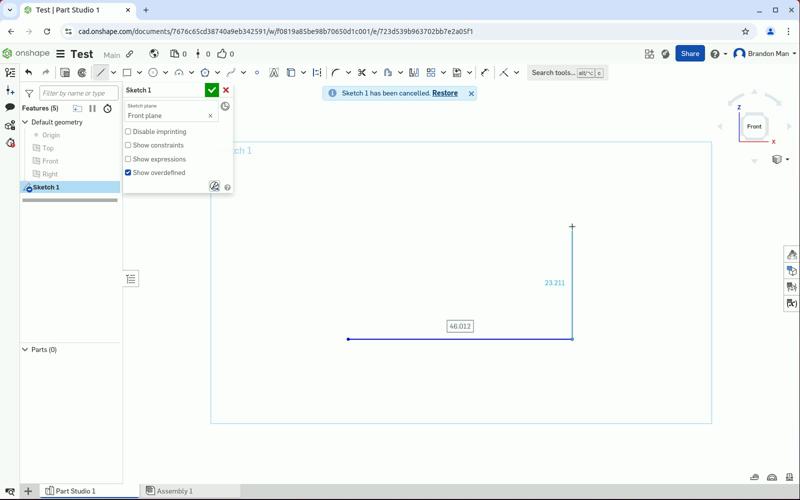
click(572, 226)
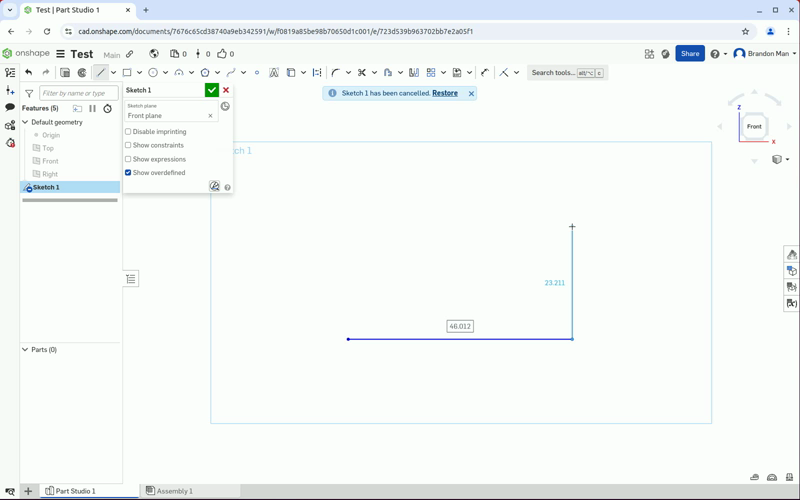
key_up(shift)
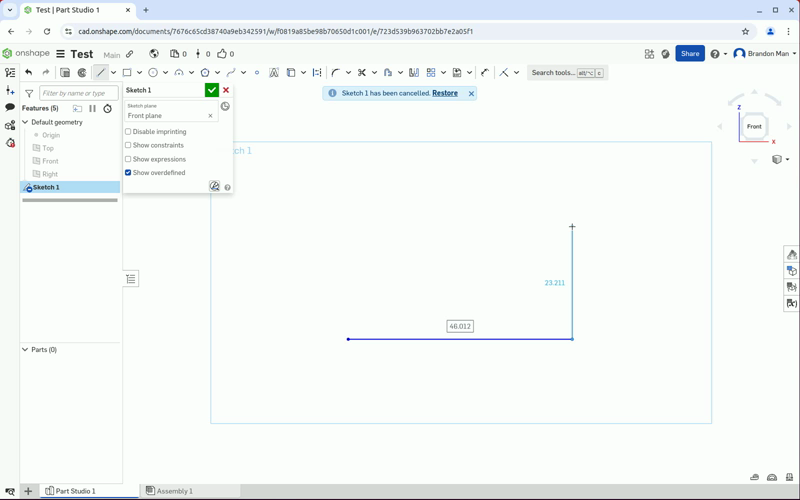
key_down(shift)
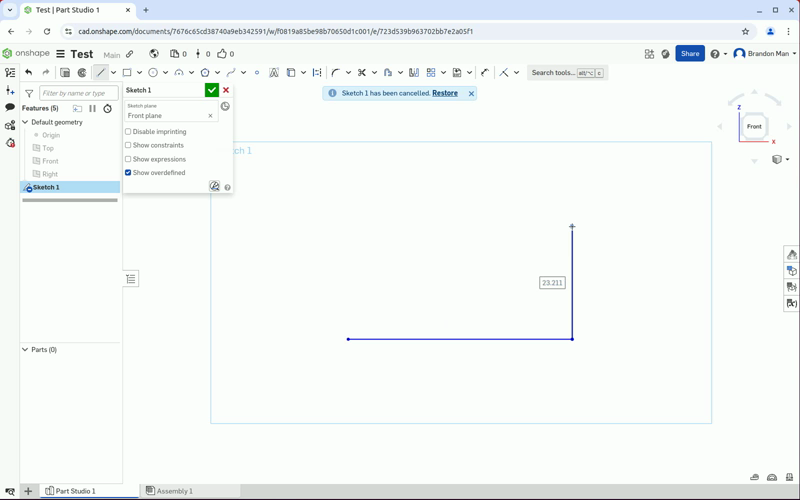
mouse_move(348, 226)
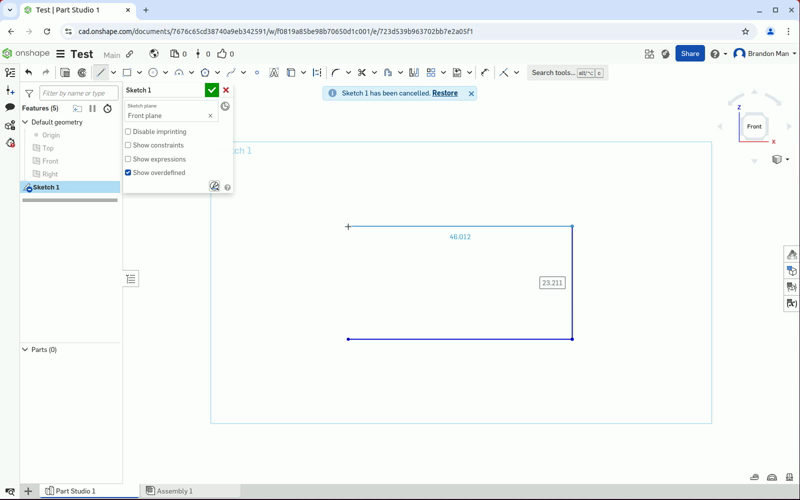
click(348, 226)
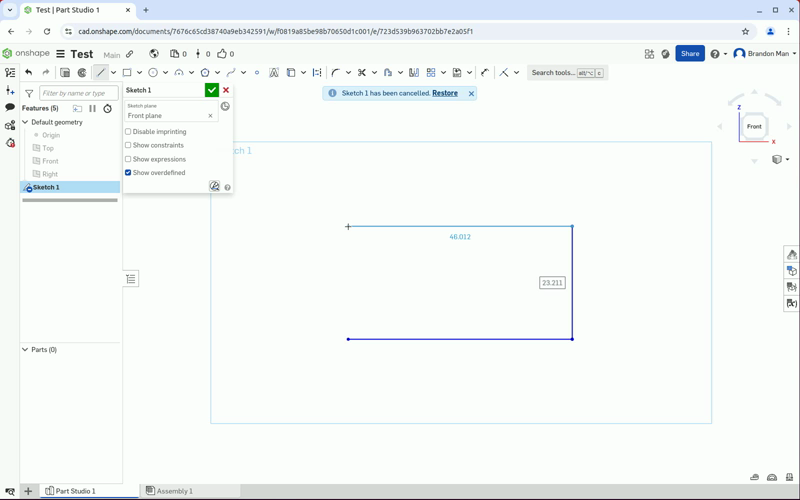
key_up(shift)
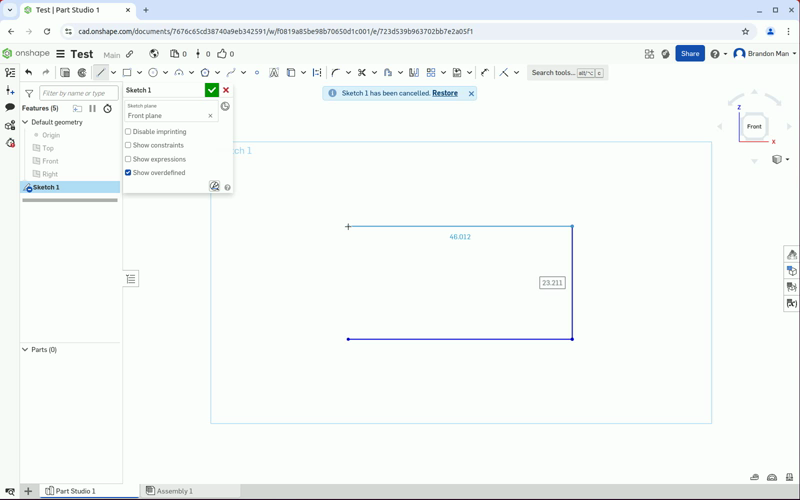
key_down(shift)
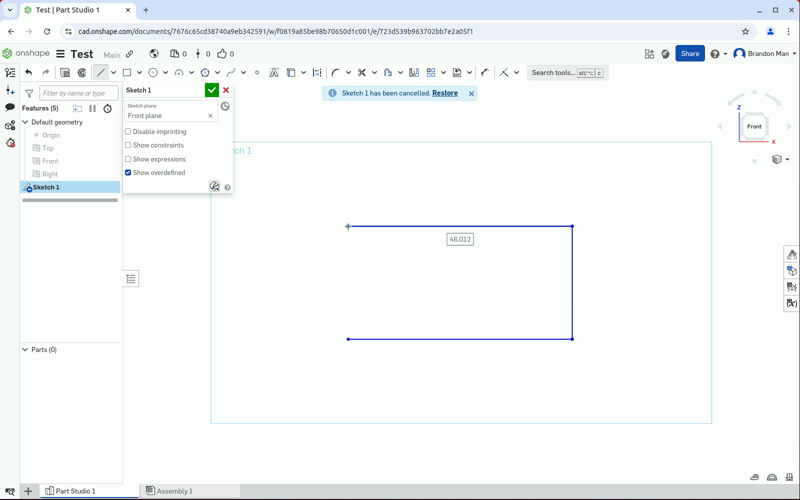
mouse_move(348, 339)
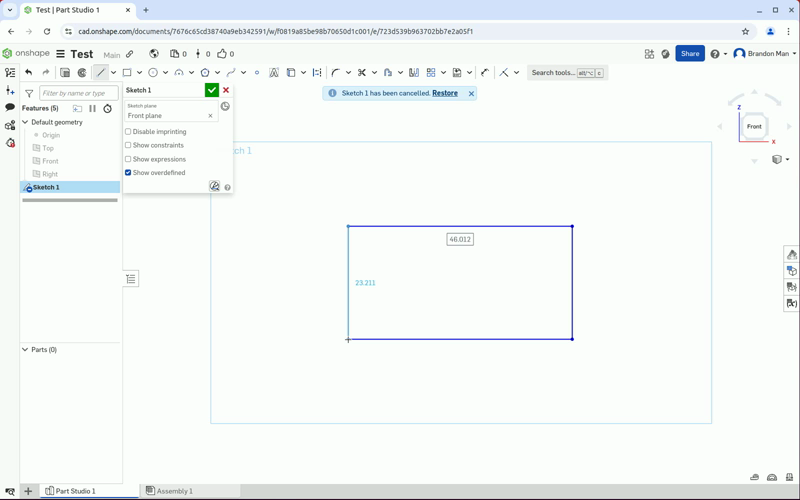
key_up(shift)
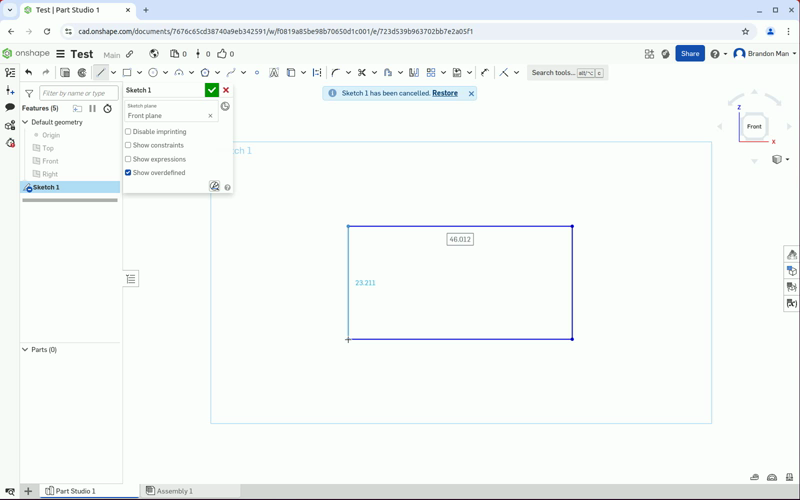
click(348, 339)
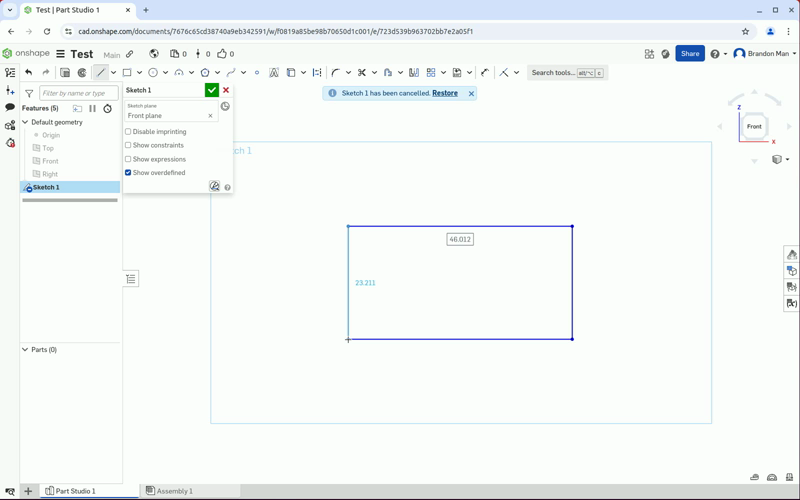
key(esc)
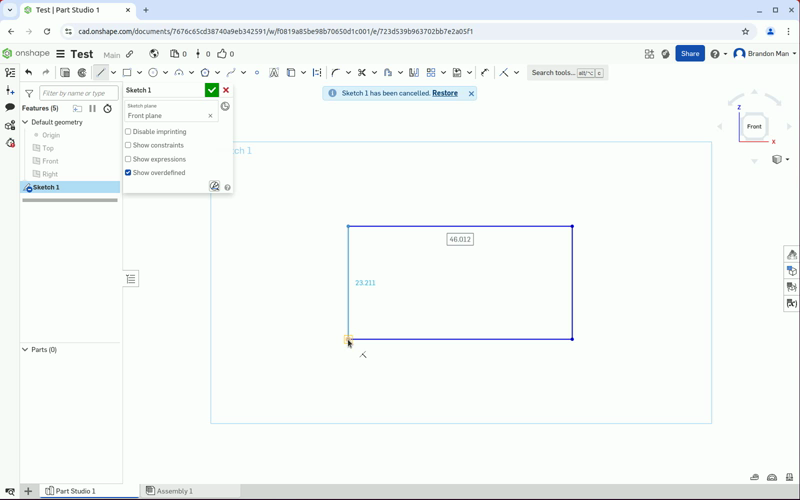
mouse_move(508, 296)
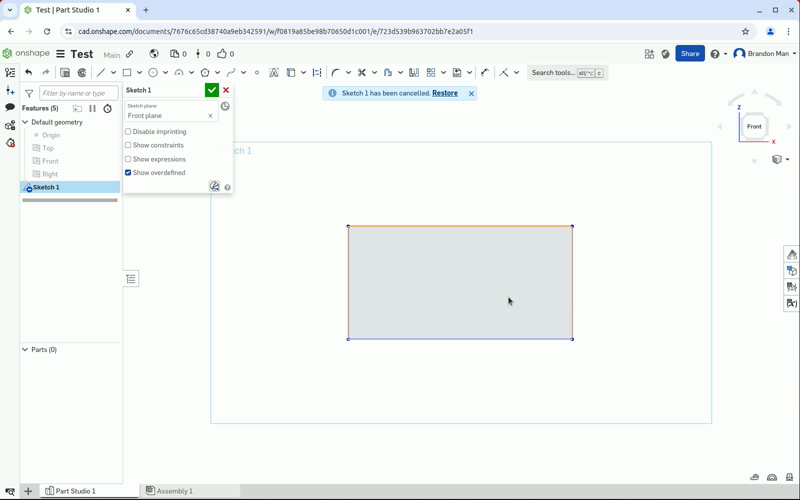
click(508, 296)
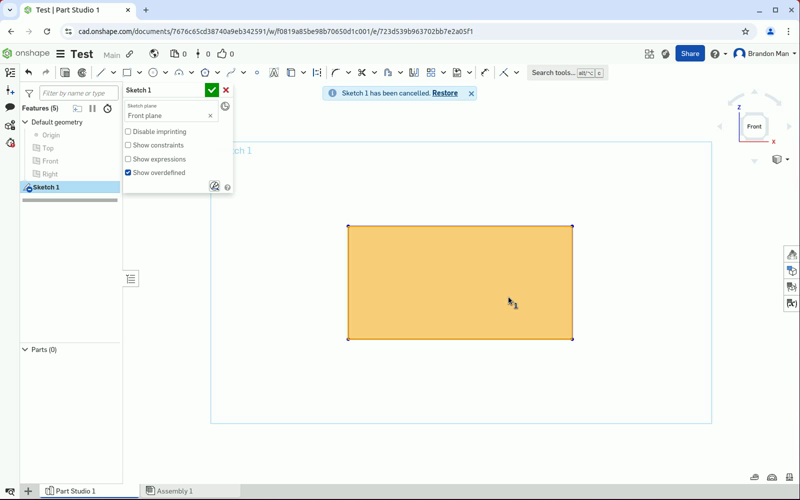
mouse_move(73, 352)
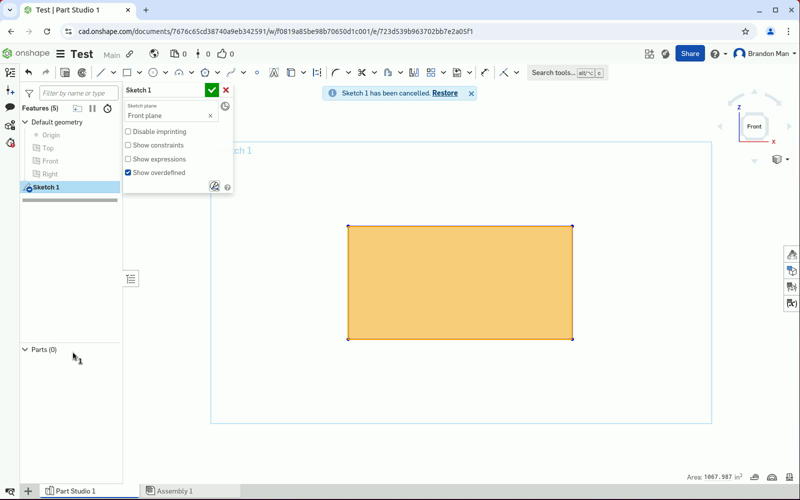
key(shift+y)
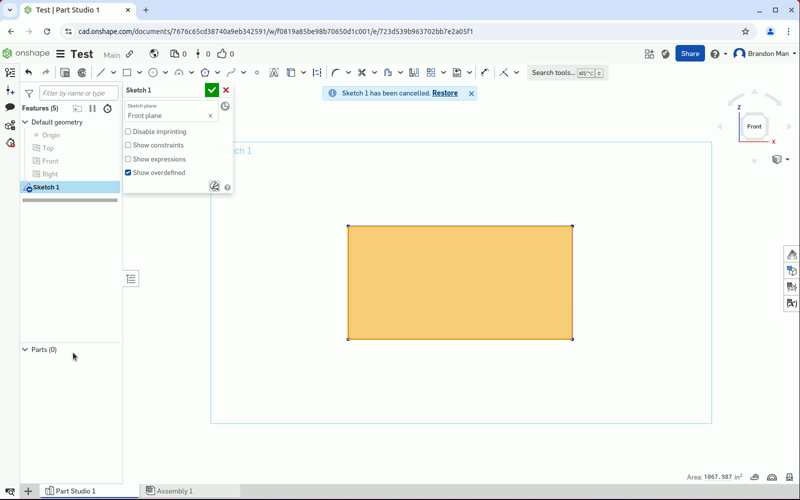
key(shift+e)
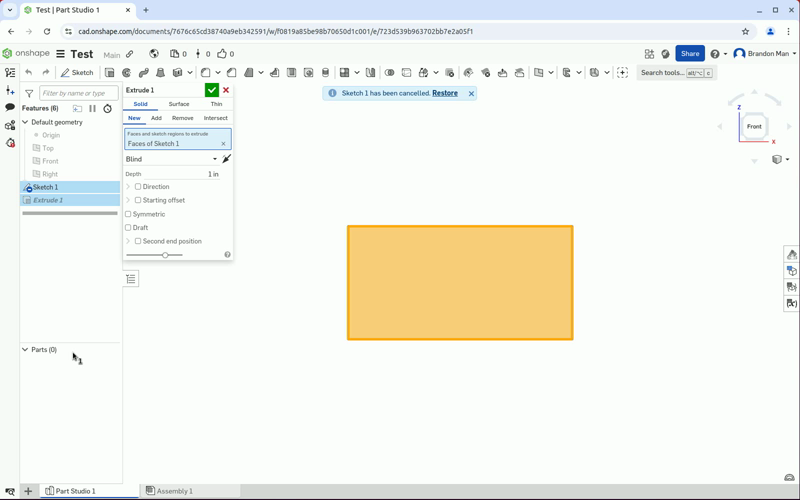
mouse_move(143, 106)
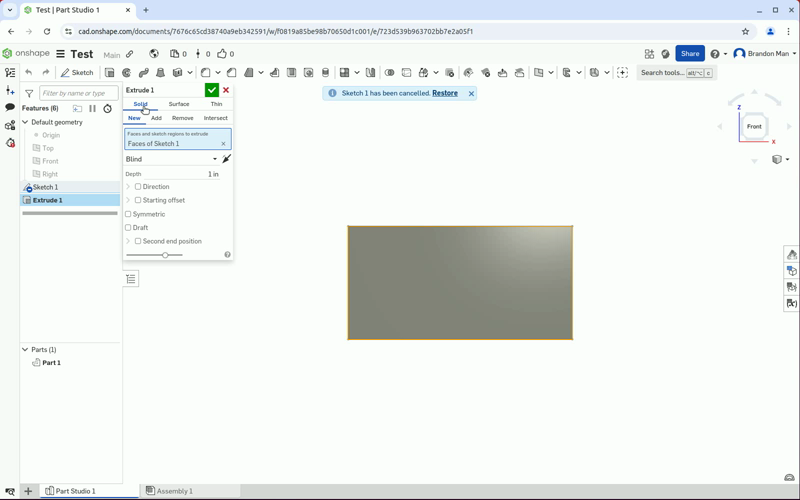
click(143, 106)
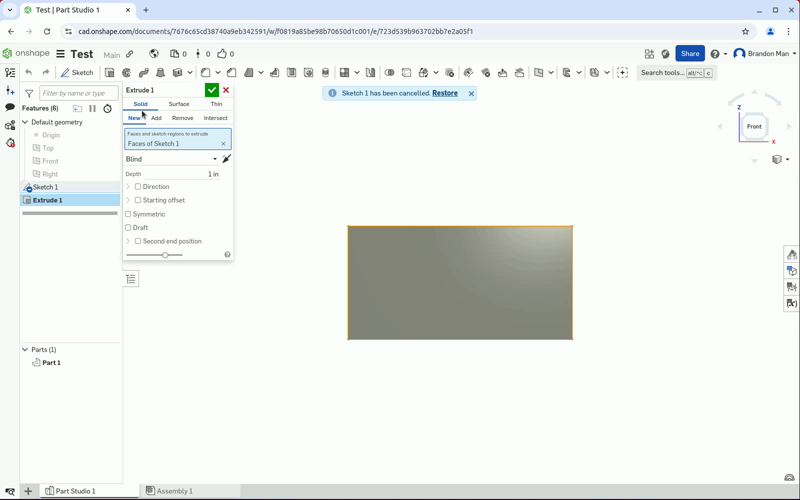
mouse_move(137, 120)
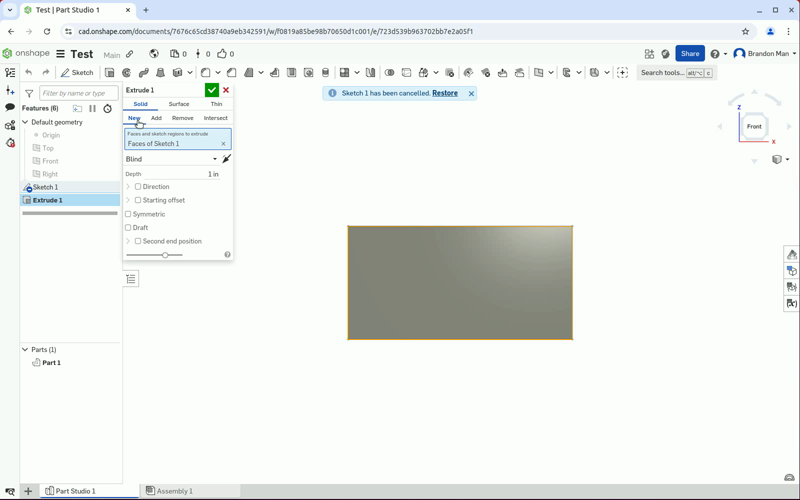
click(137, 120)
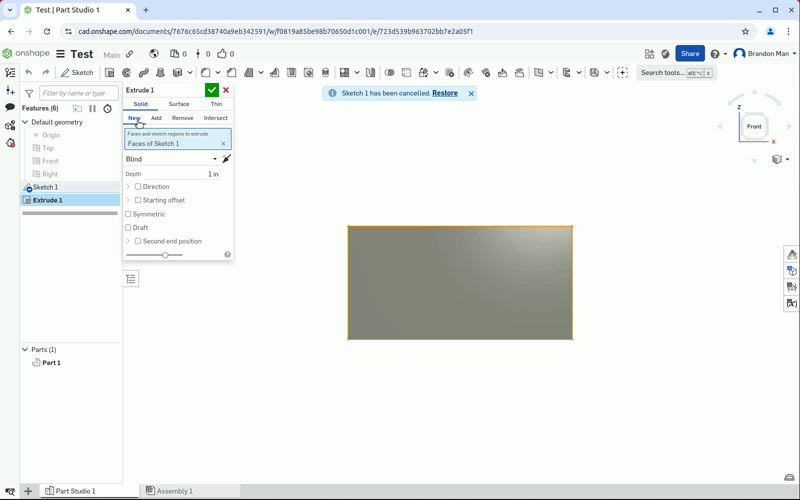
key(tab, 4)
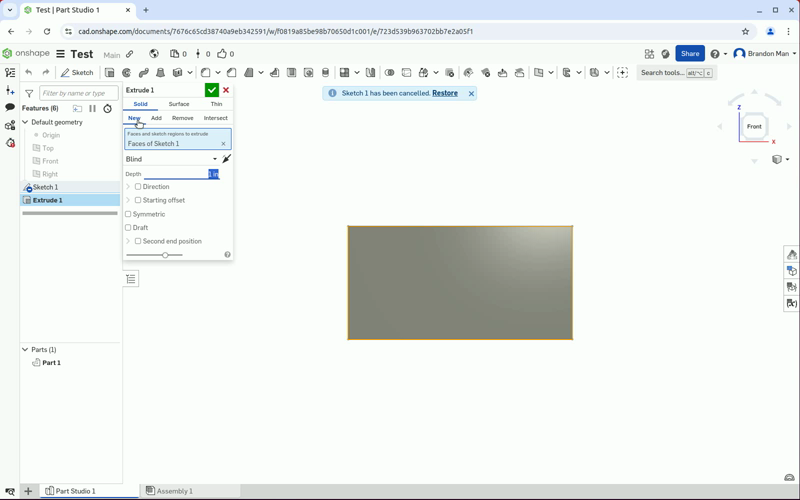
text(23.108)
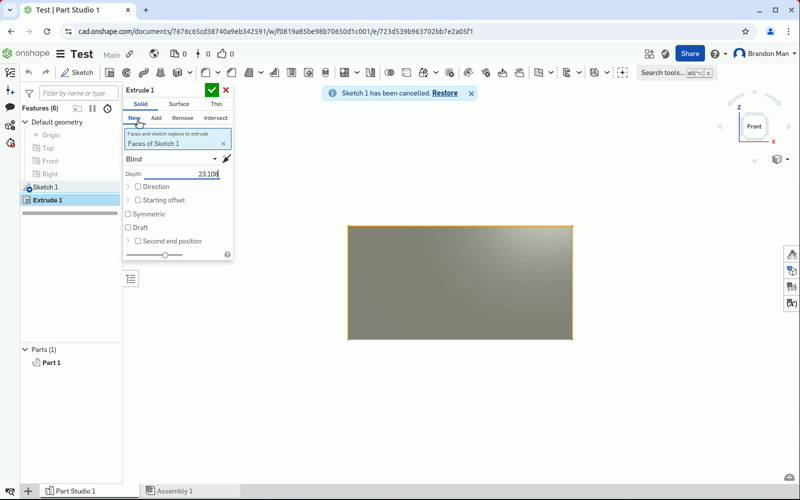
key(tab, 3)
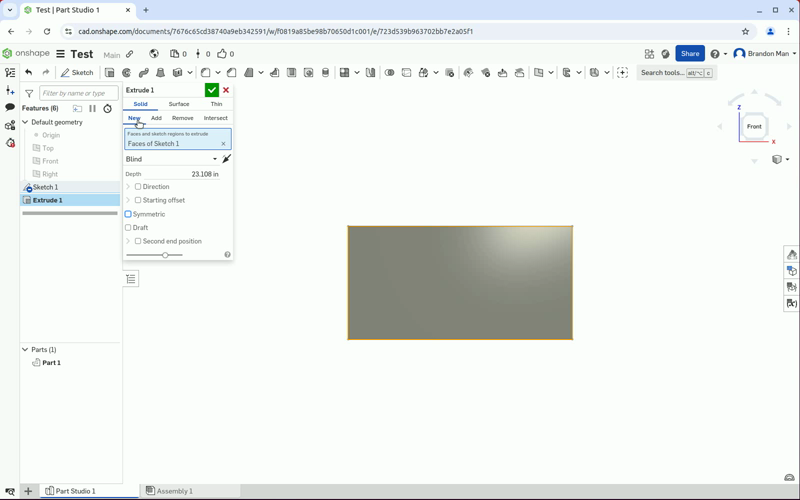
key(space)
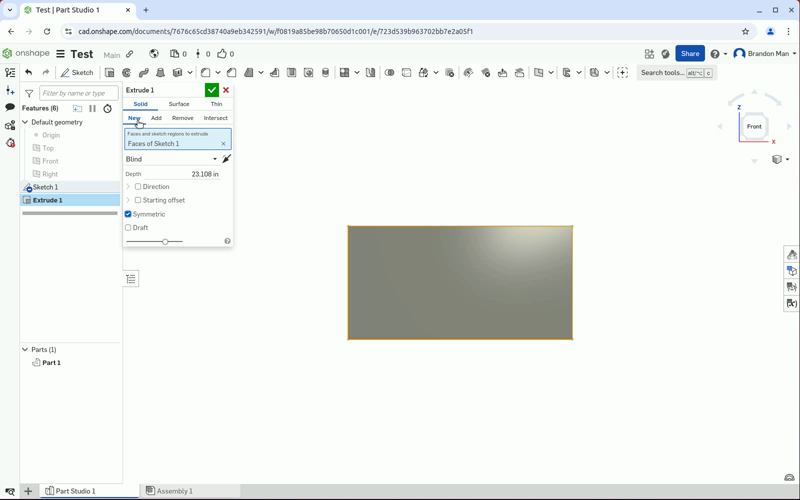
key(enter)
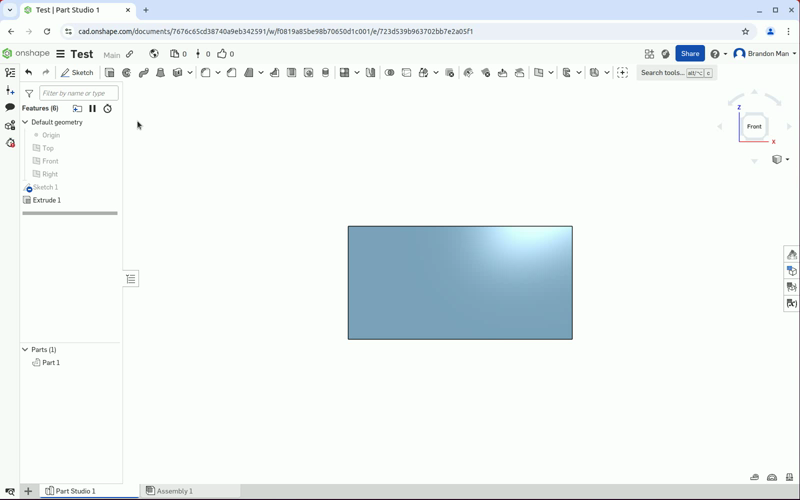
key(shift+h)
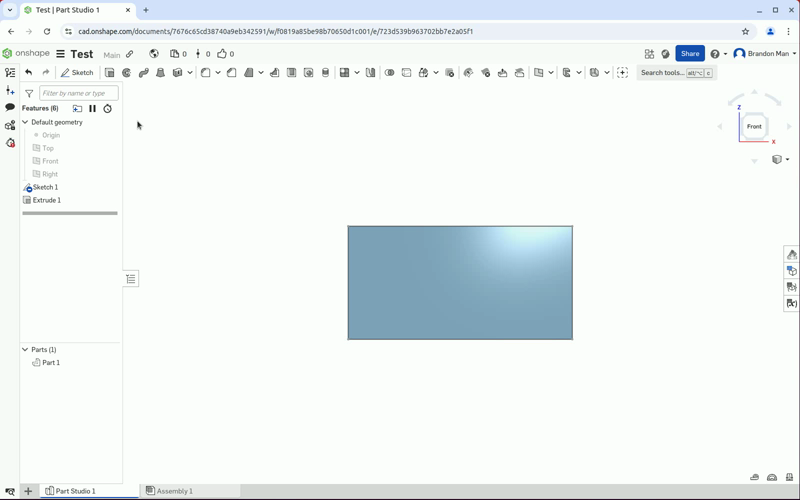
key(shift+h)
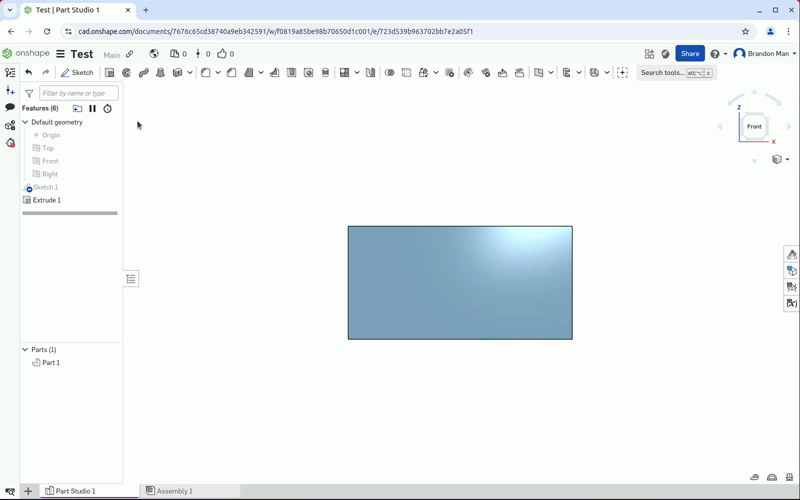
mouse_move(73, 189)
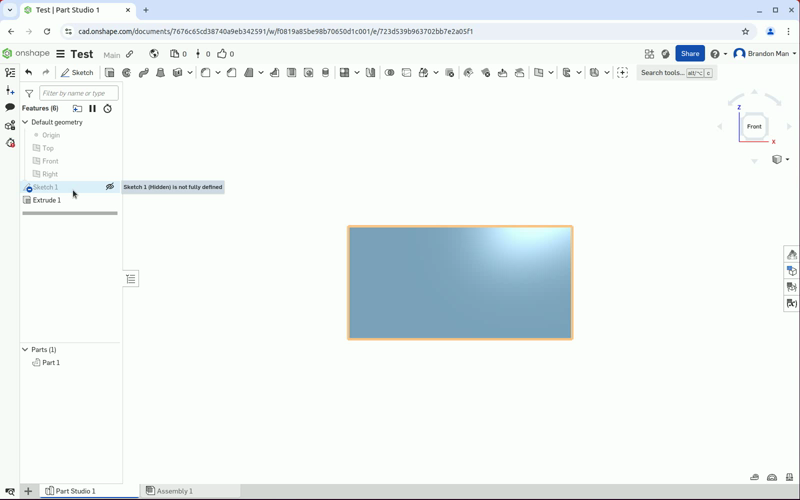
click(73, 189)
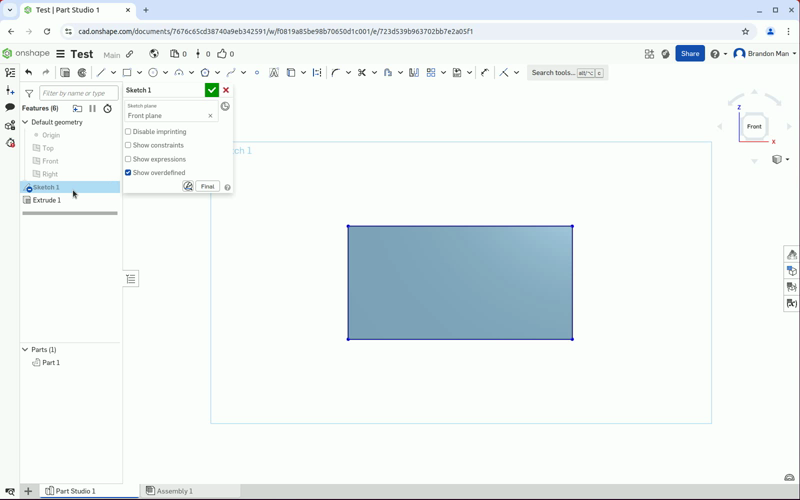
mouse_move(229, 92)
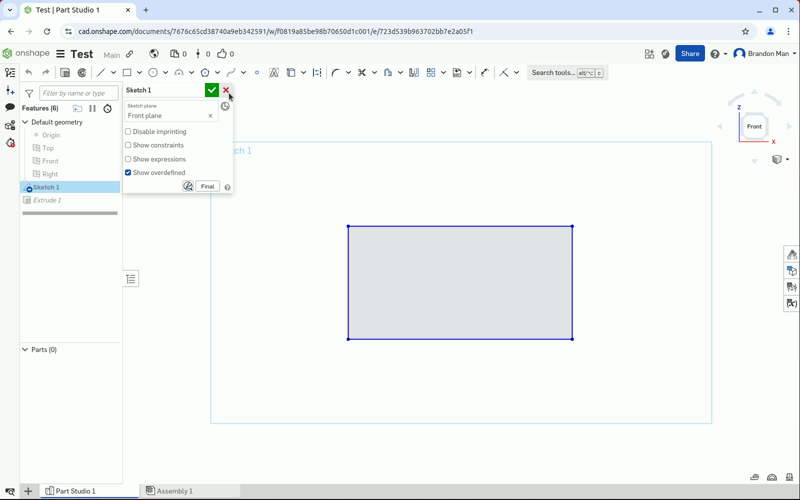
click(229, 92)
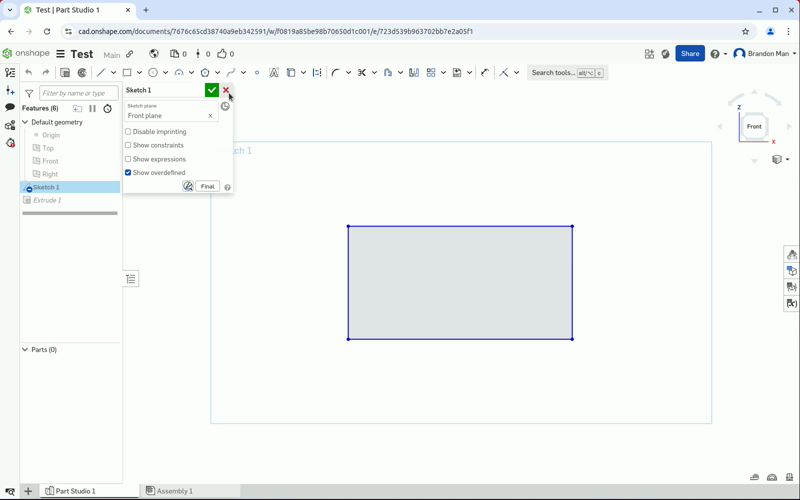
key(shift+s)
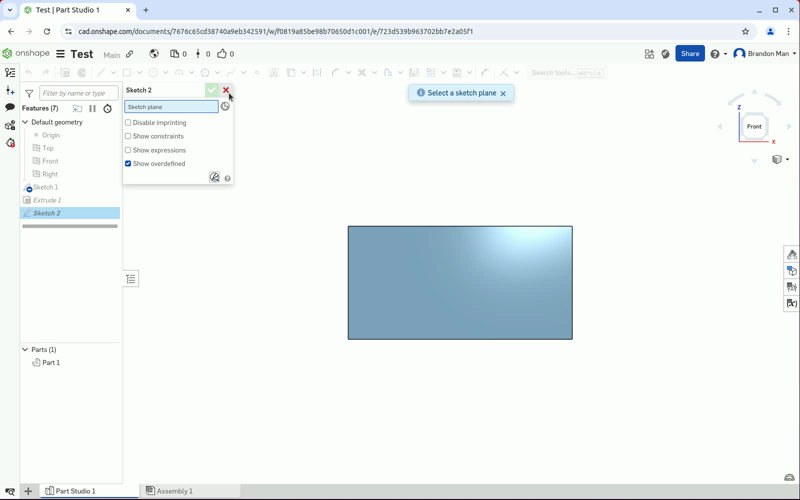
mouse_move(73, 163)
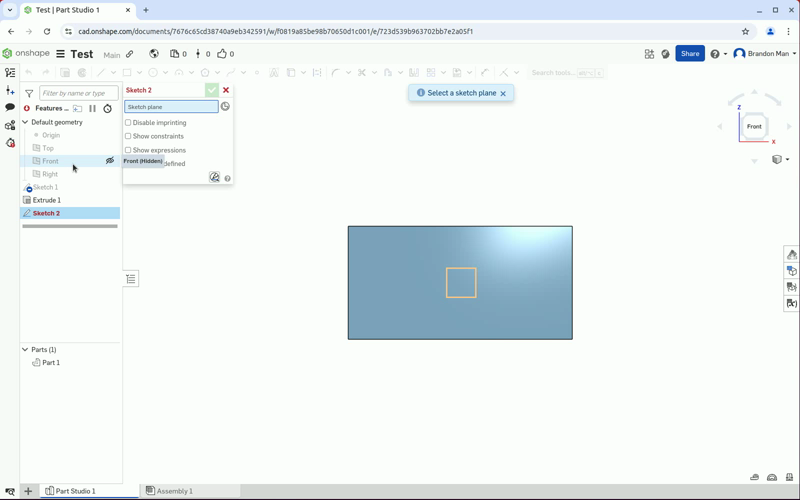
click(73, 163)
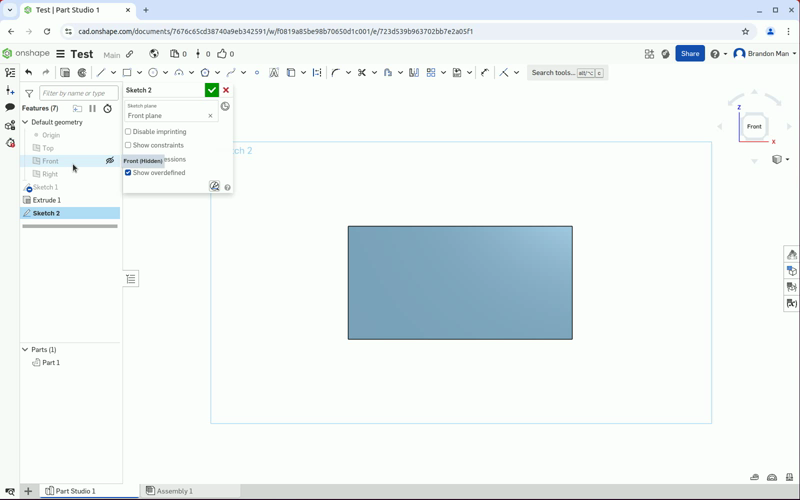
mouse_move(73, 352)
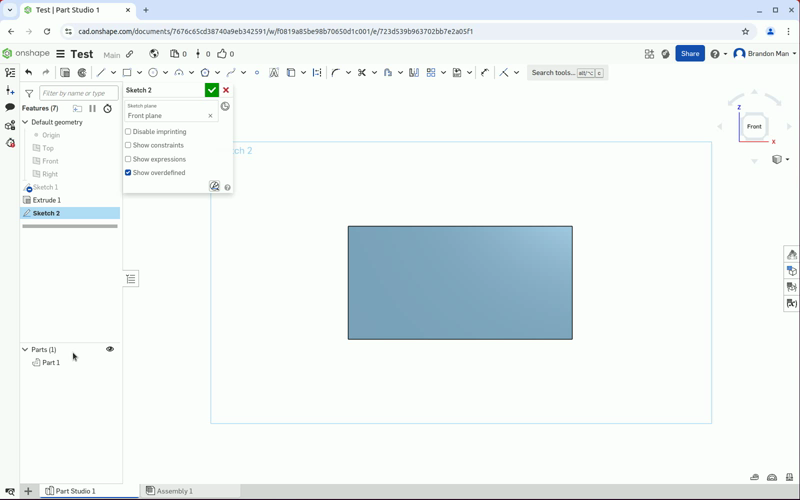
key(y)
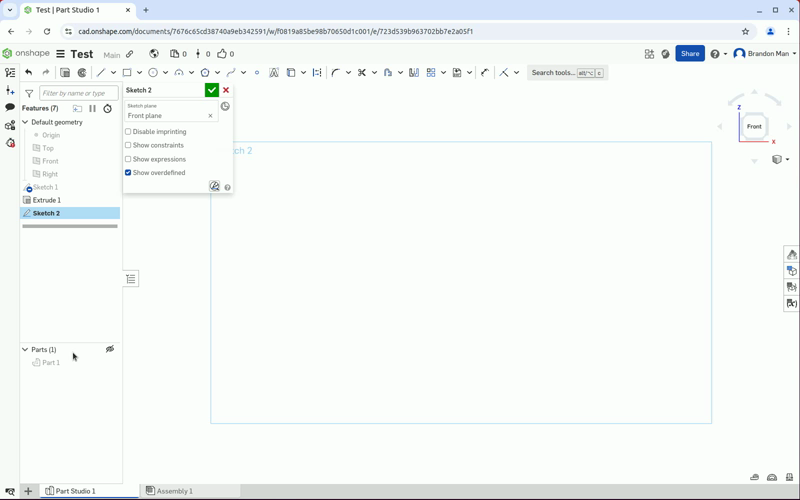
key(l)
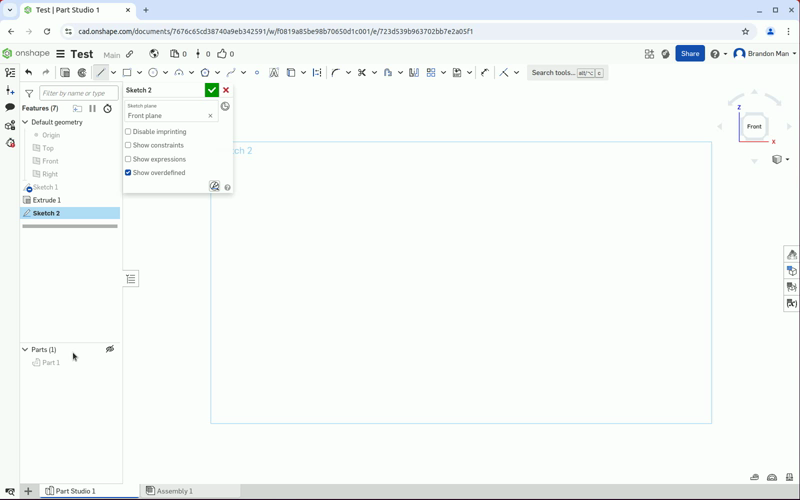
key_down(shift)
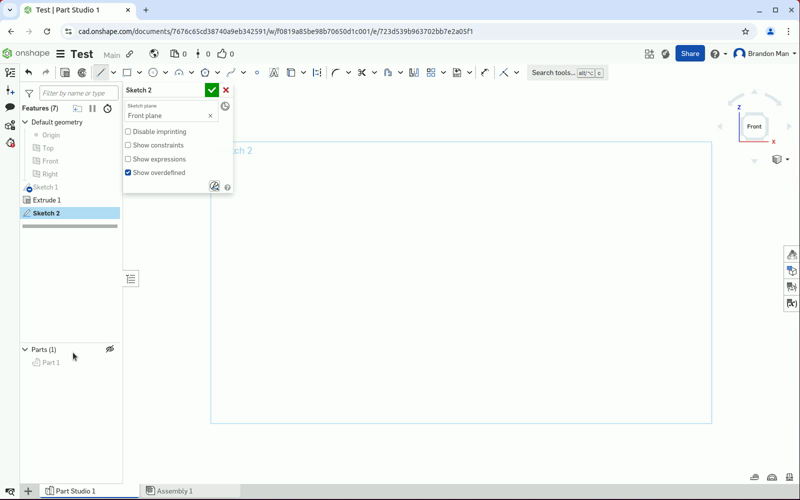
mouse_move(348, 231)
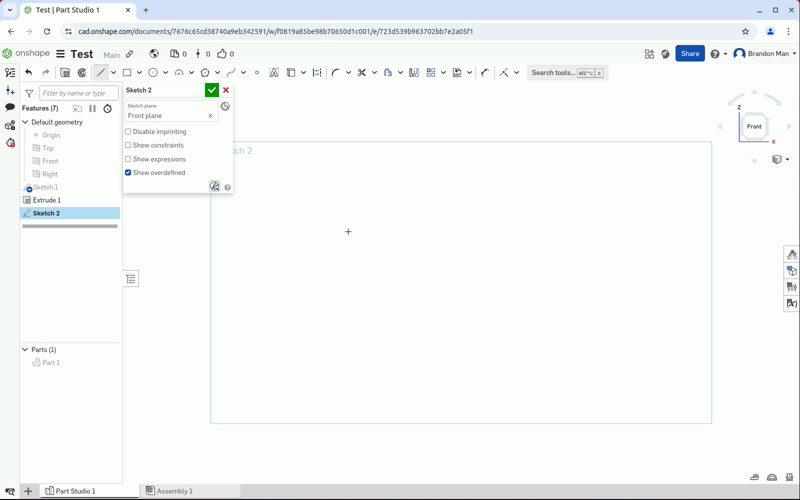
click(348, 231)
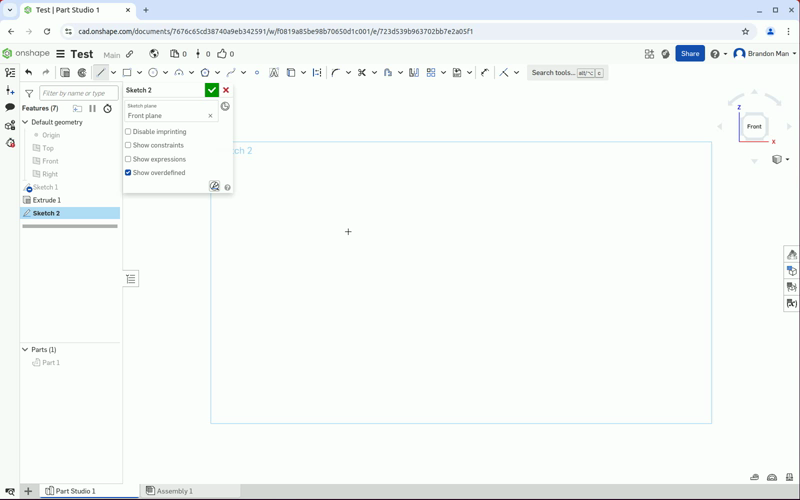
key_up(shift)
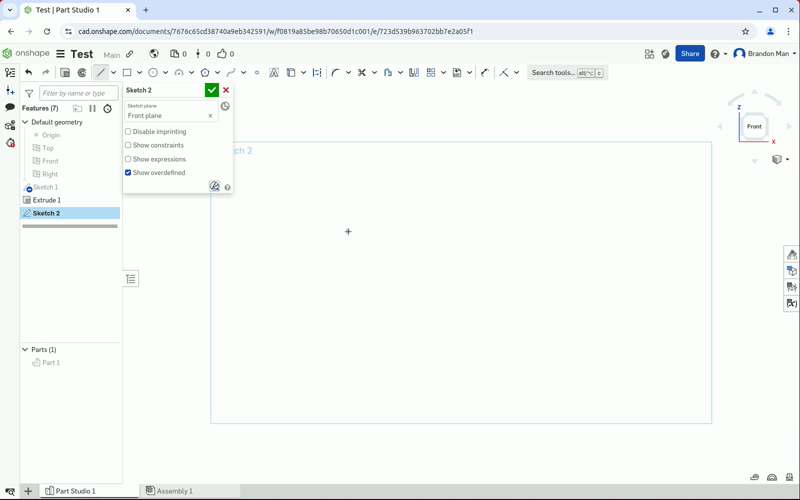
key_down(shift)
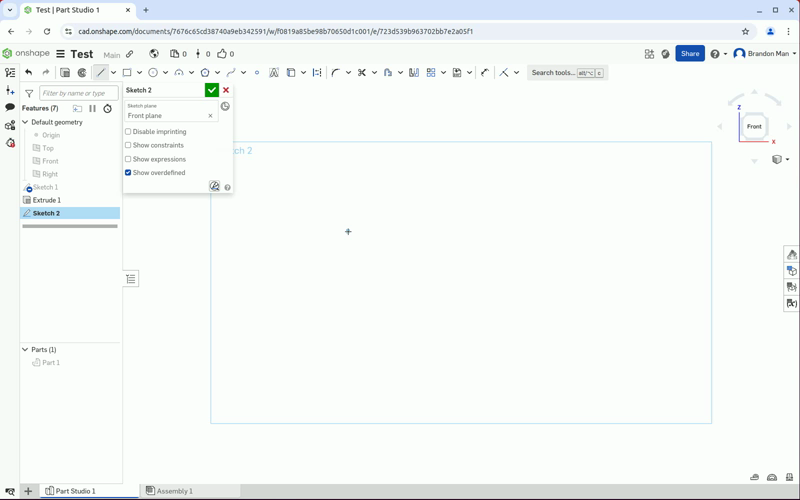
mouse_move(378, 231)
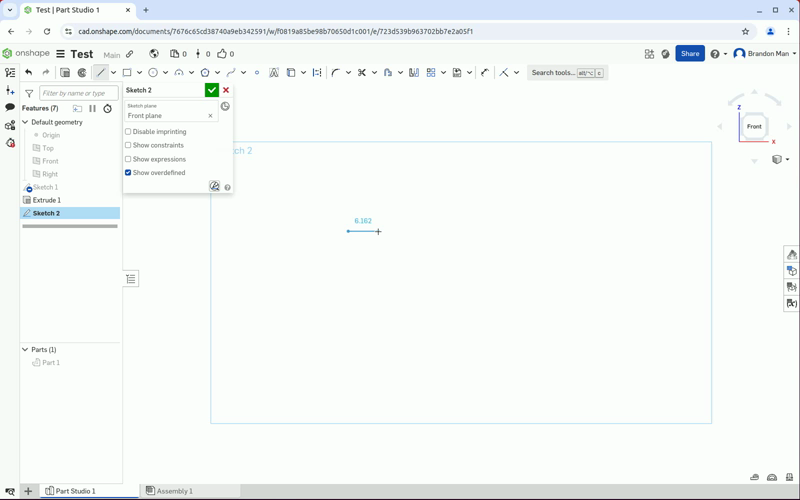
mouse_move(355, 231)
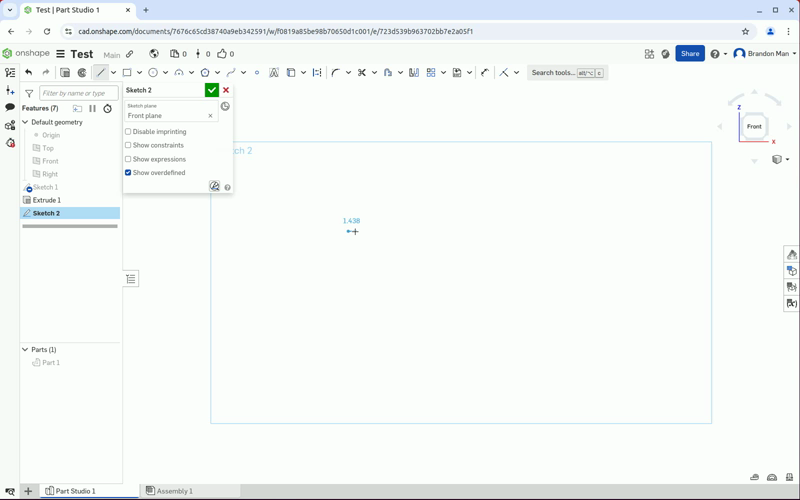
scroll(6)
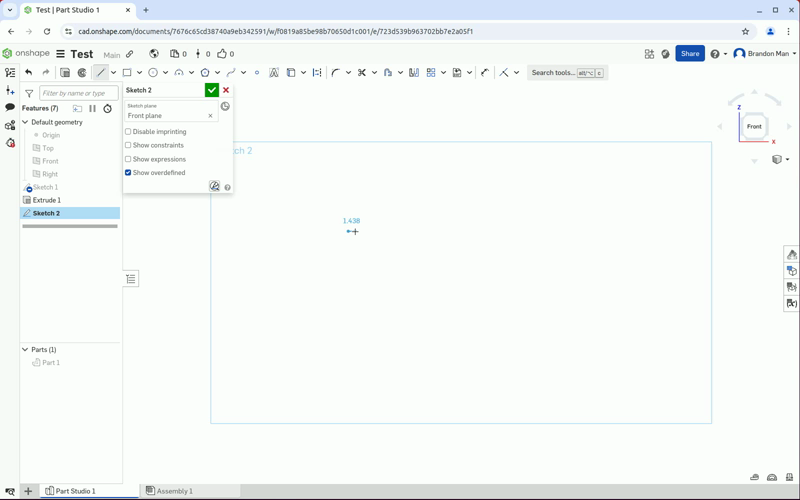
scroll(6)
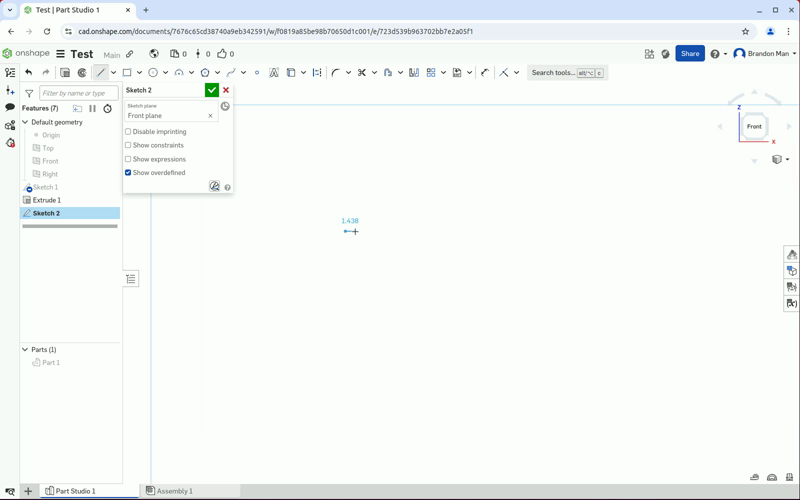
scroll(6)
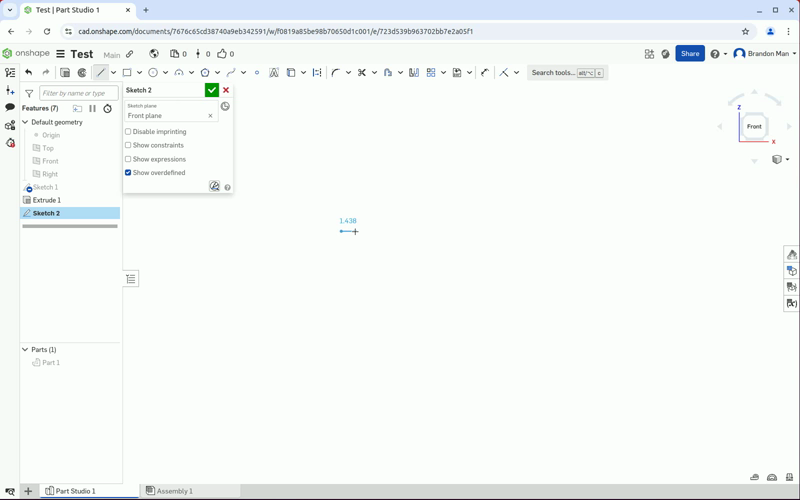
scroll(6)
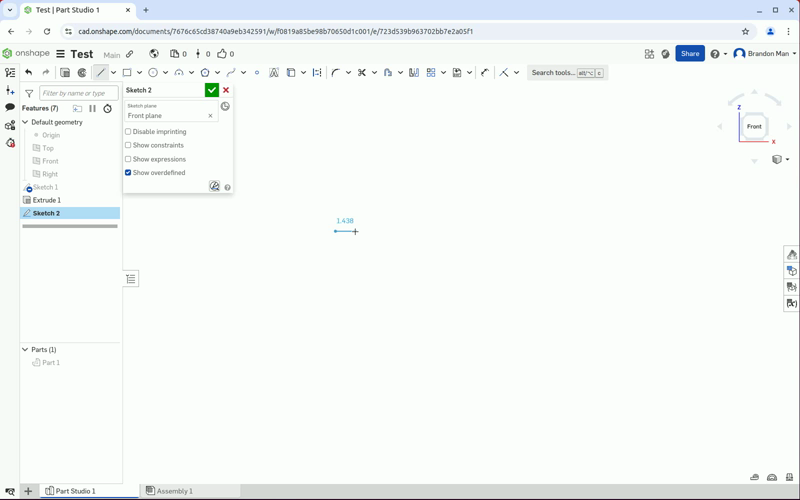
scroll(6)
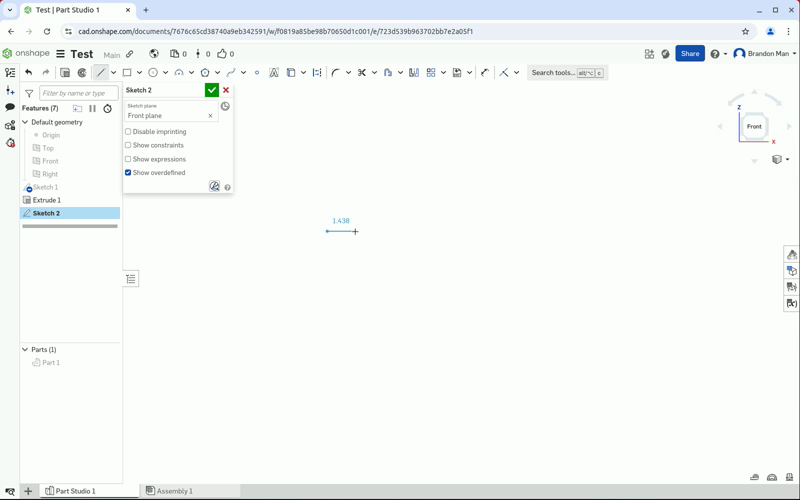
scroll(6)
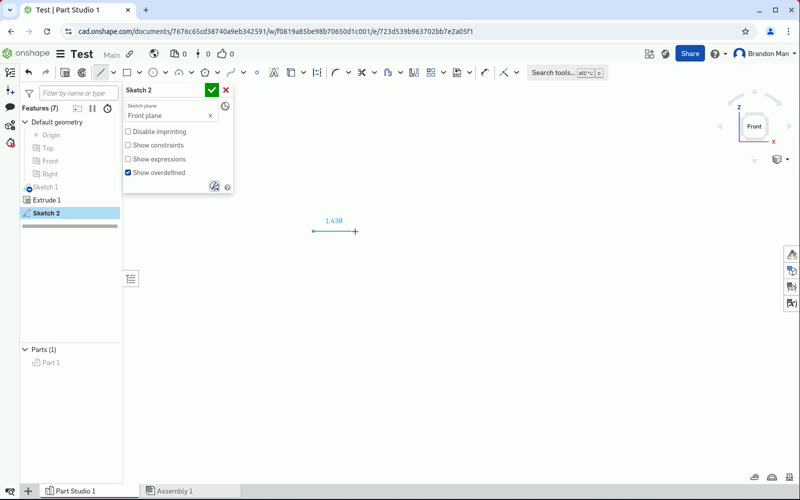
scroll(6)
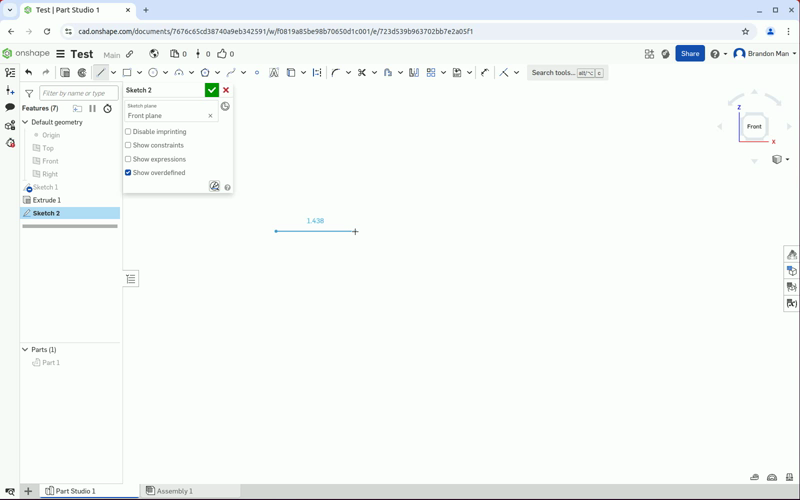
click(355, 231)
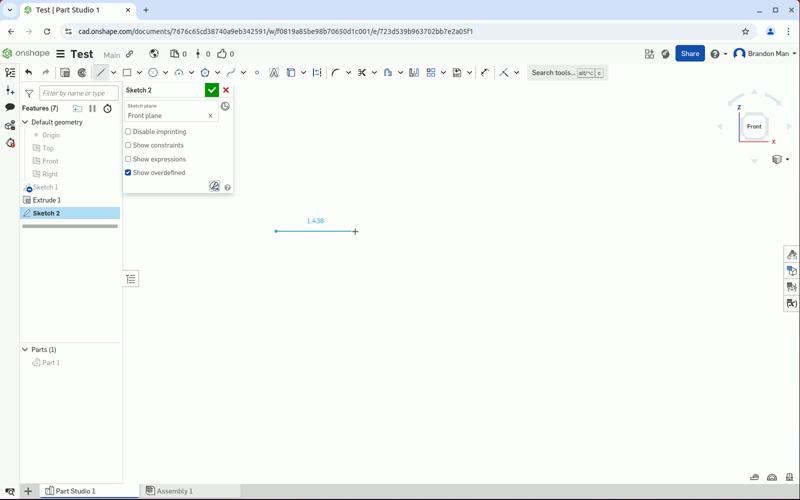
scroll(-6)
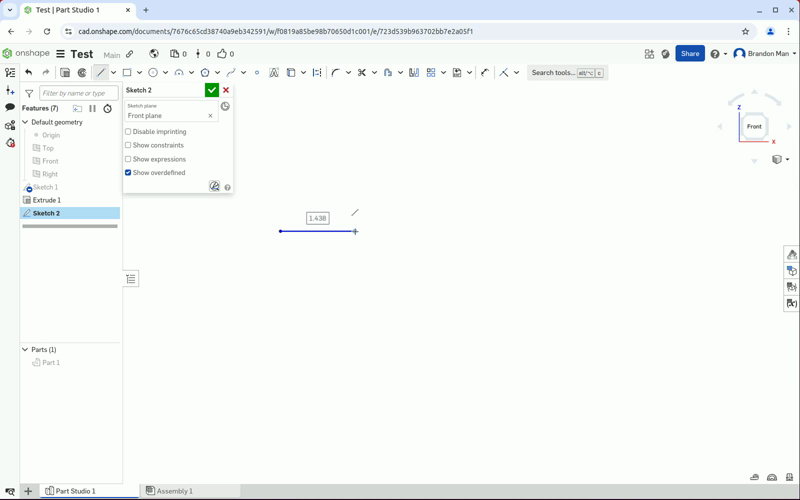
scroll(-6)
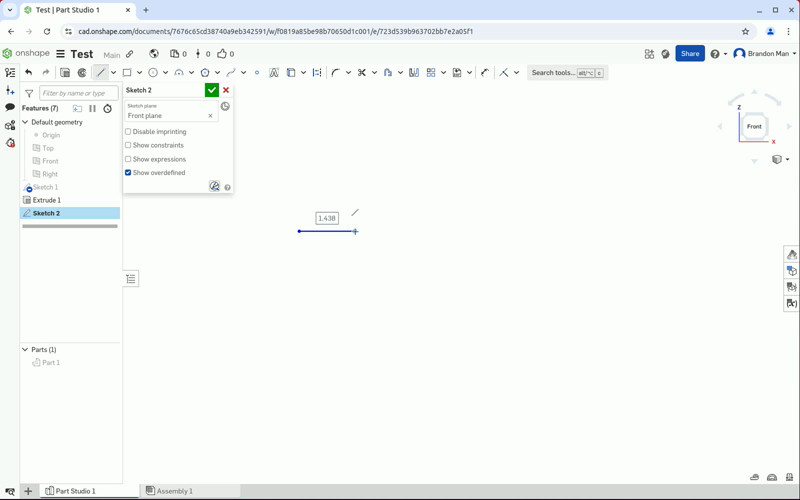
scroll(-6)
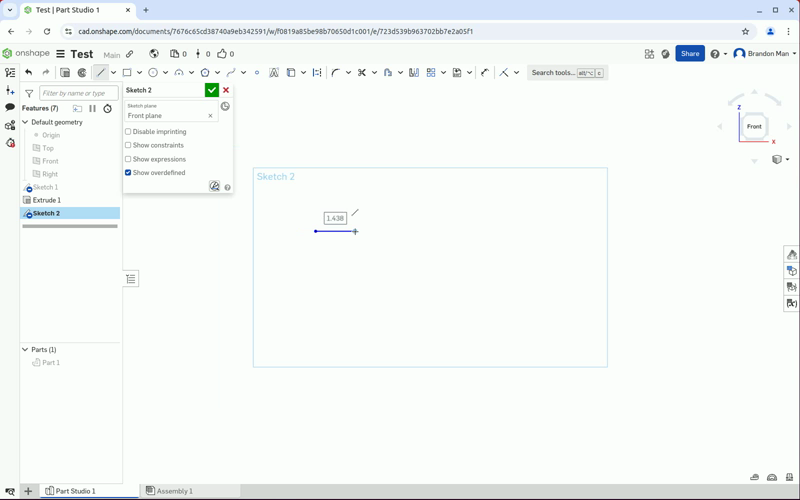
scroll(-6)
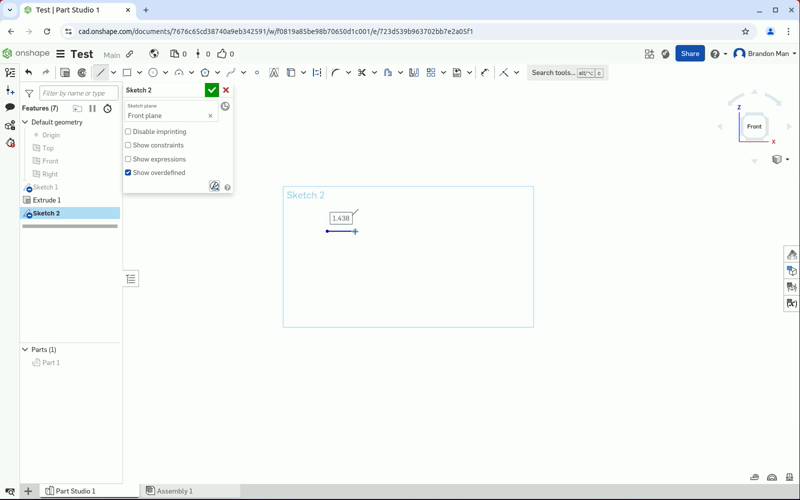
scroll(-6)
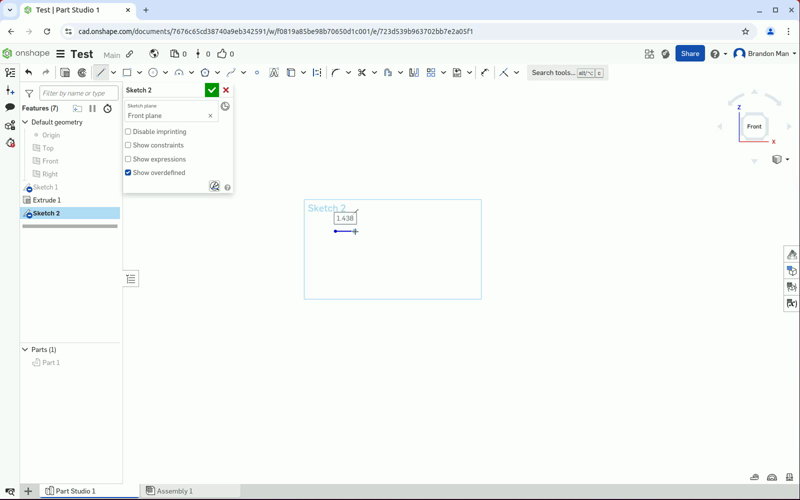
scroll(-6)
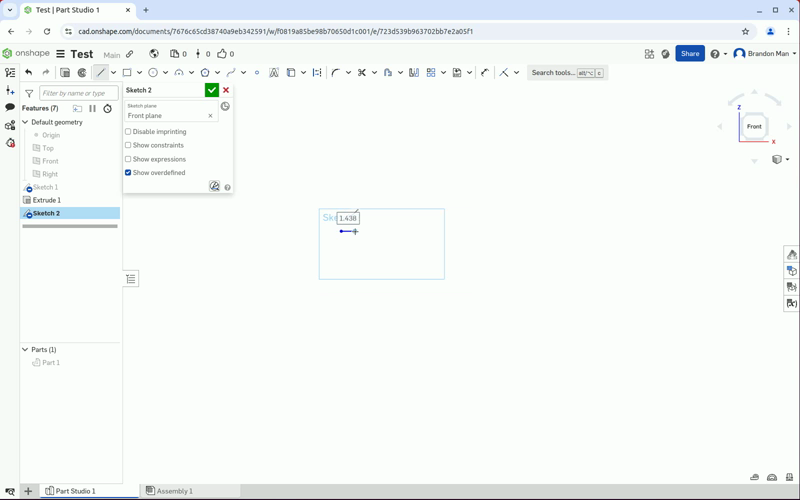
scroll(-6)
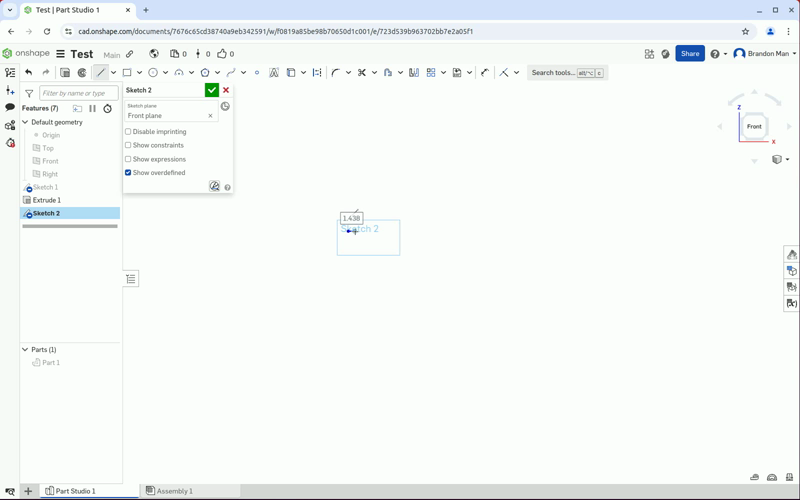
key_up(shift)
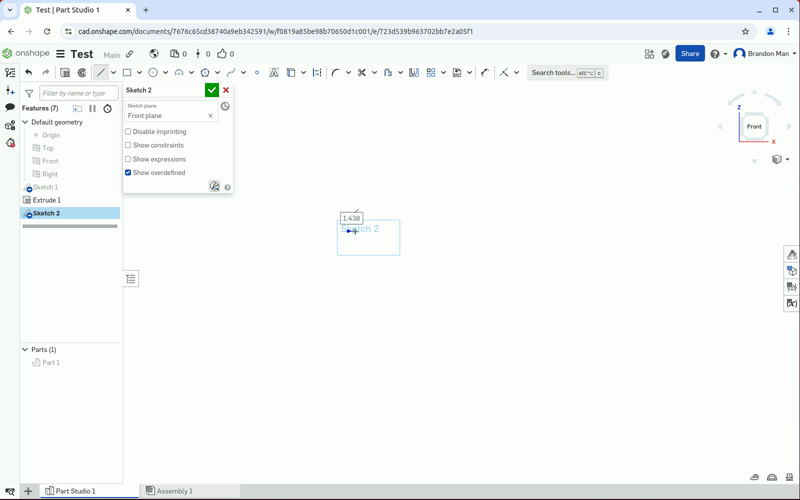
key_down(shift)
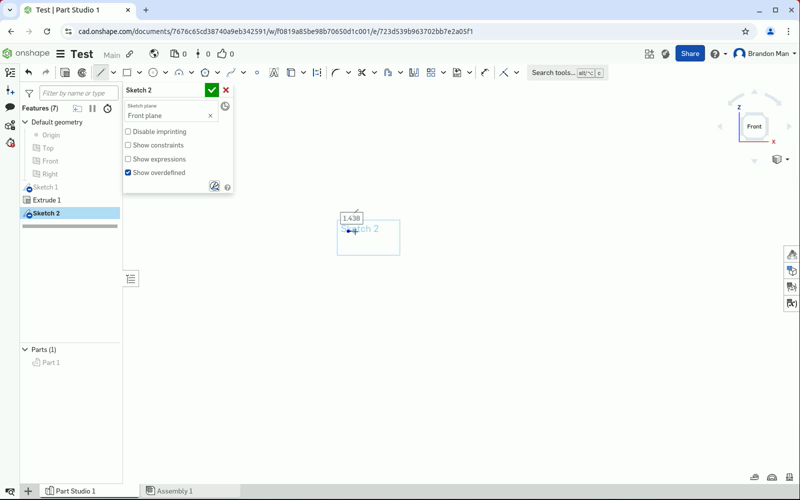
mouse_move(562, 231)
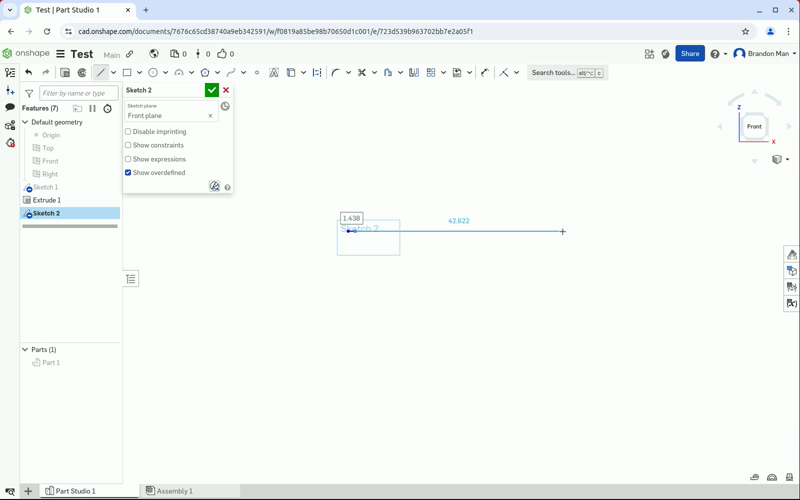
click(562, 231)
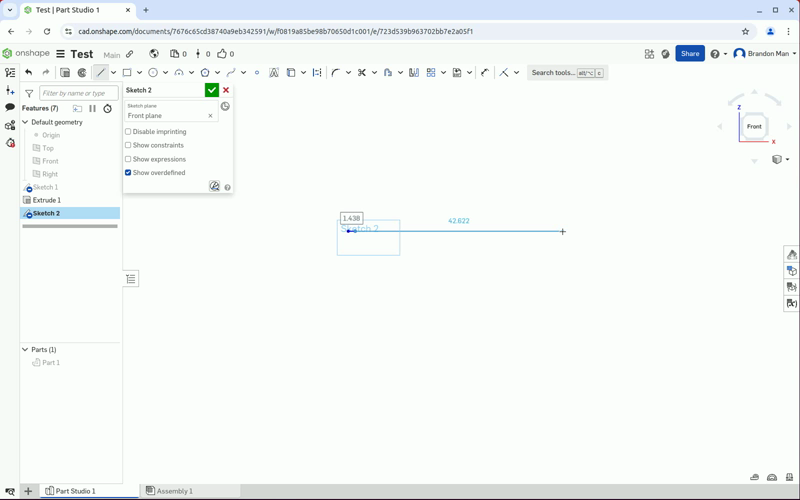
key_up(shift)
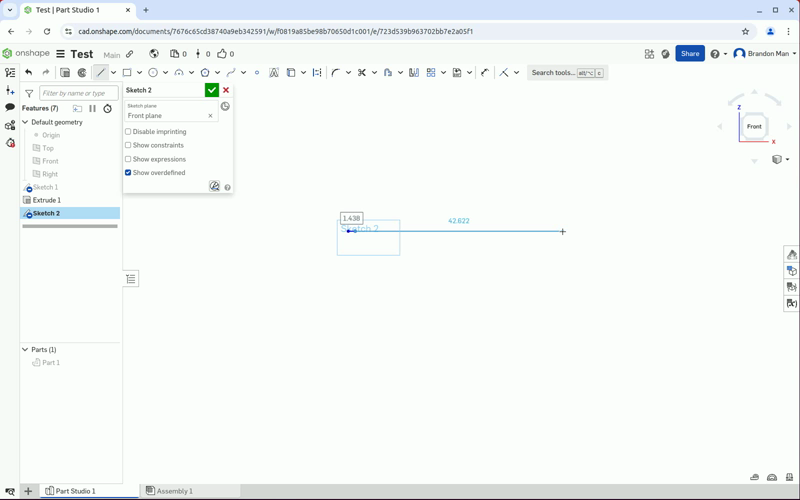
key_down(shift)
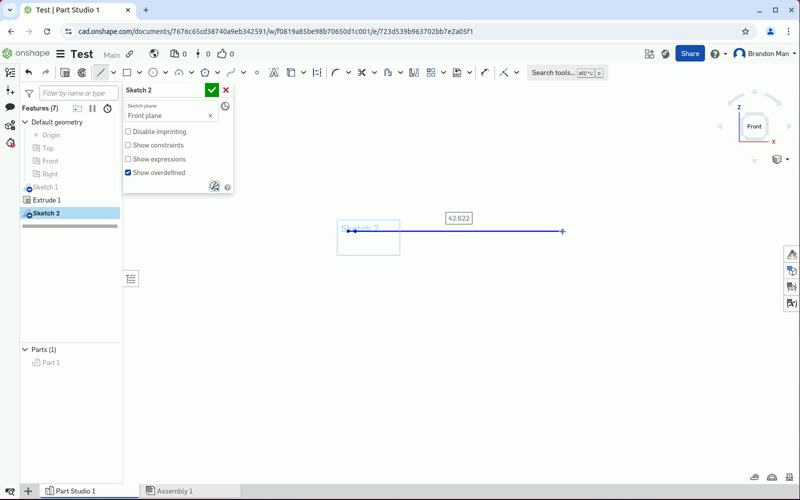
mouse_move(589, 231)
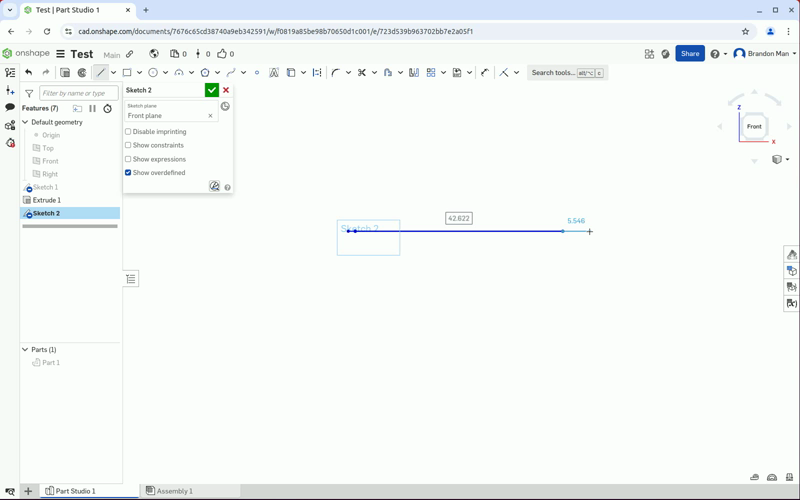
mouse_move(572, 231)
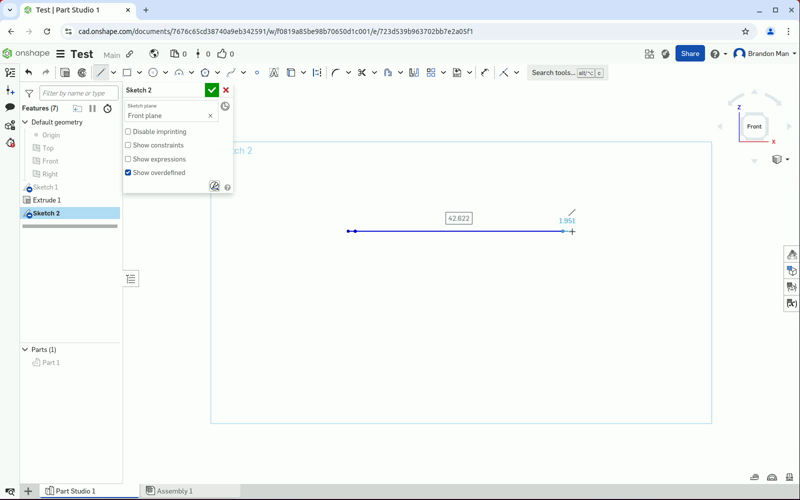
click(572, 231)
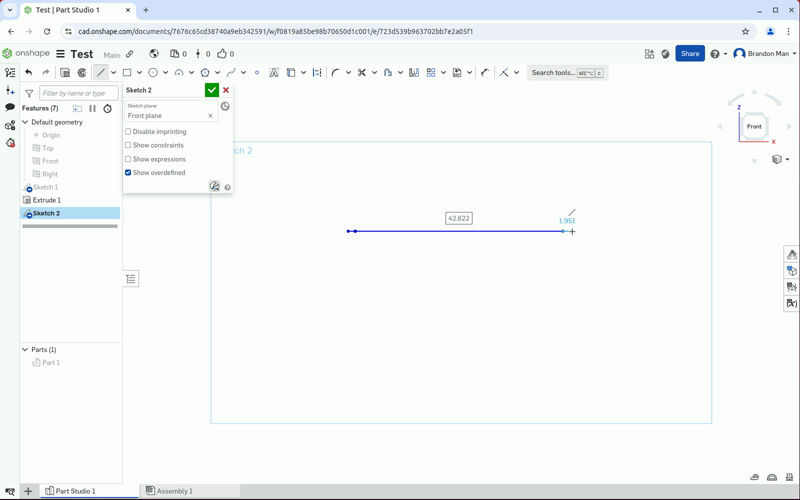
key_up(shift)
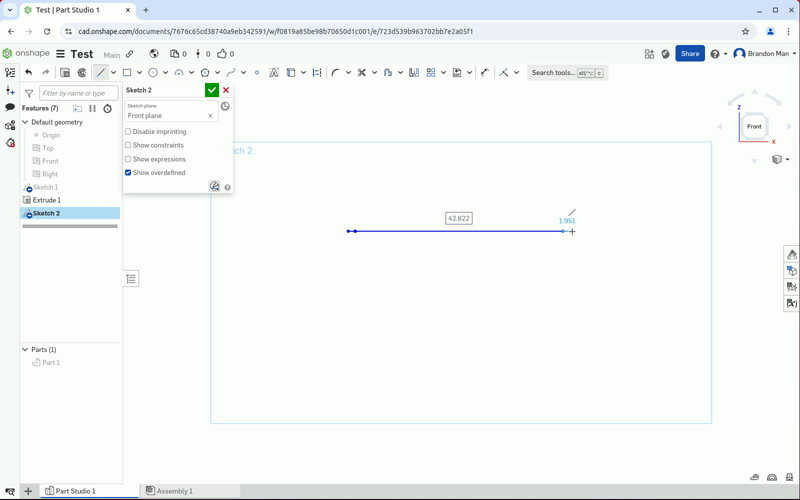
key_down(shift)
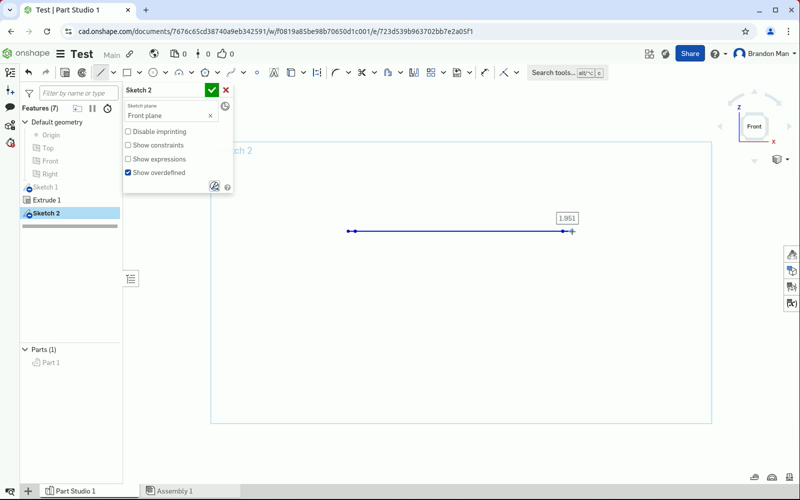
mouse_move(589, 231)
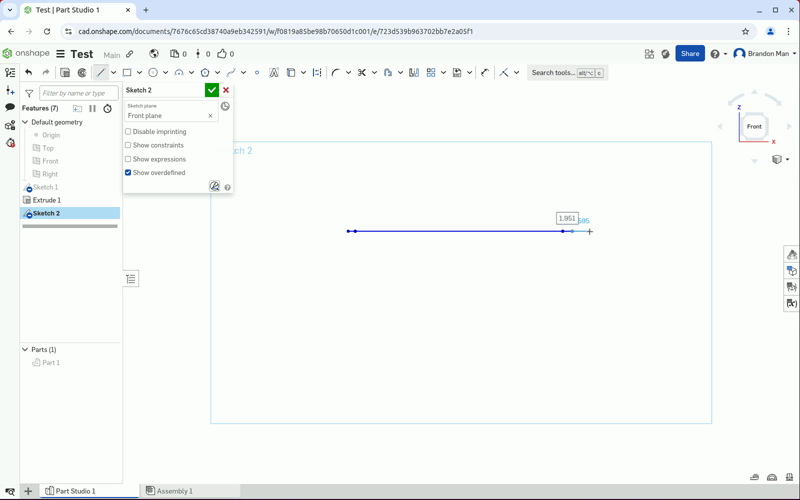
mouse_move(572, 226)
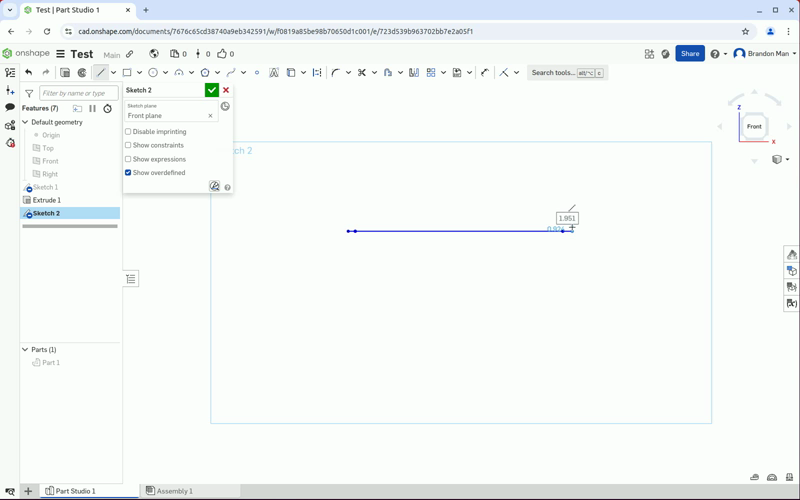
scroll(6)
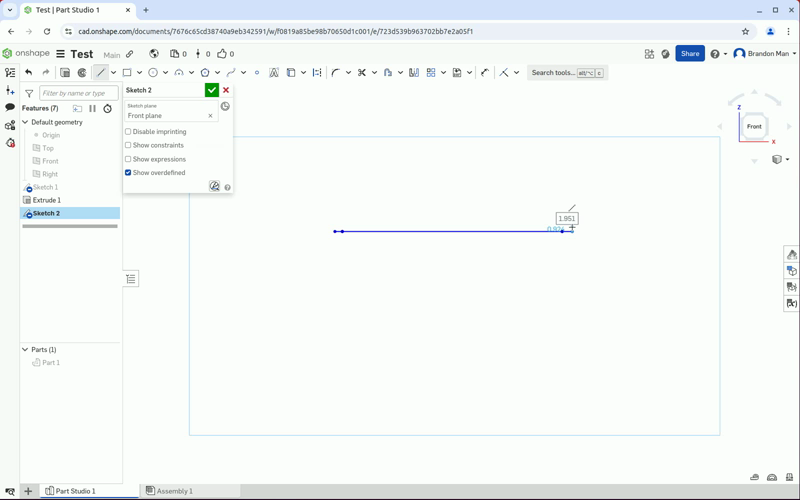
scroll(6)
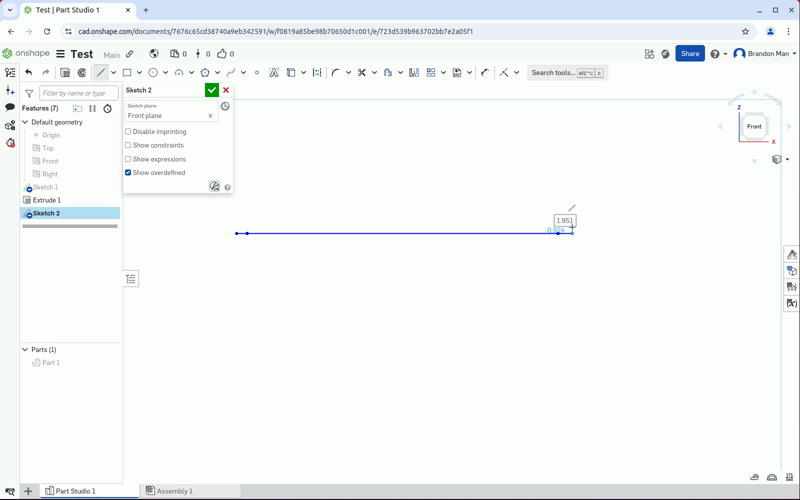
scroll(6)
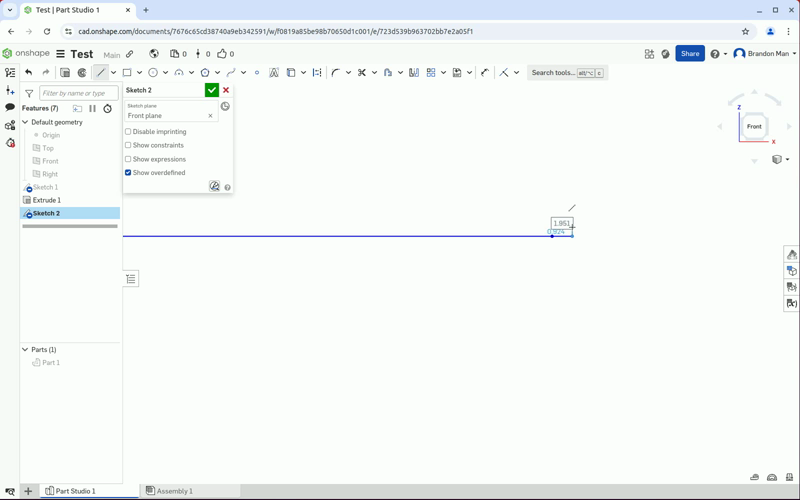
scroll(6)
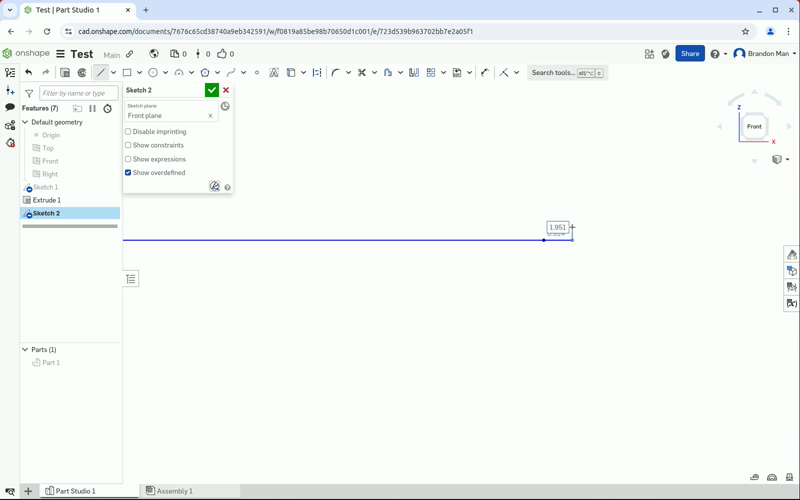
scroll(6)
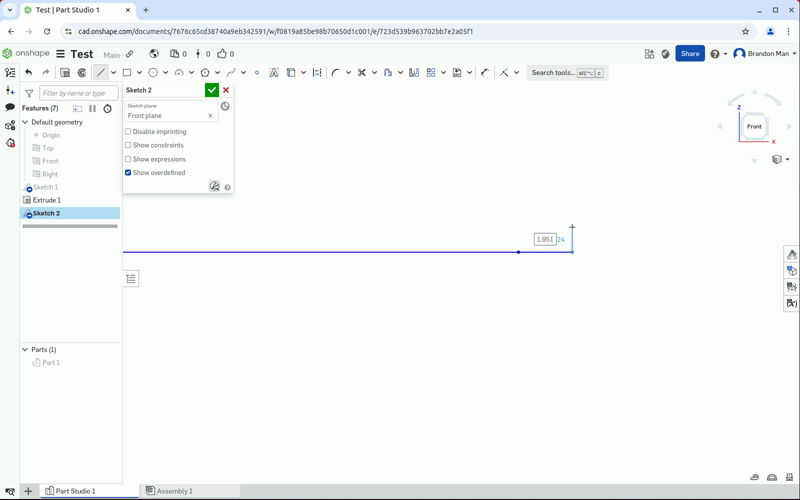
scroll(6)
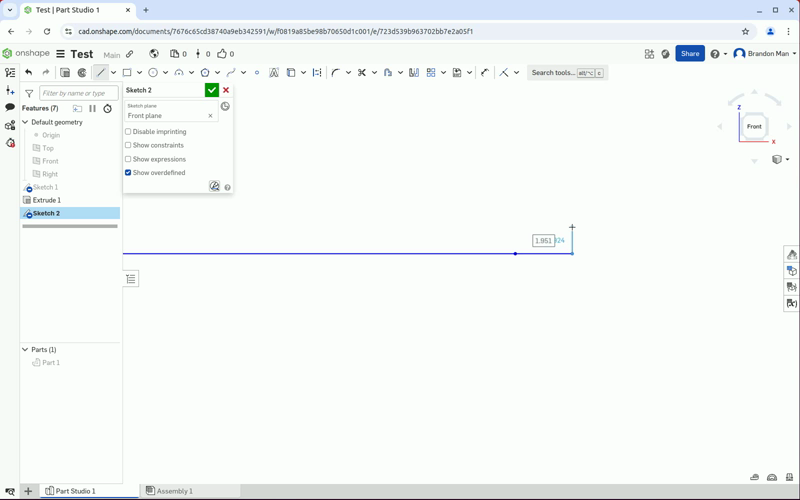
scroll(6)
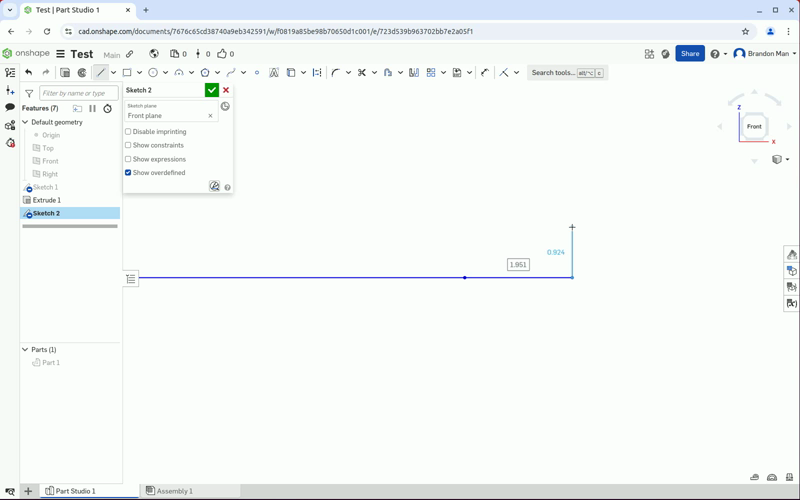
click(572, 226)
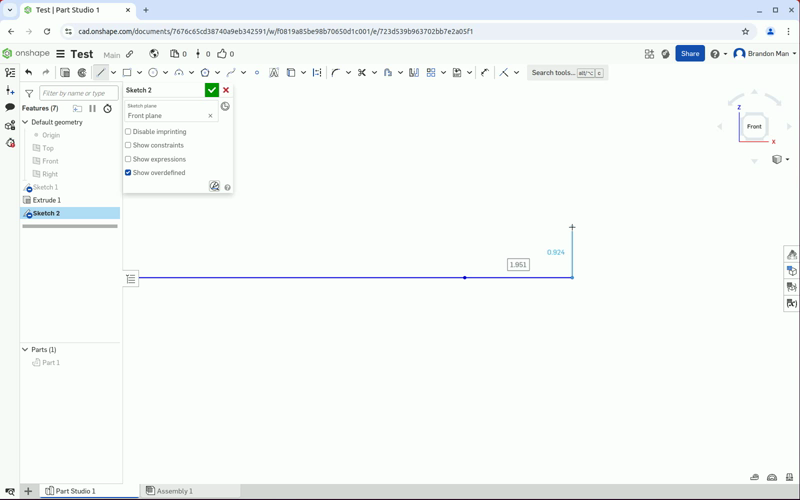
scroll(-6)
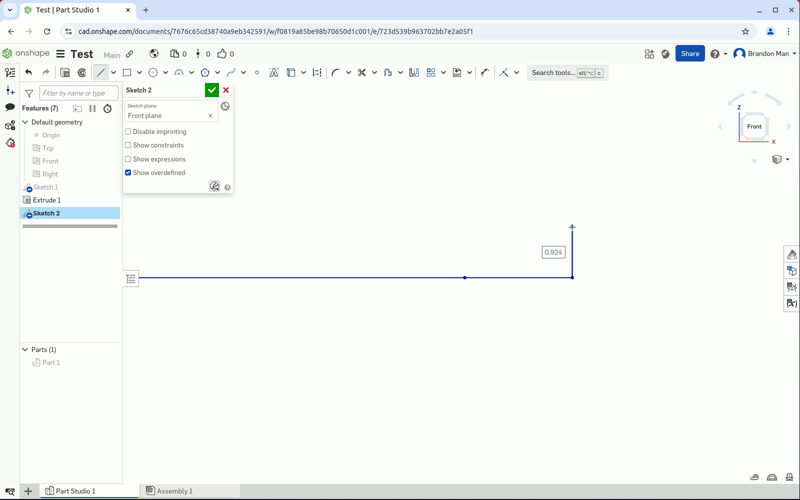
scroll(-6)
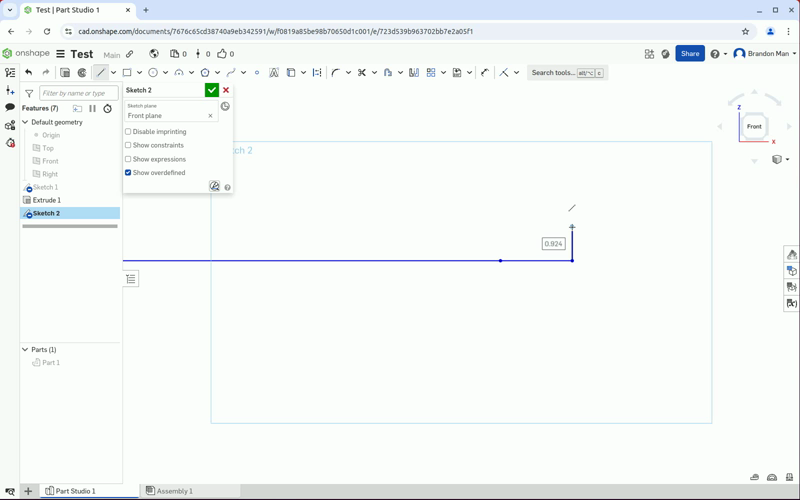
scroll(-6)
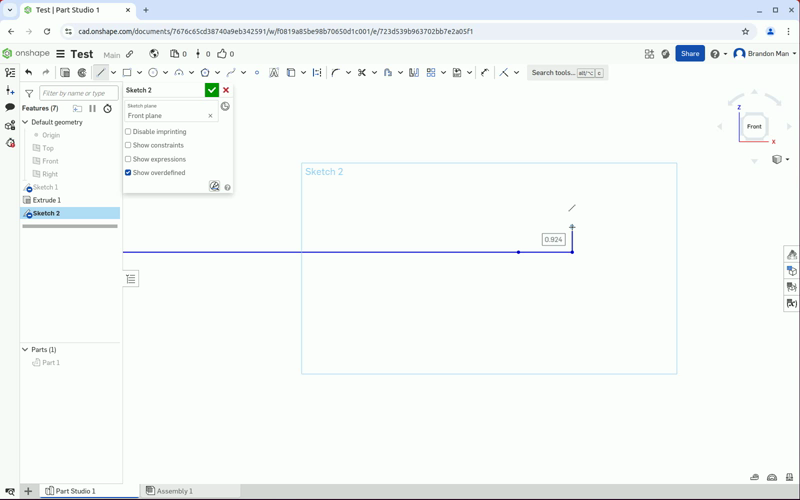
scroll(-6)
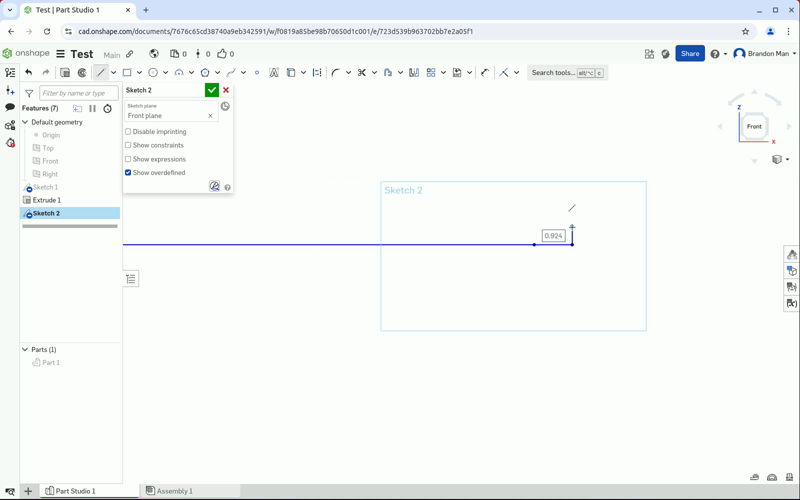
scroll(-6)
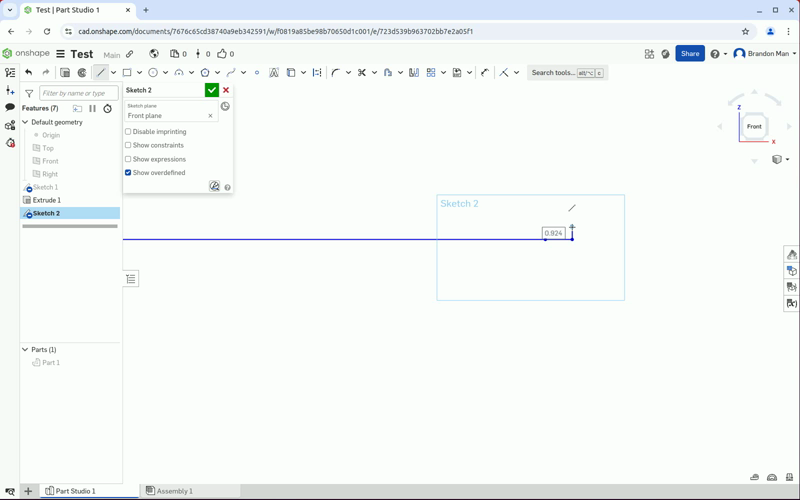
scroll(-6)
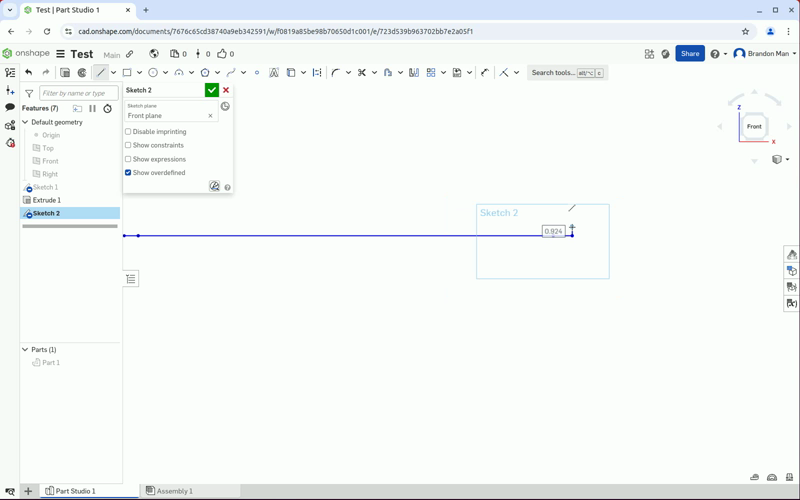
scroll(-6)
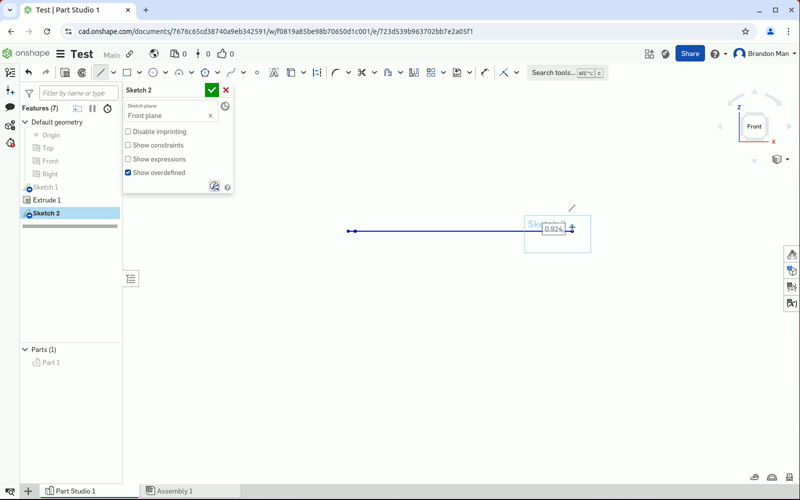
key_up(shift)
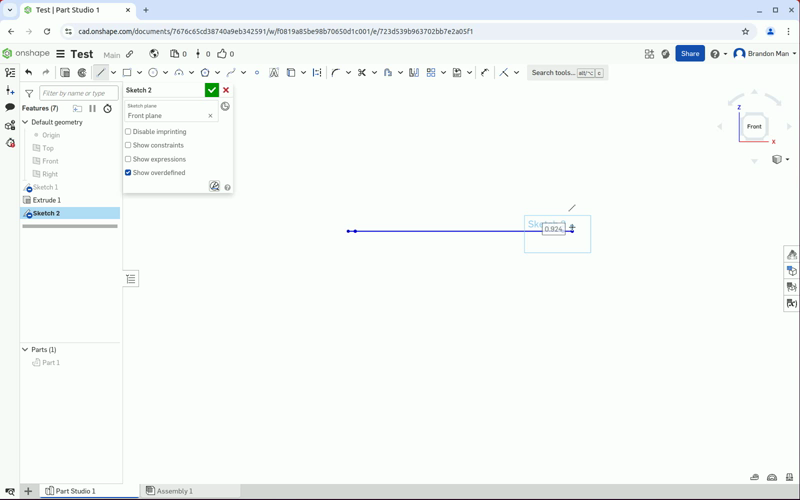
key_down(shift)
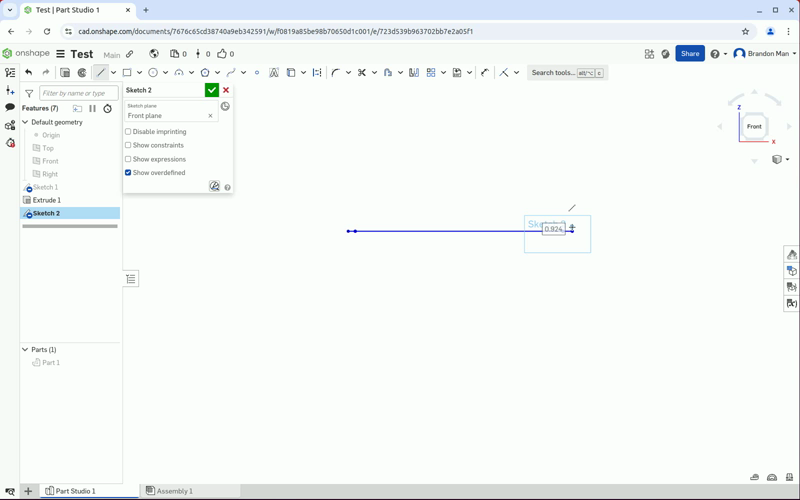
mouse_move(348, 226)
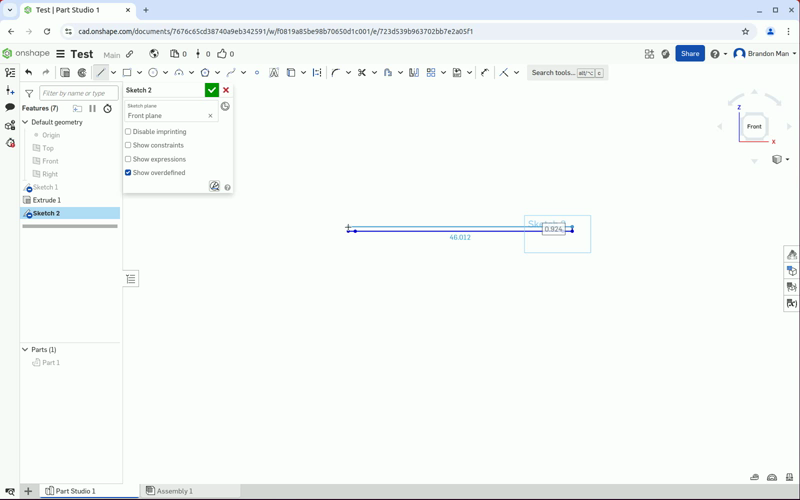
click(348, 226)
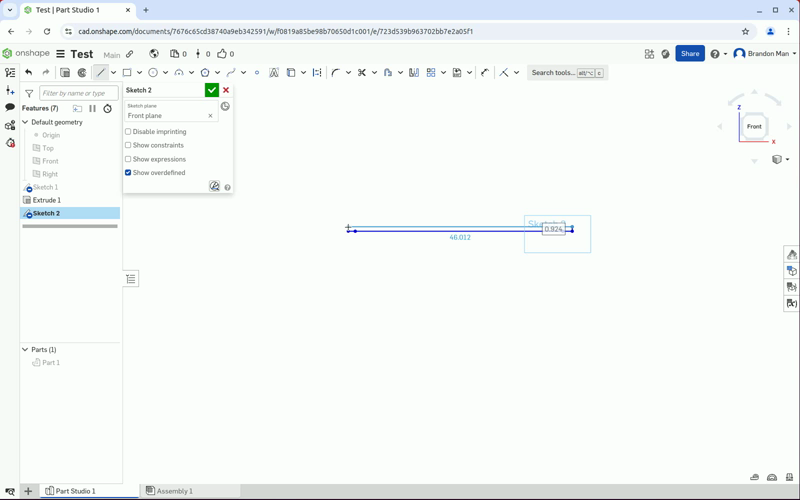
key_up(shift)
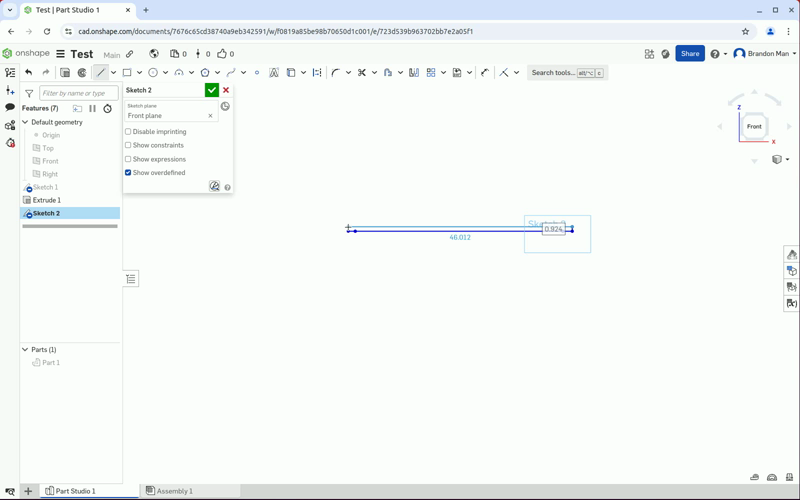
mouse_move(378, 226)
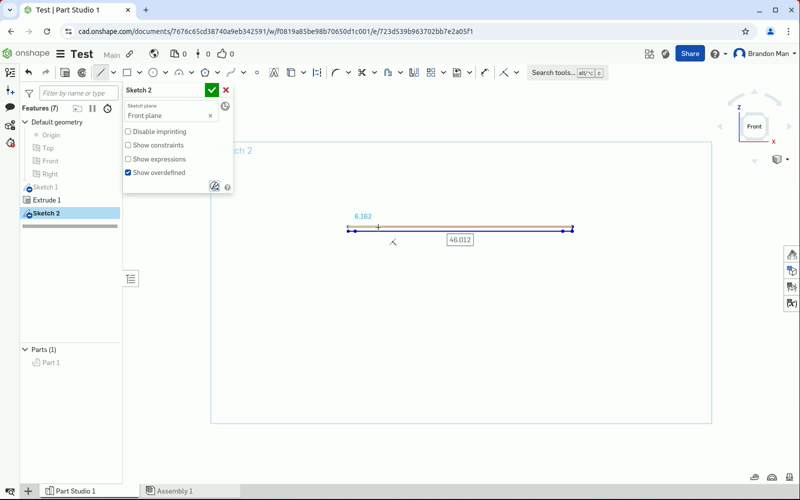
key_down(shift)
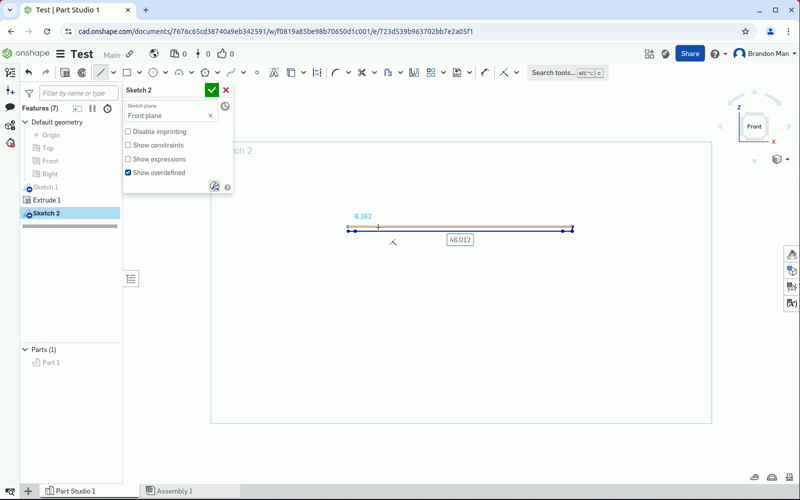
mouse_move(348, 231)
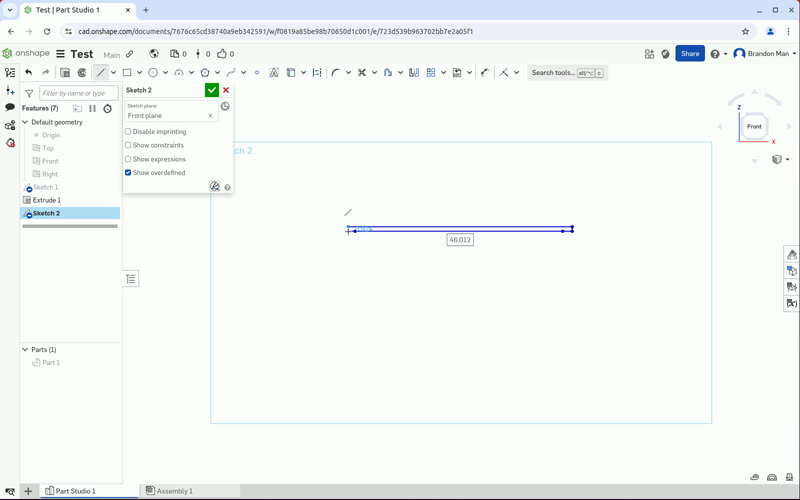
scroll(6)
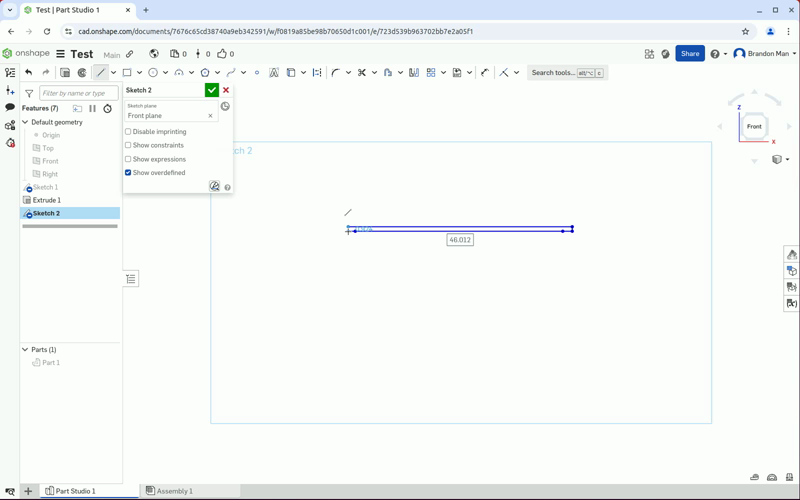
scroll(6)
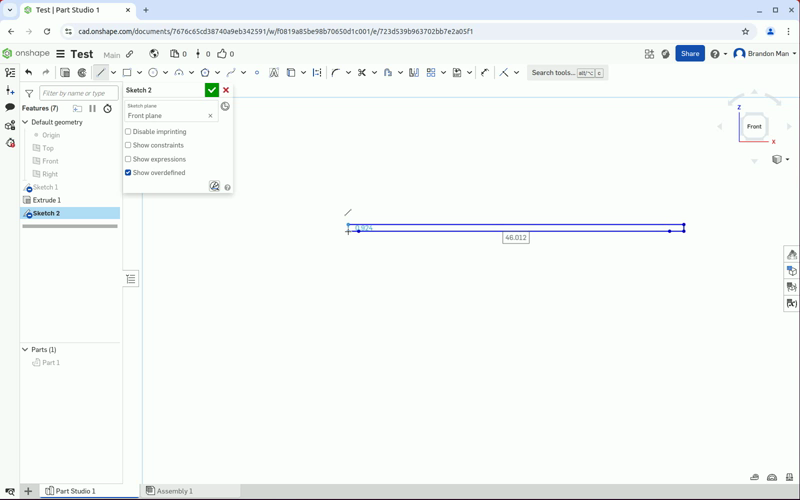
scroll(6)
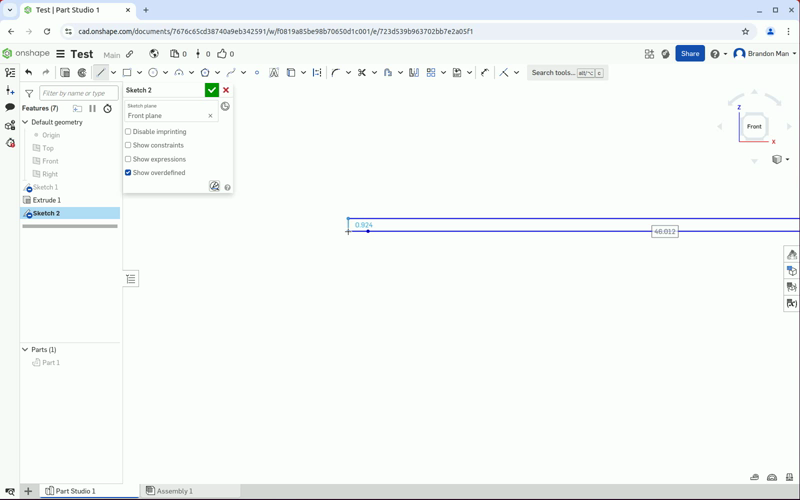
scroll(6)
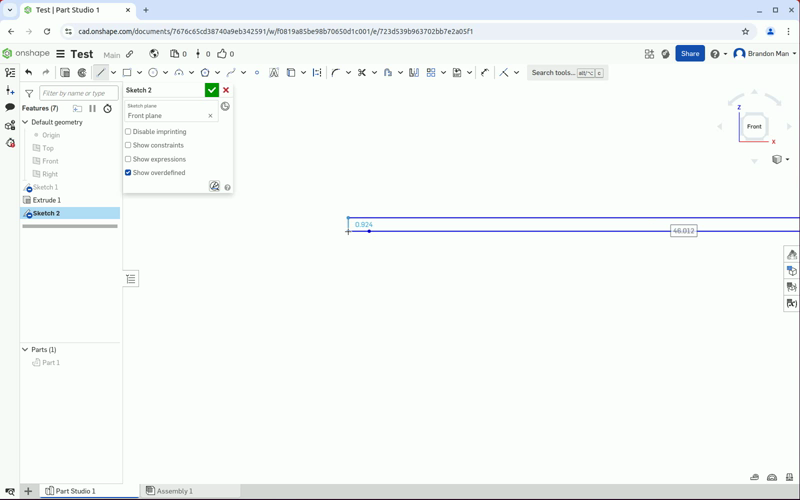
scroll(6)
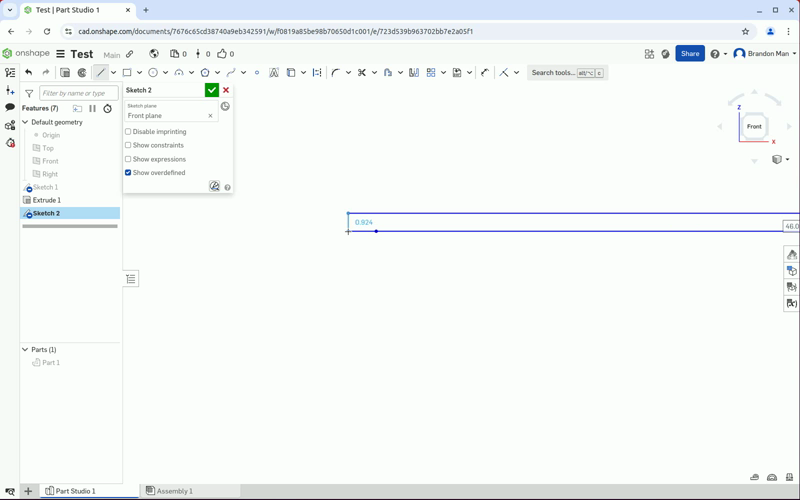
scroll(6)
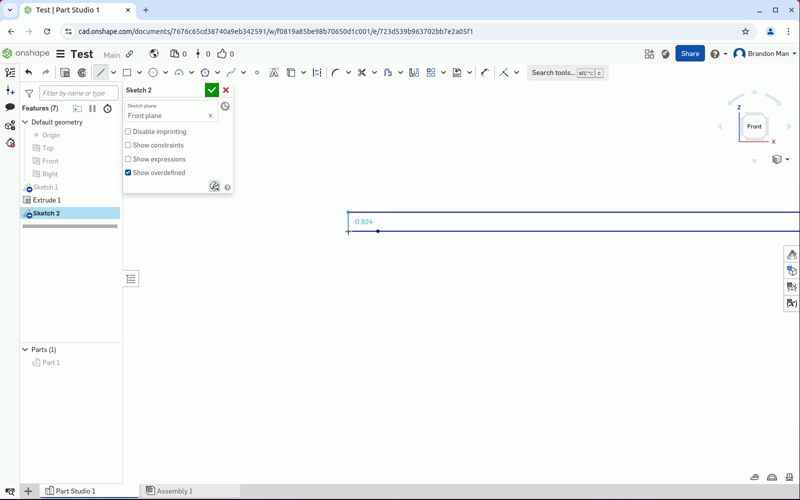
scroll(6)
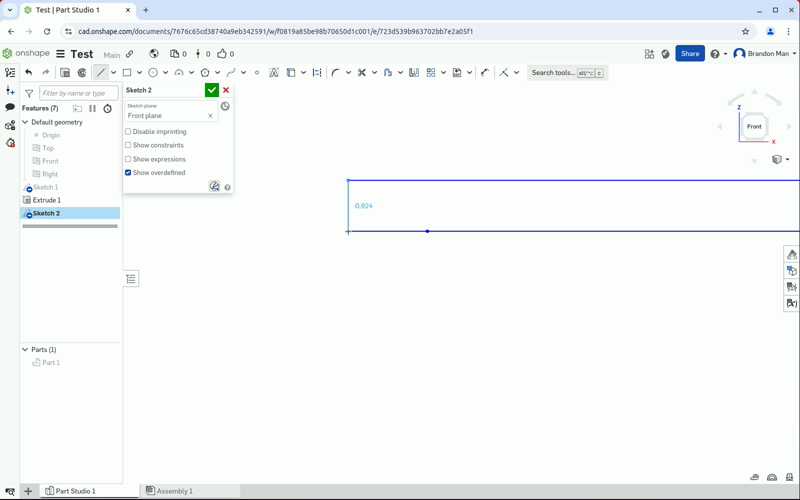
key_up(shift)
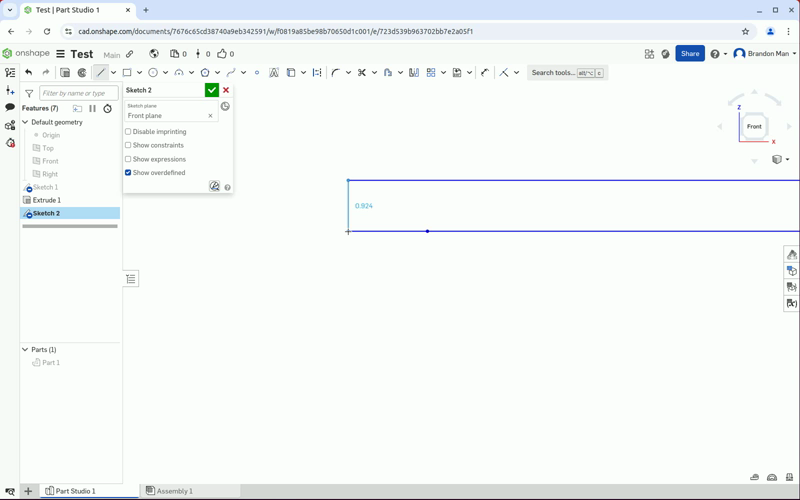
click(348, 231)
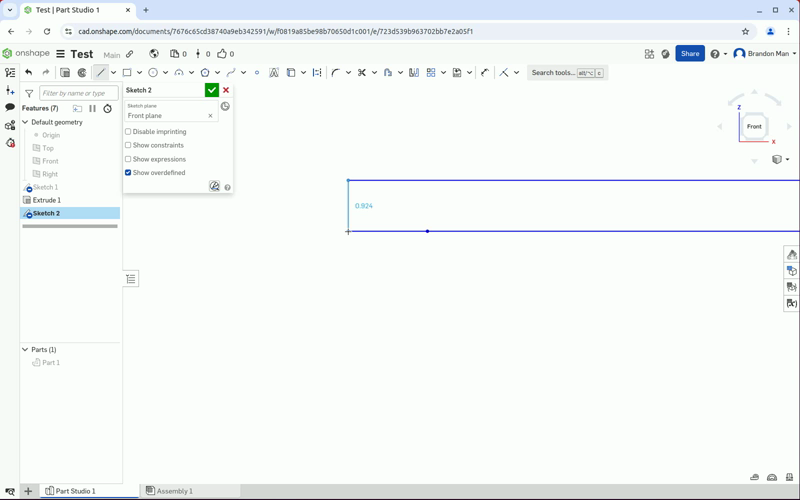
scroll(-6)
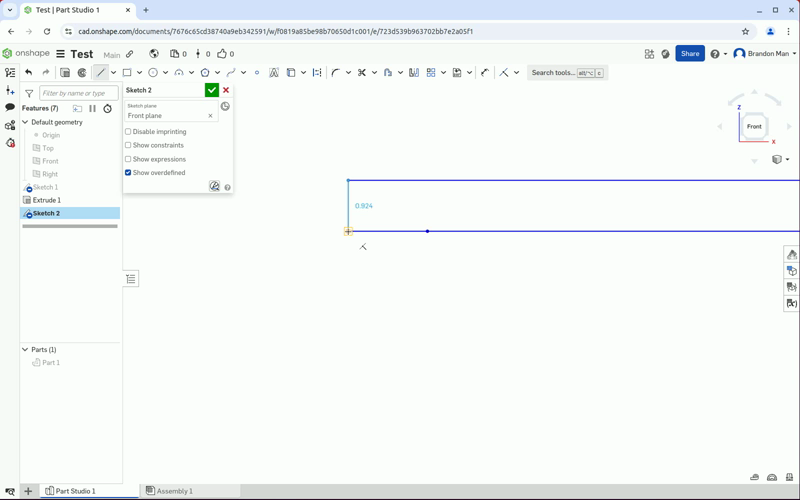
scroll(-6)
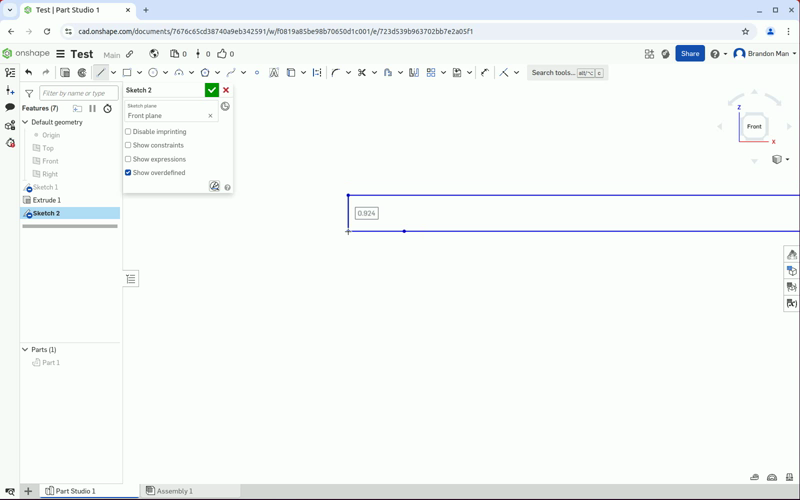
scroll(-6)
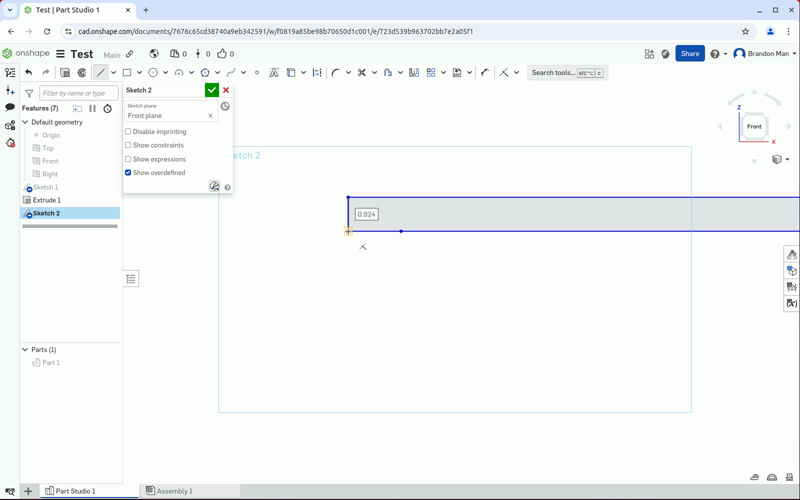
scroll(-6)
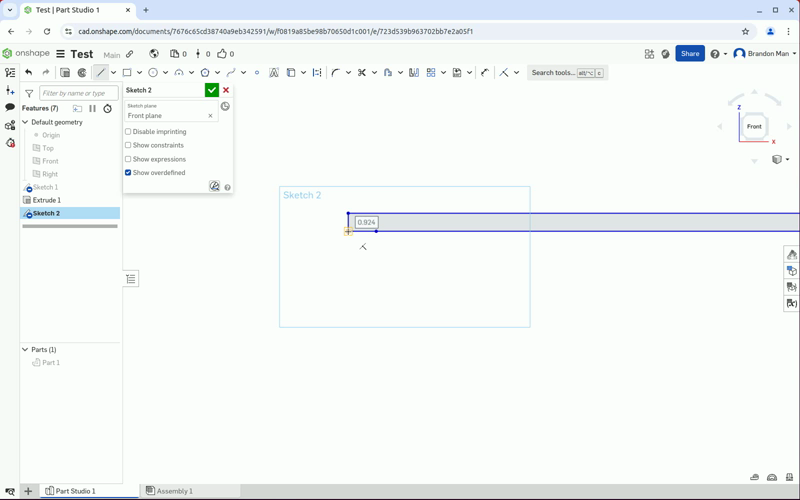
scroll(-6)
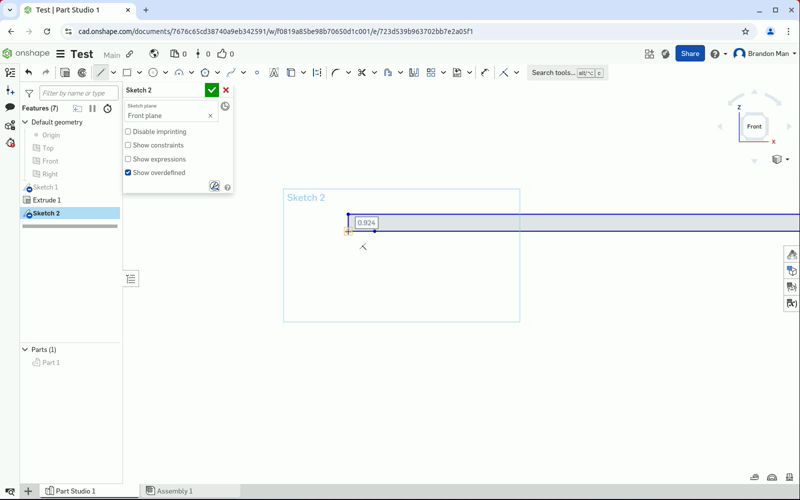
scroll(-6)
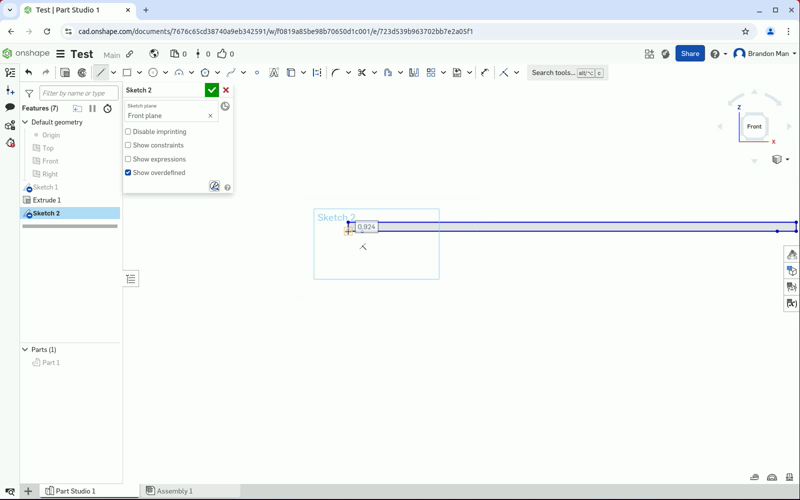
scroll(-6)
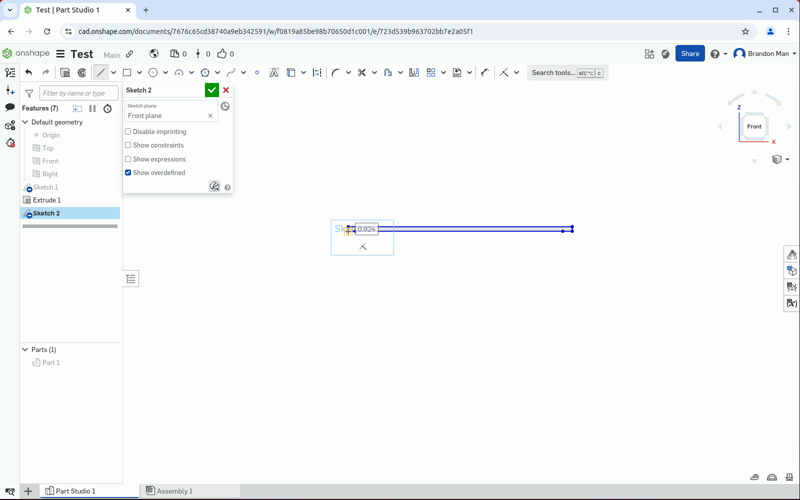
key(esc)
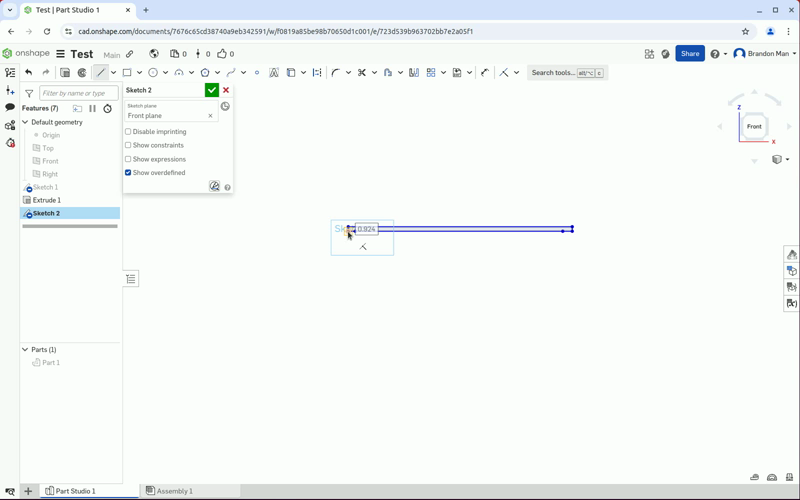
mouse_move(406, 229)
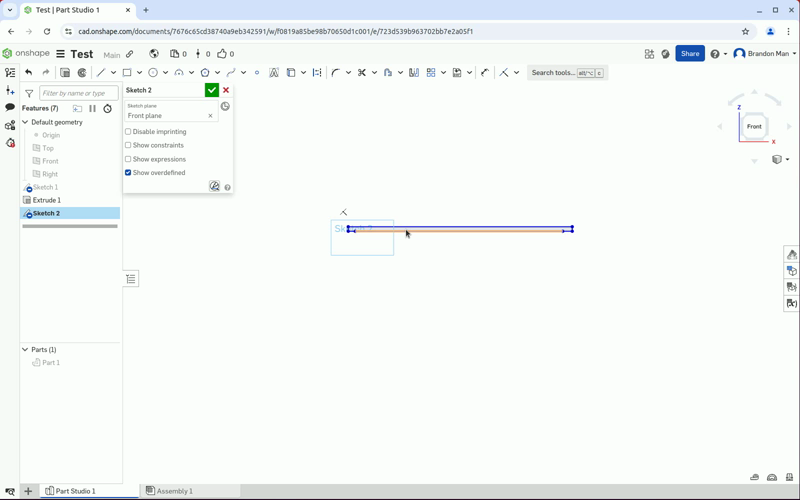
scroll(6)
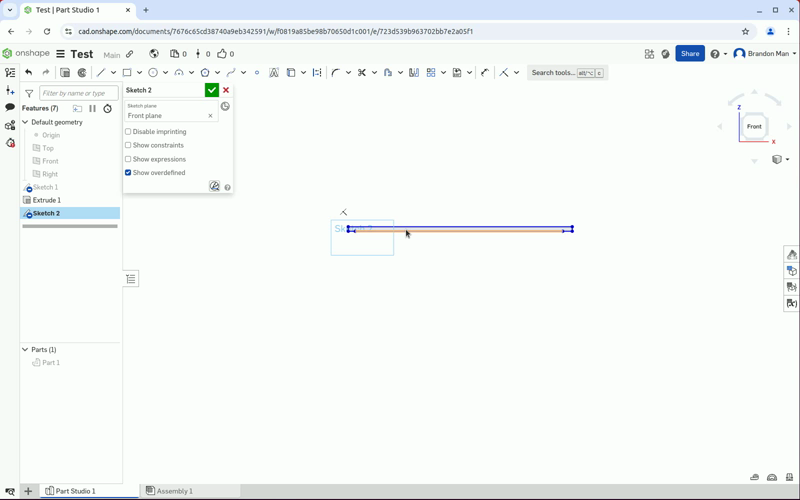
scroll(6)
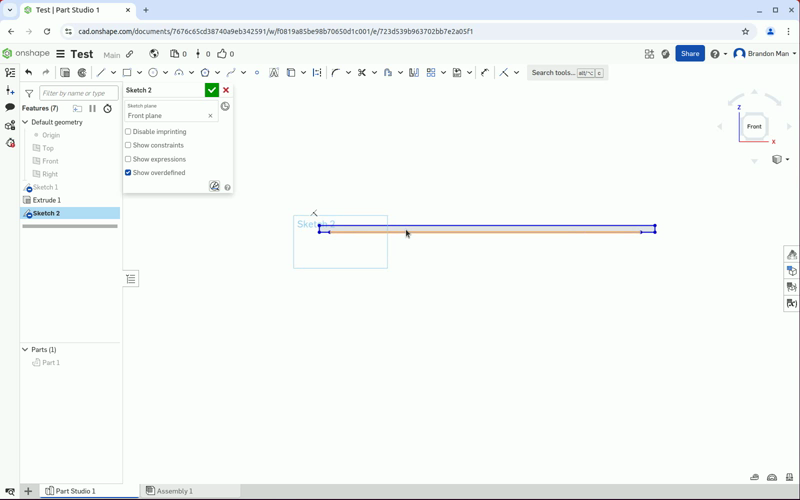
scroll(6)
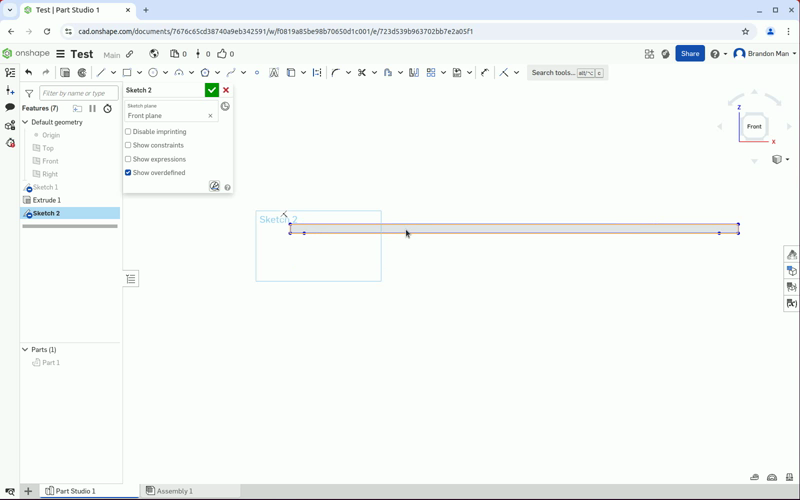
scroll(6)
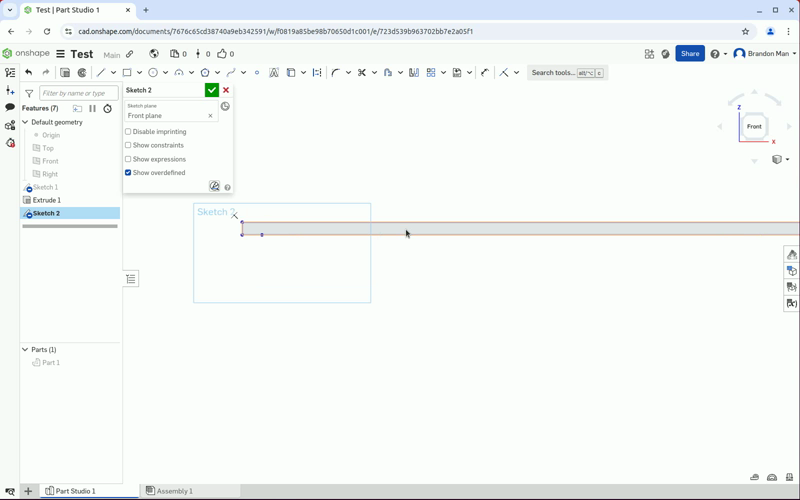
scroll(6)
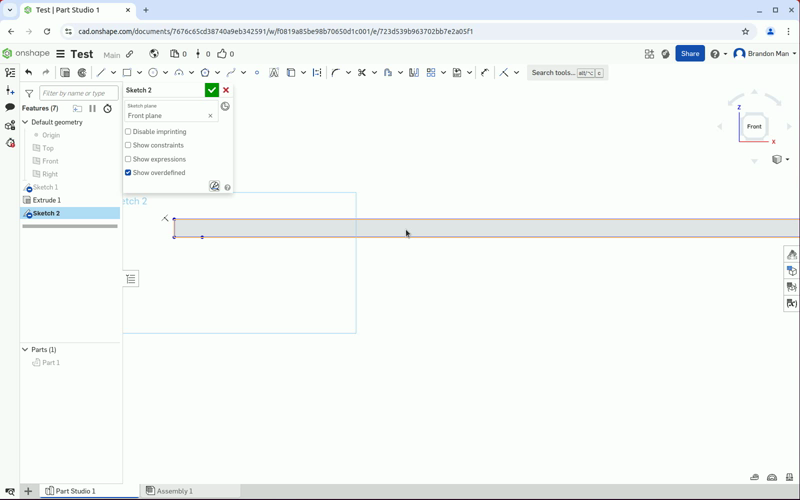
scroll(6)
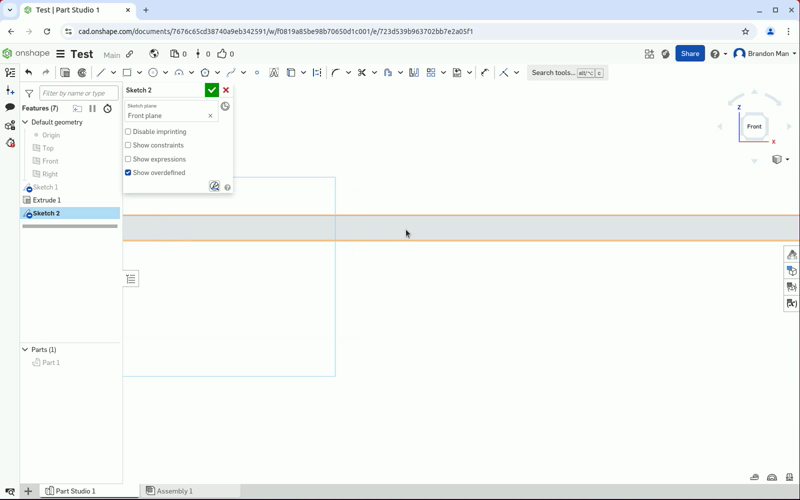
scroll(6)
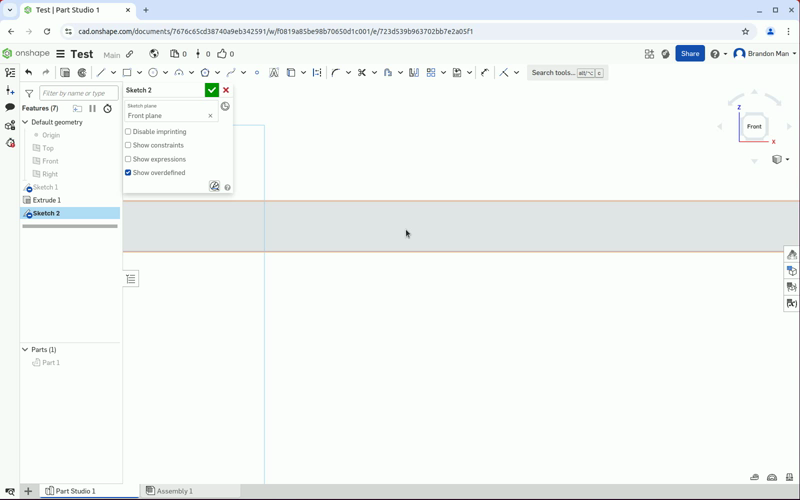
click(406, 229)
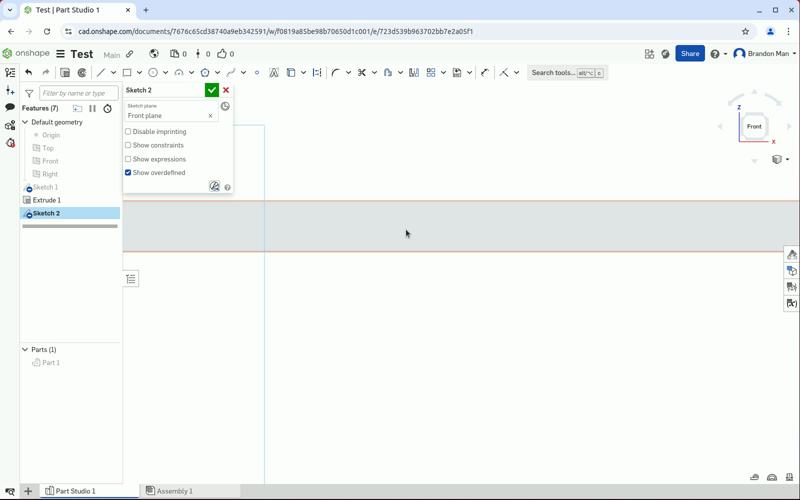
scroll(-6)
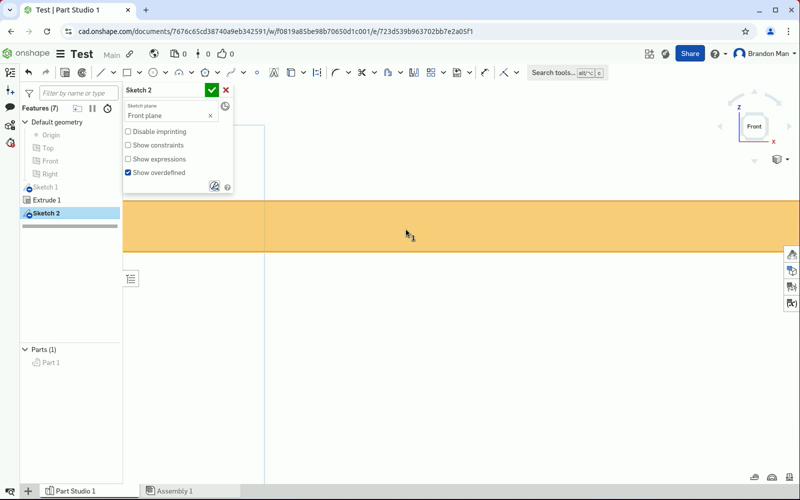
scroll(-6)
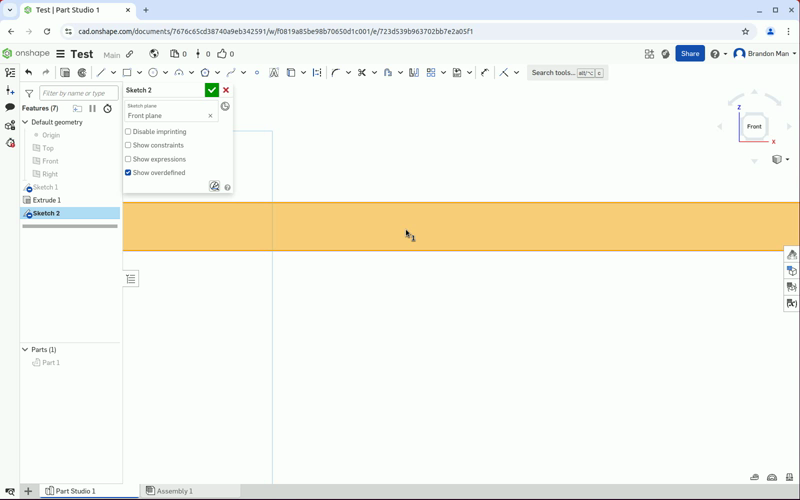
scroll(-6)
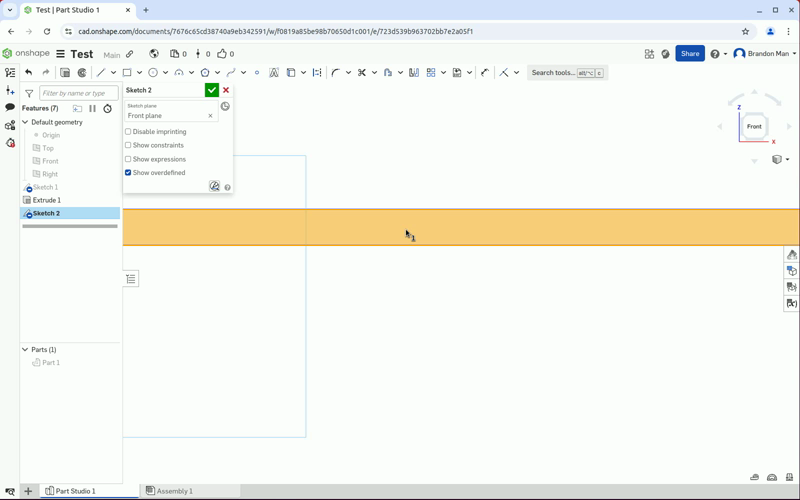
scroll(-6)
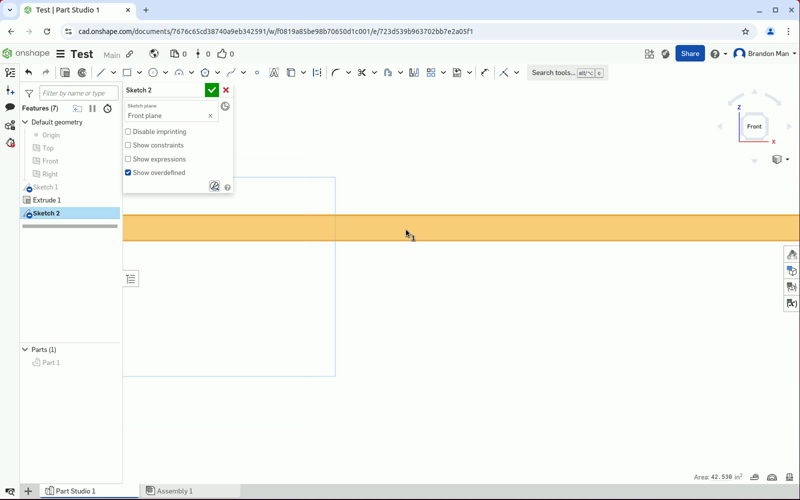
scroll(-6)
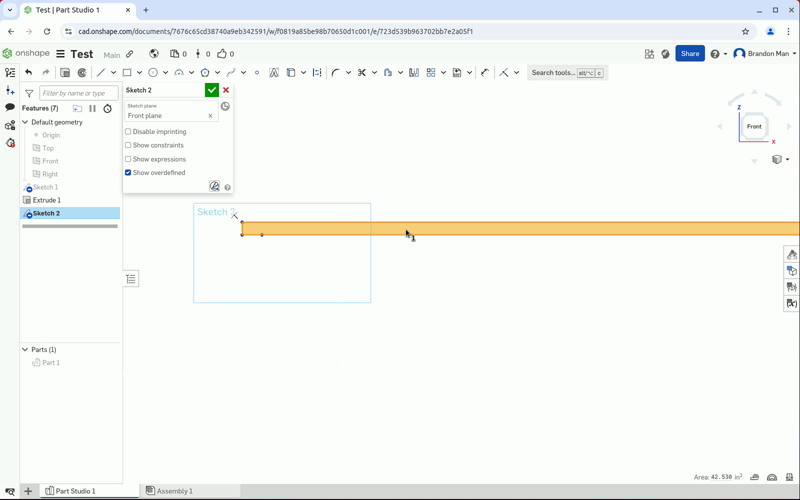
scroll(-6)
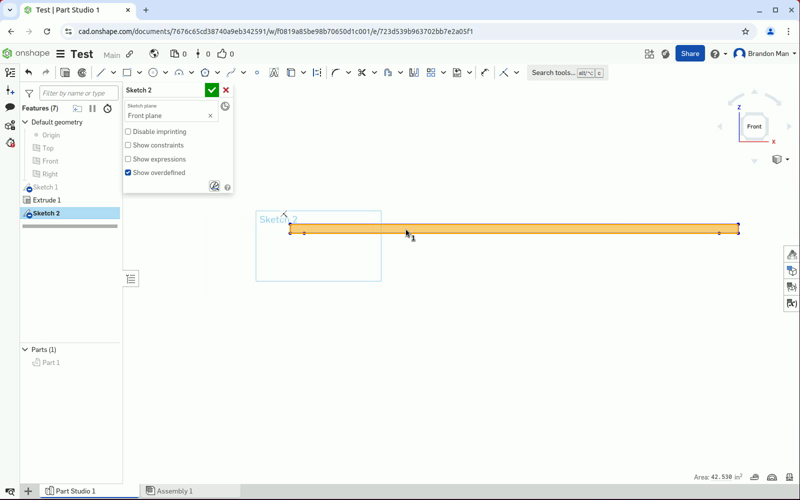
scroll(-6)
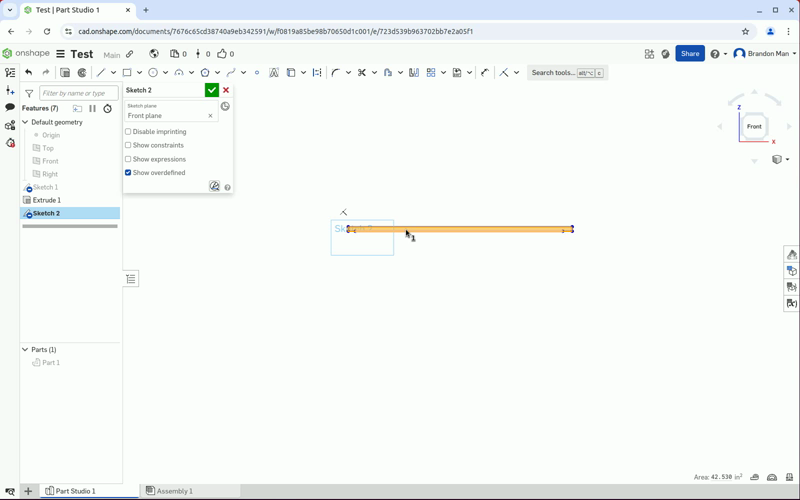
mouse_move(73, 352)
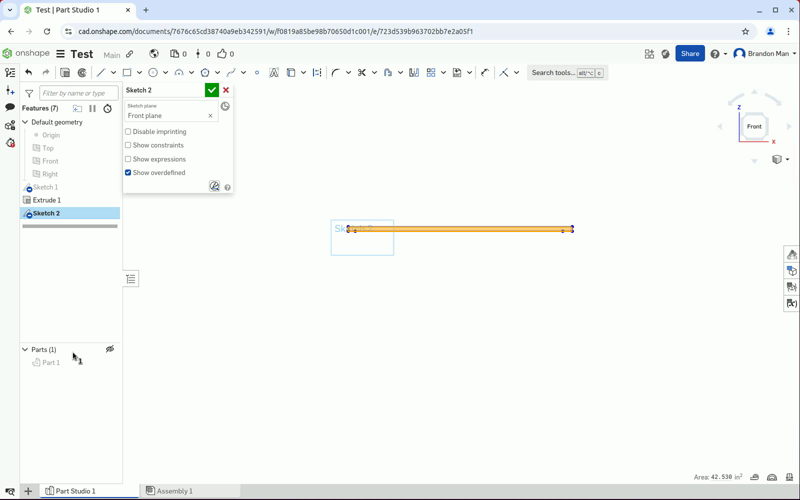
key(shift+y)
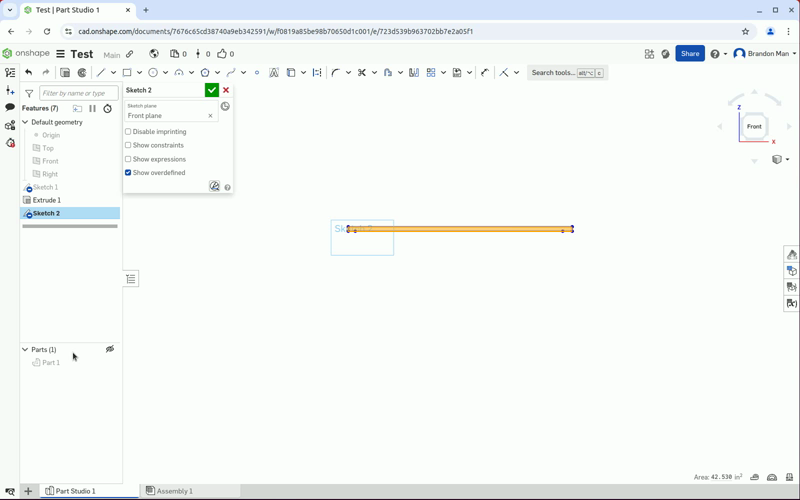
key(shift+e)
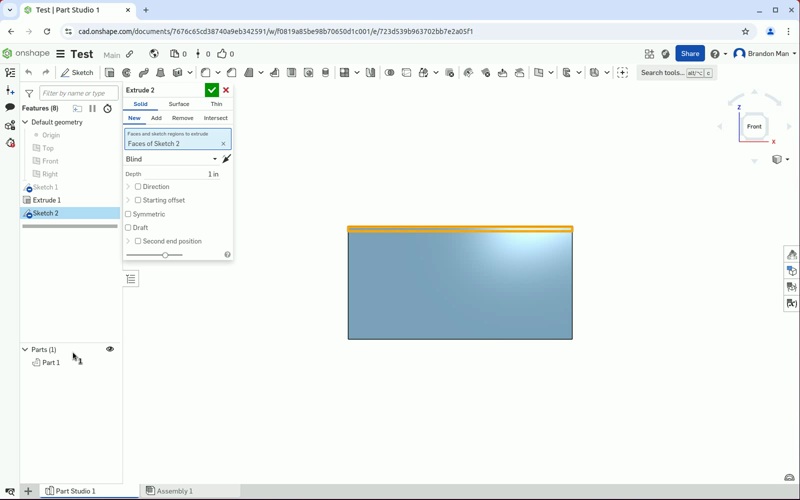
mouse_move(143, 106)
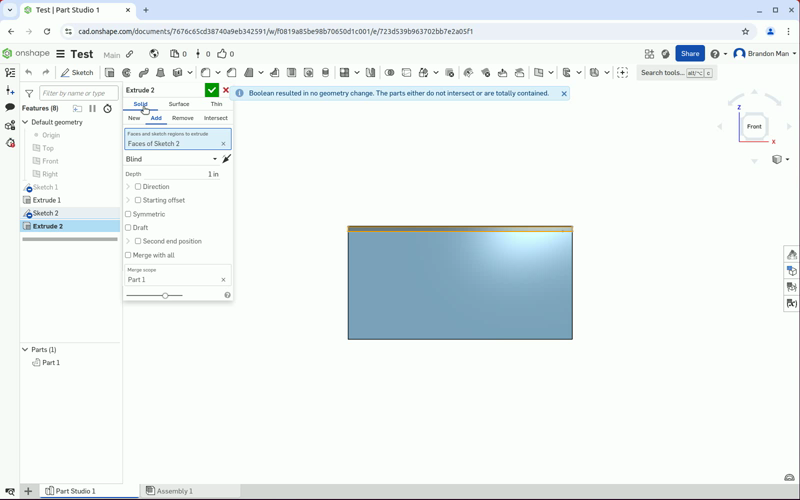
click(143, 106)
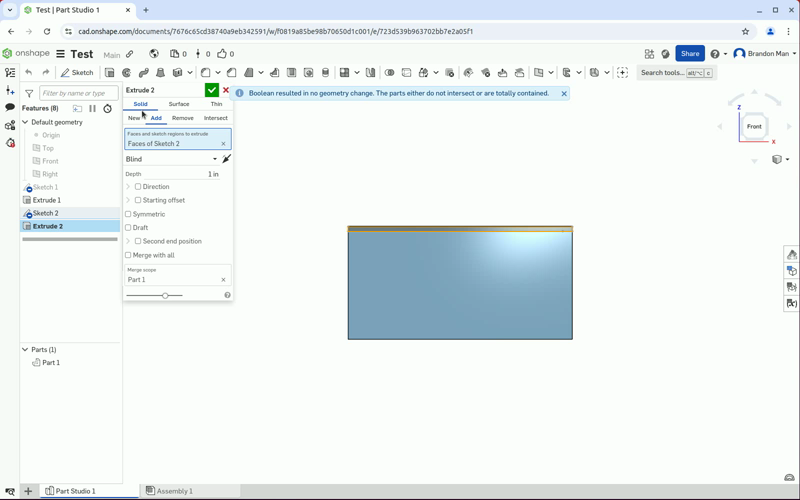
mouse_move(137, 120)
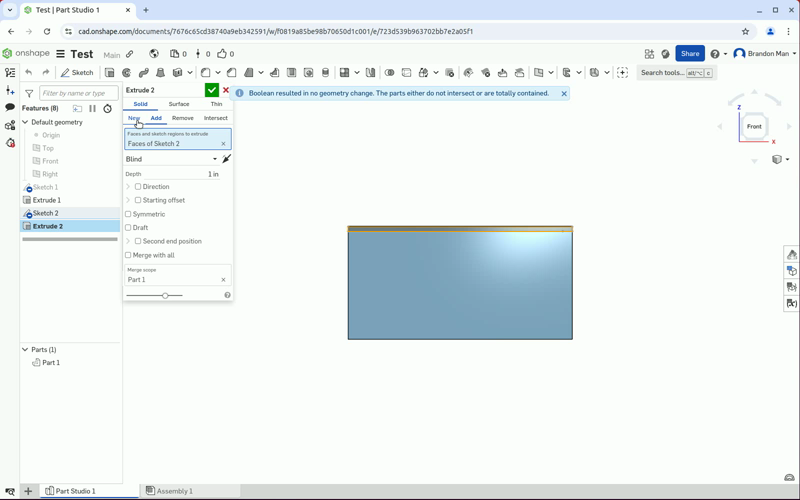
click(137, 120)
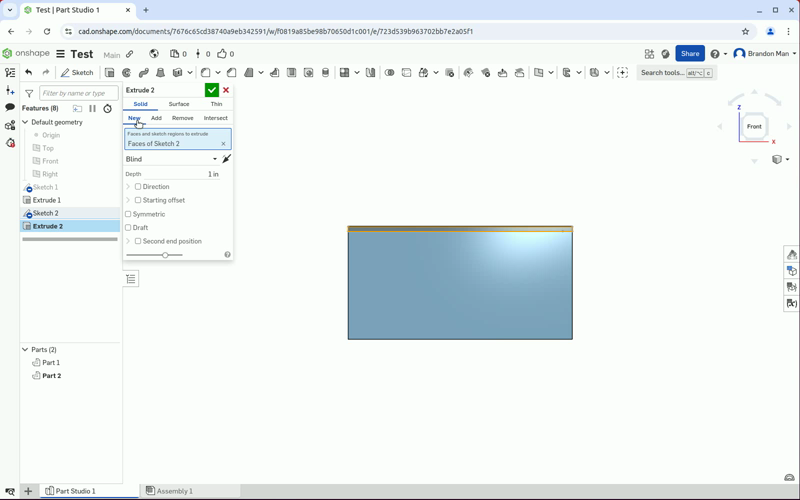
key(tab, 4)
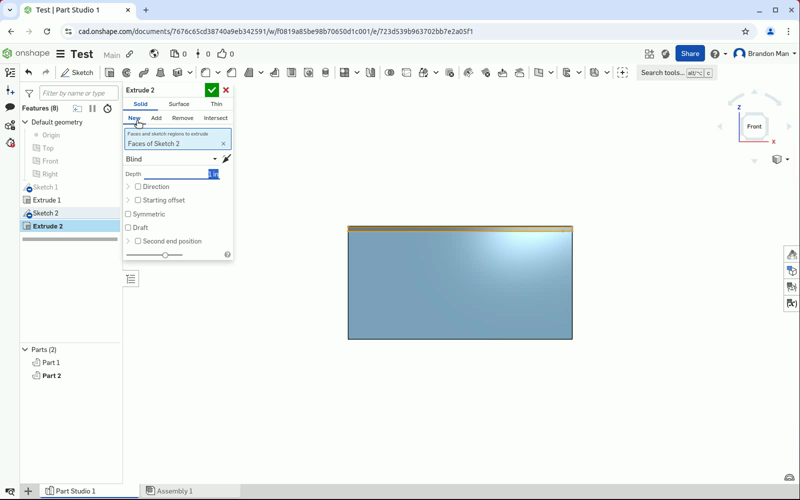
text(0.962)
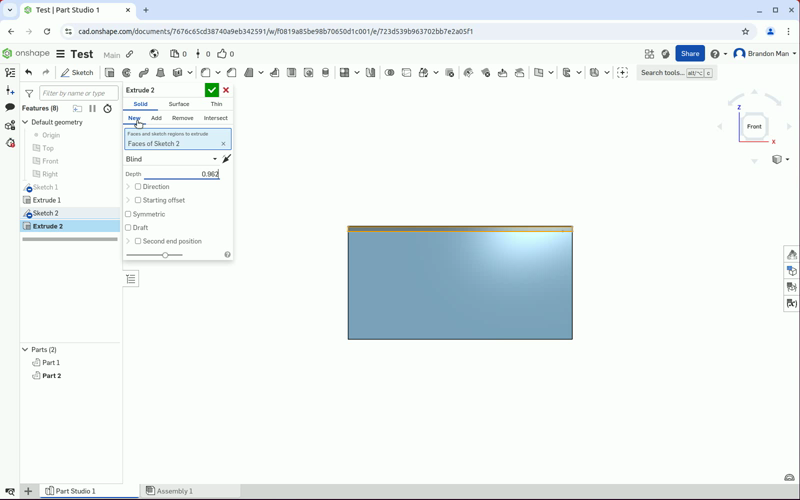
key(tab, 3)
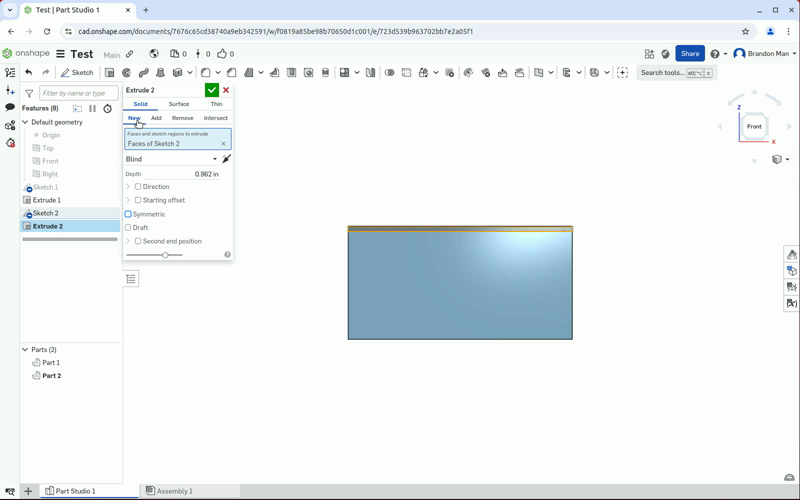
key(space)
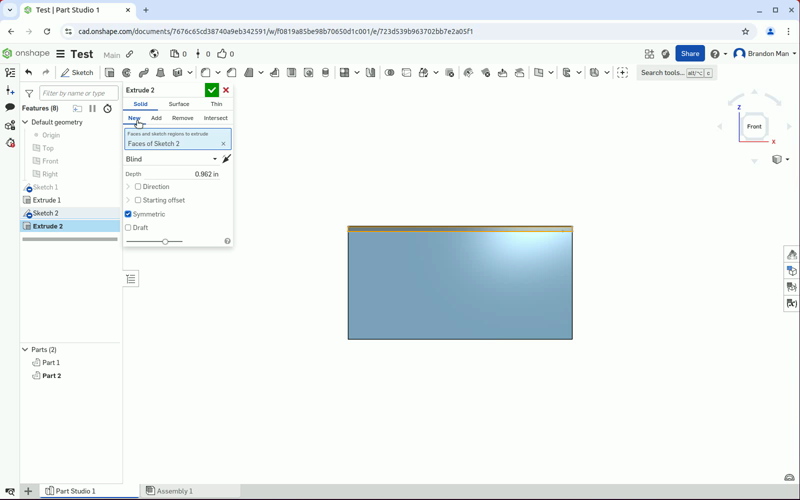
key(enter)
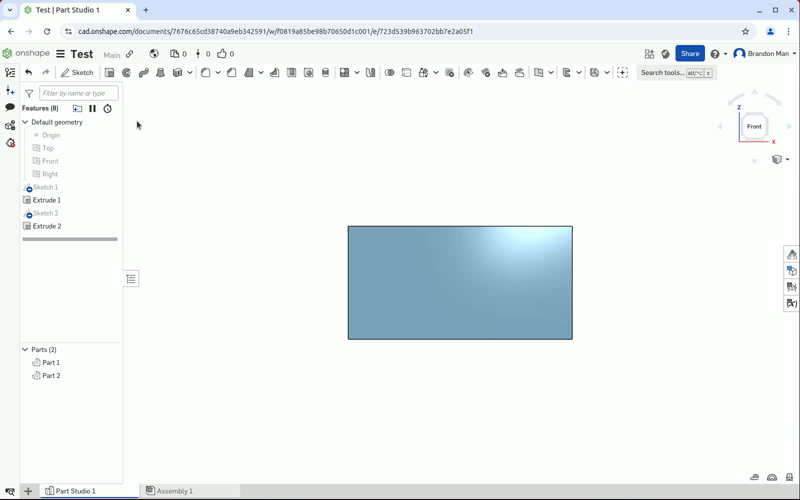
key(shift+h)
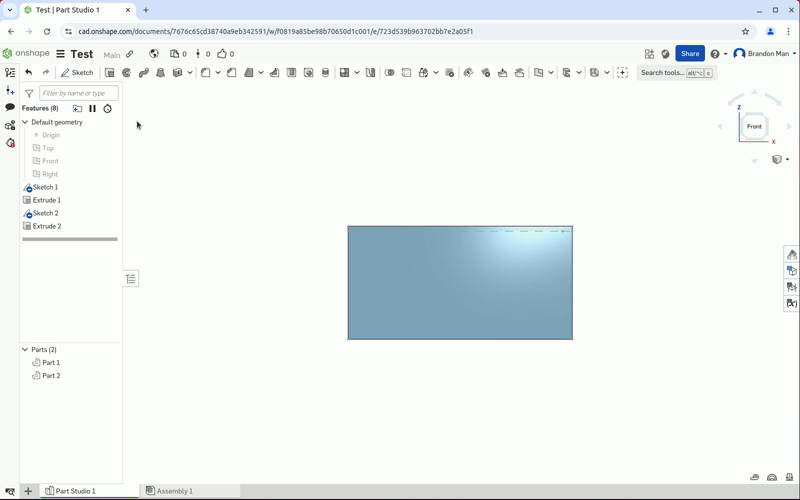
key(shift+h)
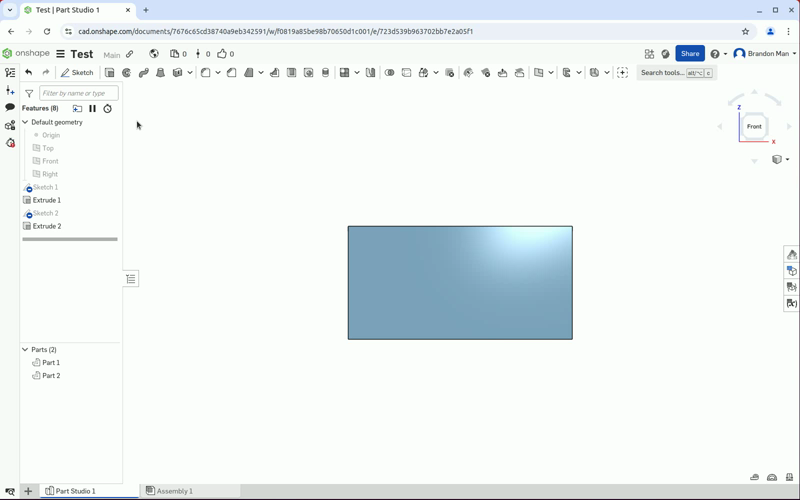
mouse_move(73, 189)
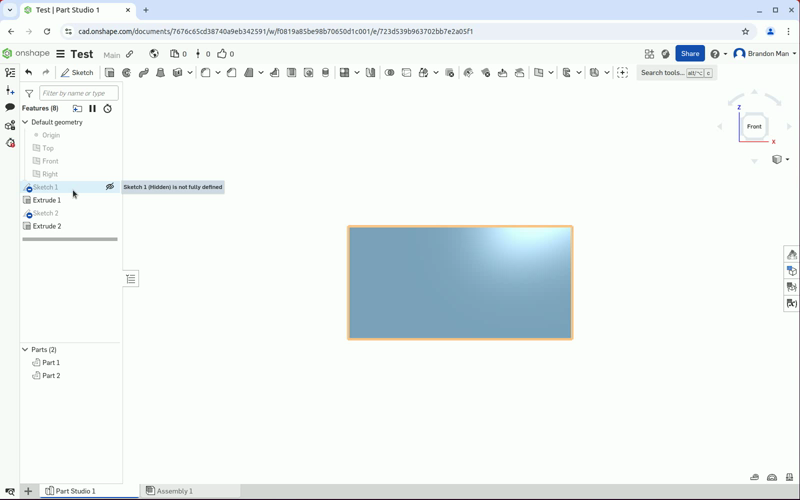
click(73, 189)
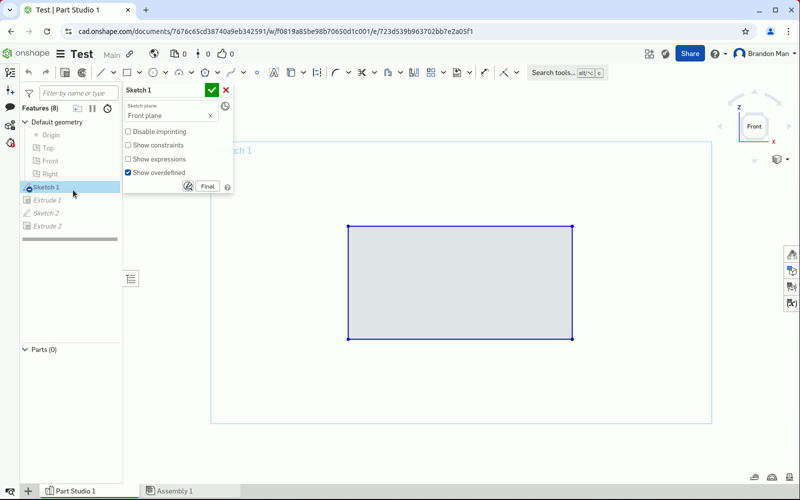
mouse_move(229, 92)
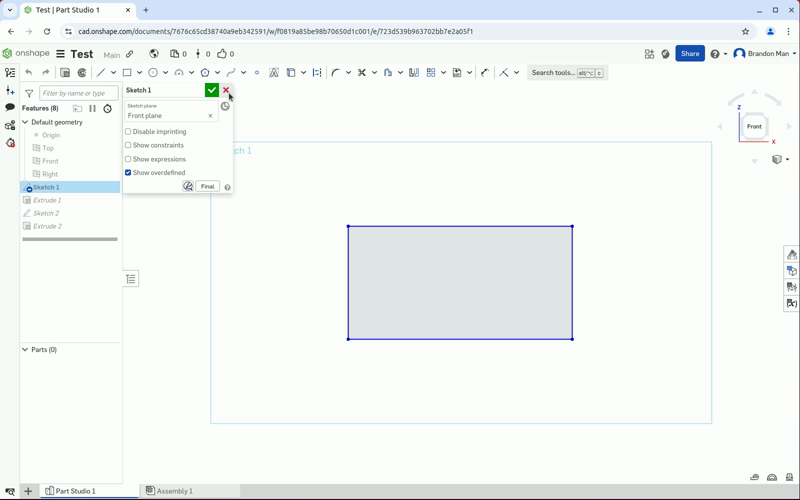
click(229, 92)
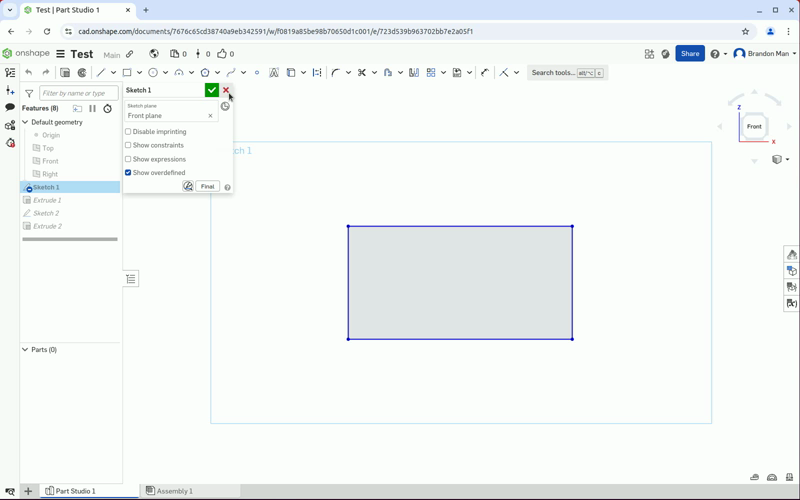
key(shift+s)
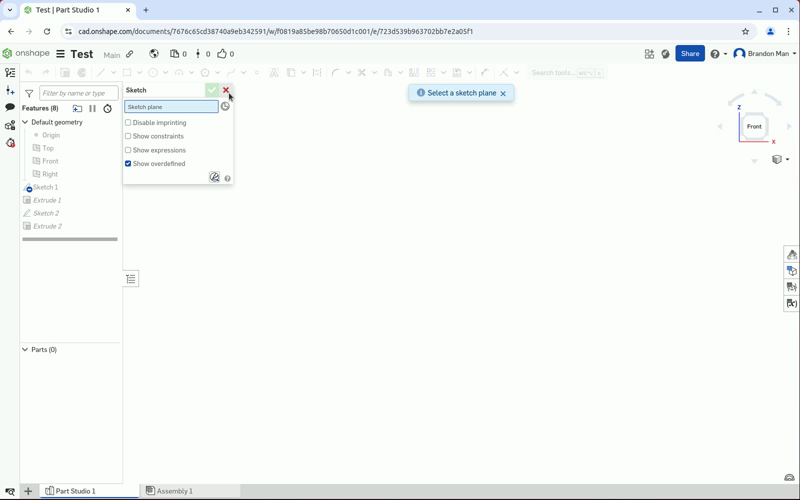
mouse_move(73, 163)
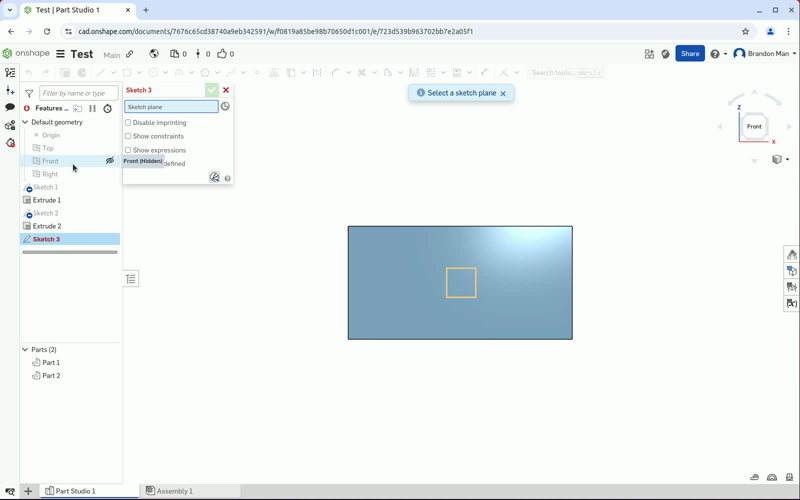
click(73, 163)
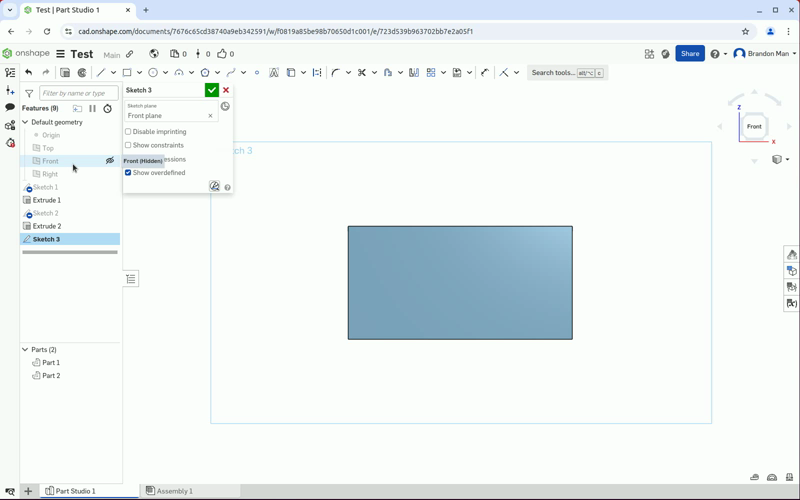
mouse_move(73, 352)
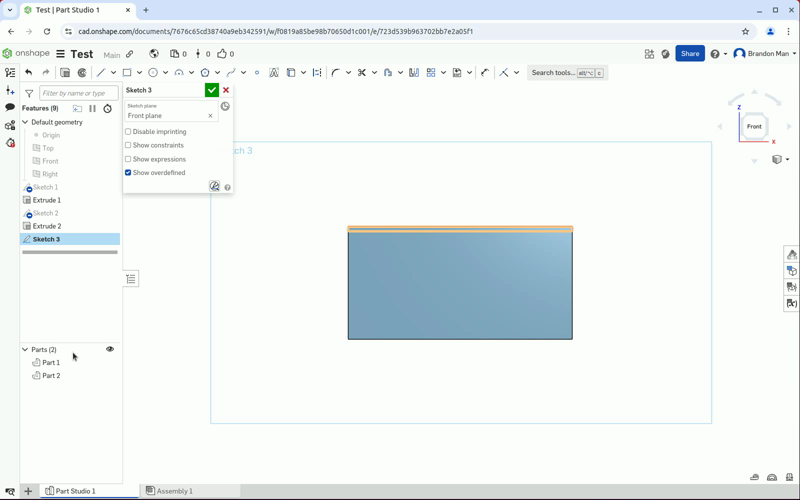
key(y)
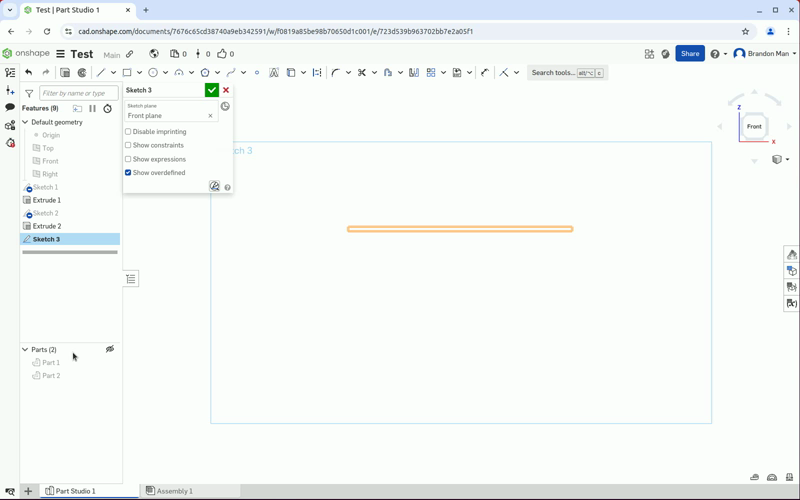
key(l)
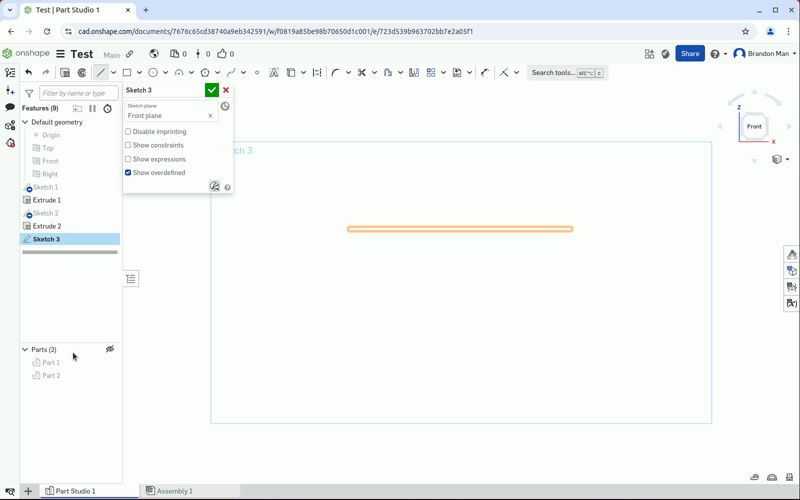
key_down(shift)
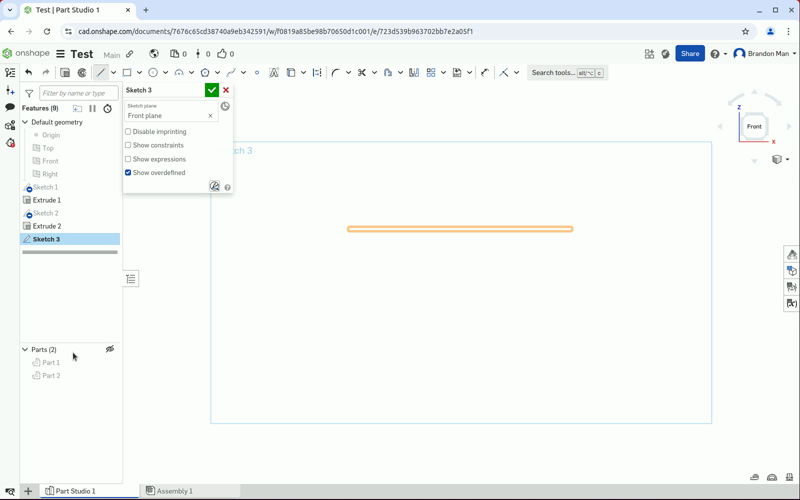
mouse_move(348, 339)
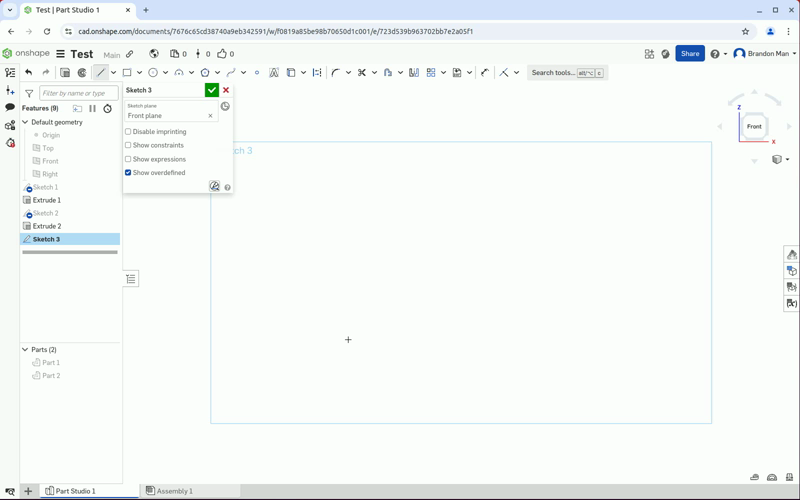
click(348, 339)
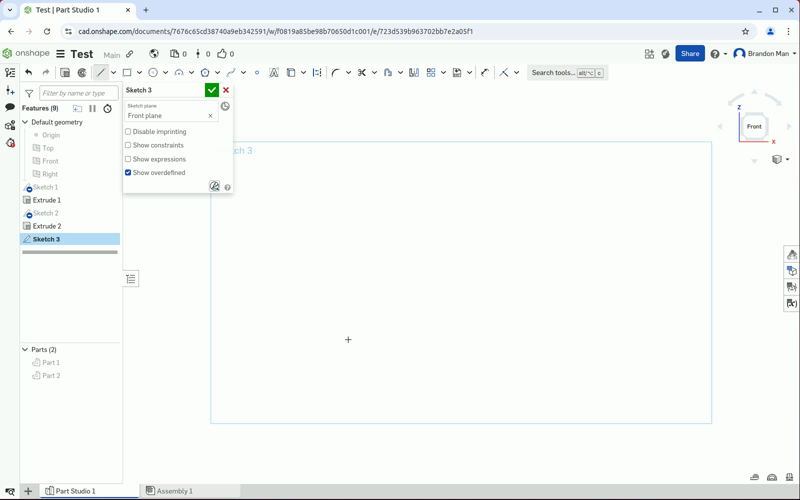
key_up(shift)
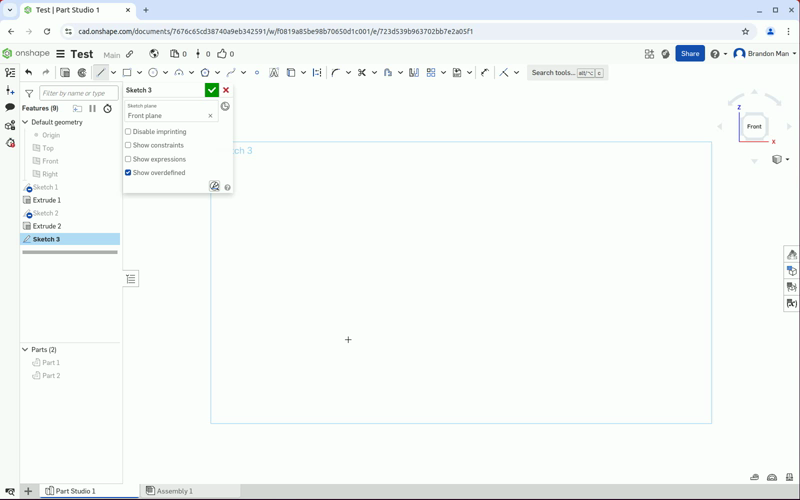
key_down(shift)
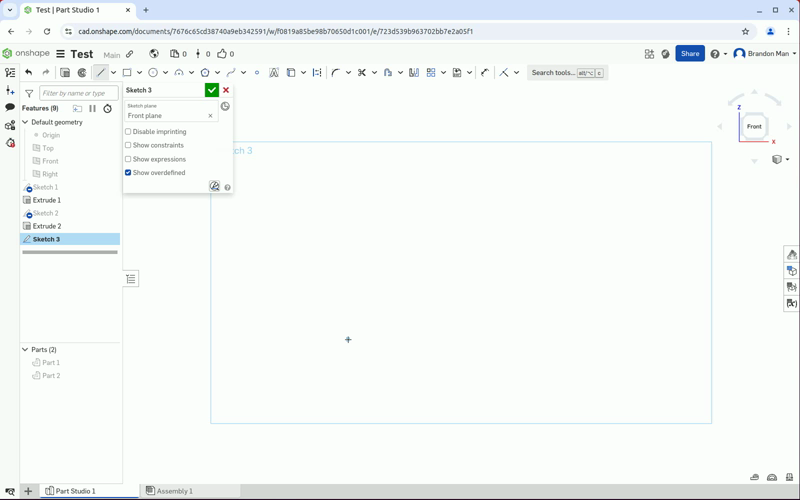
mouse_move(572, 339)
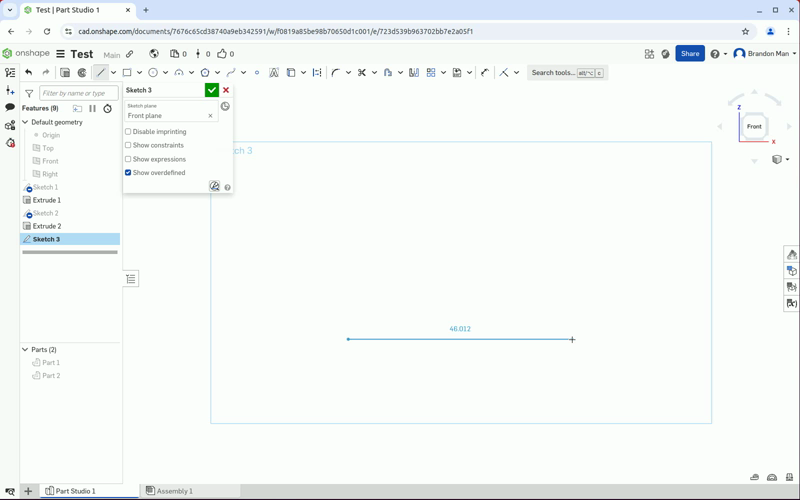
click(572, 339)
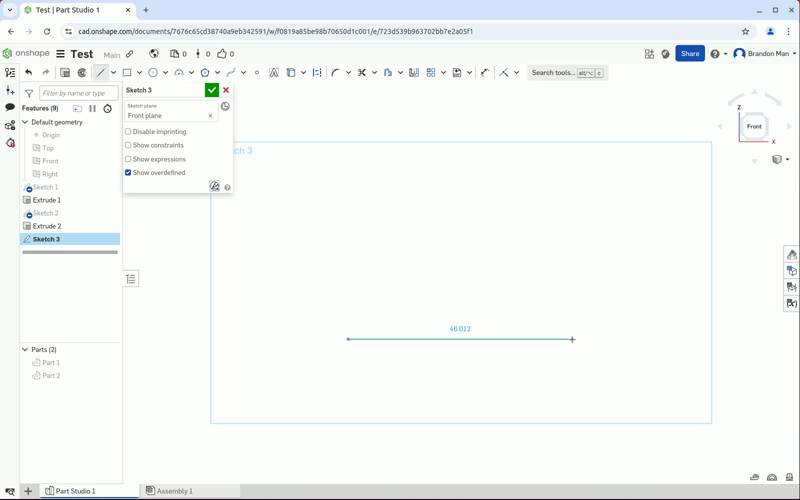
key_up(shift)
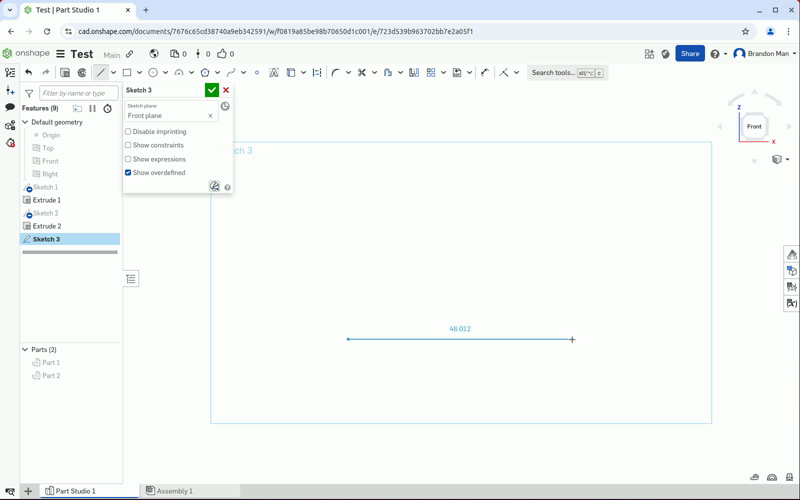
key_down(shift)
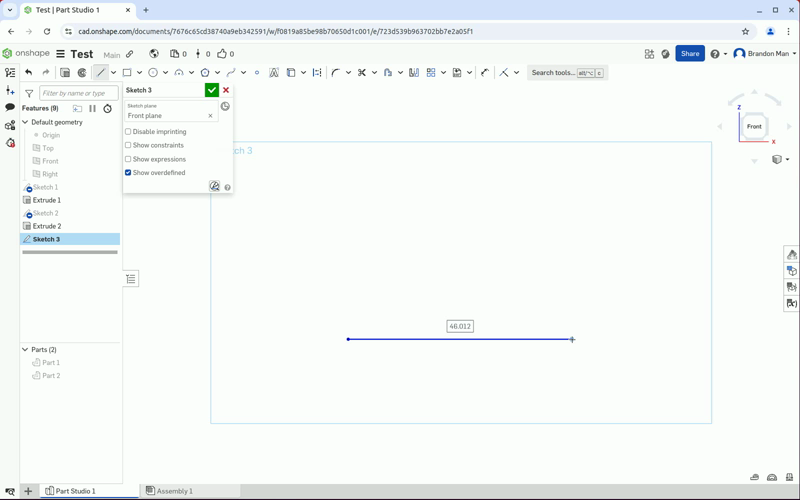
mouse_move(589, 339)
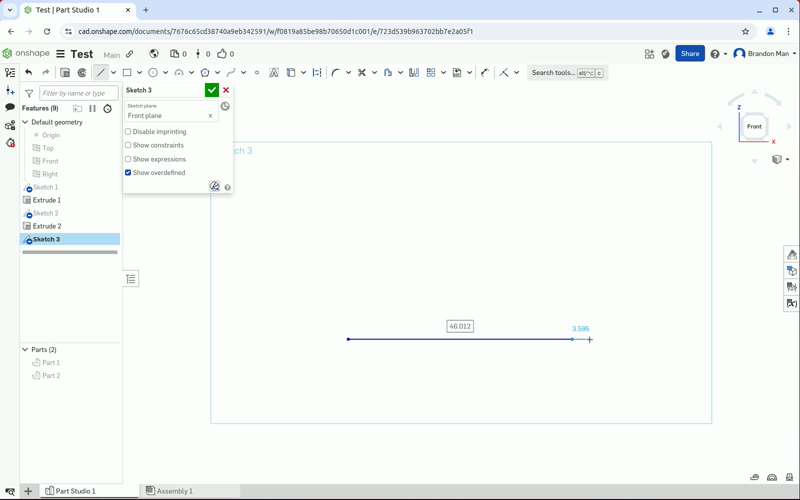
mouse_move(572, 334)
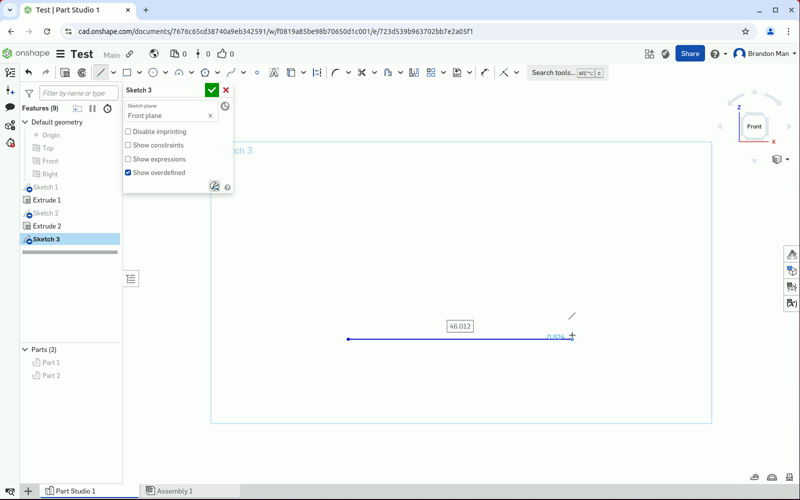
scroll(6)
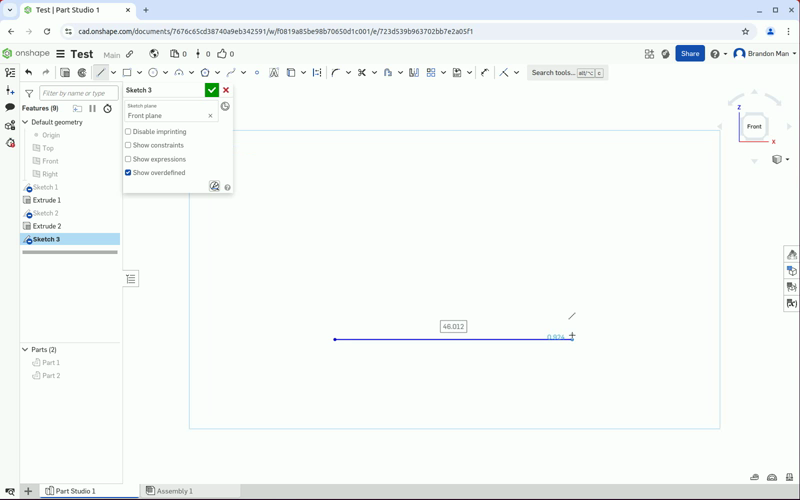
scroll(6)
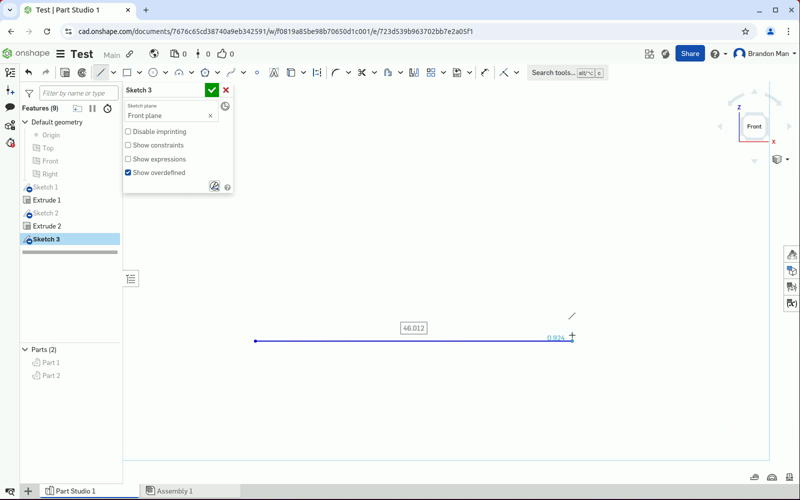
scroll(6)
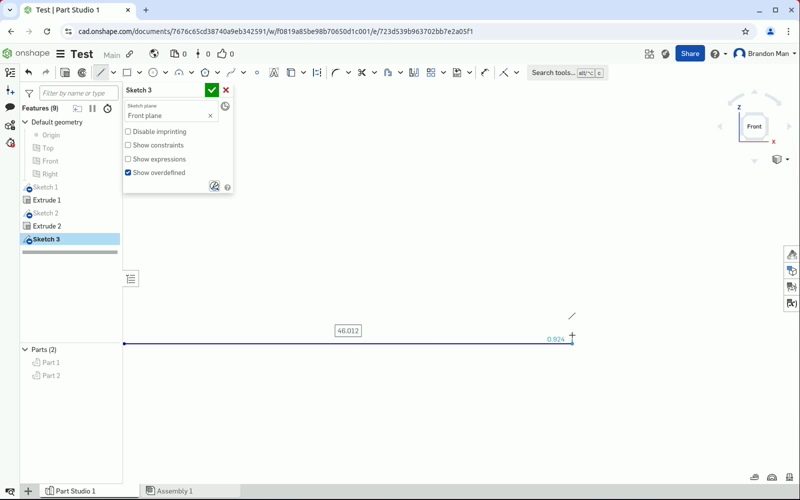
scroll(6)
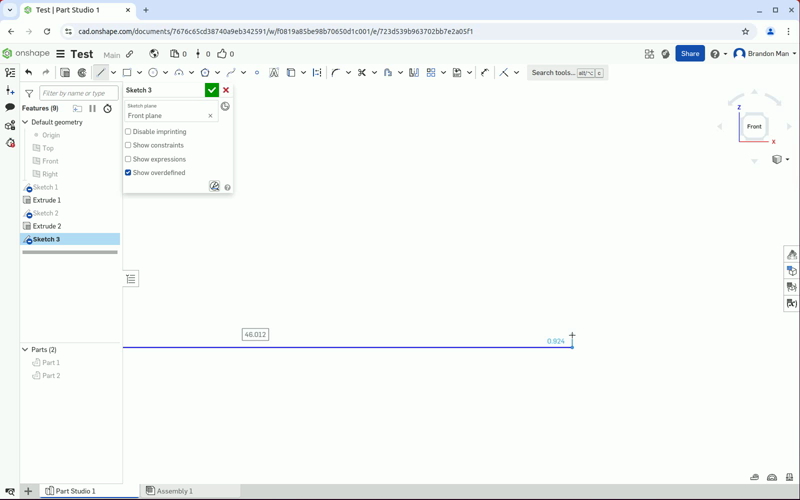
scroll(6)
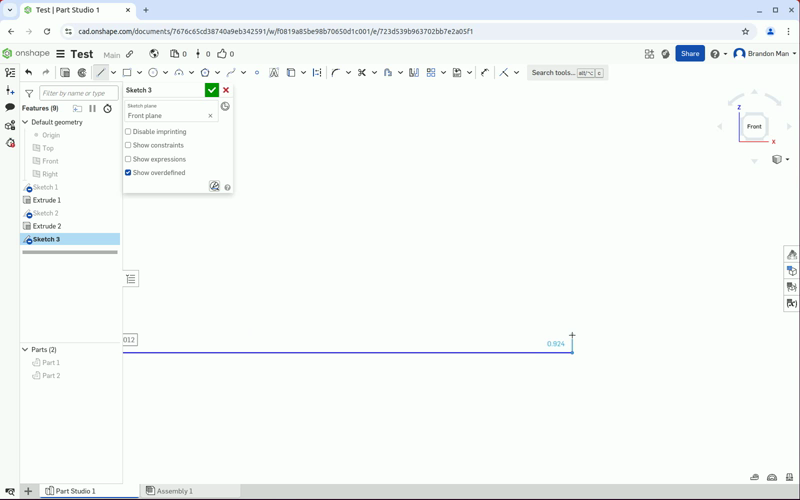
scroll(6)
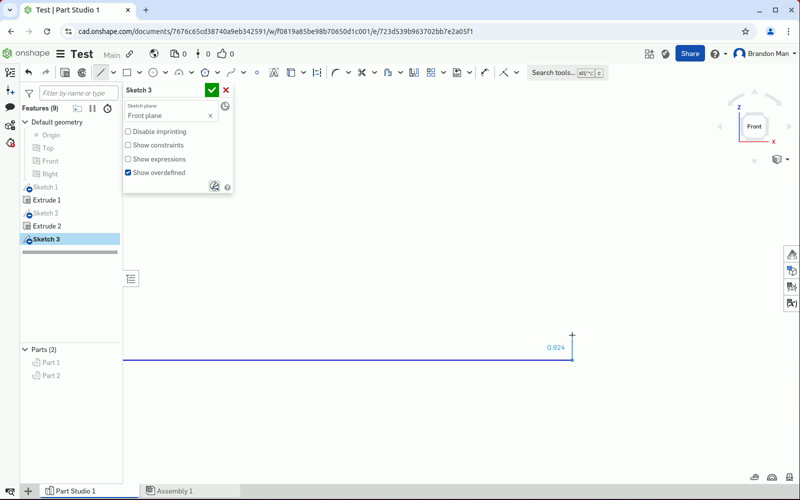
scroll(6)
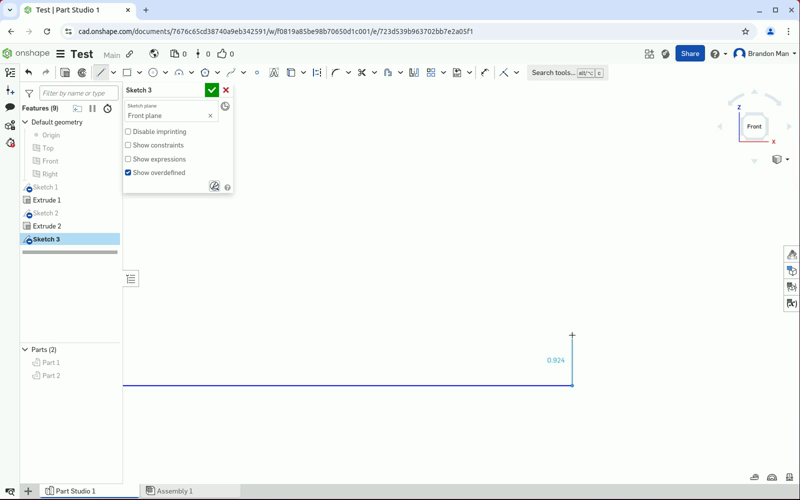
click(572, 334)
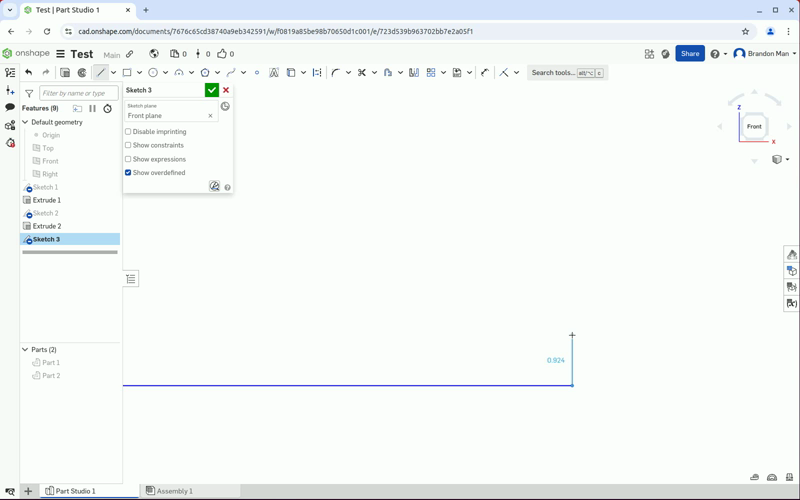
scroll(-6)
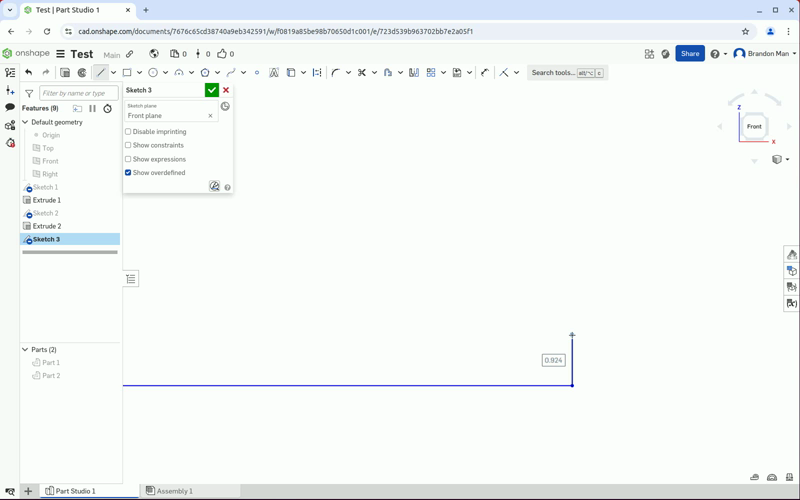
scroll(-6)
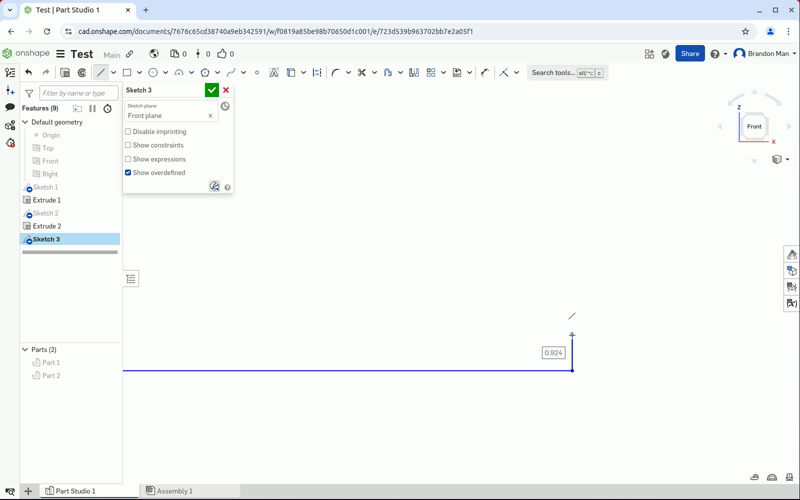
scroll(-6)
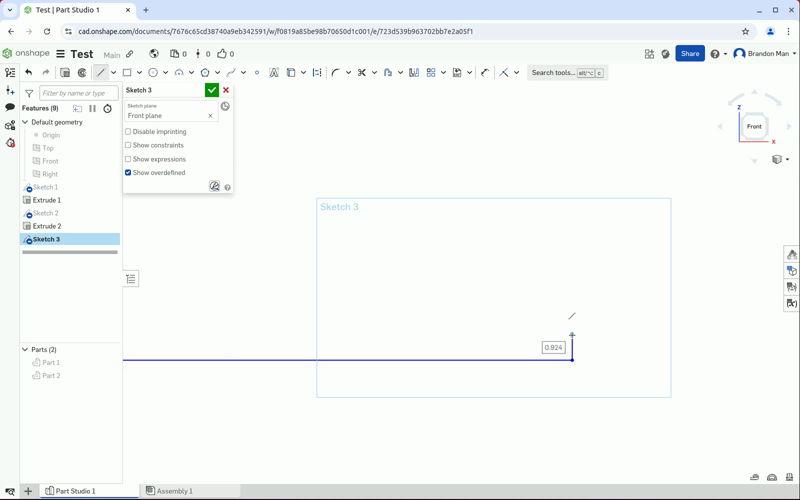
scroll(-6)
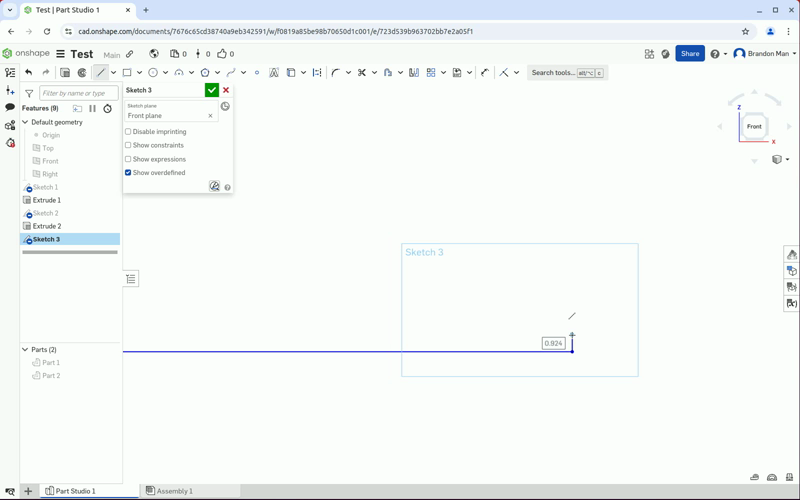
scroll(-6)
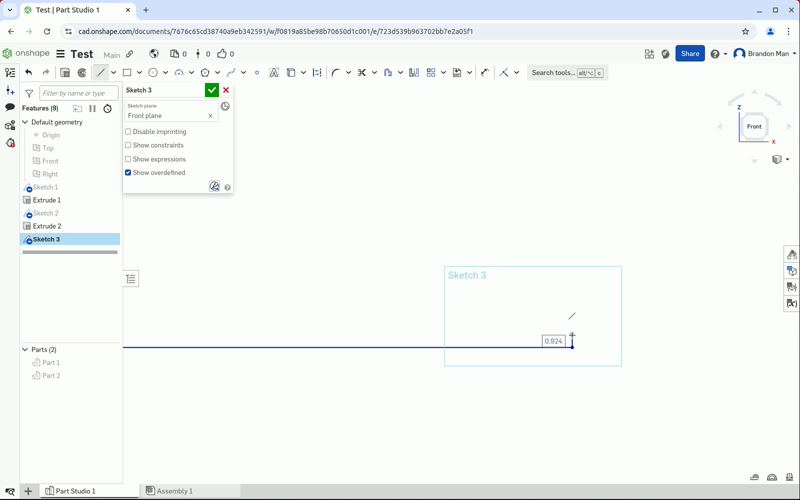
scroll(-6)
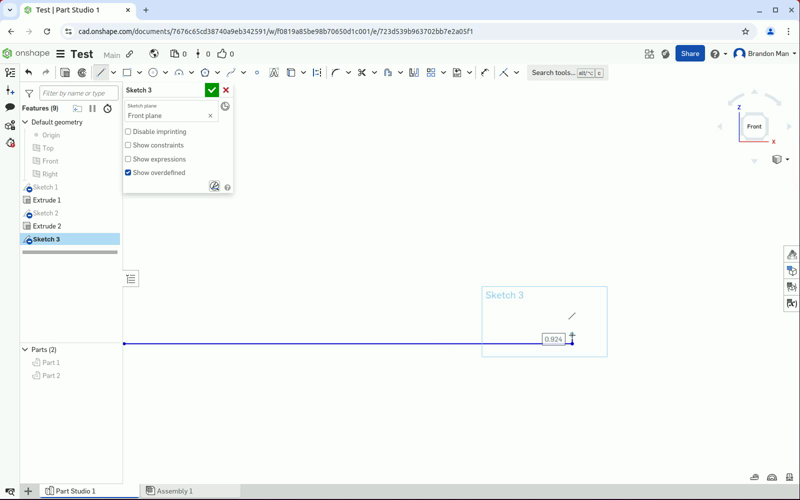
scroll(-6)
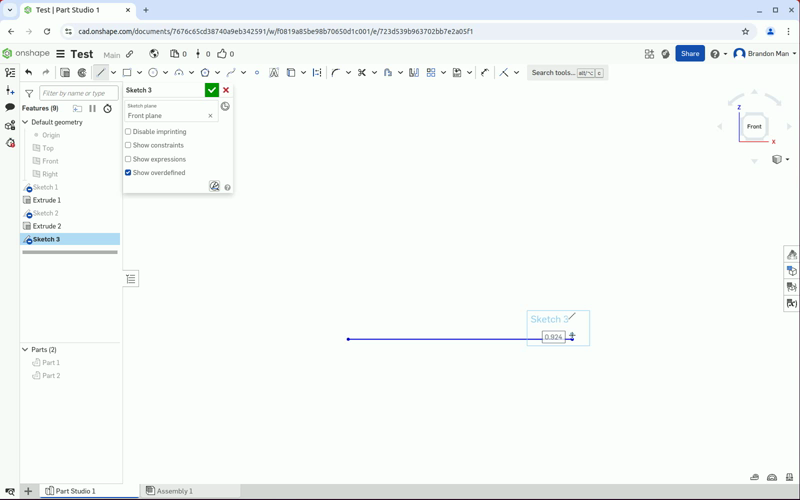
key_up(shift)
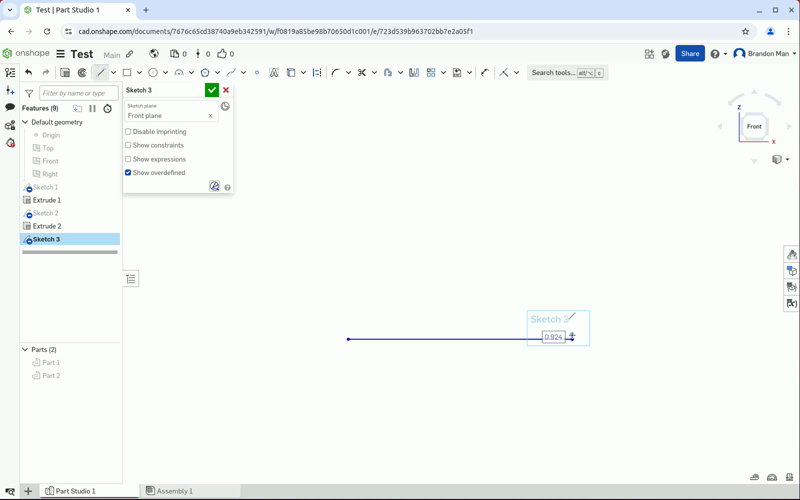
key_down(shift)
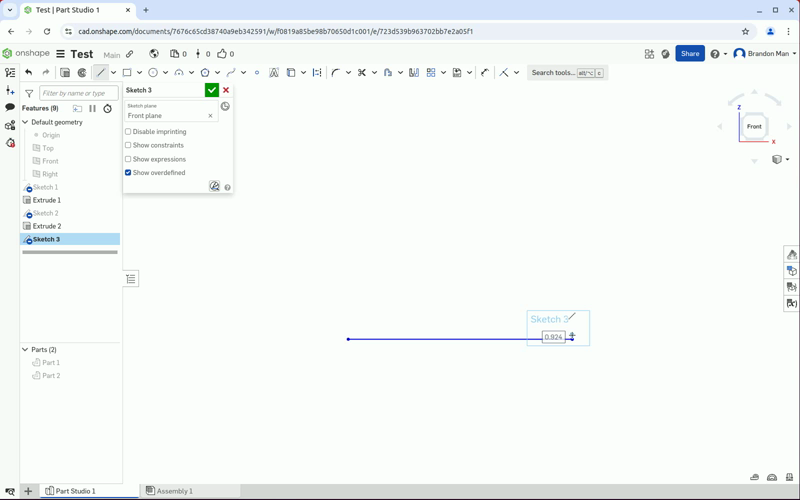
mouse_move(589, 334)
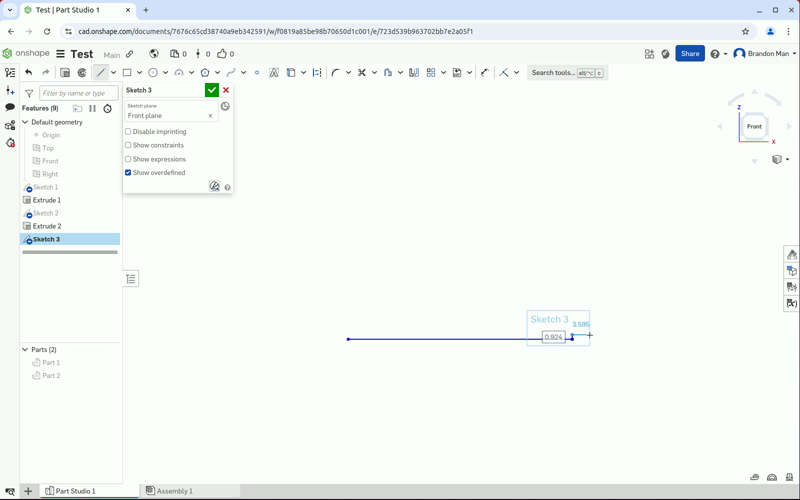
mouse_move(562, 334)
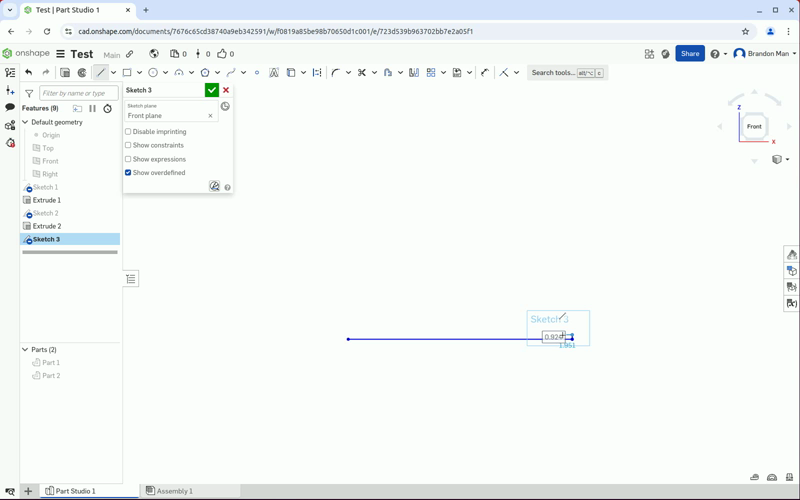
click(562, 334)
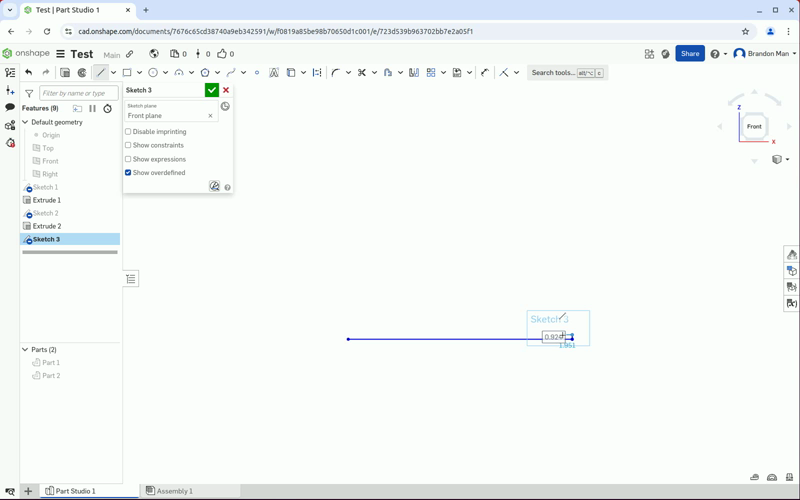
key_up(shift)
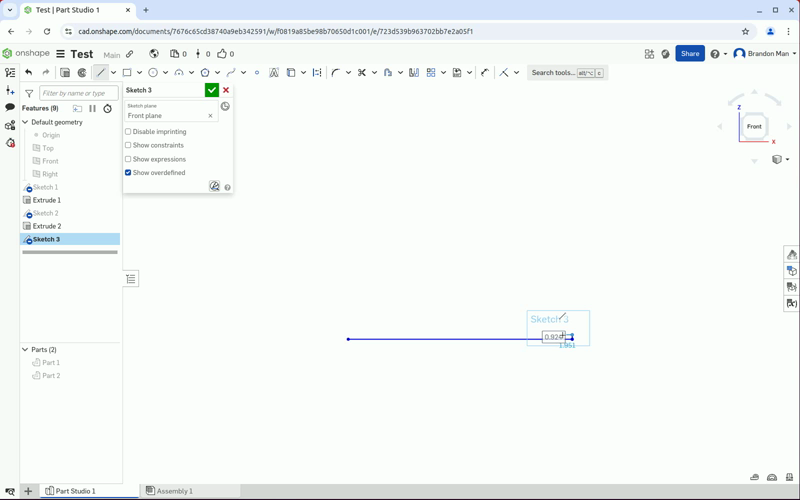
key_down(shift)
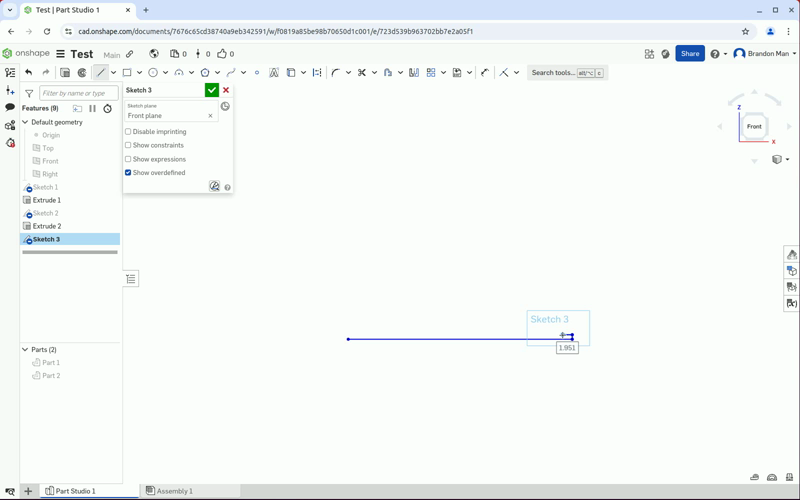
mouse_move(355, 334)
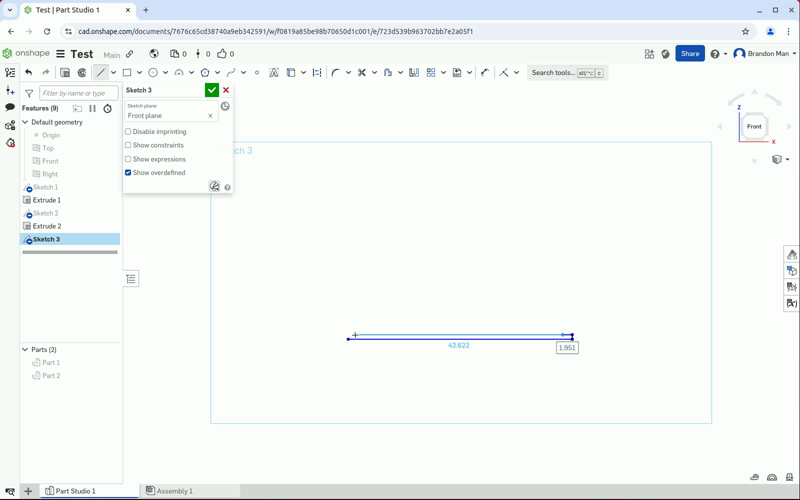
click(355, 334)
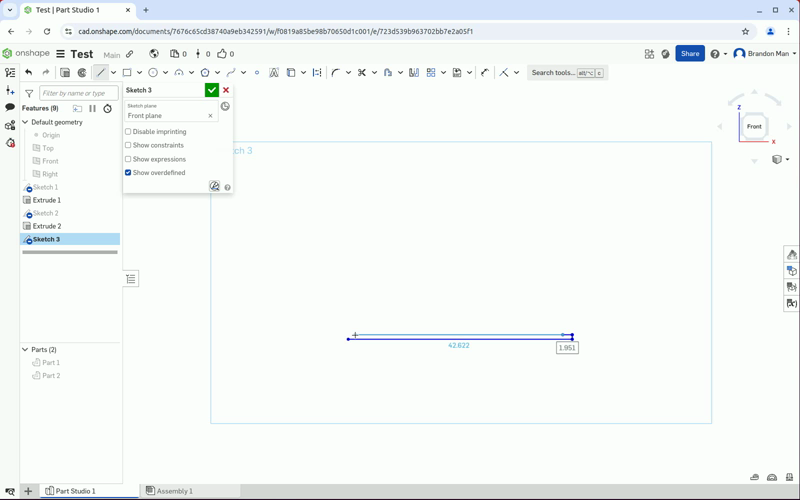
key_up(shift)
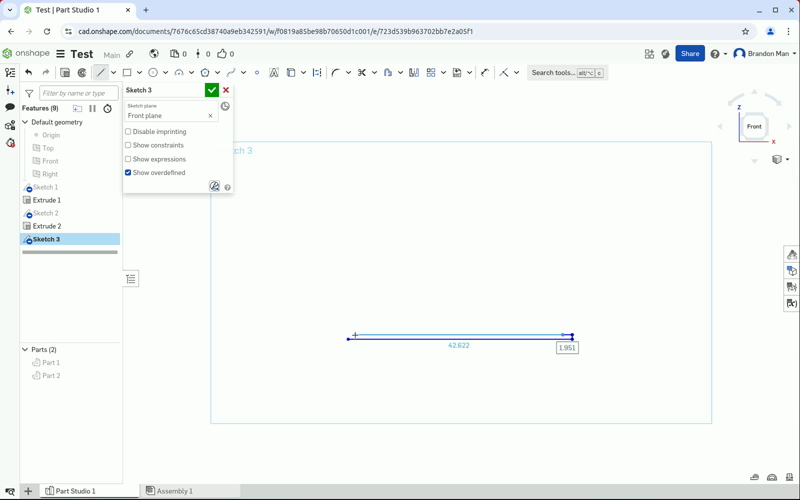
key_down(shift)
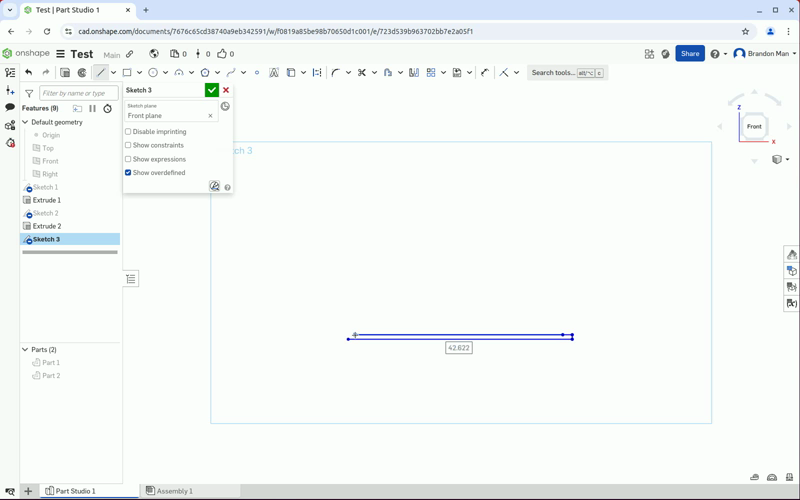
mouse_move(385, 334)
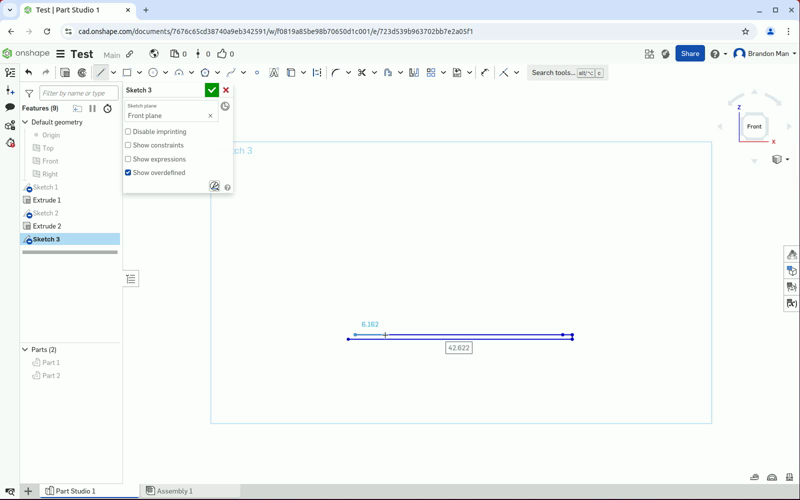
mouse_move(348, 334)
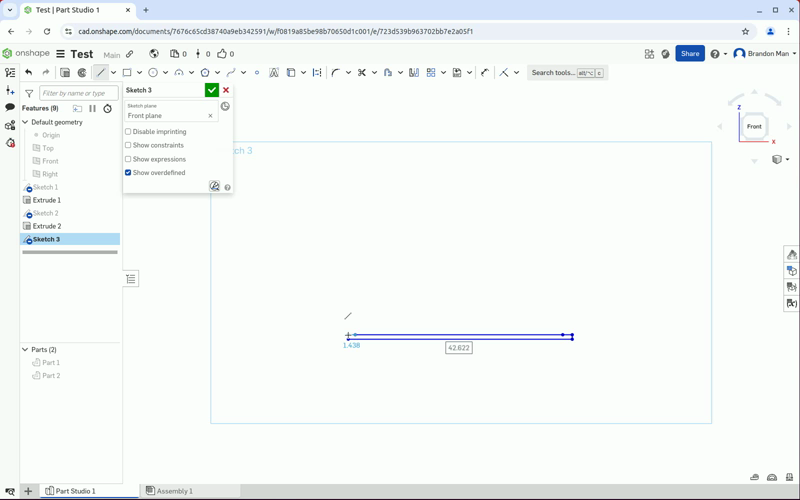
scroll(6)
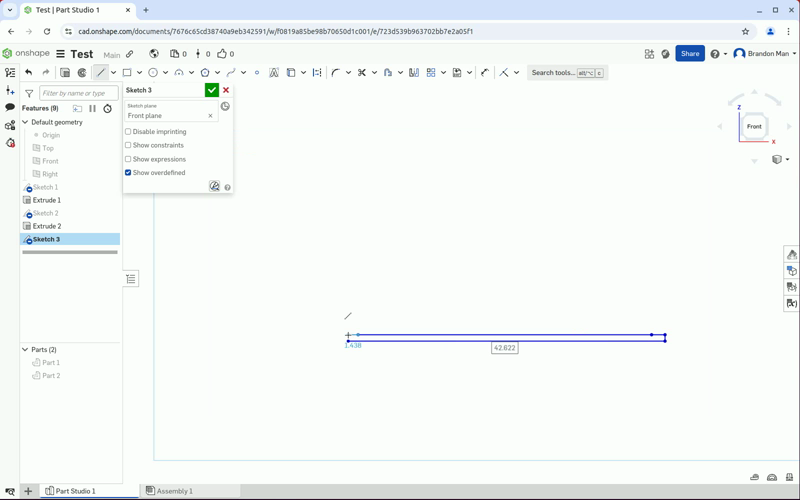
scroll(6)
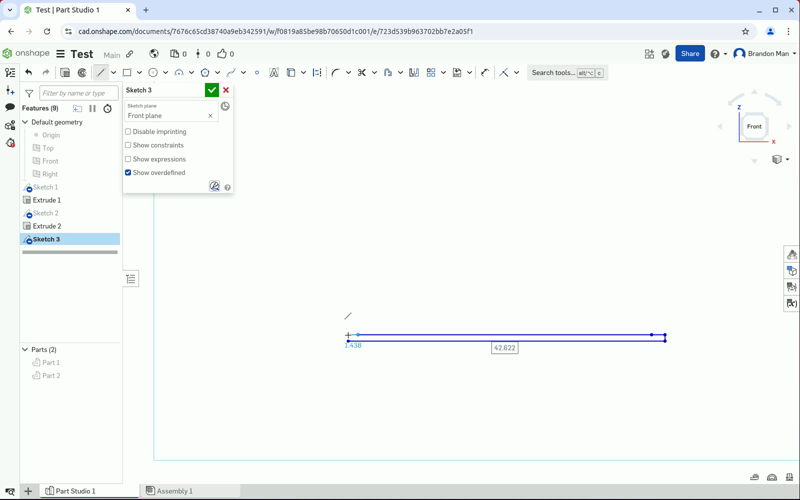
scroll(6)
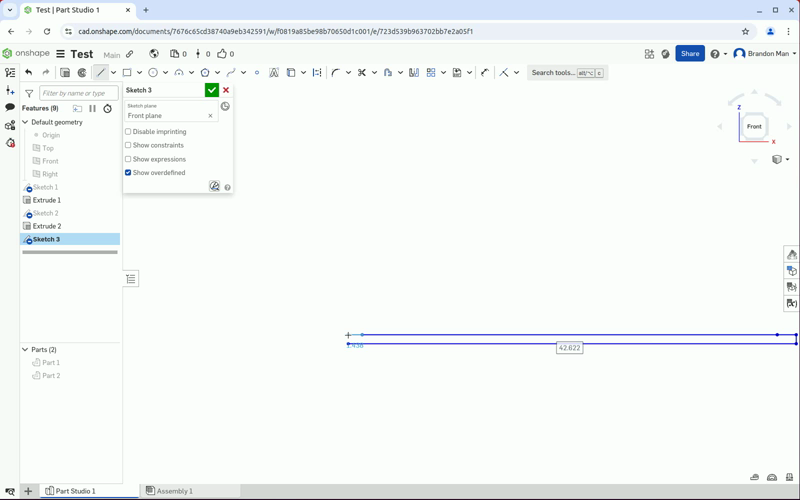
scroll(6)
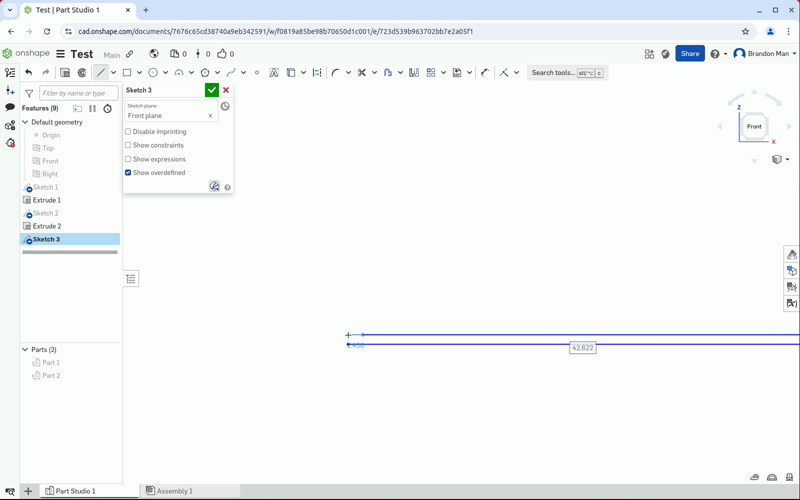
scroll(6)
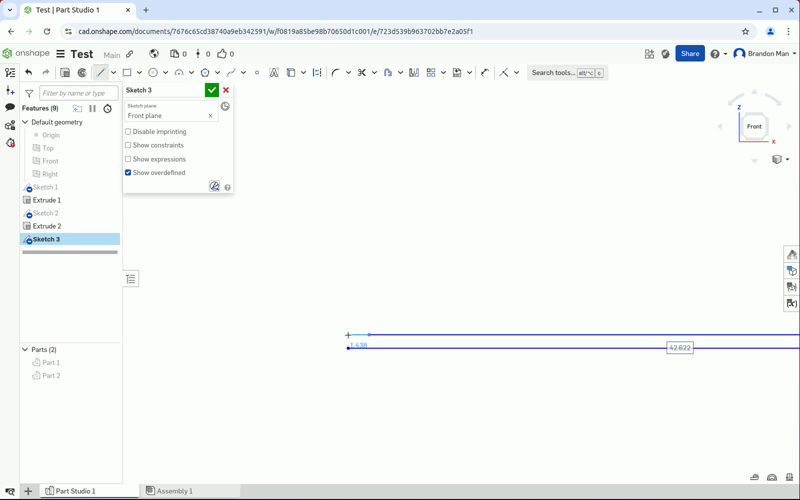
scroll(6)
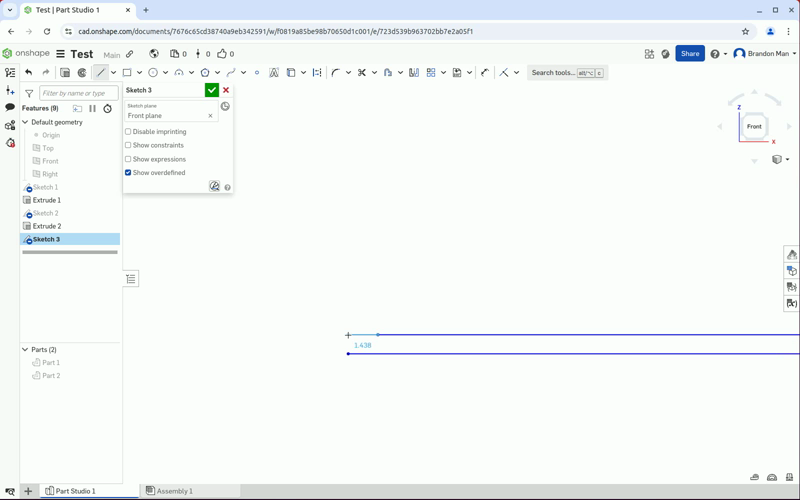
scroll(6)
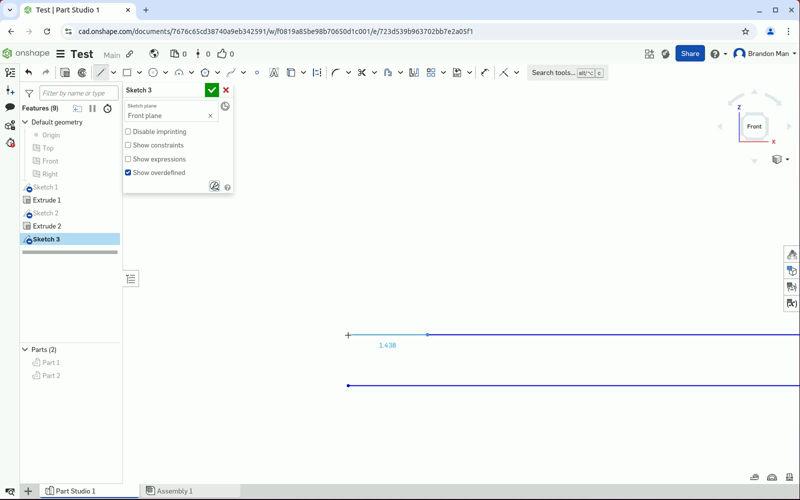
click(348, 334)
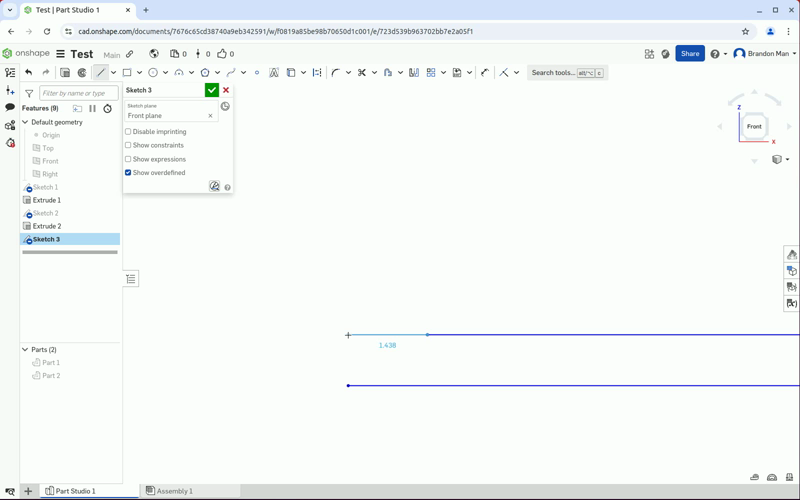
scroll(-6)
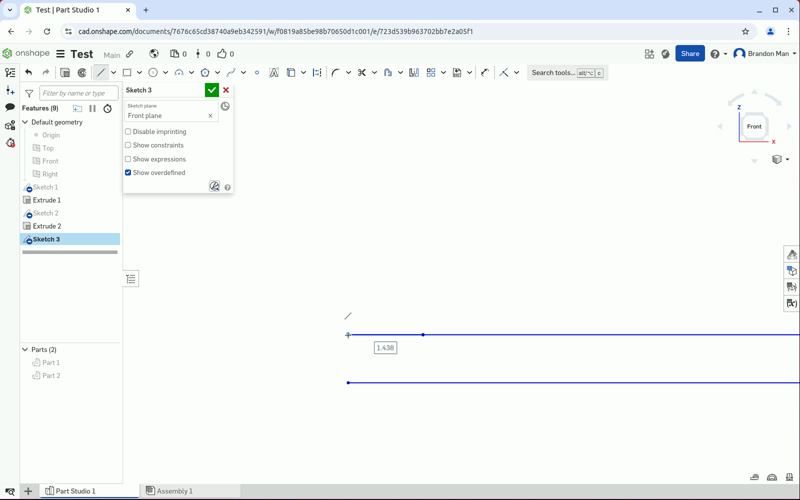
scroll(-6)
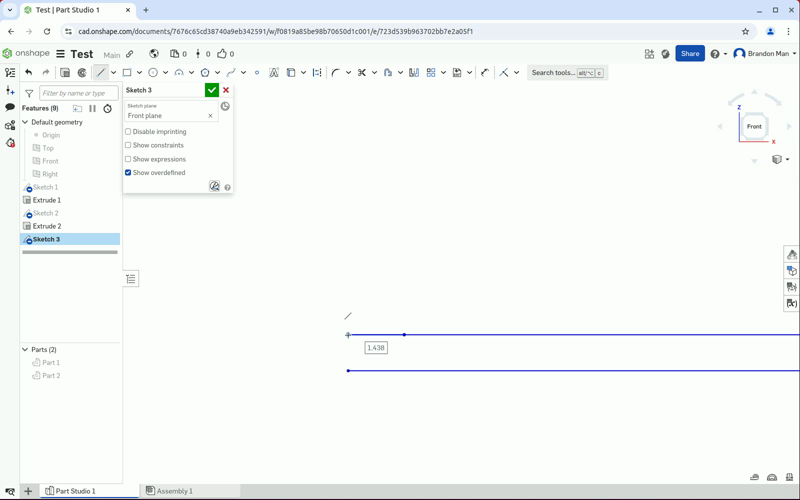
scroll(-6)
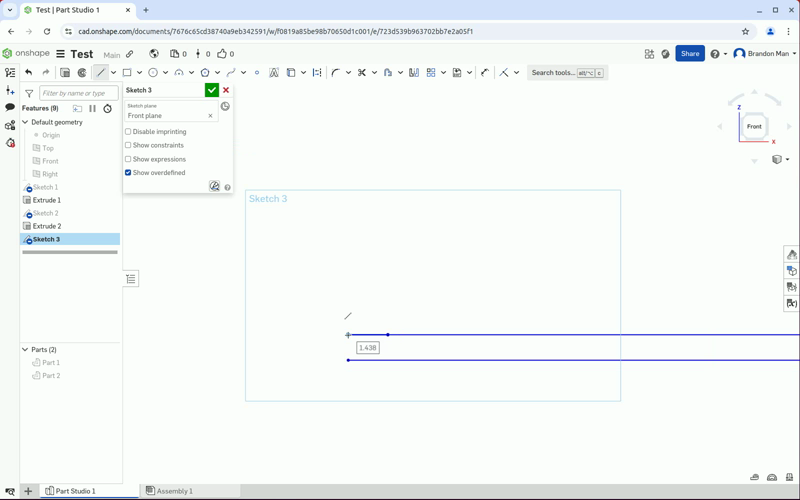
scroll(-6)
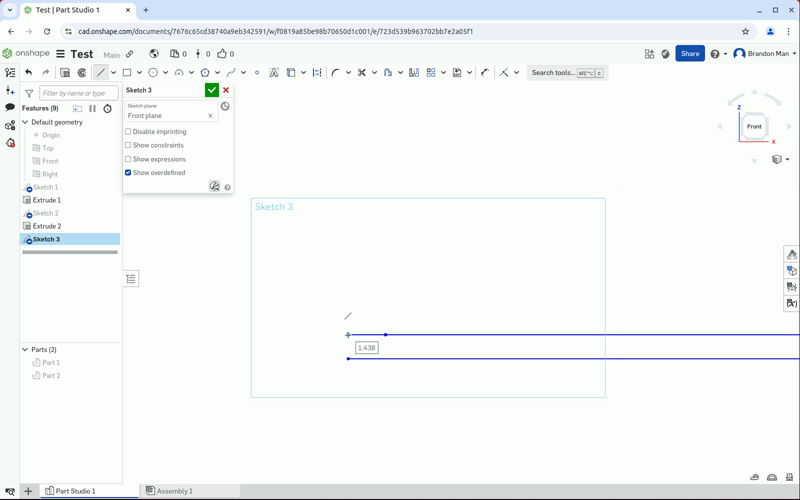
scroll(-6)
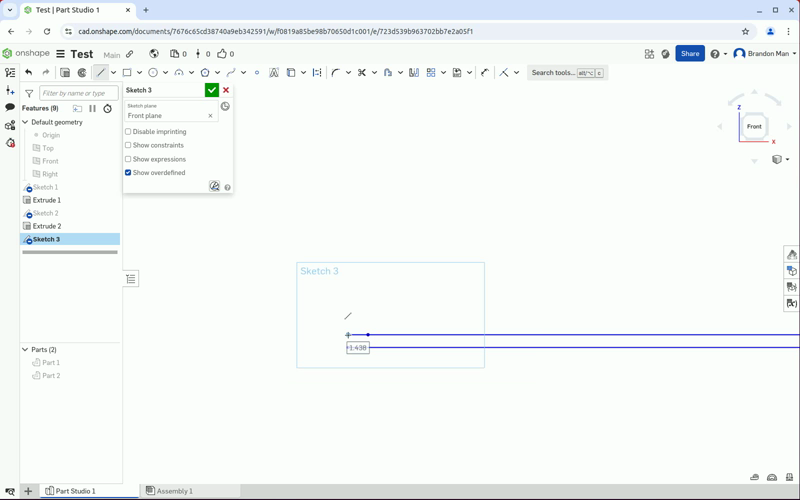
scroll(-6)
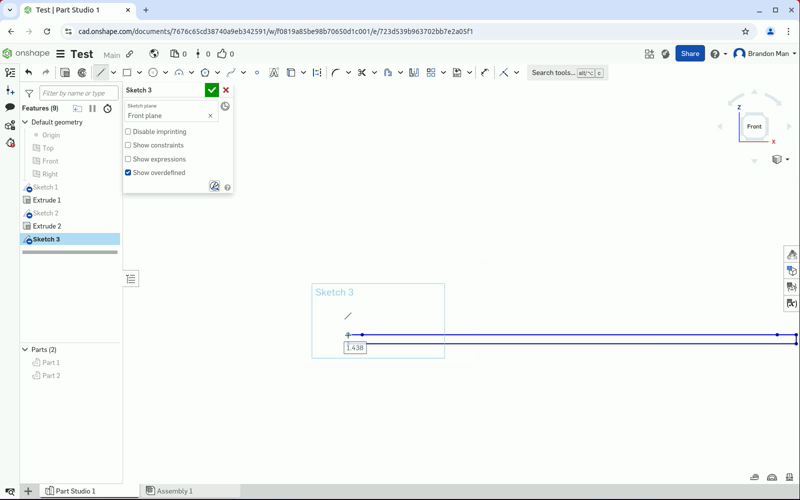
scroll(-6)
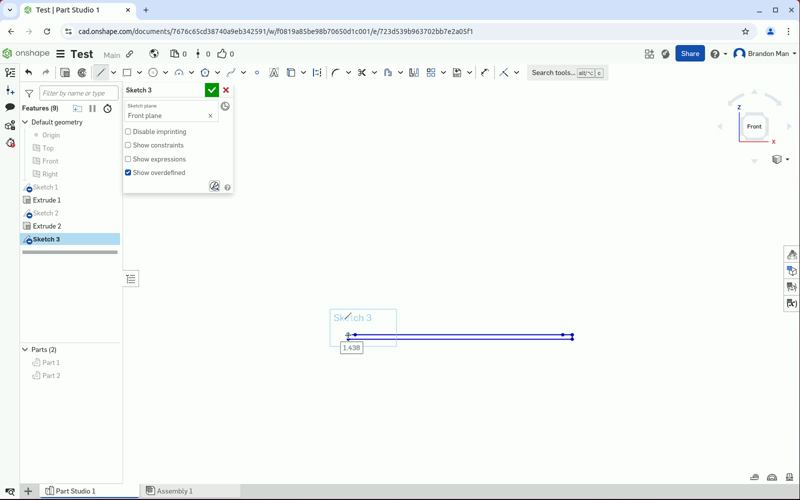
key_up(shift)
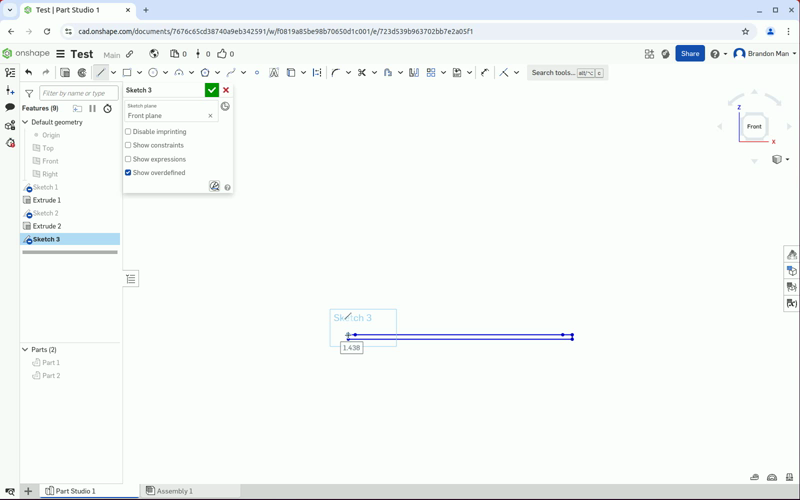
mouse_move(378, 334)
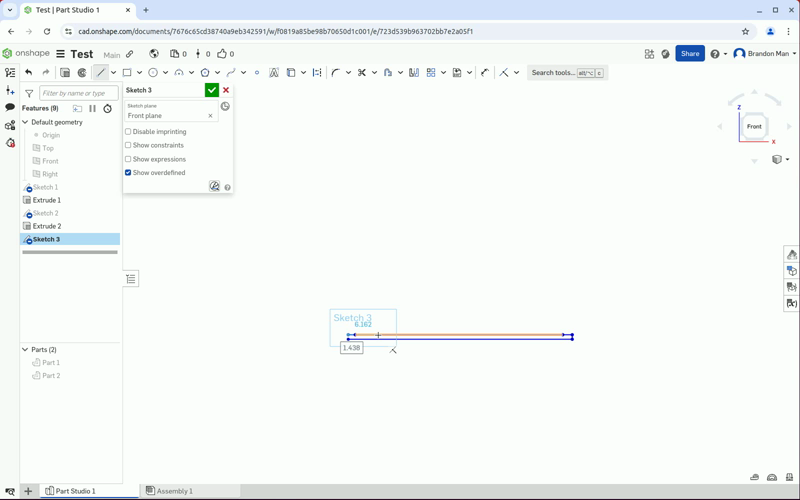
key_down(shift)
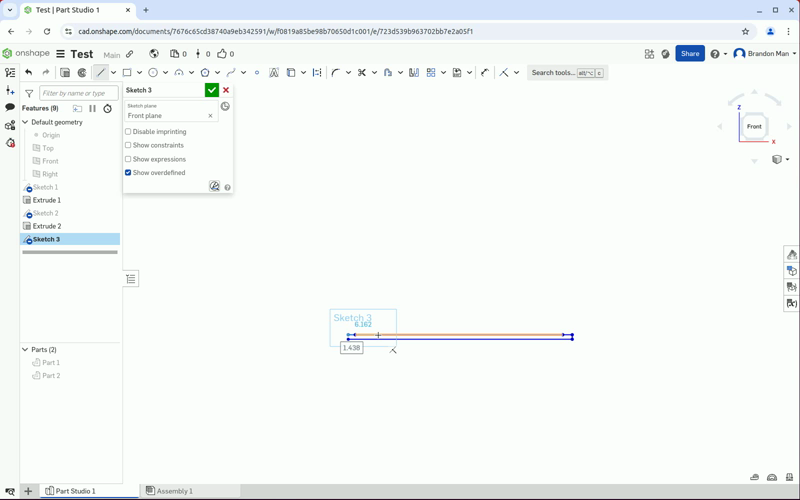
mouse_move(348, 339)
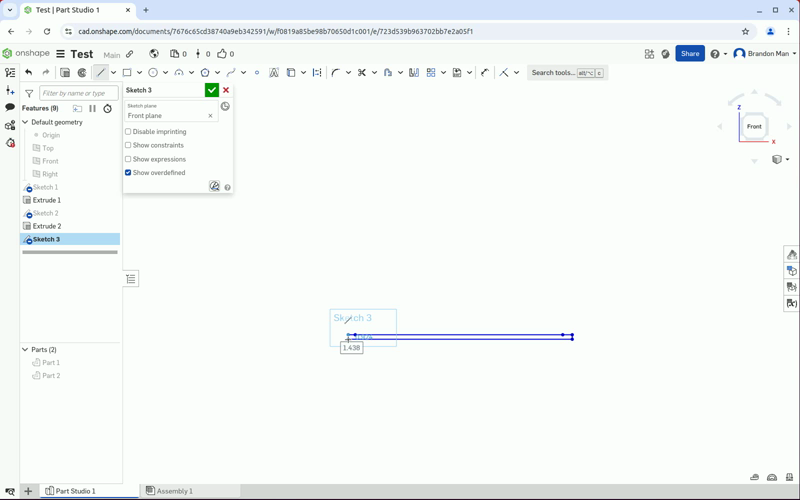
scroll(6)
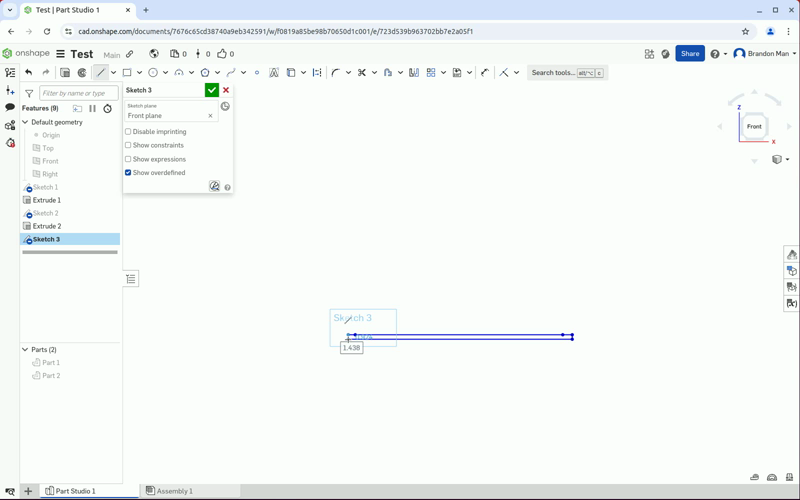
scroll(6)
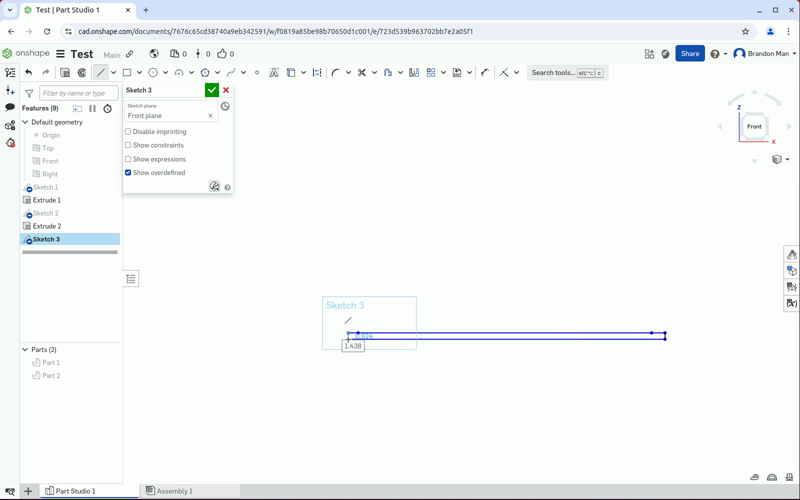
scroll(6)
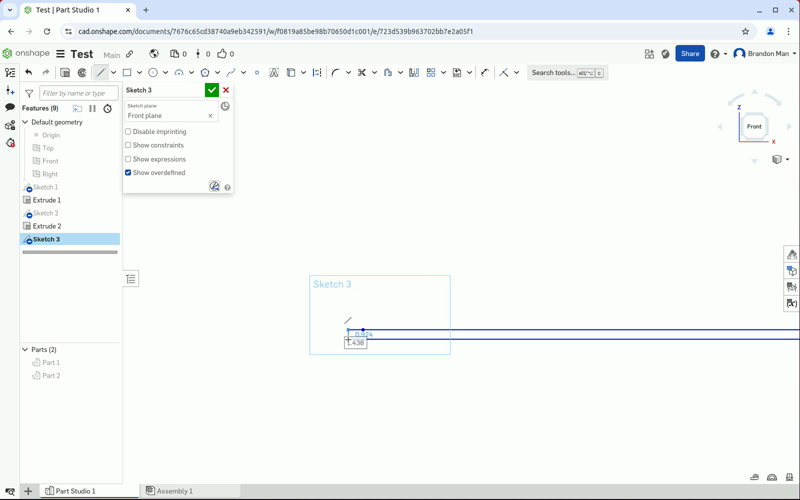
scroll(6)
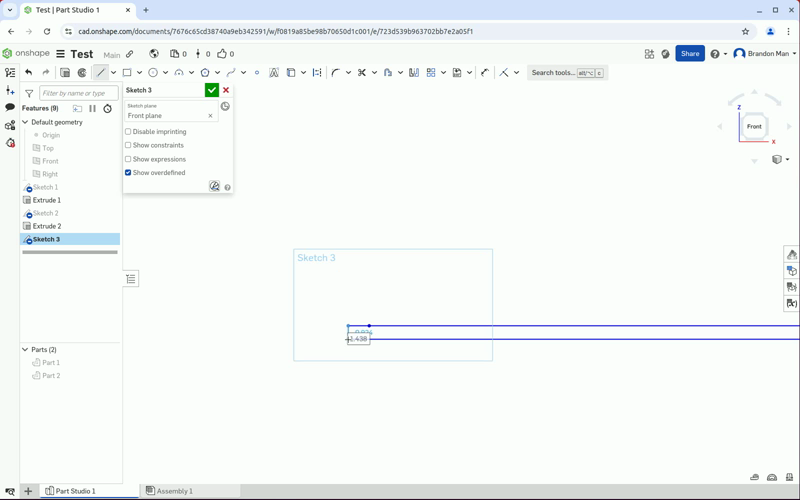
scroll(6)
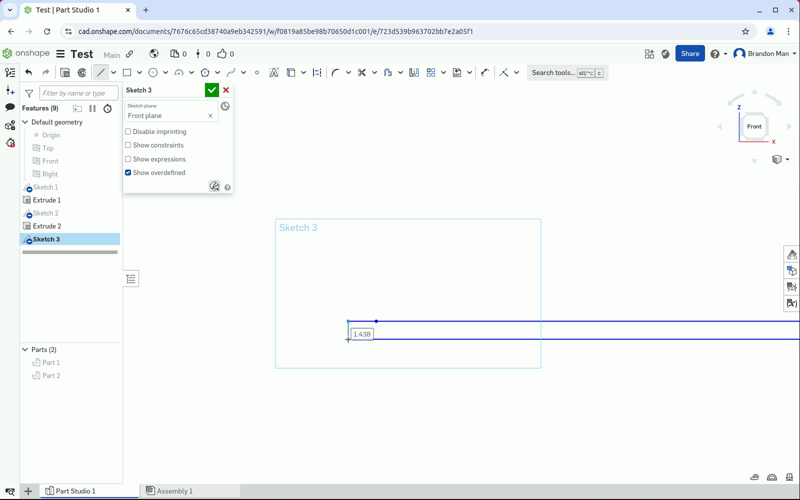
scroll(6)
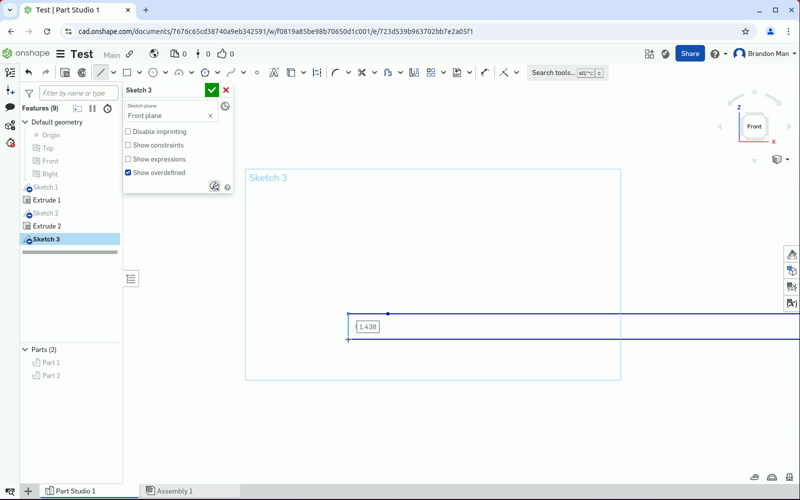
scroll(6)
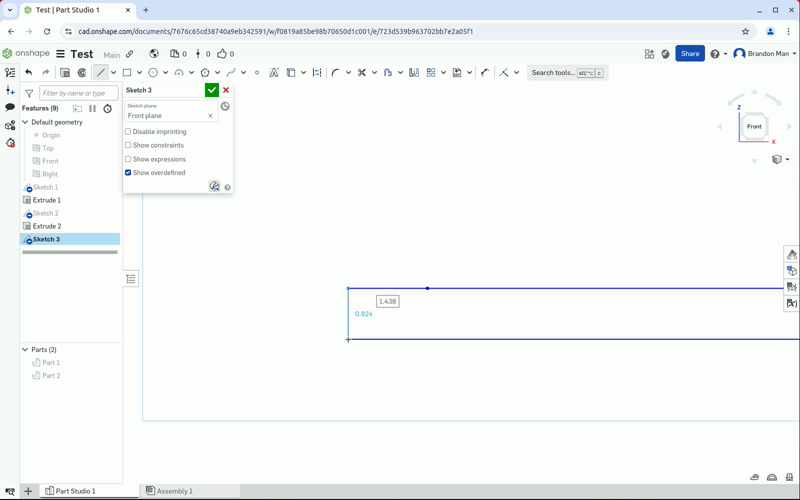
key_up(shift)
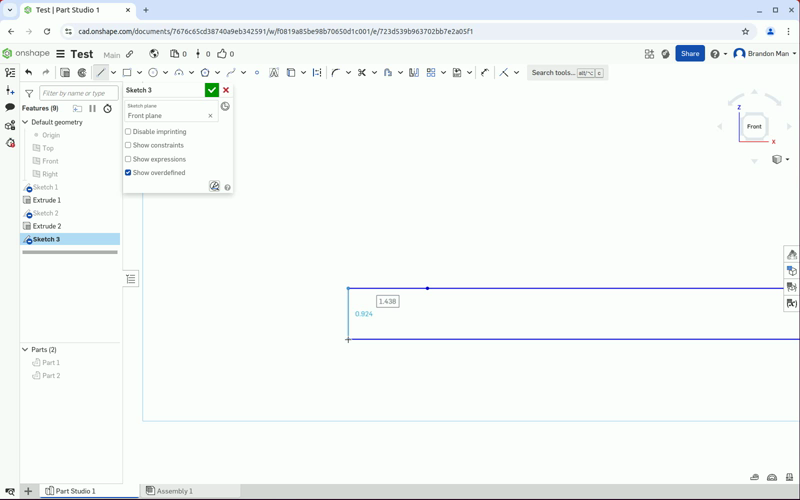
click(348, 339)
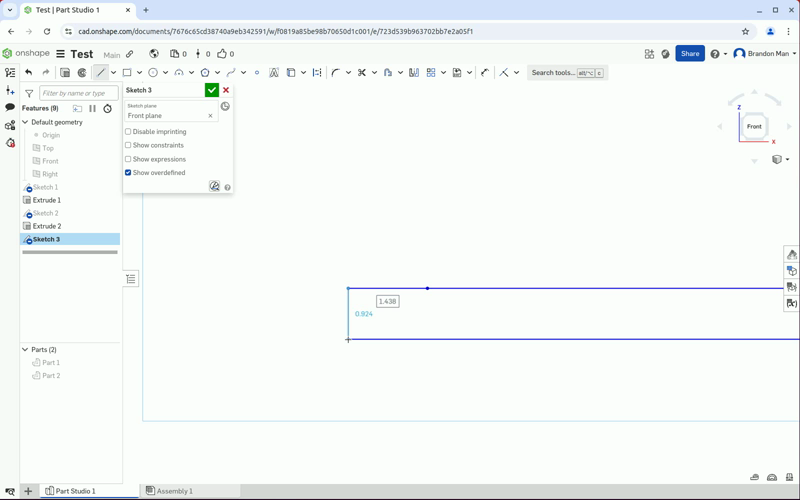
scroll(-6)
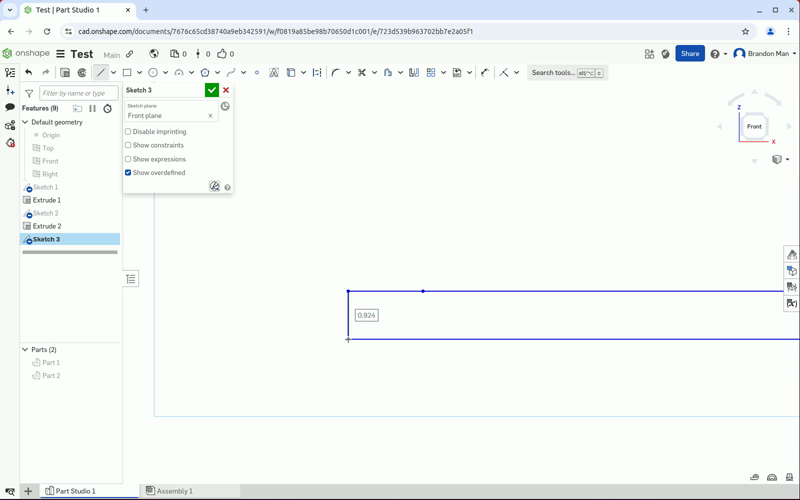
scroll(-6)
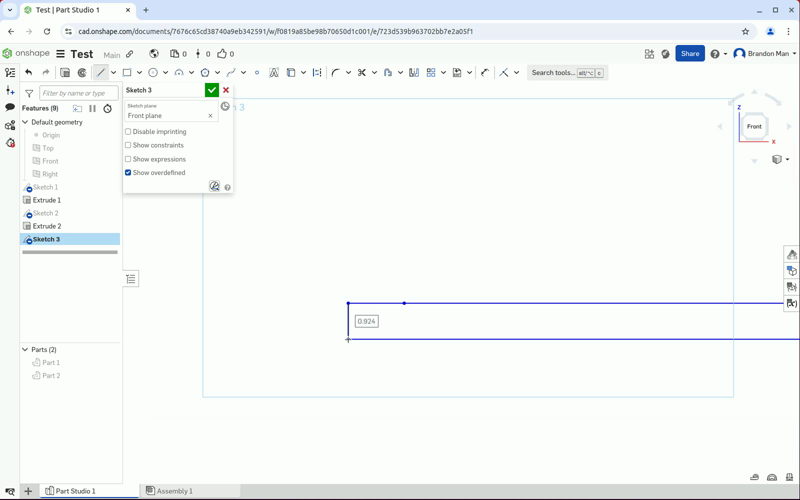
scroll(-6)
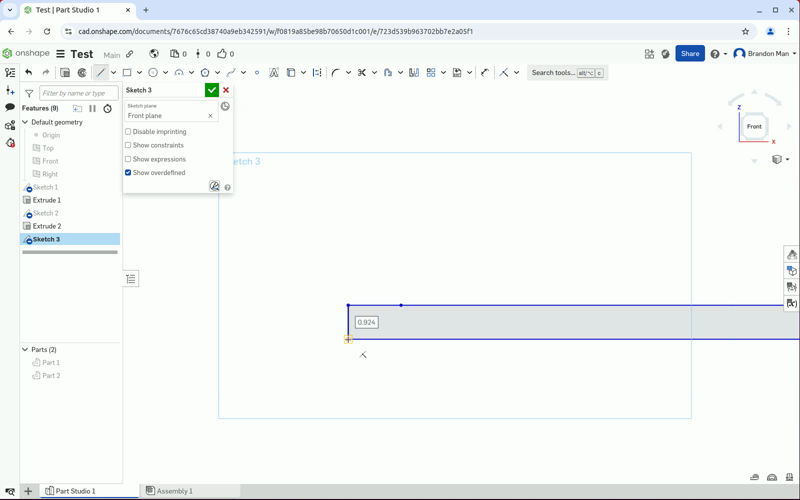
scroll(-6)
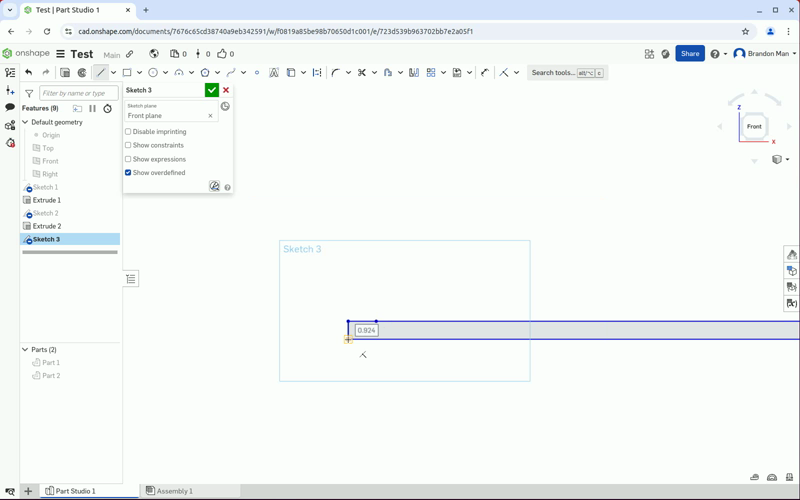
scroll(-6)
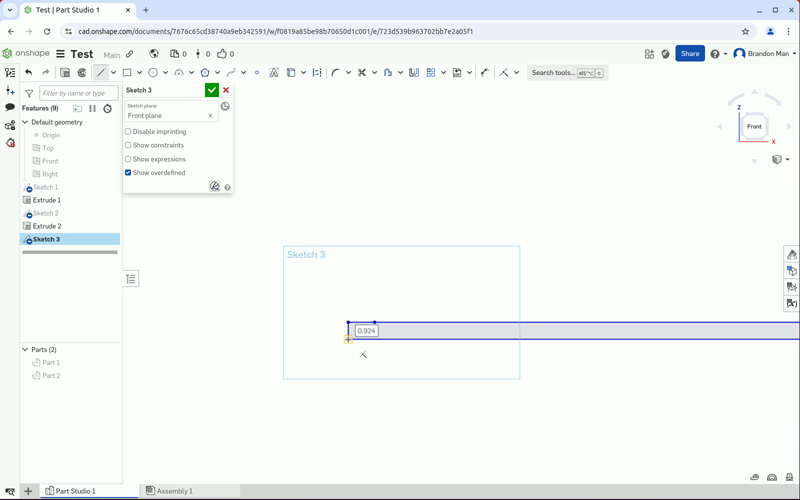
scroll(-6)
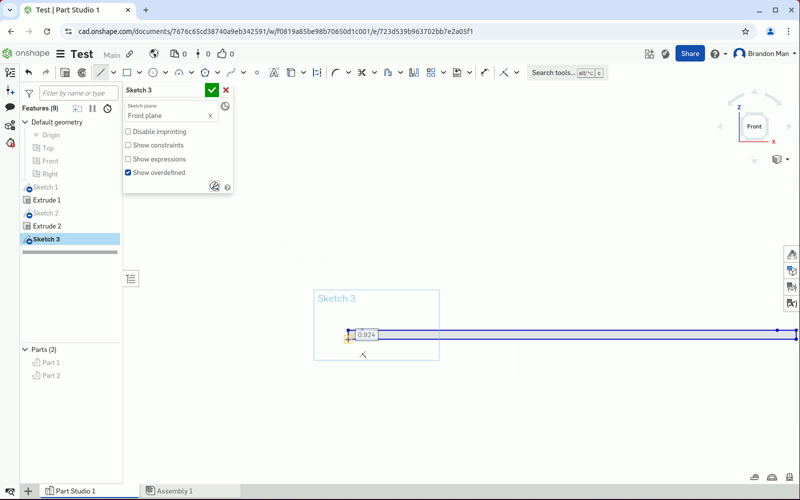
scroll(-6)
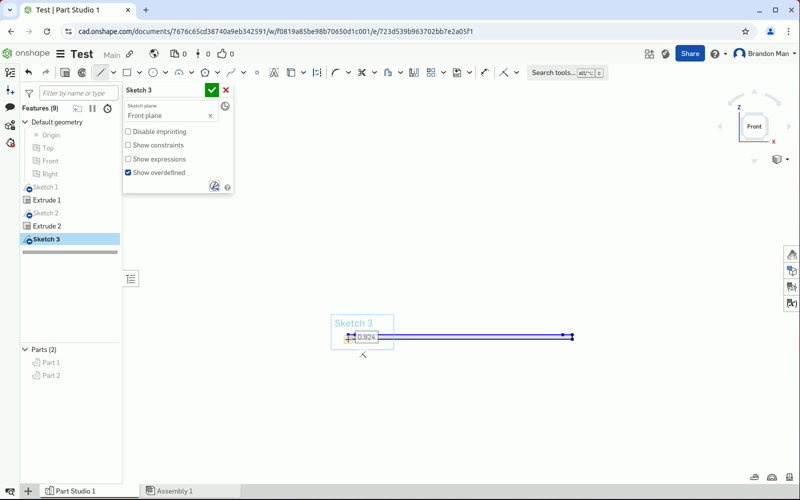
key(esc)
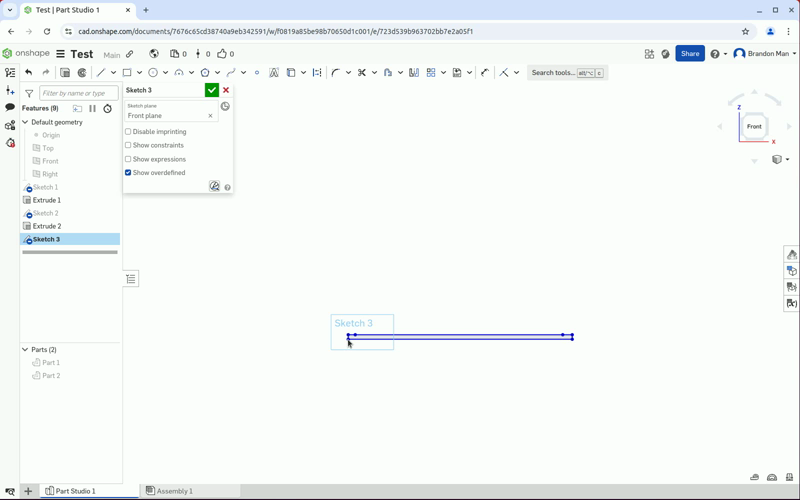
mouse_move(491, 337)
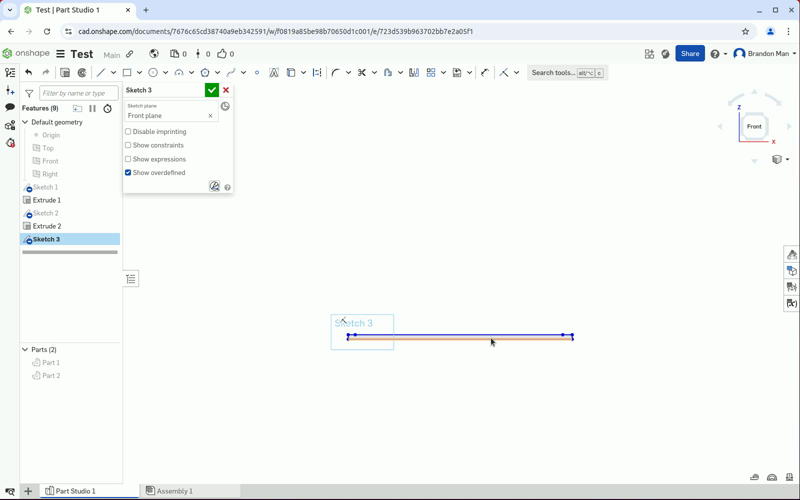
scroll(6)
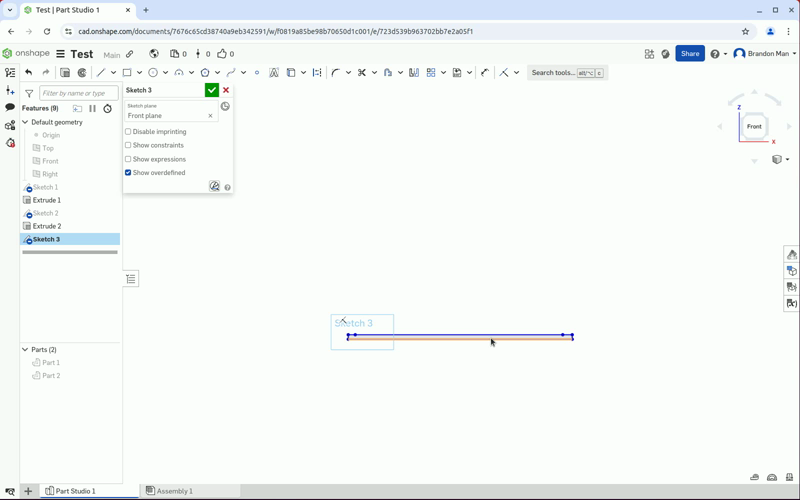
scroll(6)
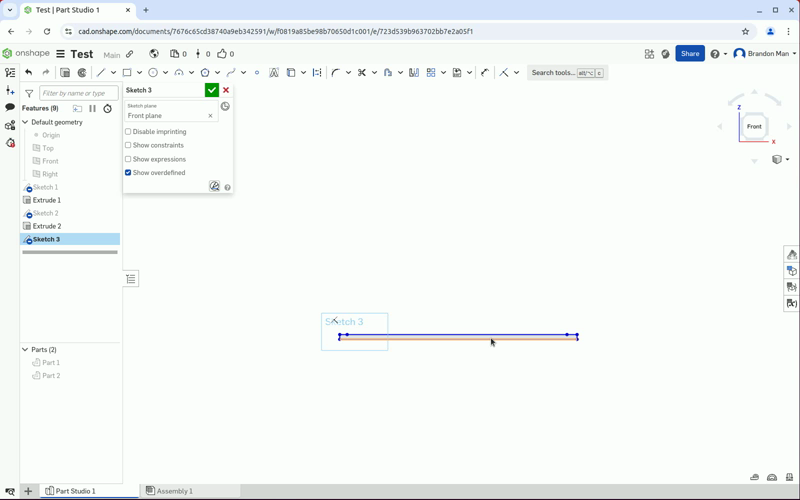
scroll(6)
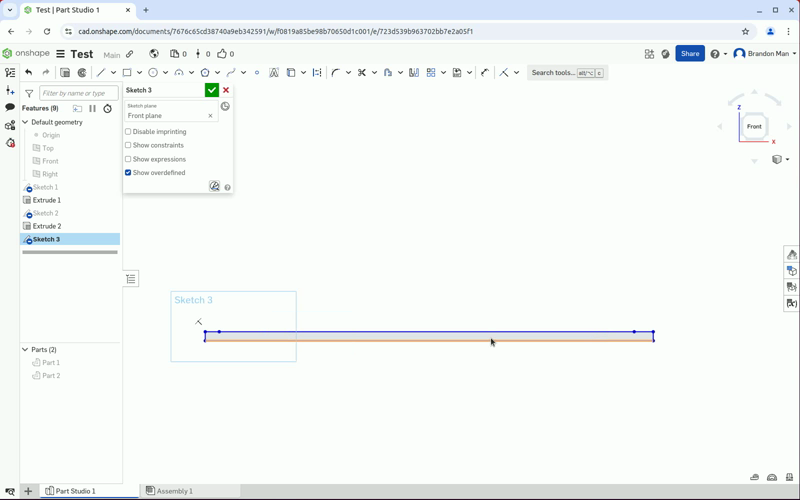
scroll(6)
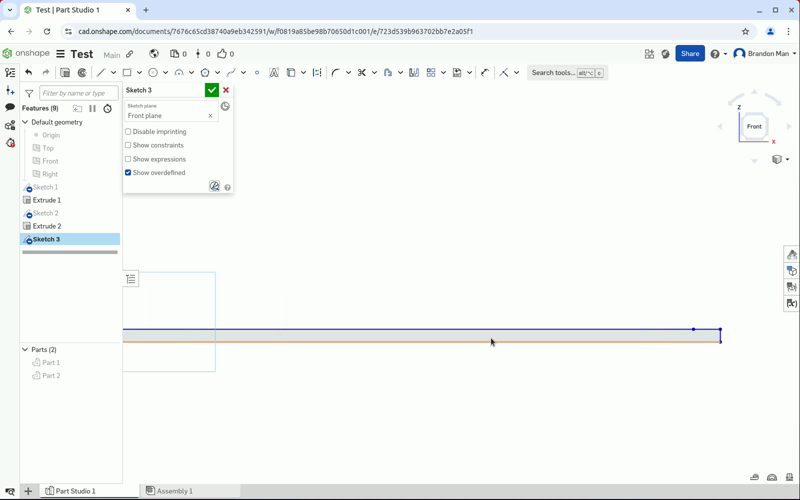
scroll(6)
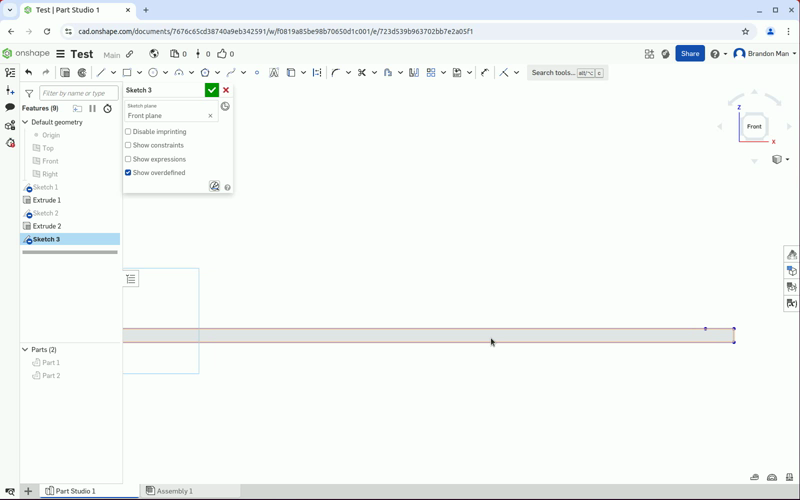
scroll(6)
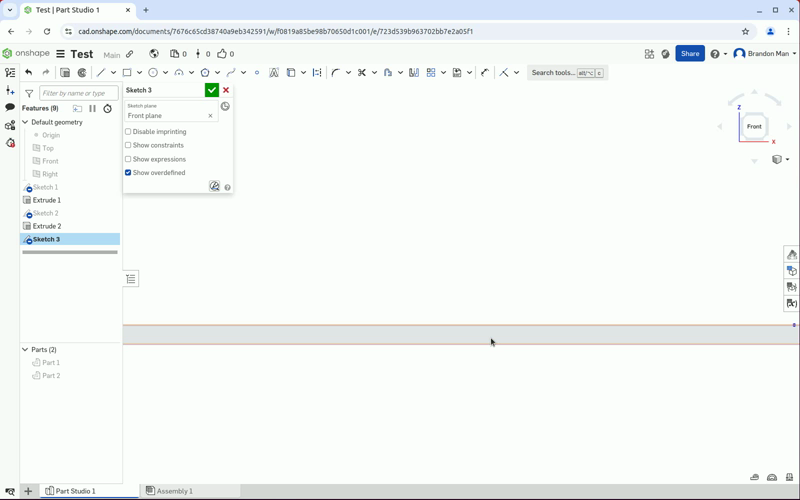
scroll(6)
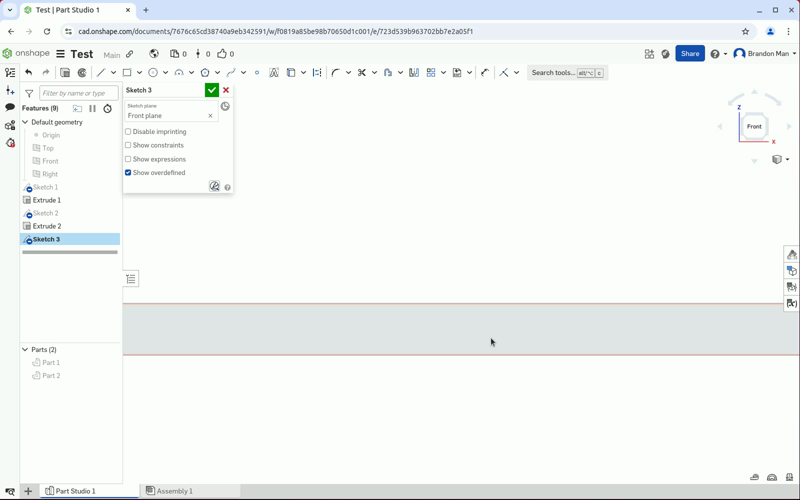
click(491, 337)
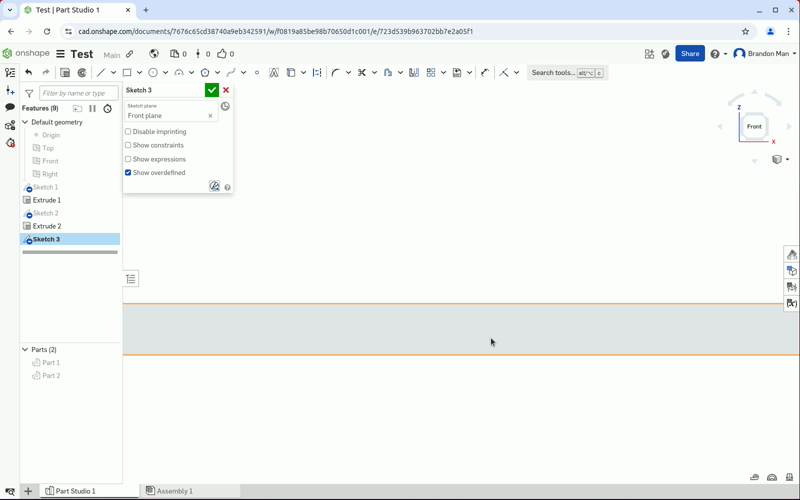
scroll(-6)
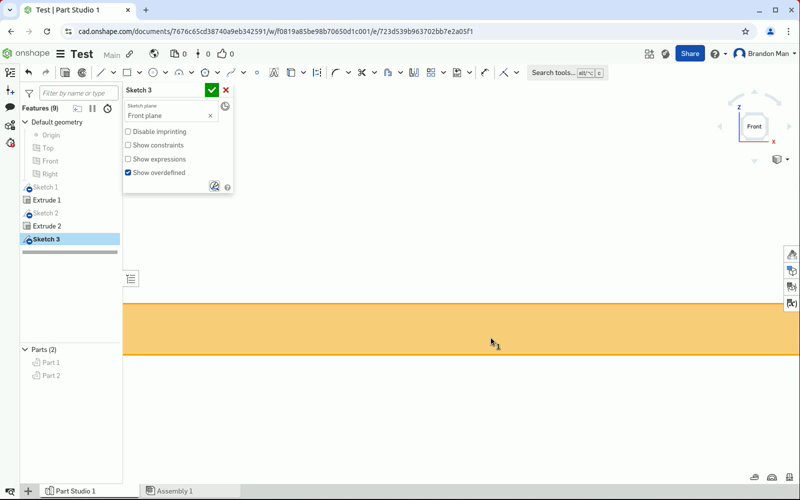
scroll(-6)
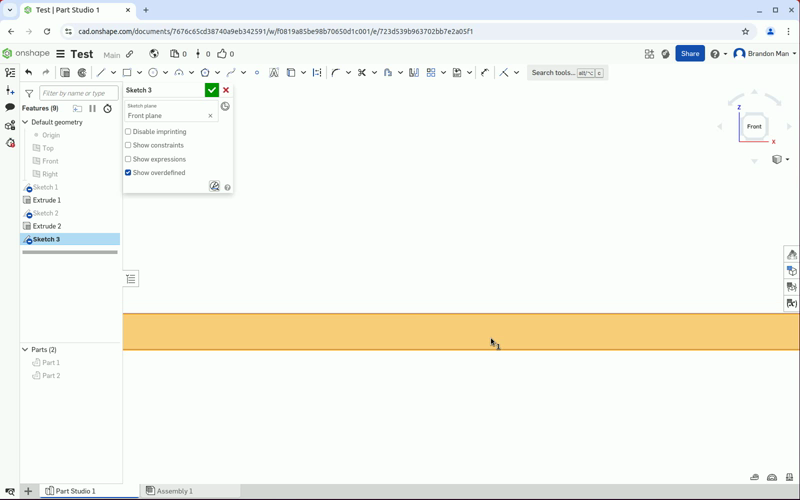
scroll(-6)
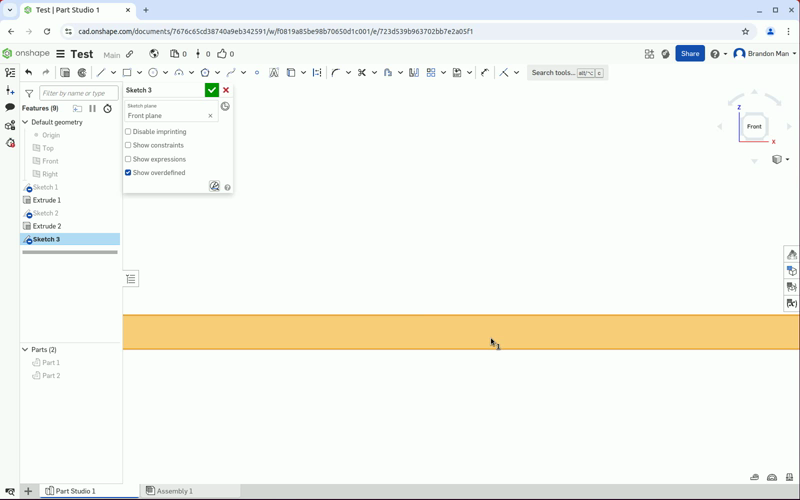
scroll(-6)
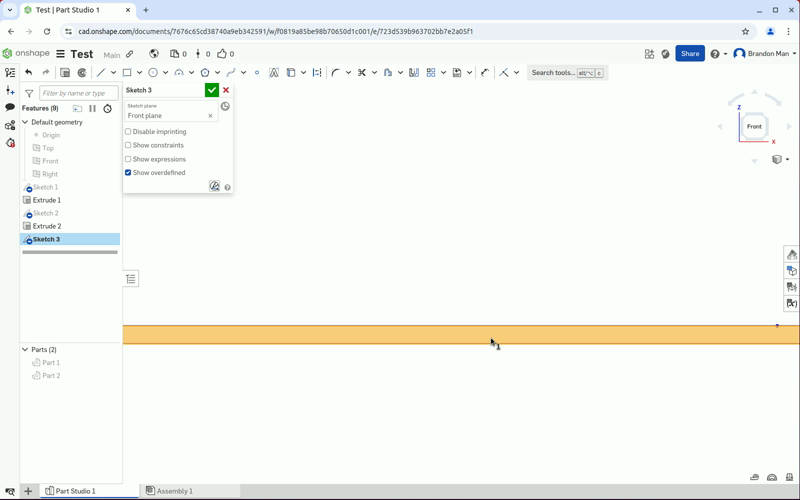
scroll(-6)
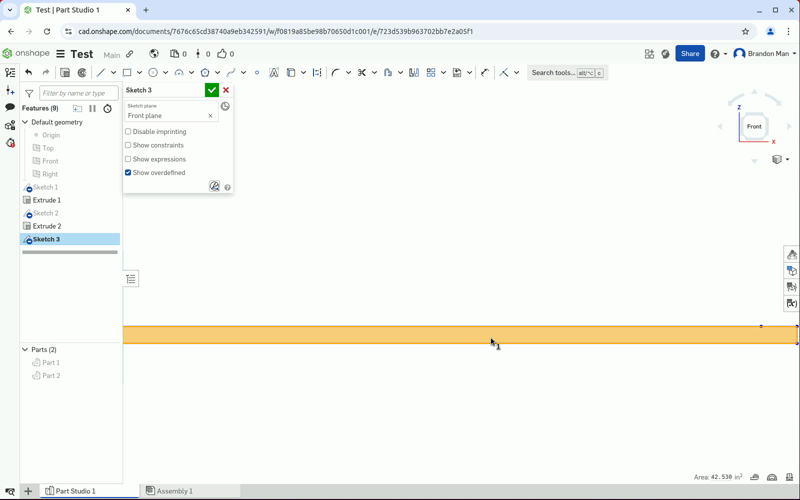
scroll(-6)
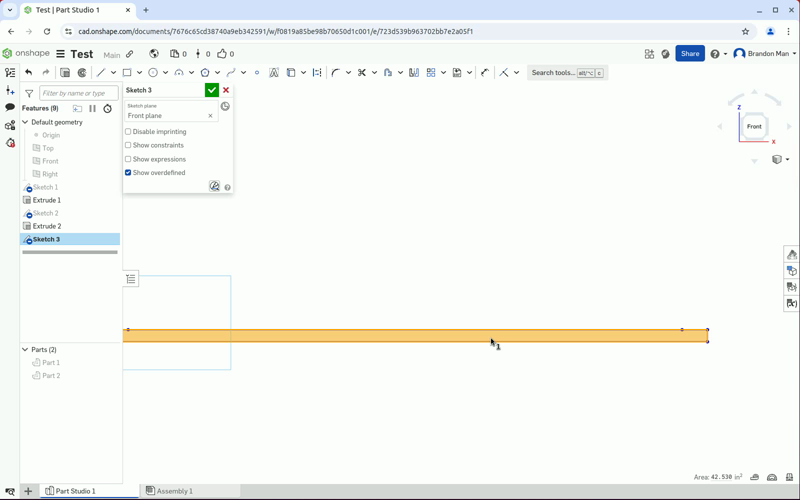
scroll(-6)
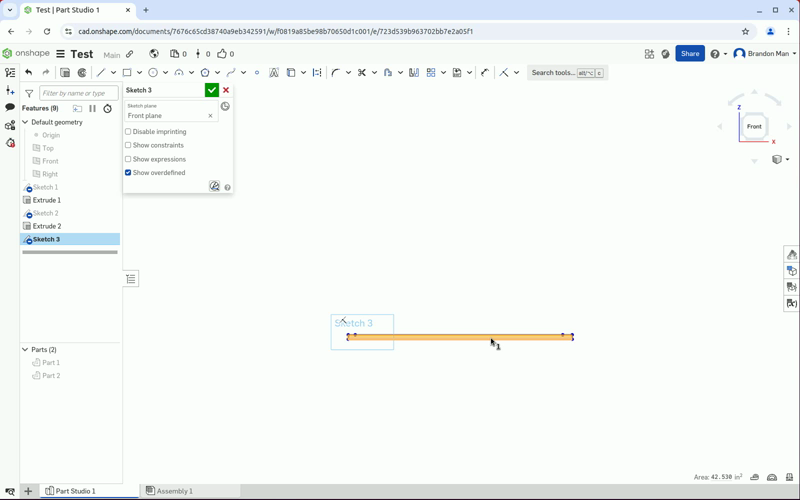
mouse_move(73, 352)
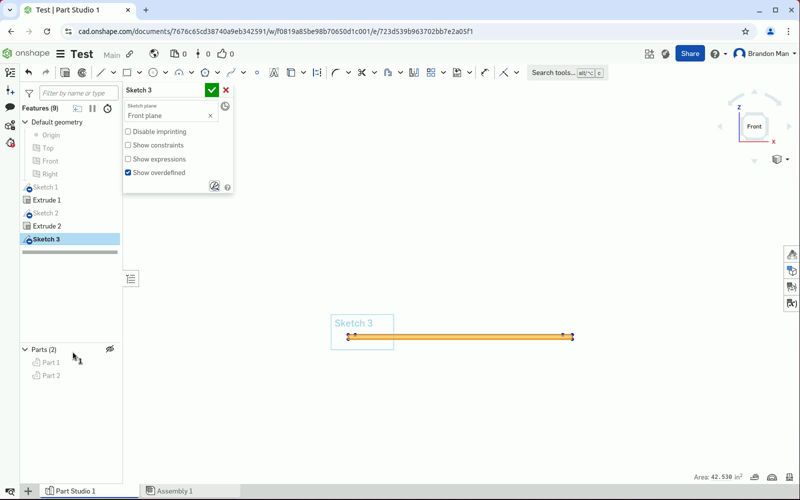
key(shift+y)
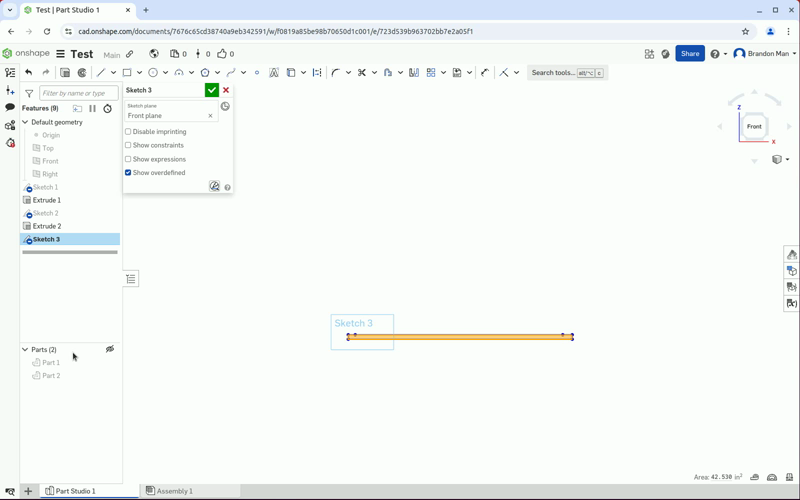
key(shift+e)
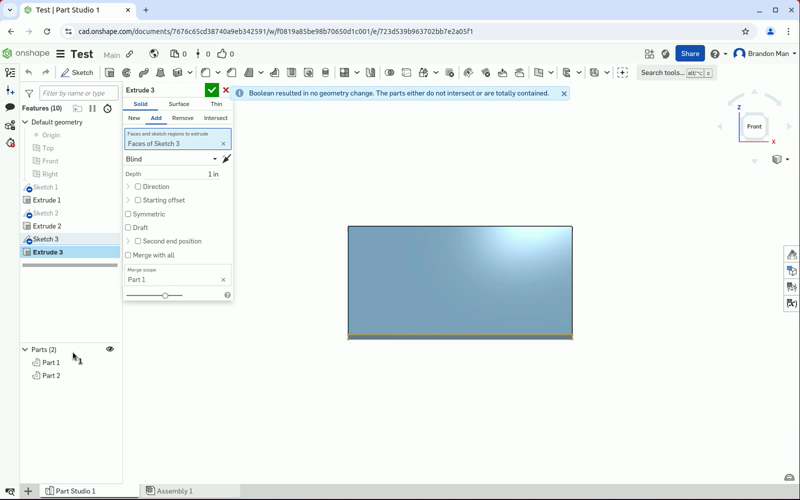
mouse_move(143, 106)
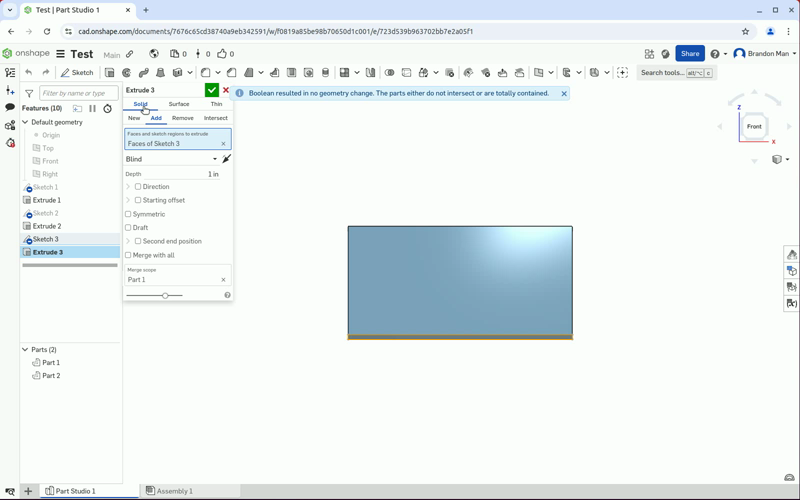
click(143, 106)
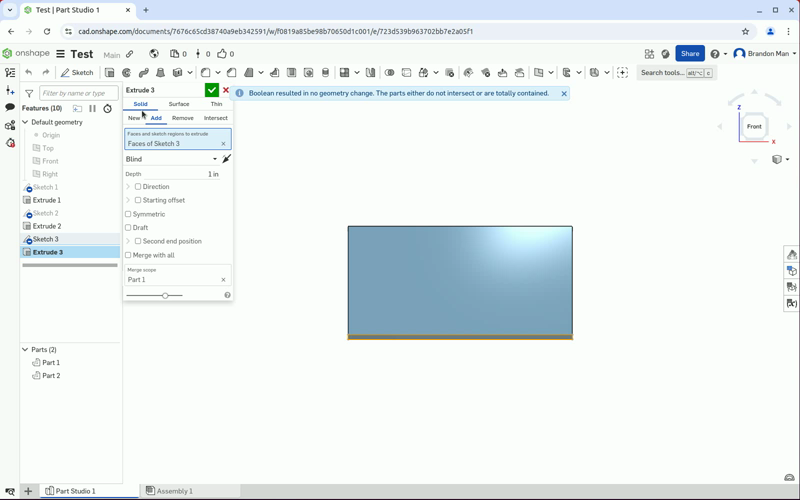
mouse_move(137, 120)
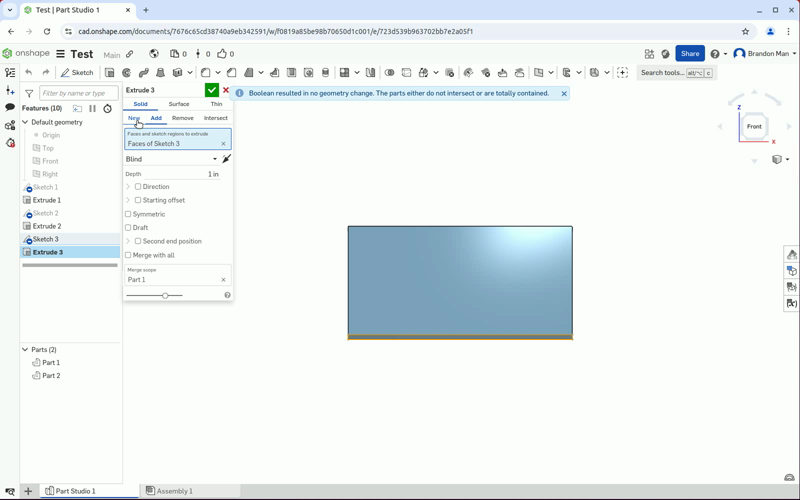
click(137, 120)
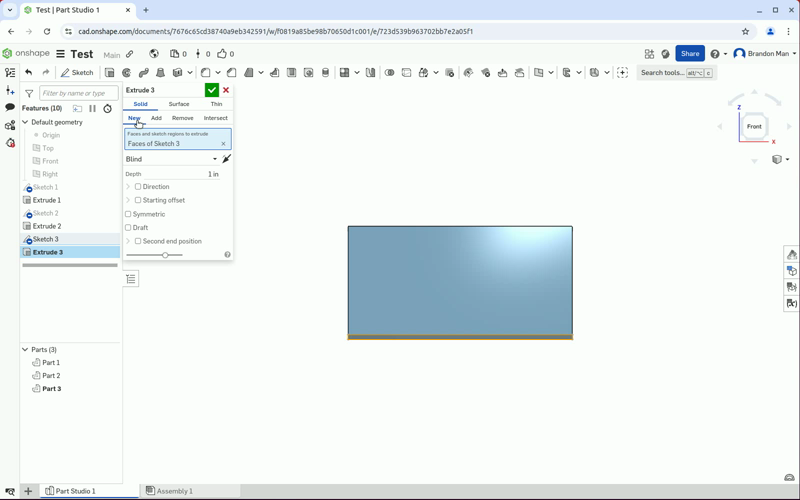
key(tab, 4)
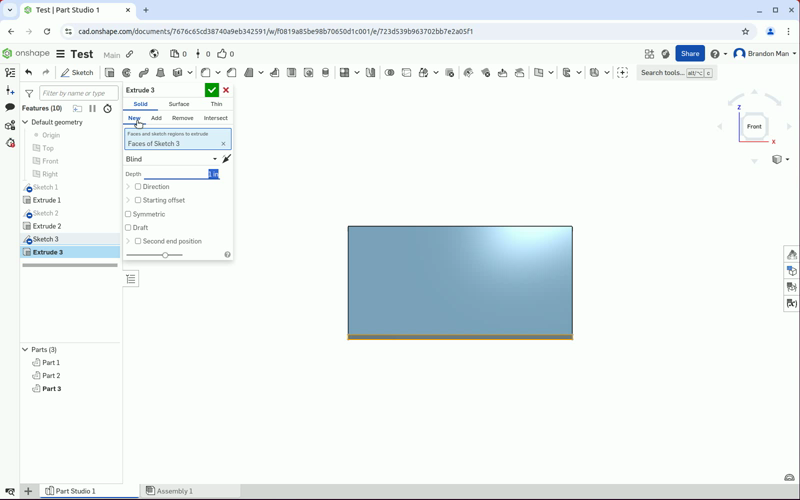
text(0.962)
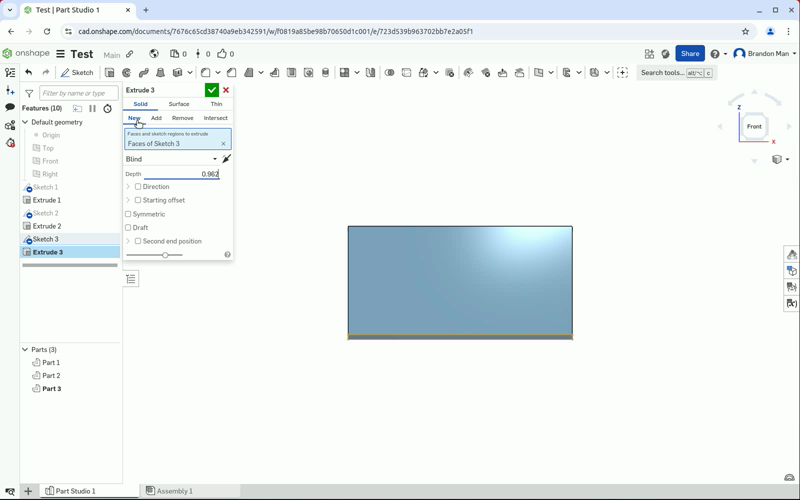
key(tab, 3)
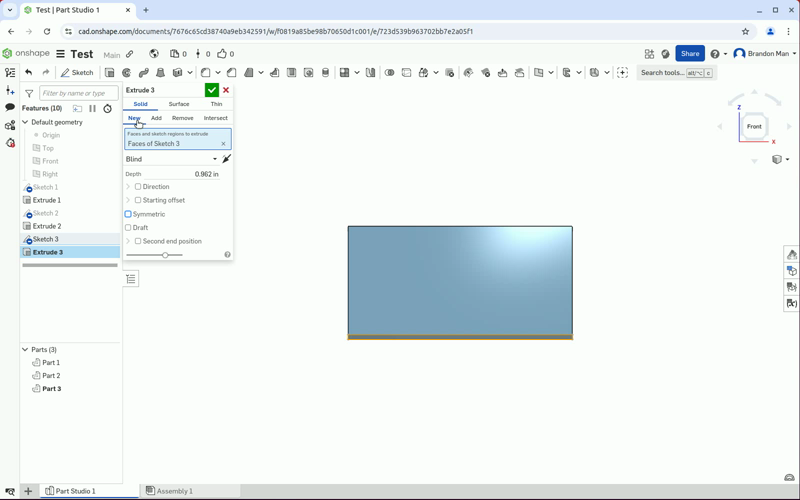
key(space)
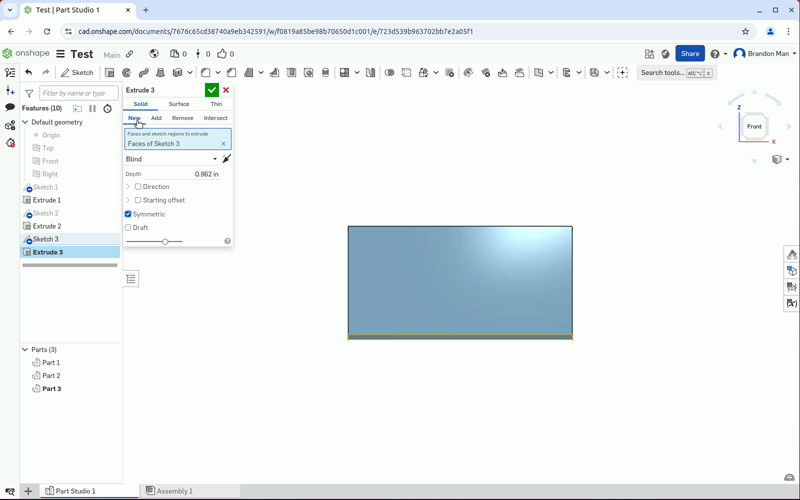
key(enter)
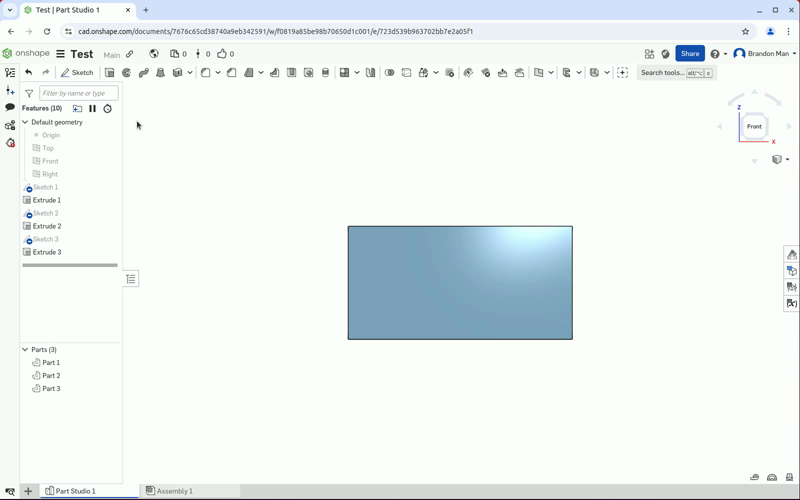
key(shift+h)
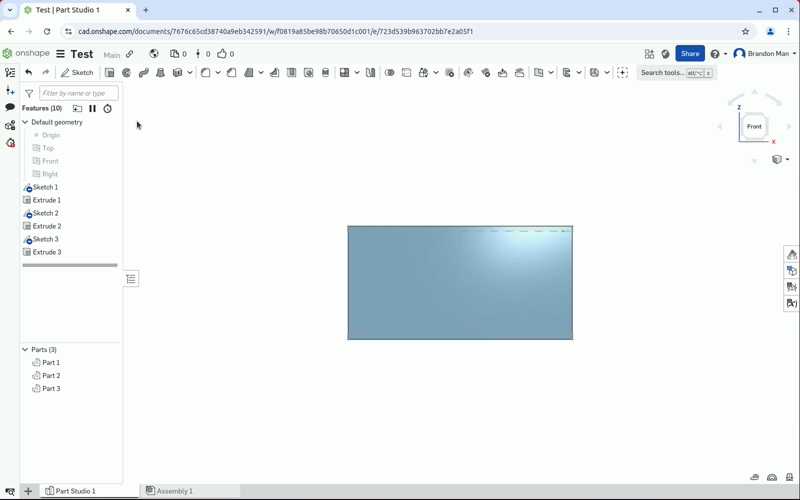
key(shift+h)
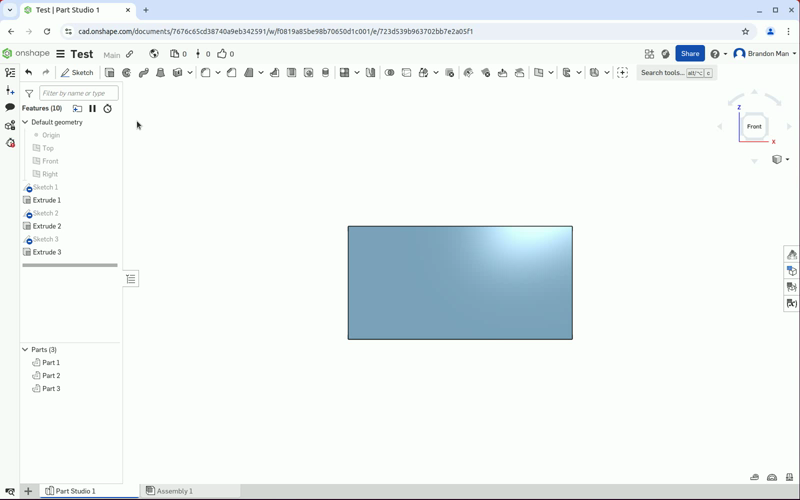
mouse_move(73, 189)
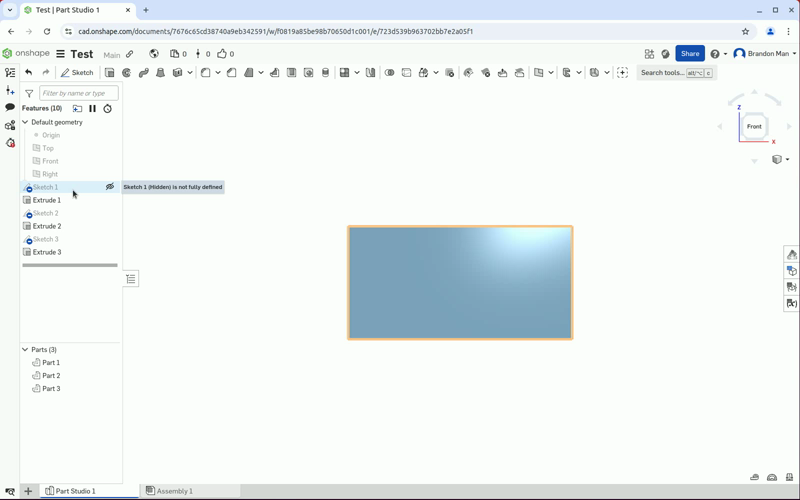
click(73, 189)
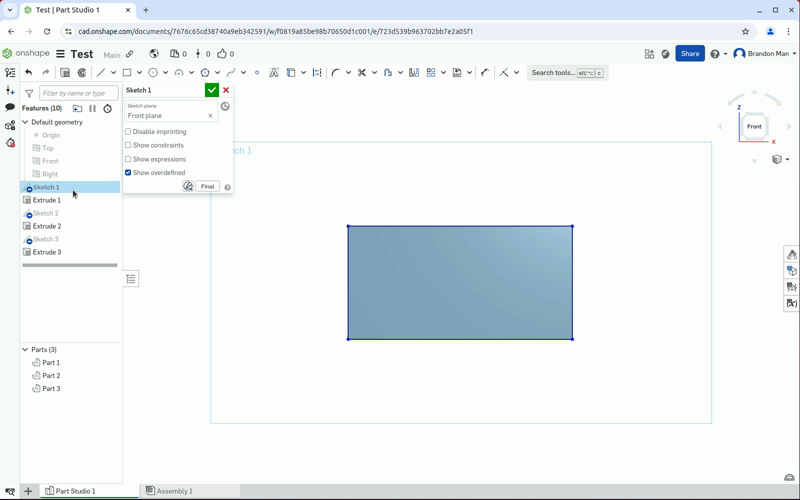
mouse_move(229, 92)
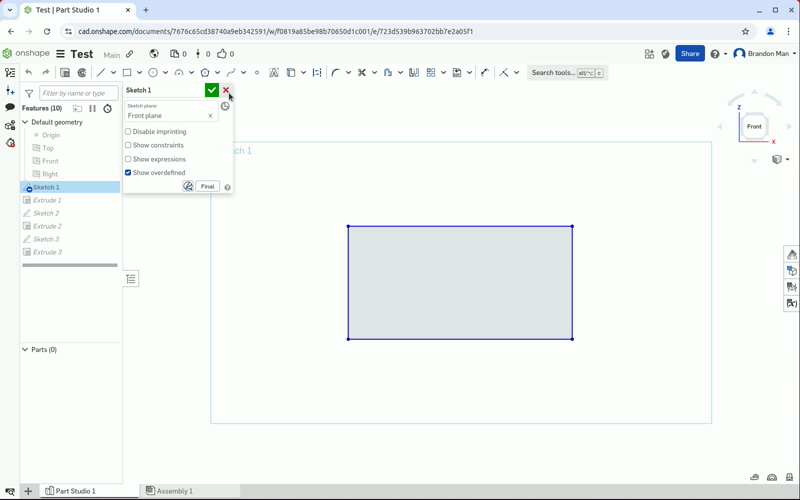
click(229, 92)
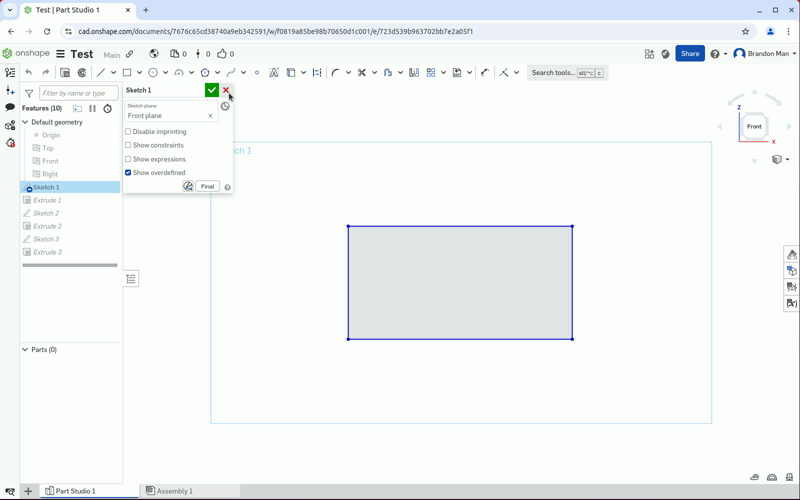
key(shift+s)
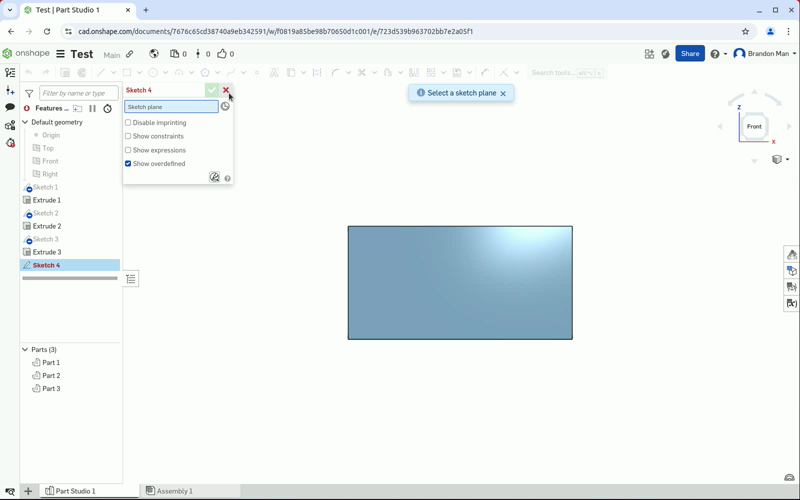
mouse_move(73, 163)
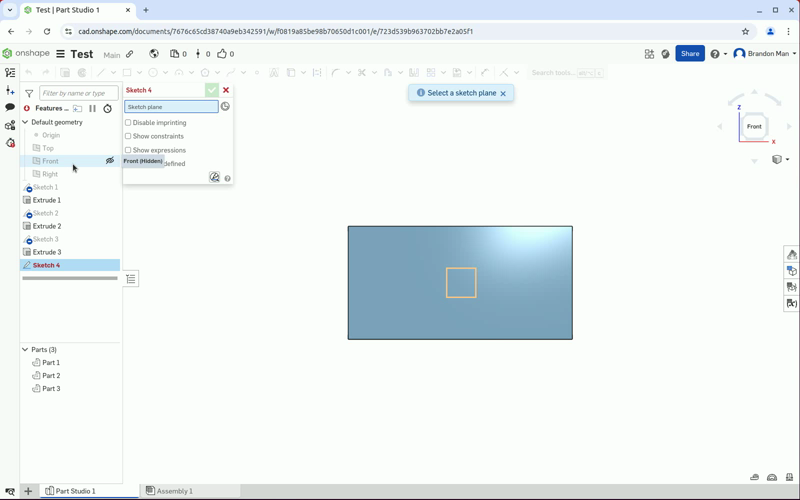
click(73, 163)
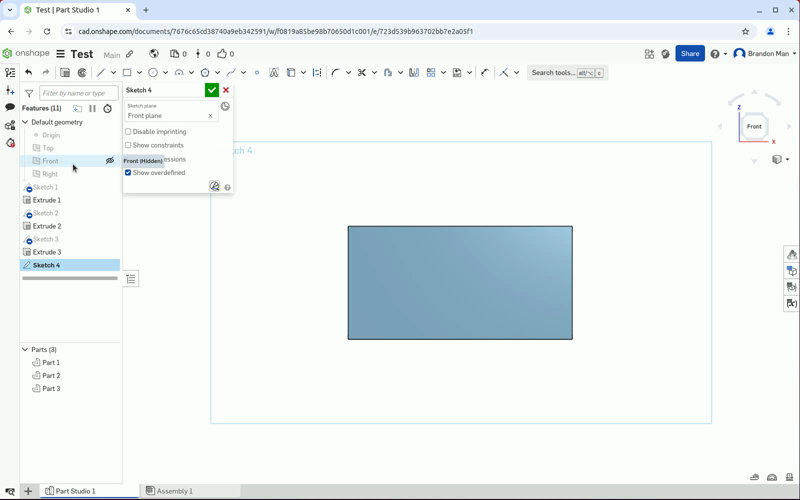
mouse_move(73, 352)
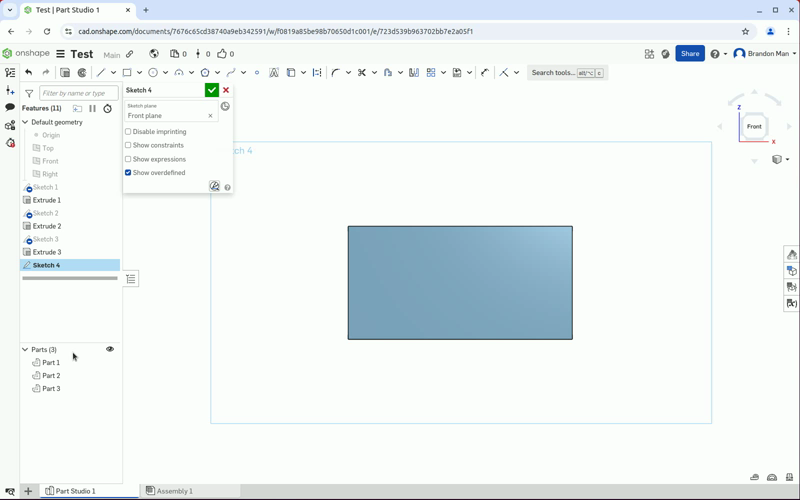
key(y)
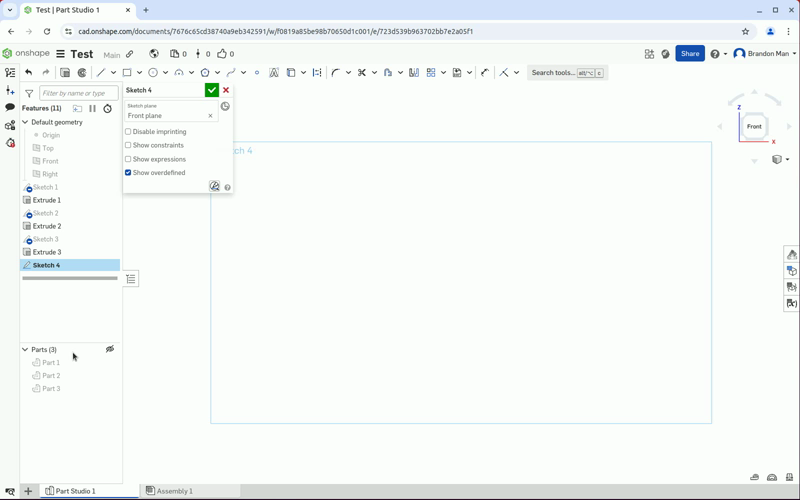
key(l)
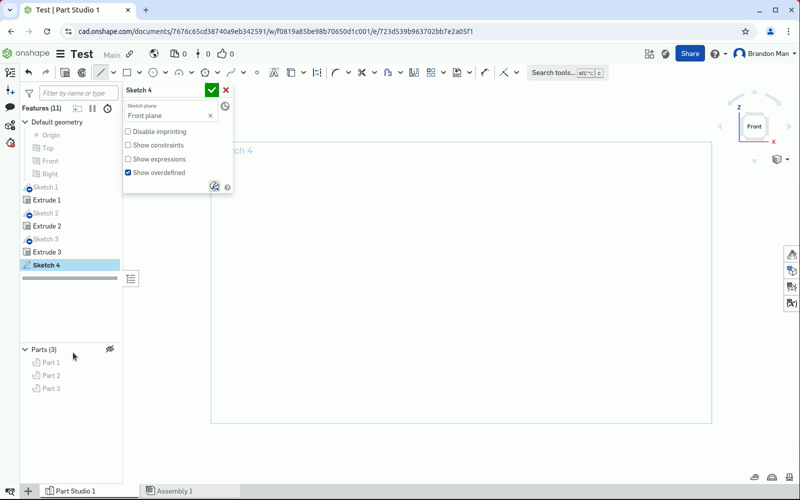
key_down(shift)
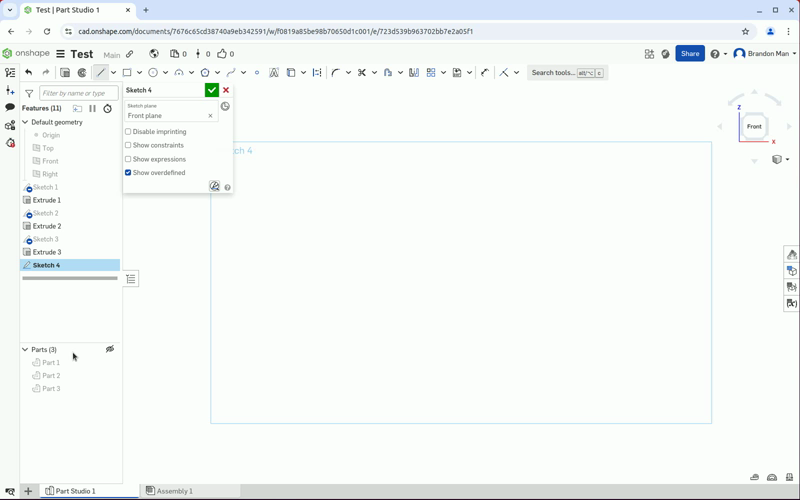
mouse_move(564, 334)
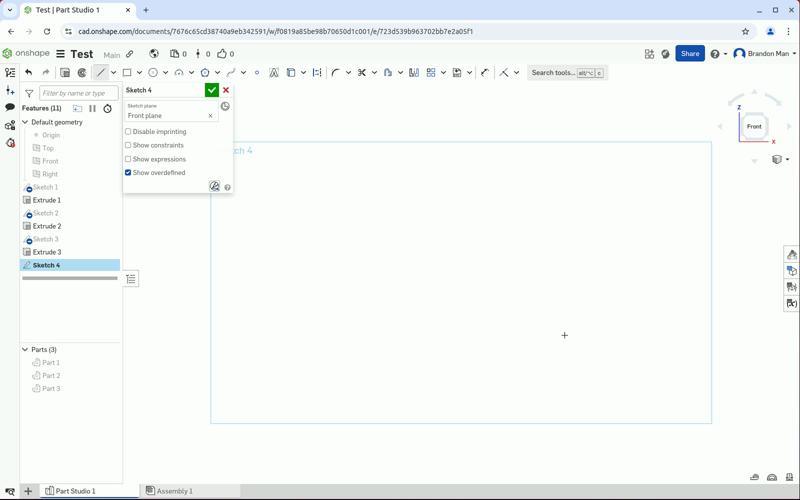
click(564, 334)
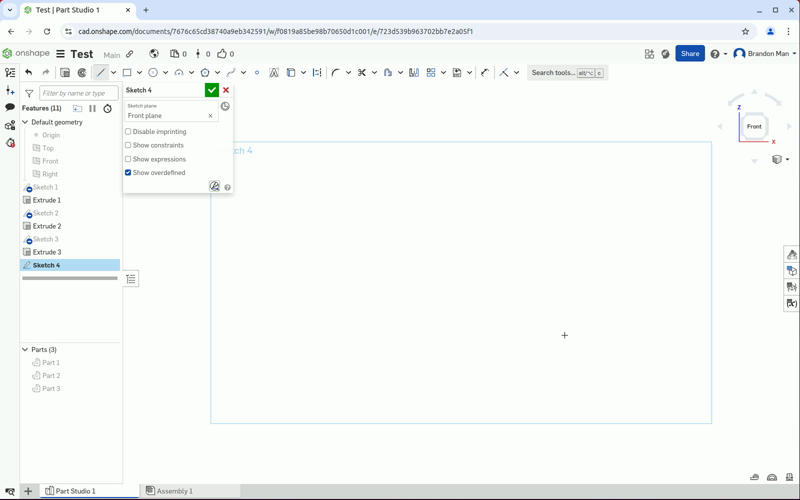
key_up(shift)
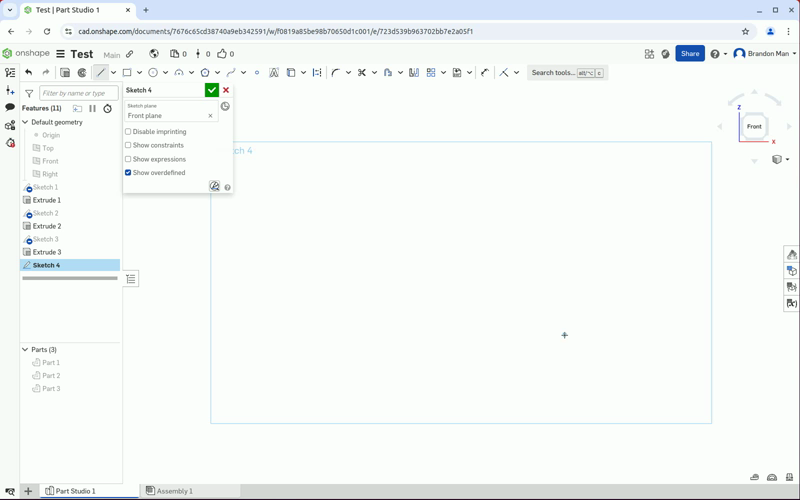
key_down(shift)
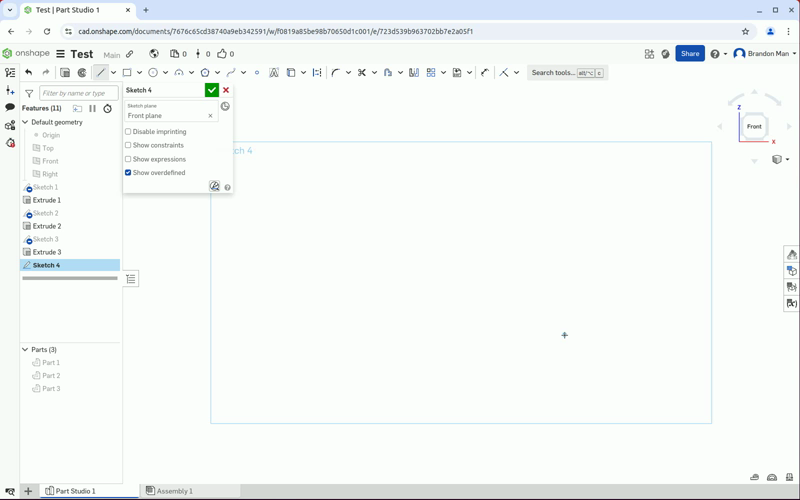
mouse_move(589, 334)
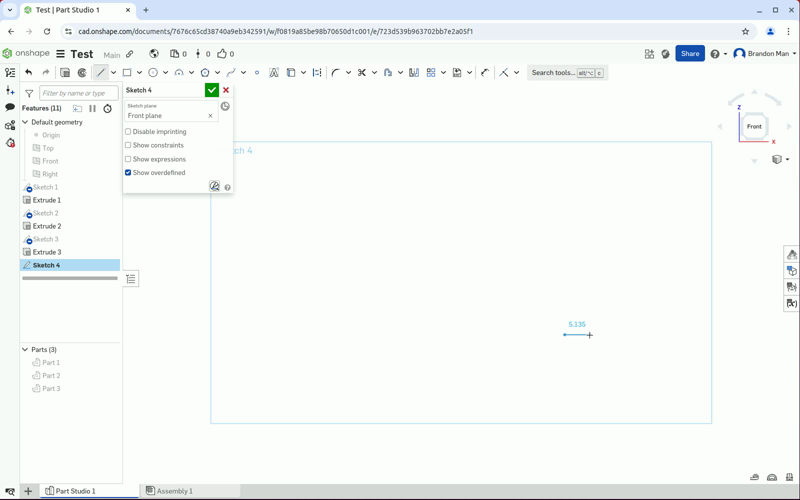
mouse_move(573, 334)
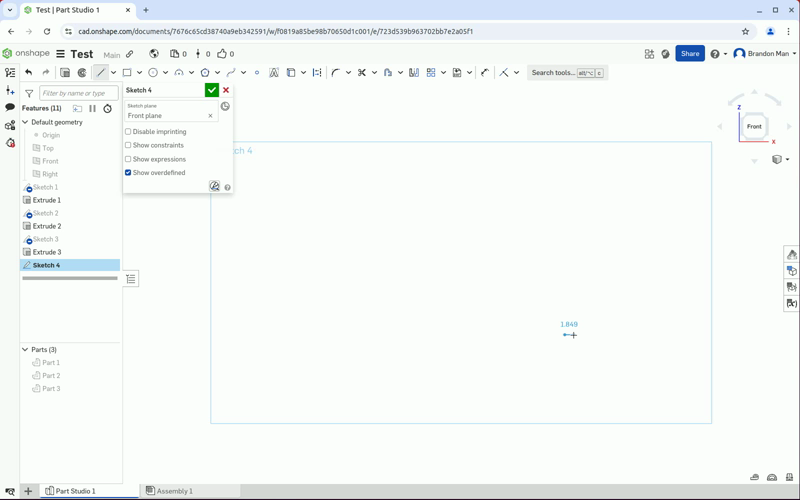
click(573, 334)
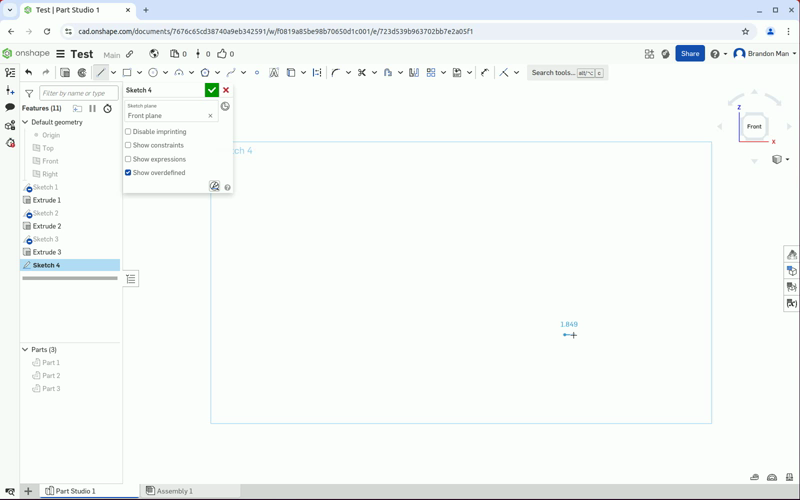
key_up(shift)
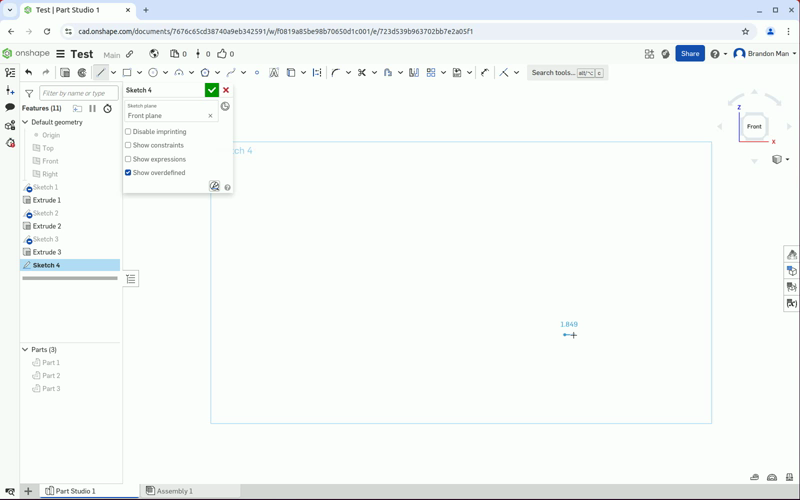
key_down(shift)
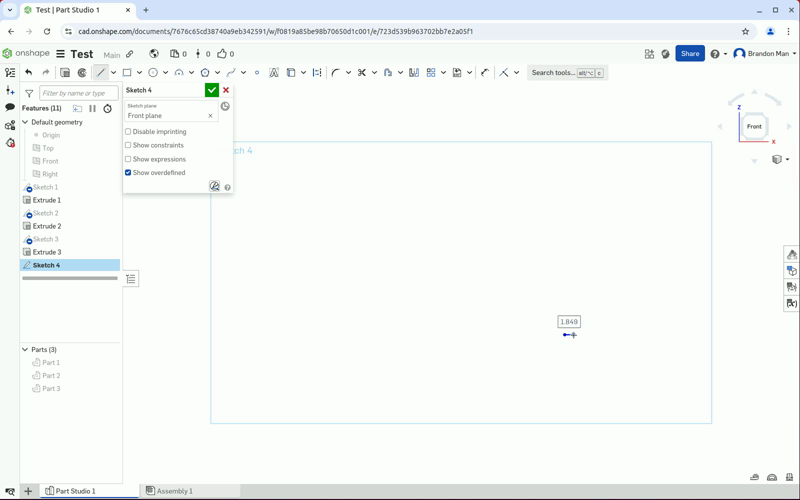
mouse_move(573, 232)
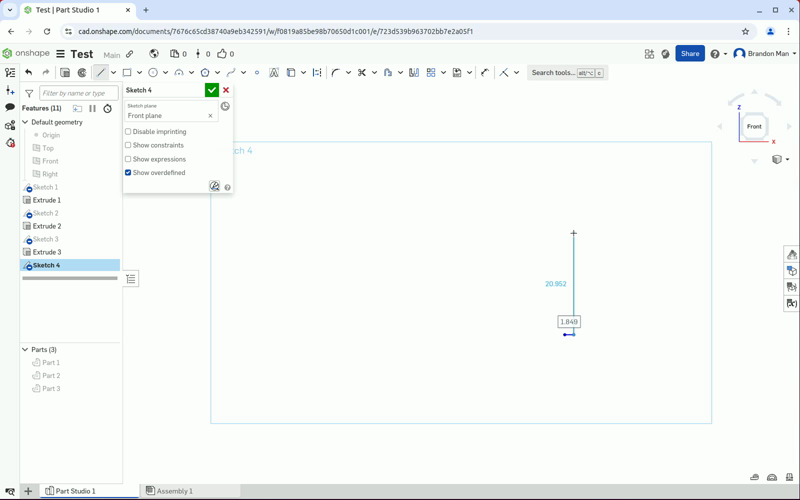
click(573, 232)
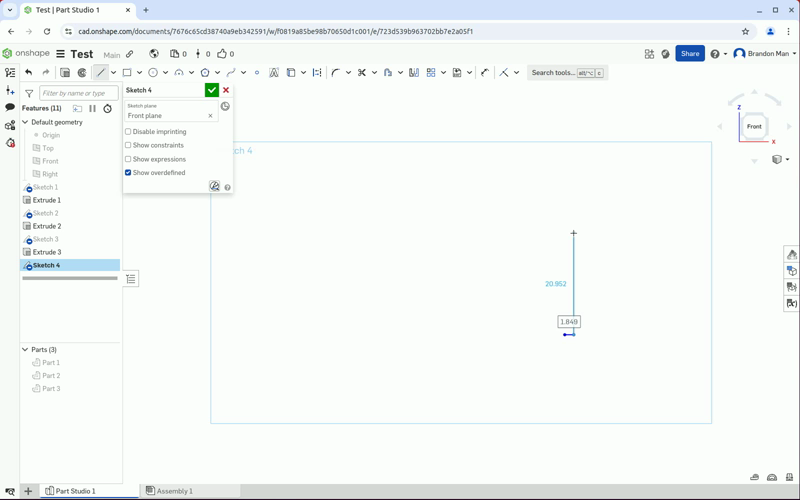
key_up(shift)
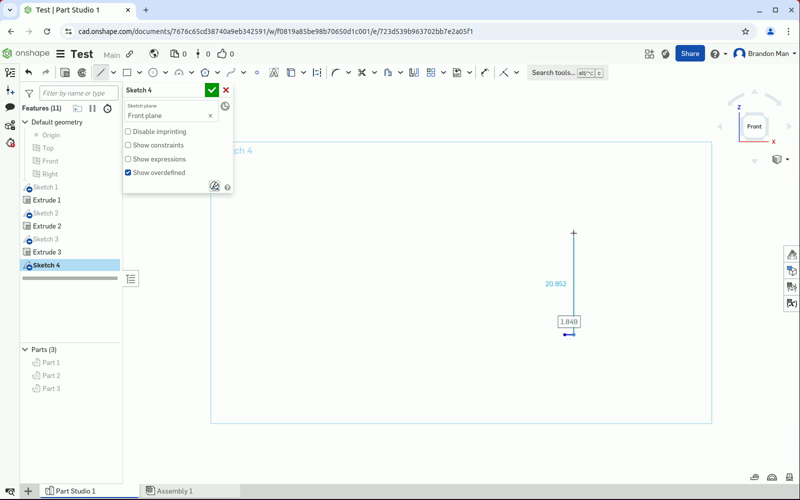
key_down(shift)
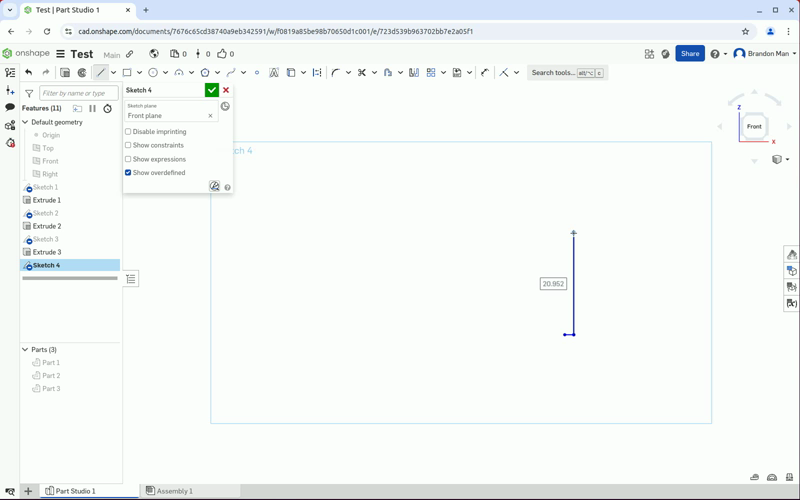
mouse_move(589, 232)
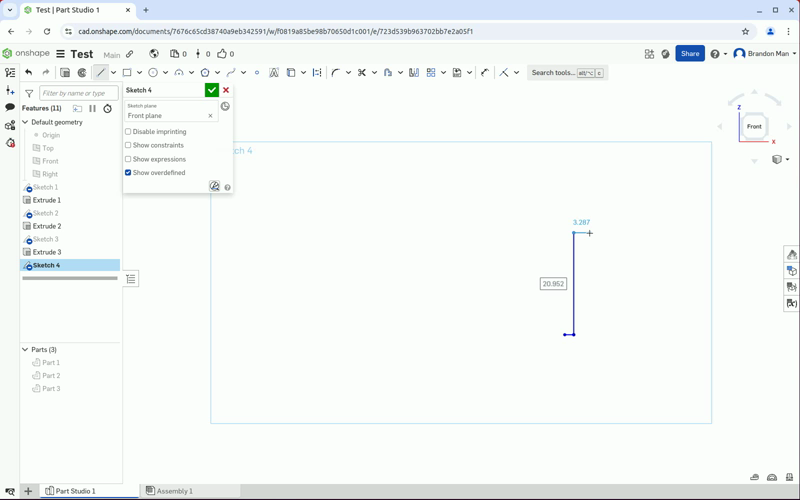
mouse_move(564, 232)
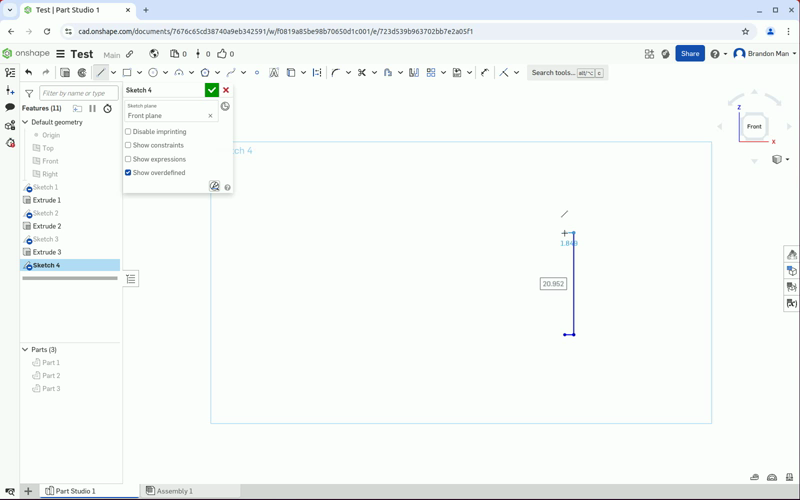
click(564, 232)
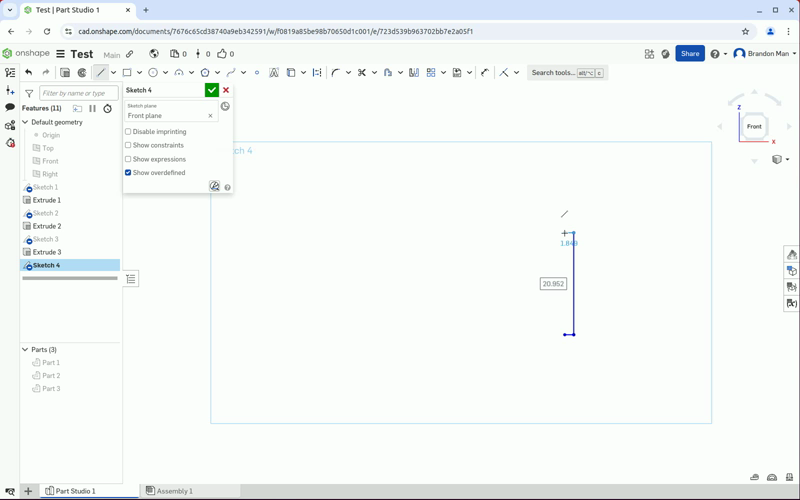
key_up(shift)
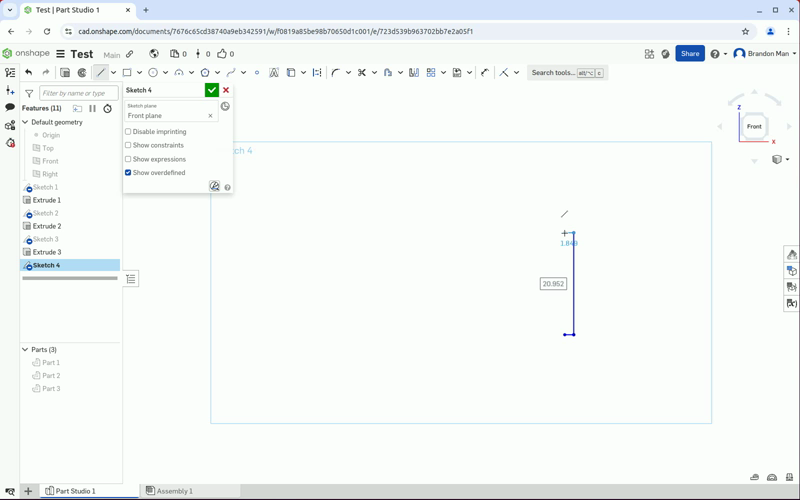
key_down(shift)
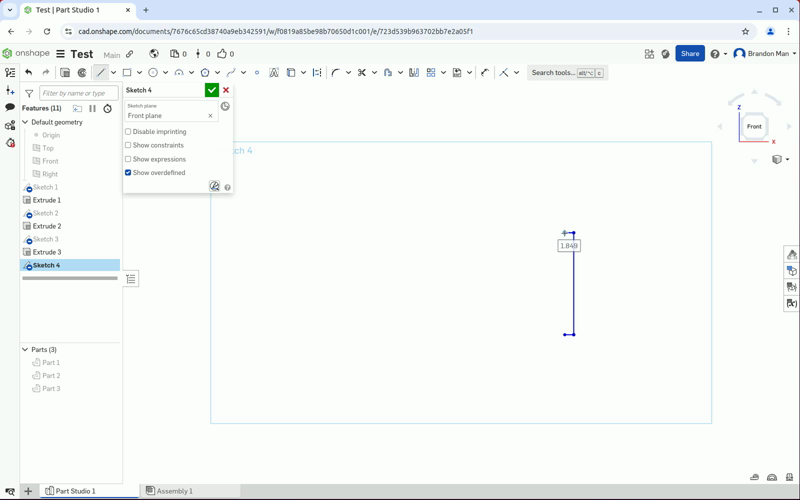
mouse_move(564, 334)
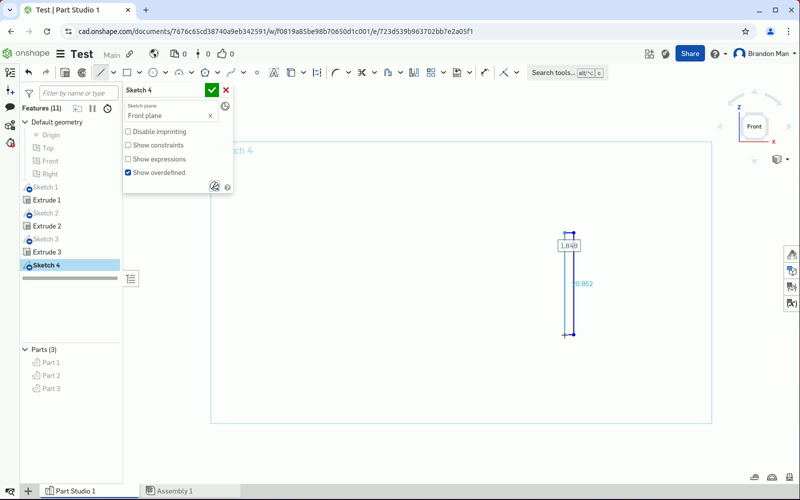
key_up(shift)
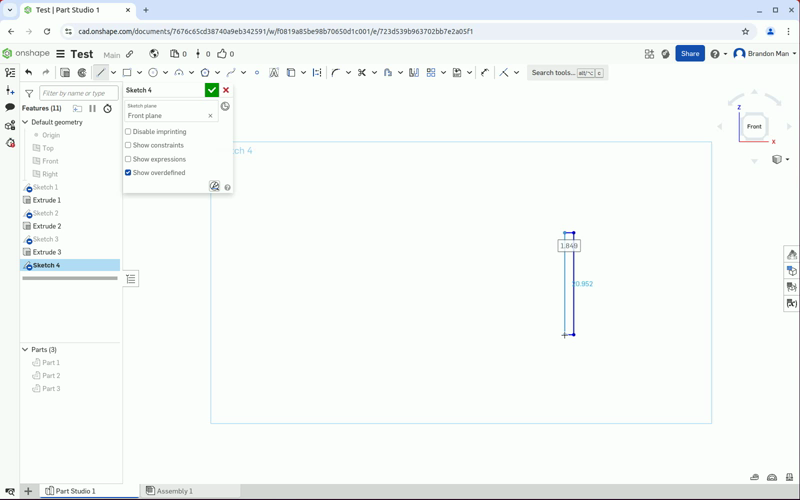
click(564, 334)
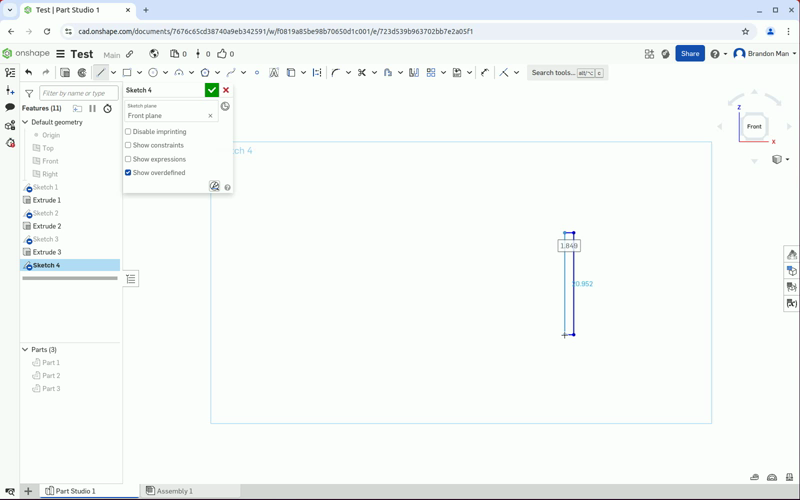
key(esc)
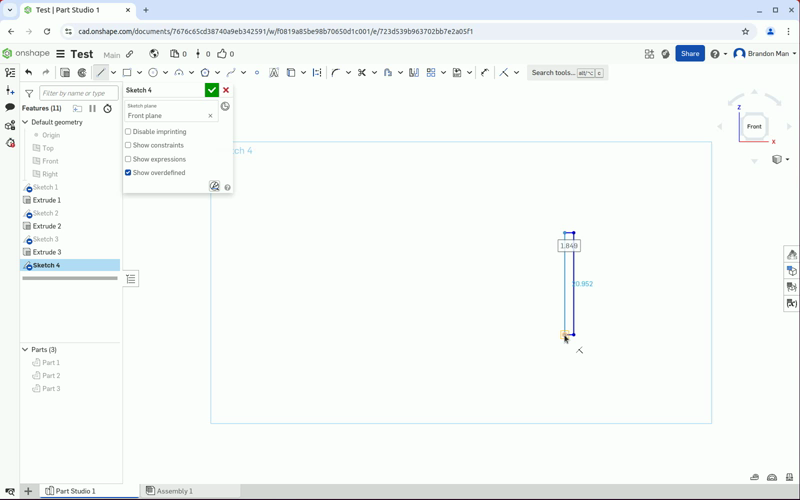
mouse_move(572, 251)
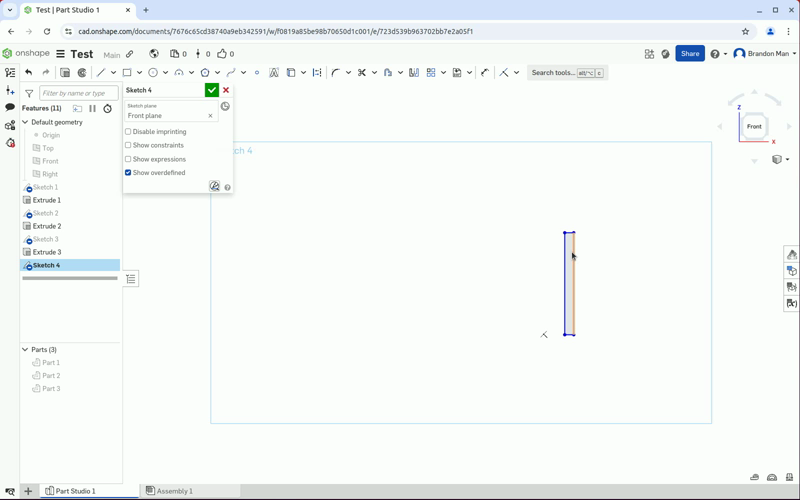
scroll(6)
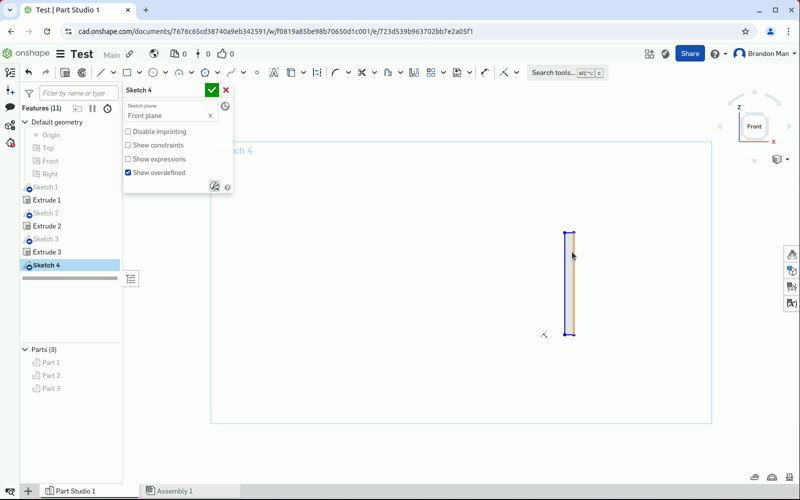
scroll(6)
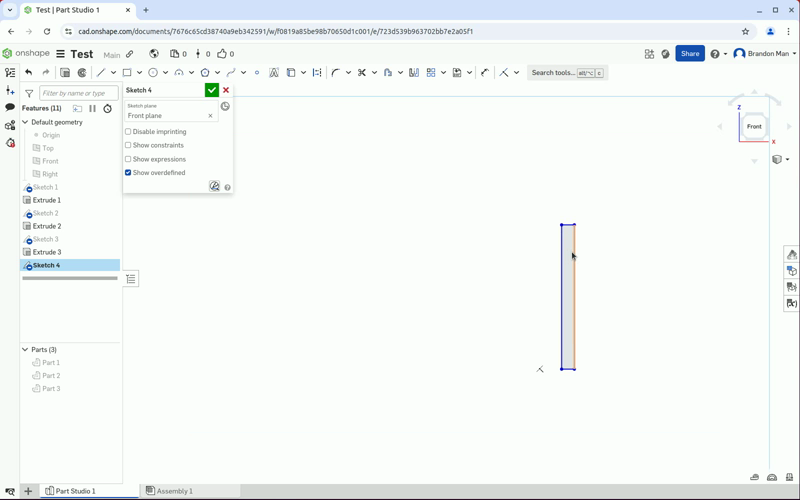
scroll(6)
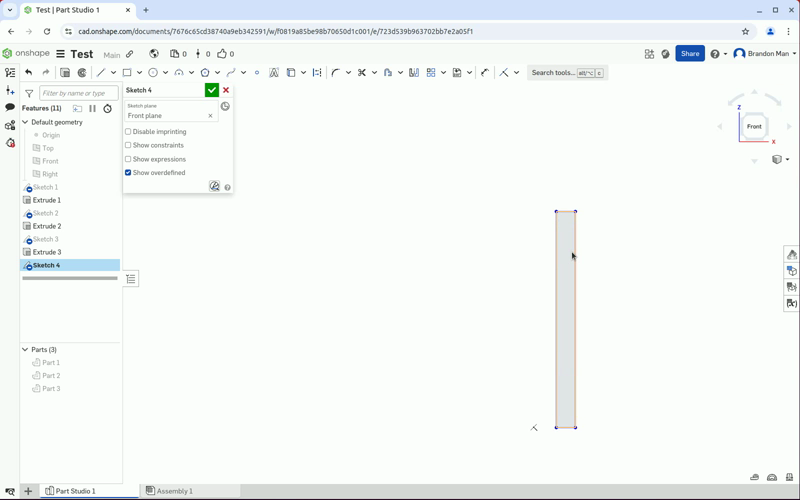
scroll(6)
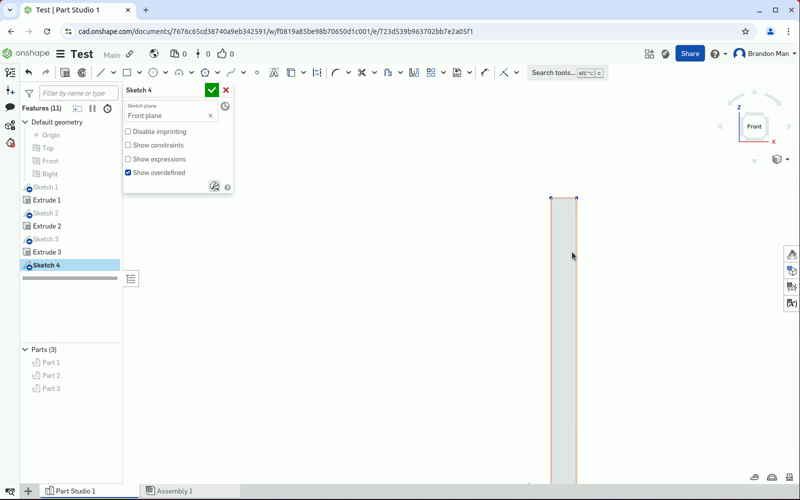
scroll(6)
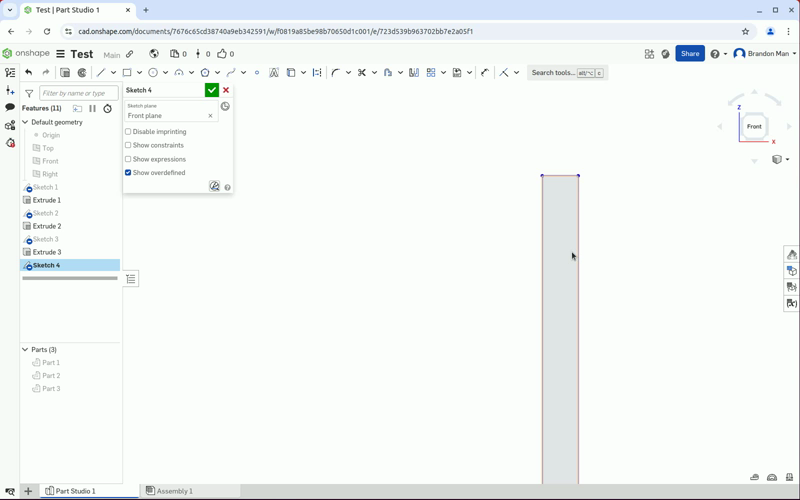
scroll(6)
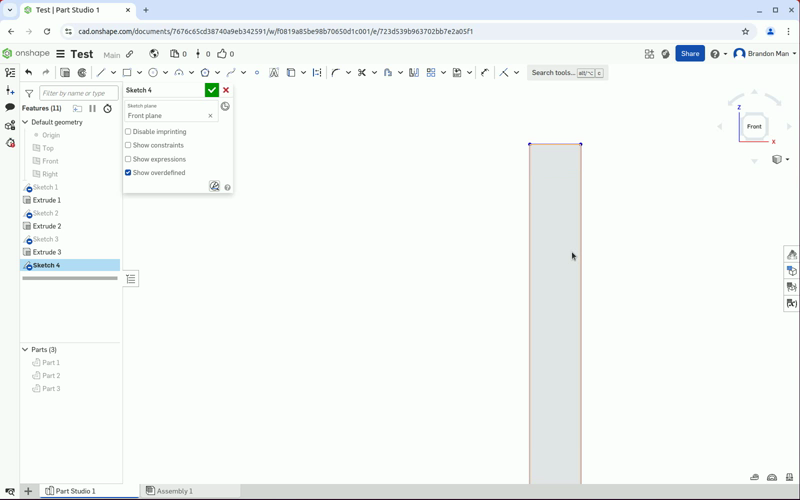
scroll(6)
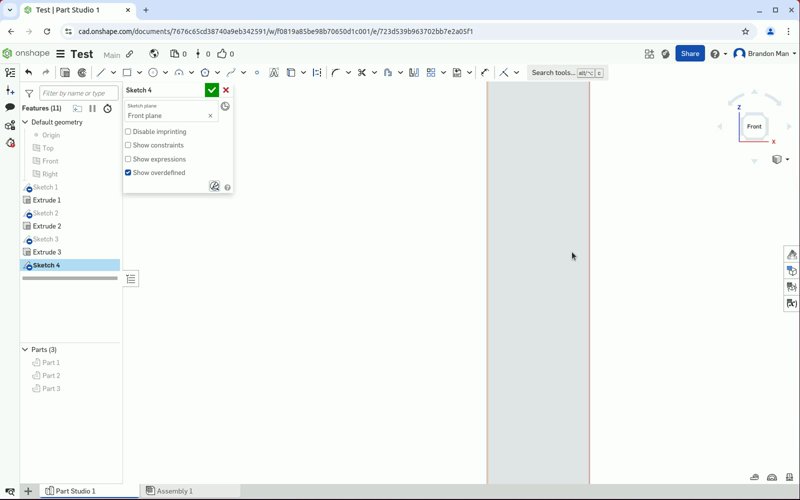
click(572, 251)
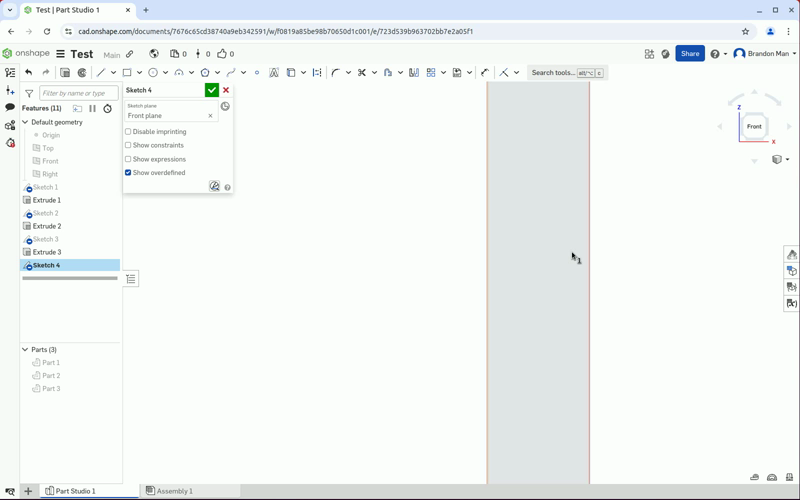
scroll(-6)
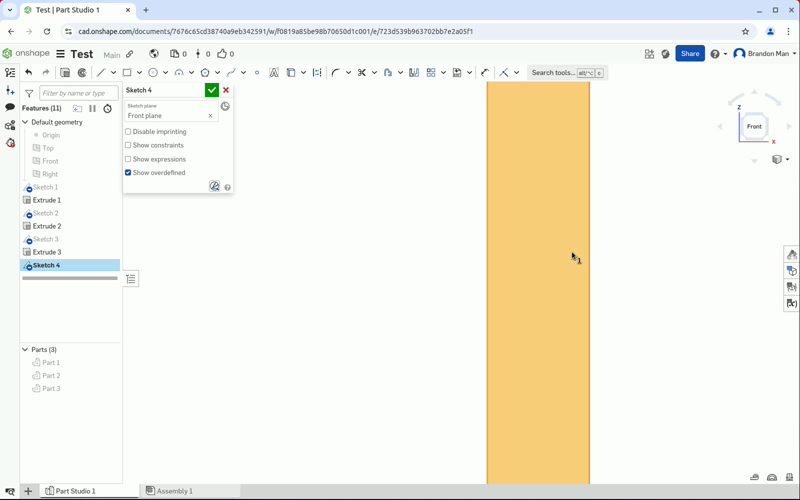
scroll(-6)
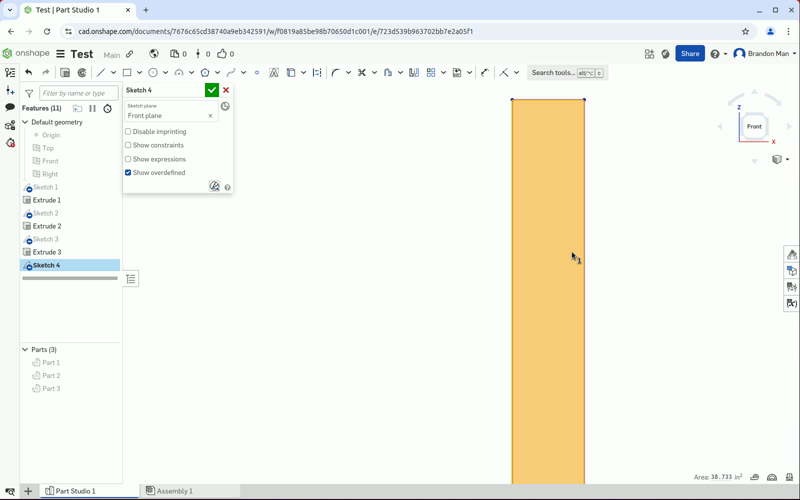
scroll(-6)
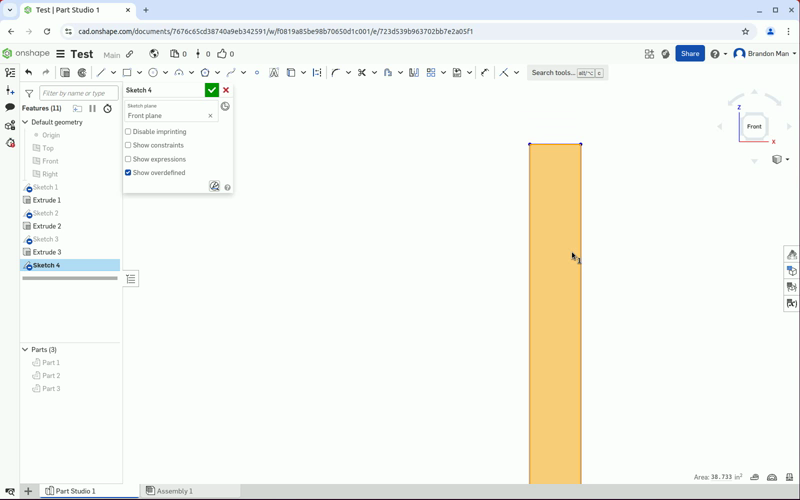
scroll(-6)
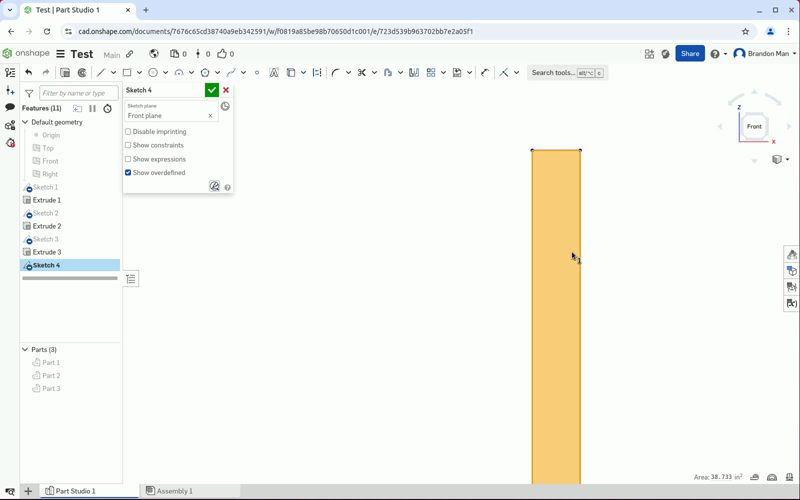
scroll(-6)
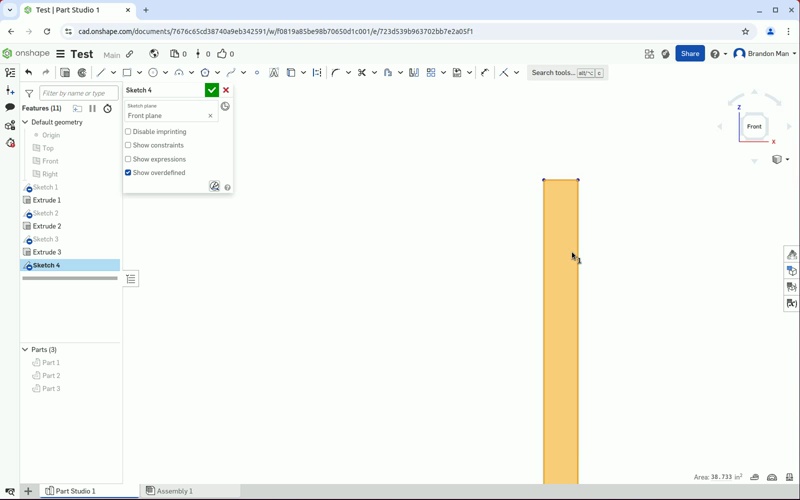
scroll(-6)
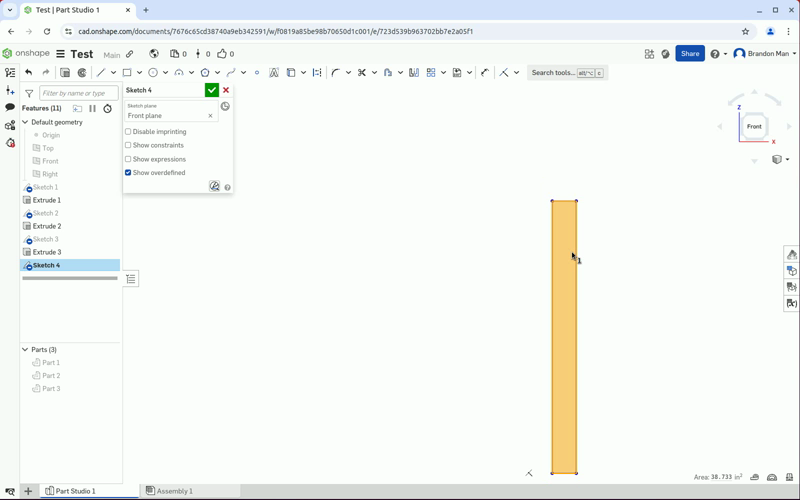
scroll(-6)
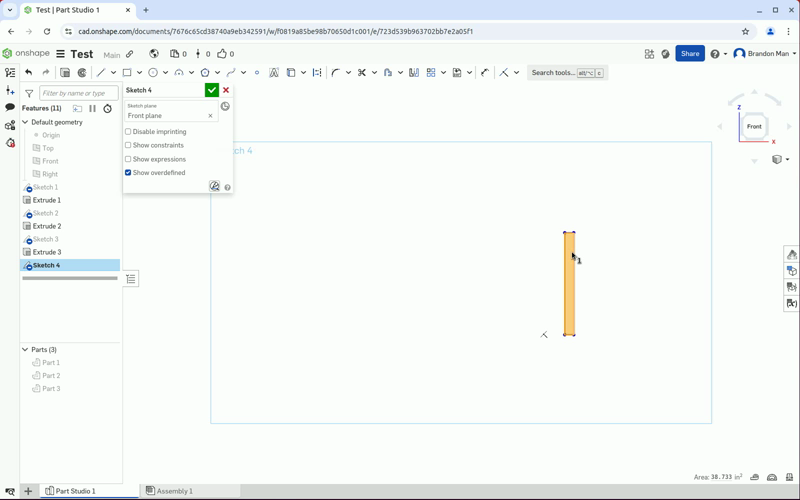
mouse_move(73, 352)
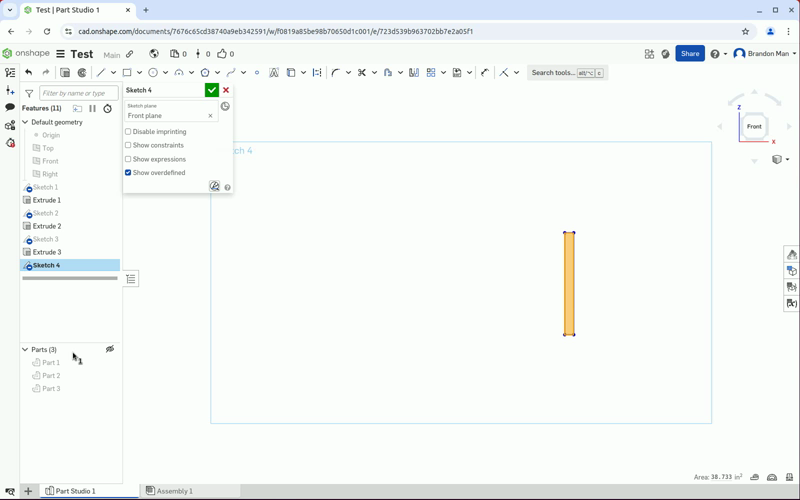
key(shift+y)
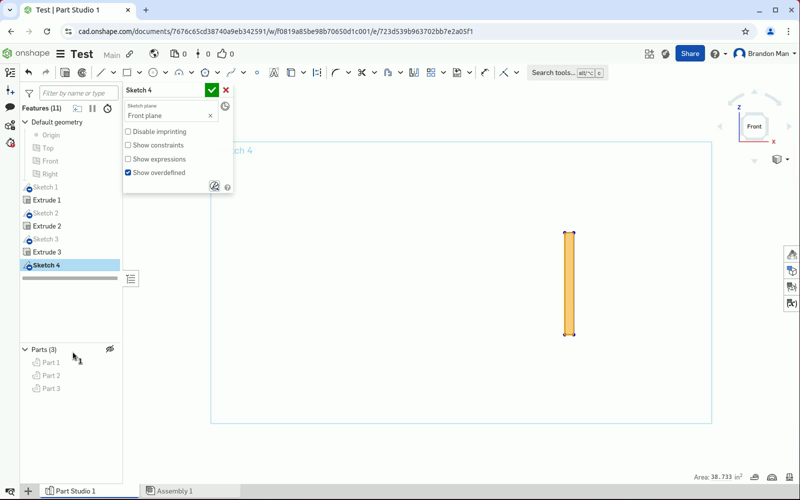
key(shift+e)
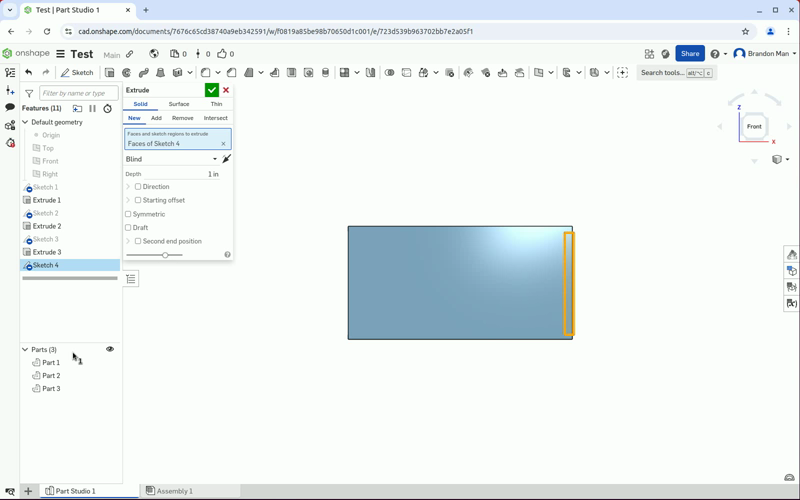
mouse_move(143, 106)
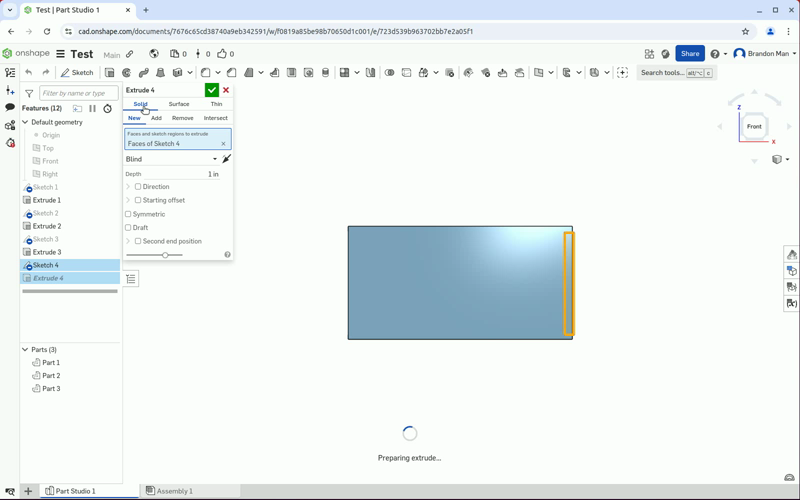
click(143, 106)
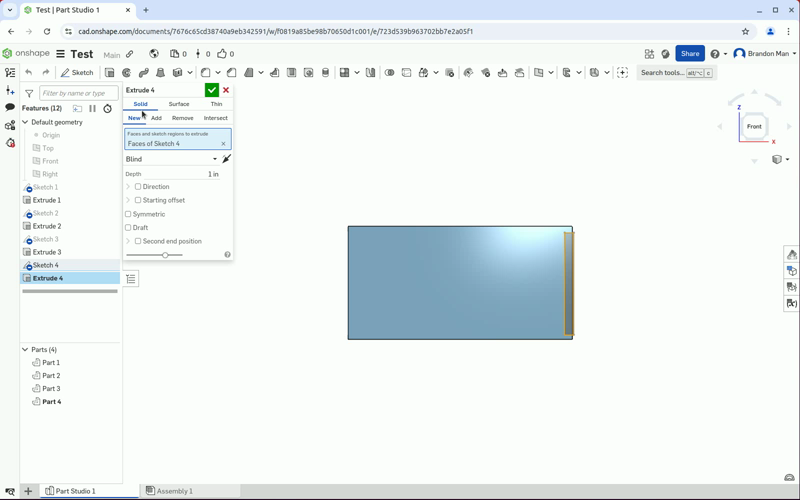
mouse_move(137, 120)
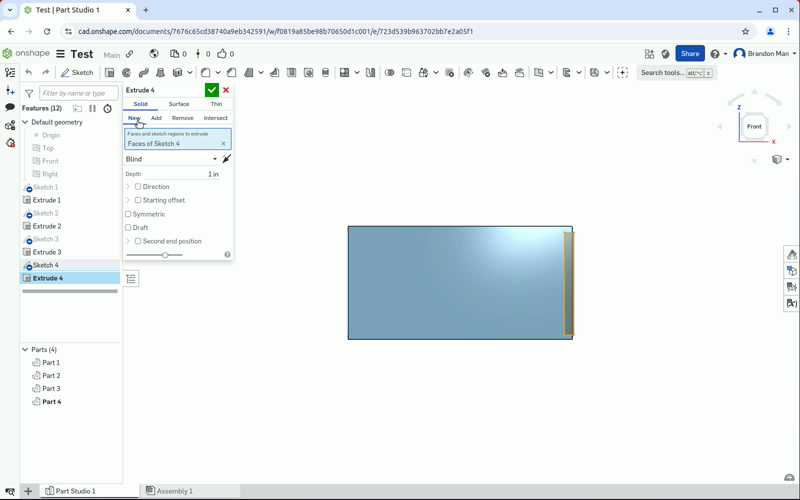
click(137, 120)
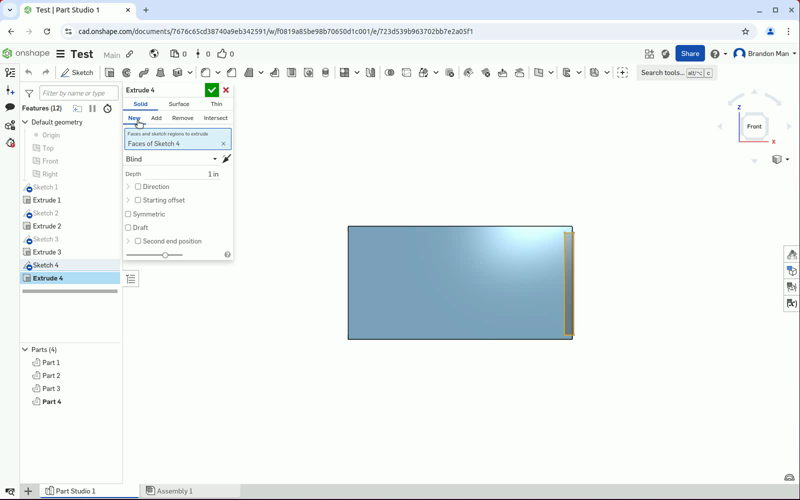
key(tab, 4)
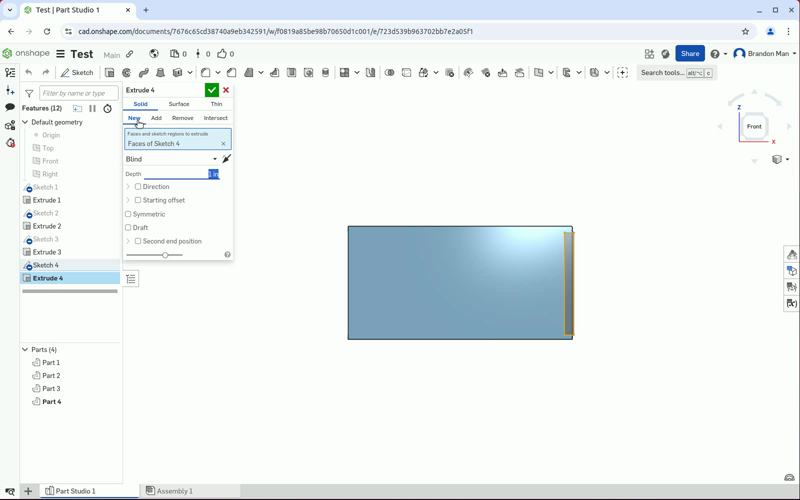
text(0.962)
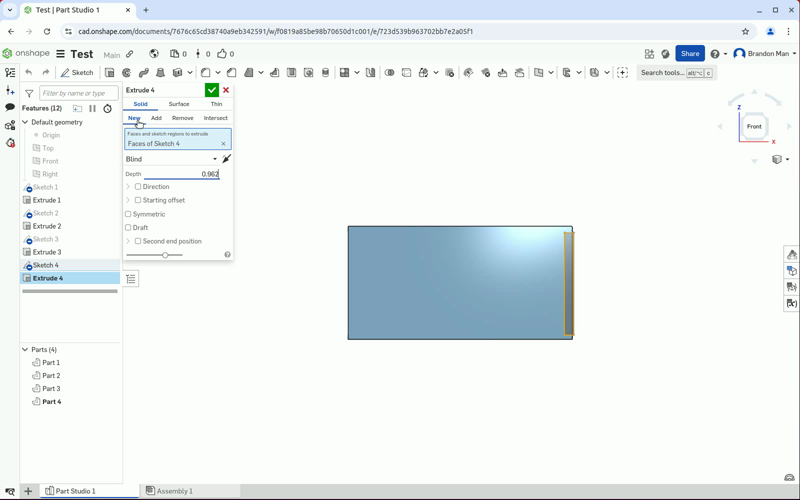
key(tab, 3)
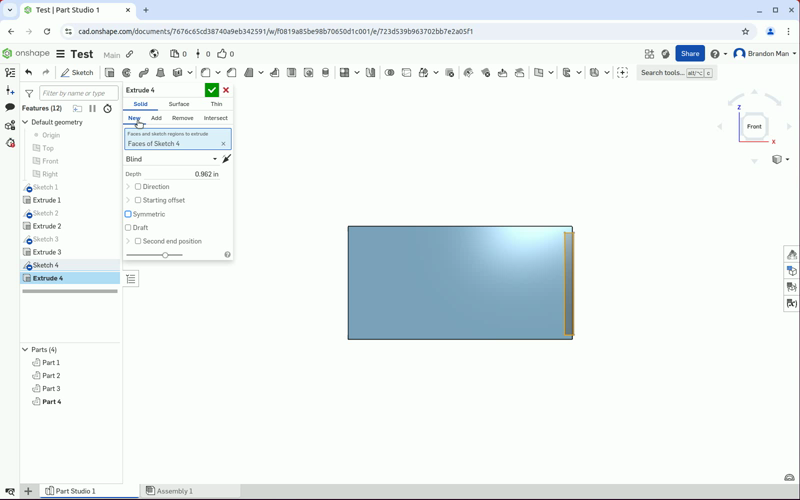
key(space)
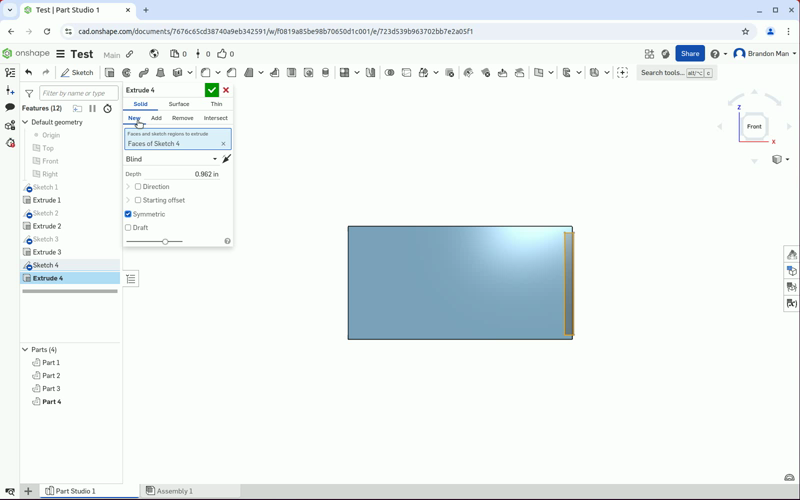
key(enter)
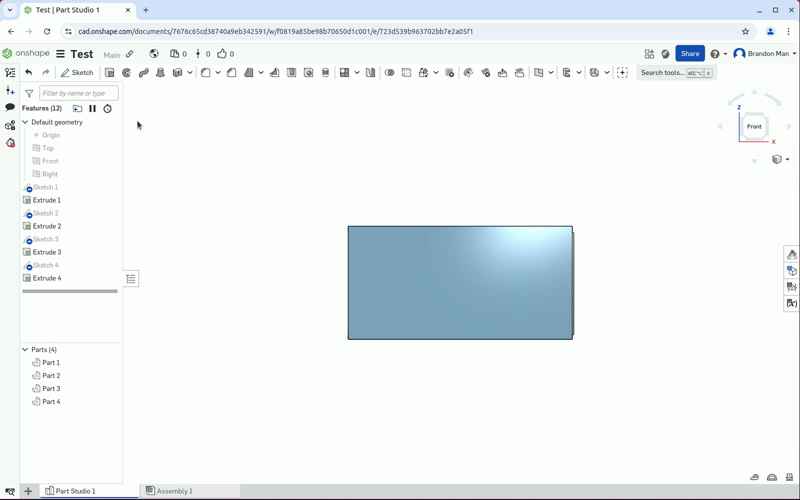
key(shift+h)
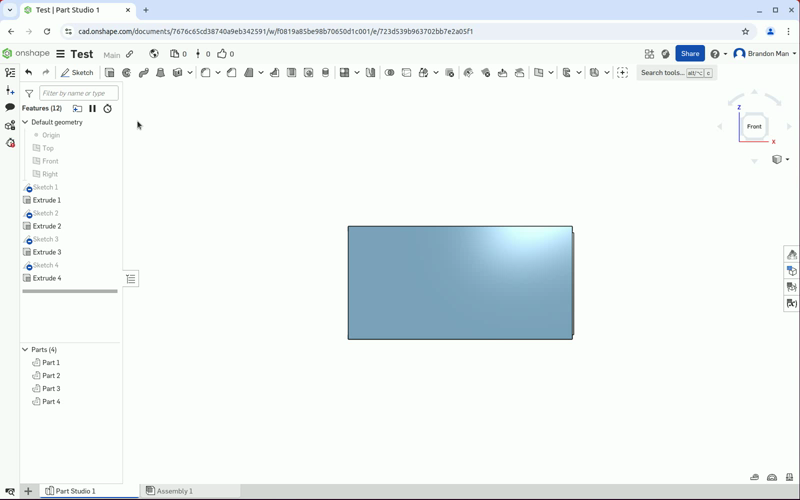
key(shift+h)
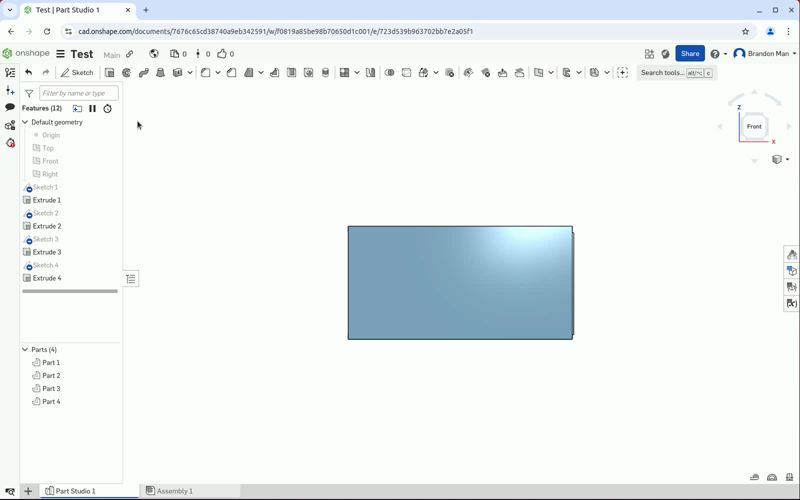
mouse_move(73, 189)
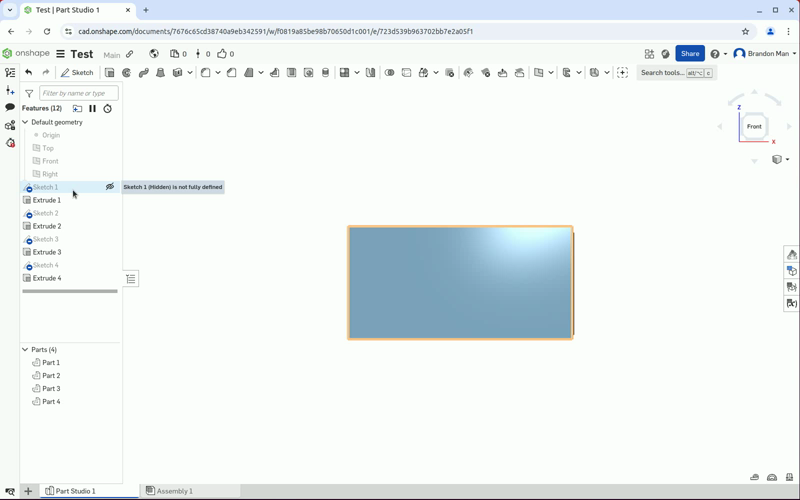
click(73, 189)
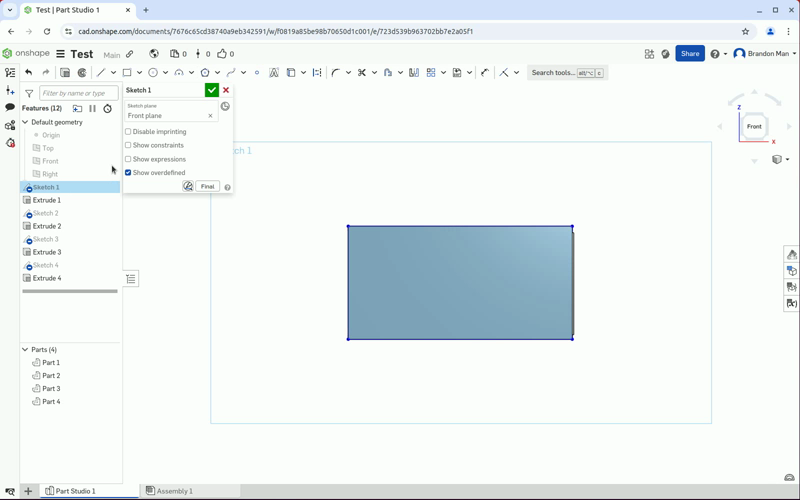
mouse_move(229, 92)
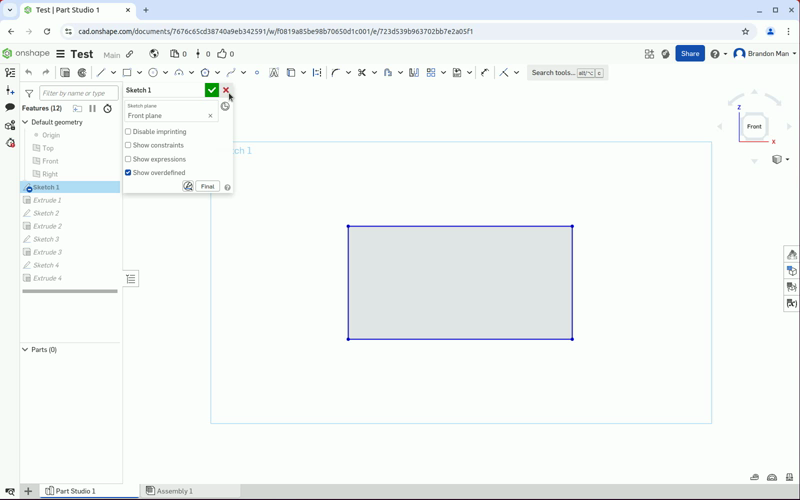
click(229, 92)
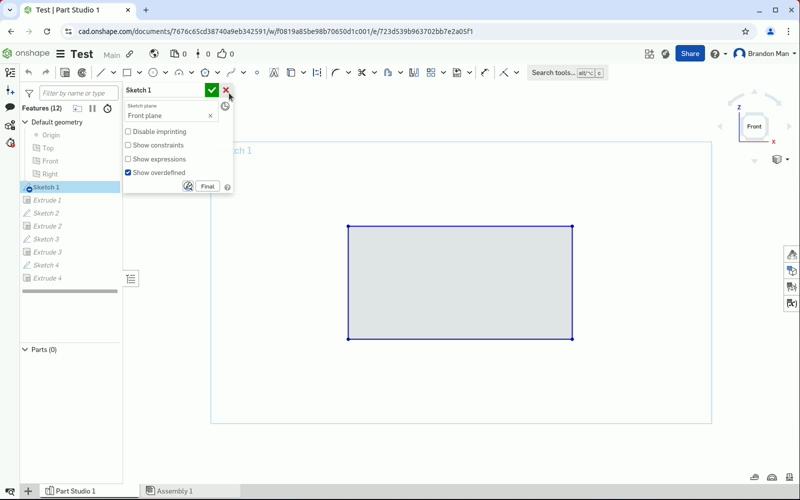
key(shift+s)
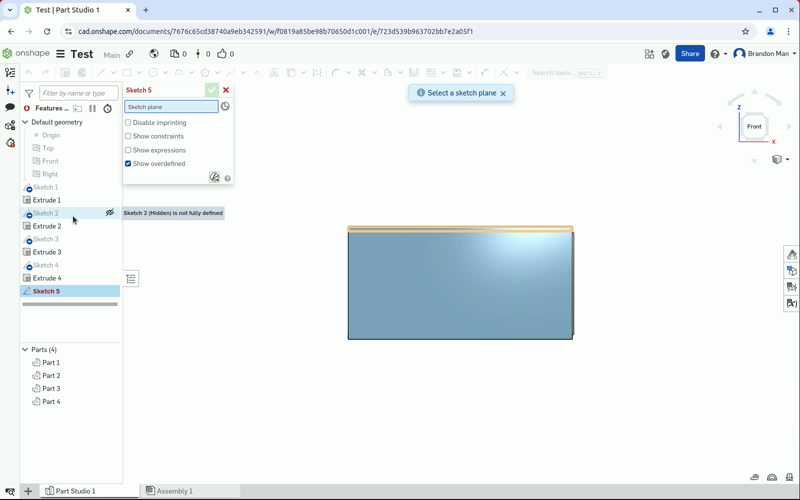
scroll(3)
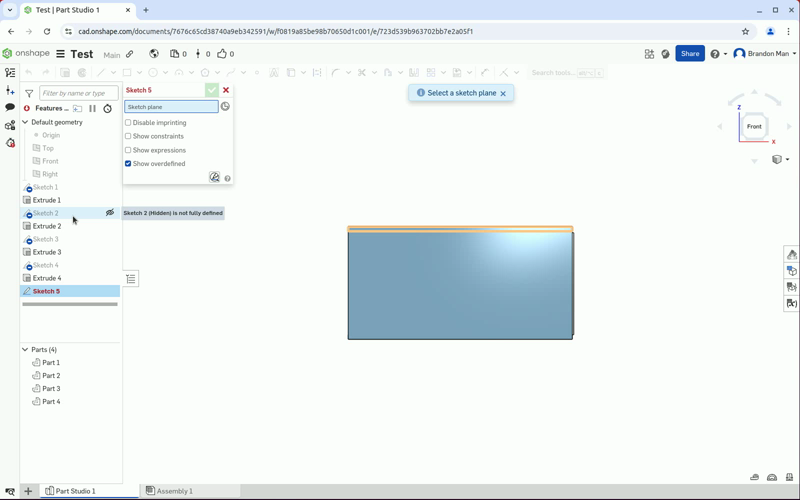
mouse_move(73, 163)
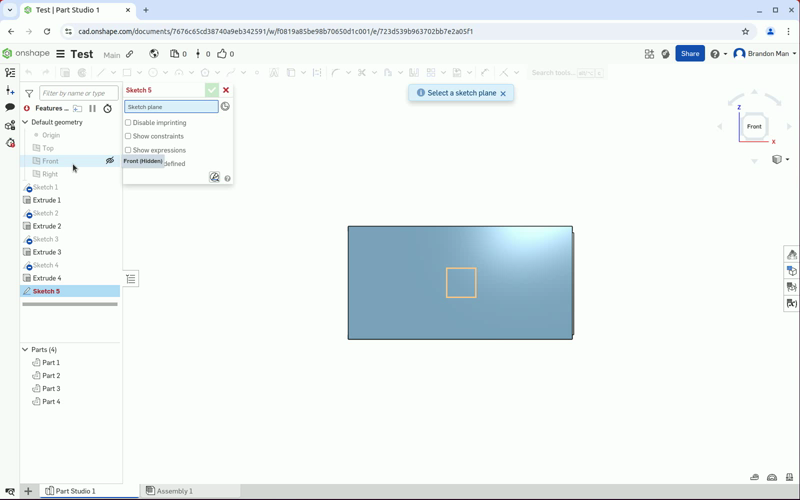
click(73, 163)
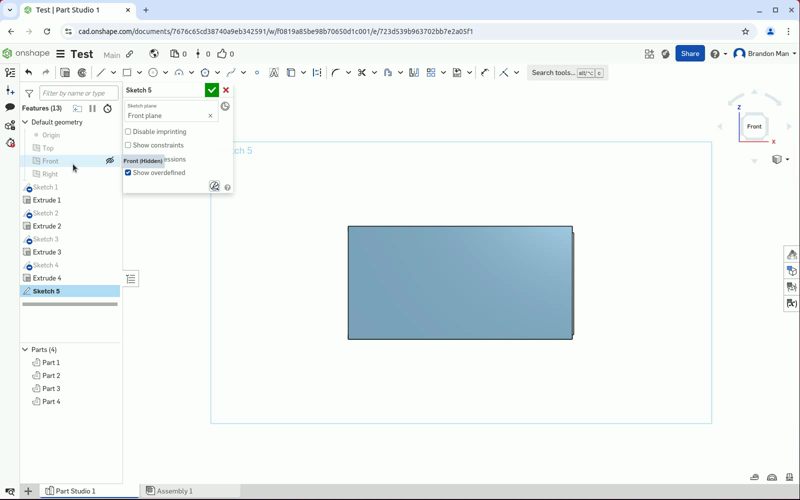
mouse_move(73, 352)
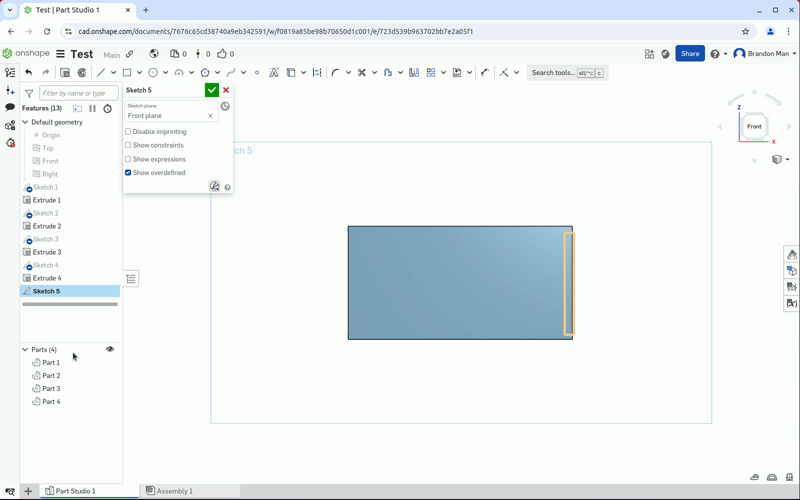
key(y)
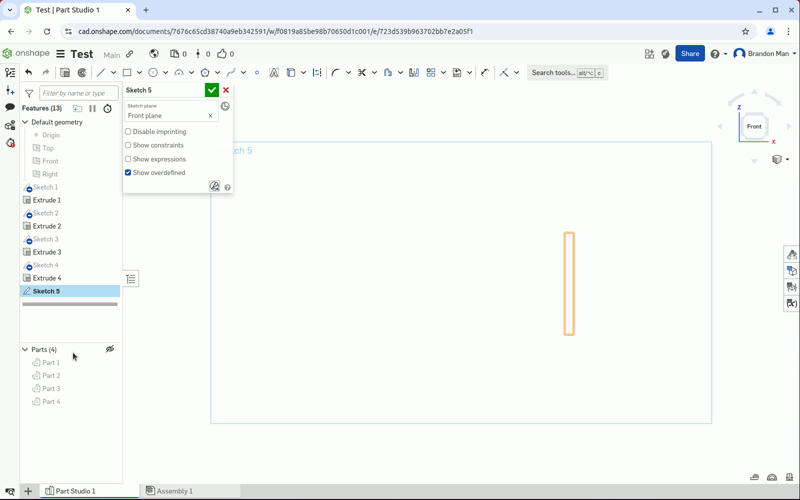
key(l)
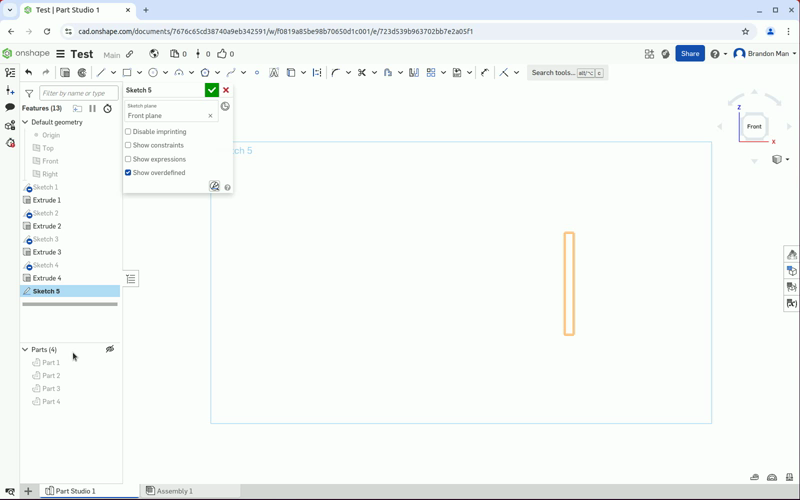
key_down(shift)
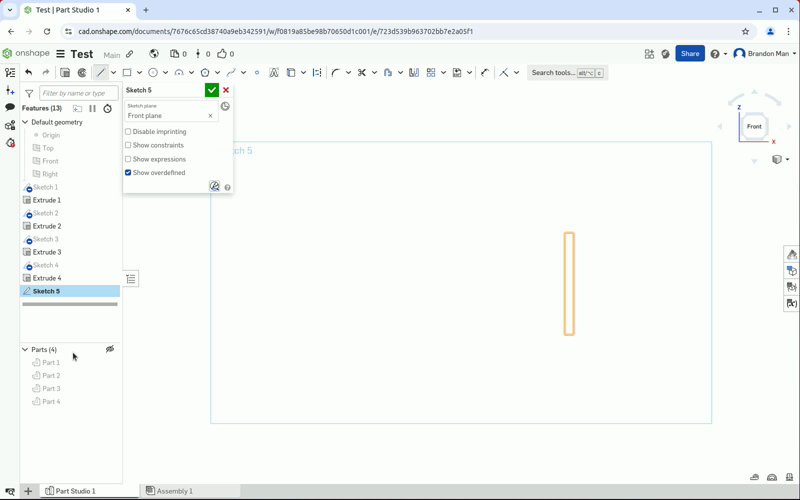
mouse_move(348, 334)
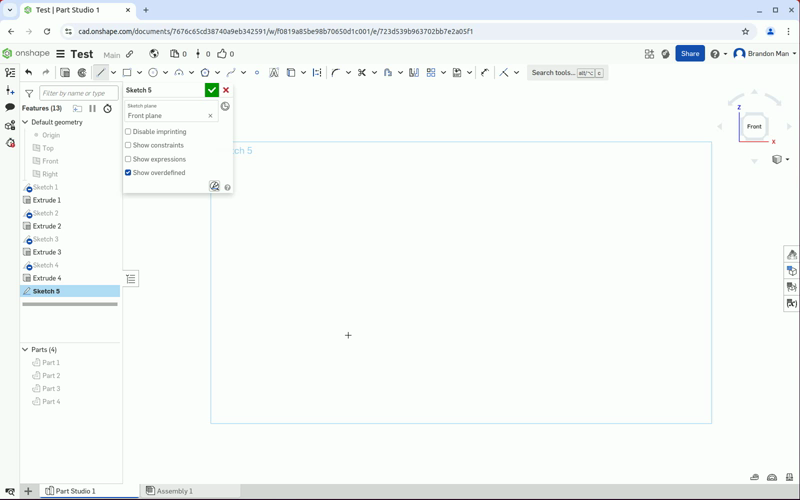
click(348, 334)
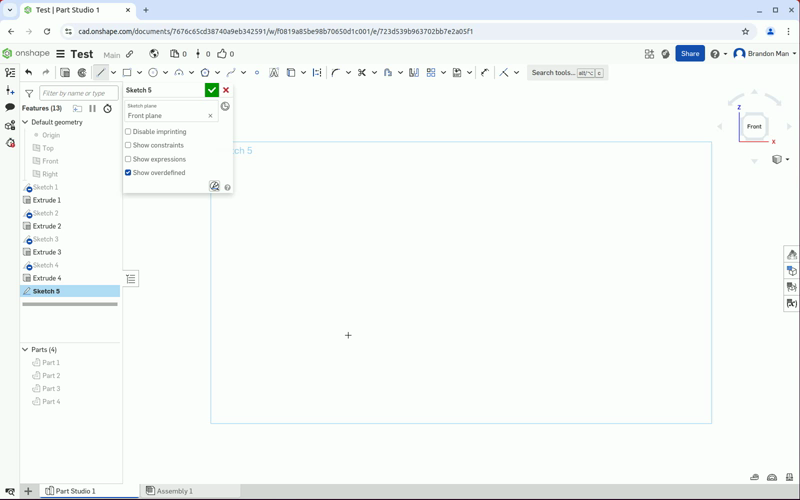
key_up(shift)
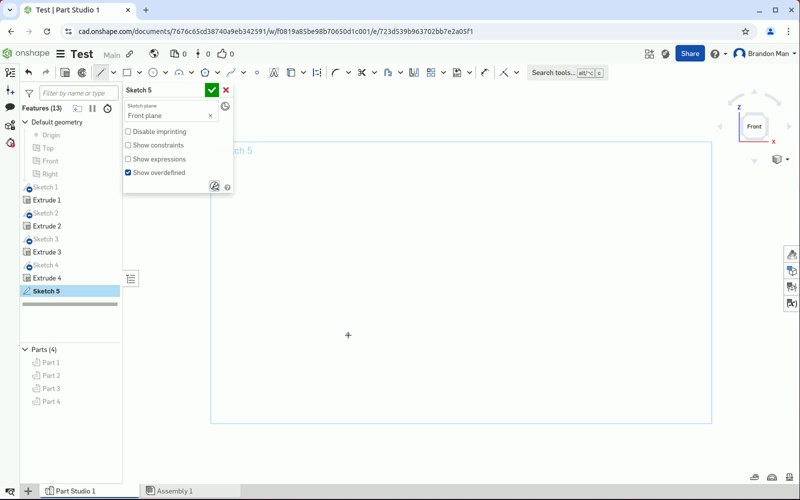
key_down(shift)
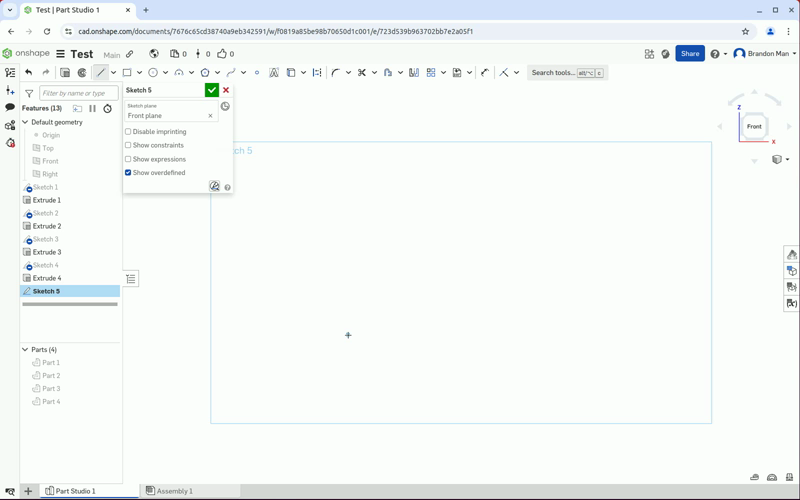
mouse_move(378, 334)
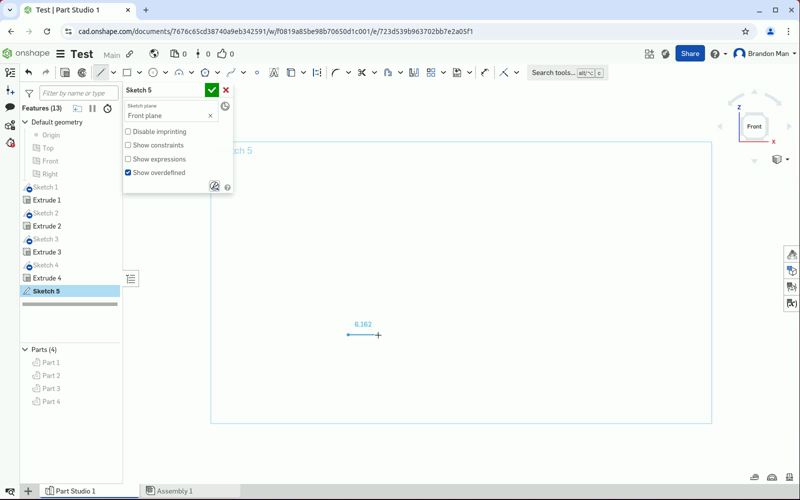
mouse_move(355, 334)
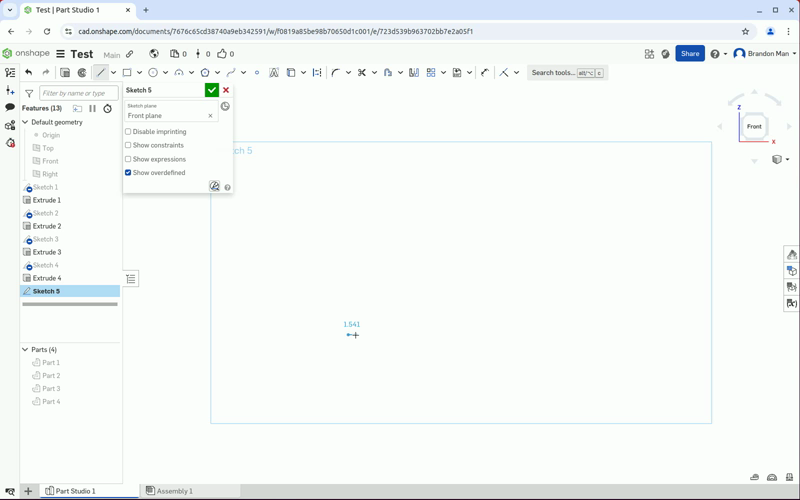
scroll(6)
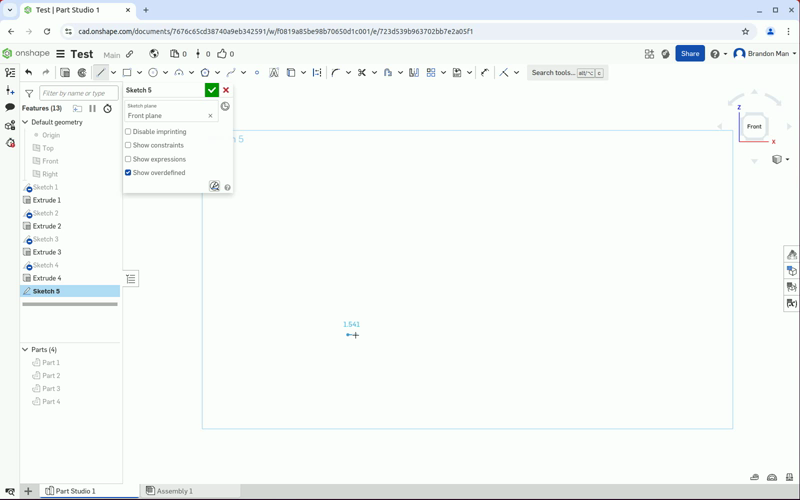
scroll(6)
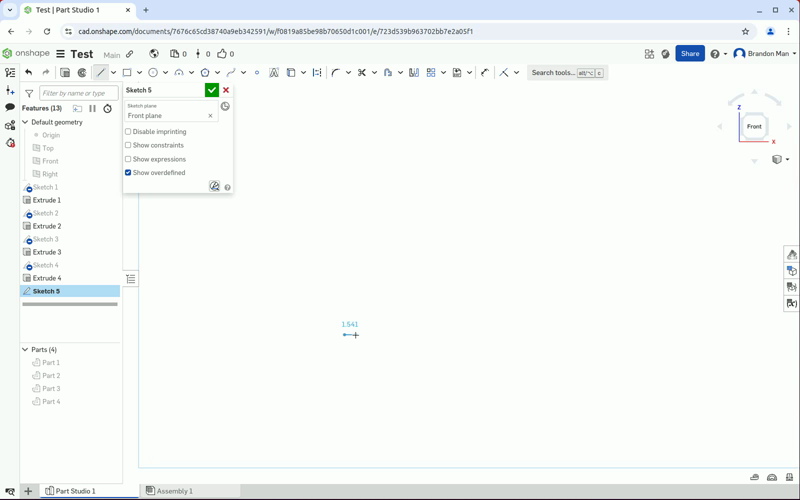
scroll(6)
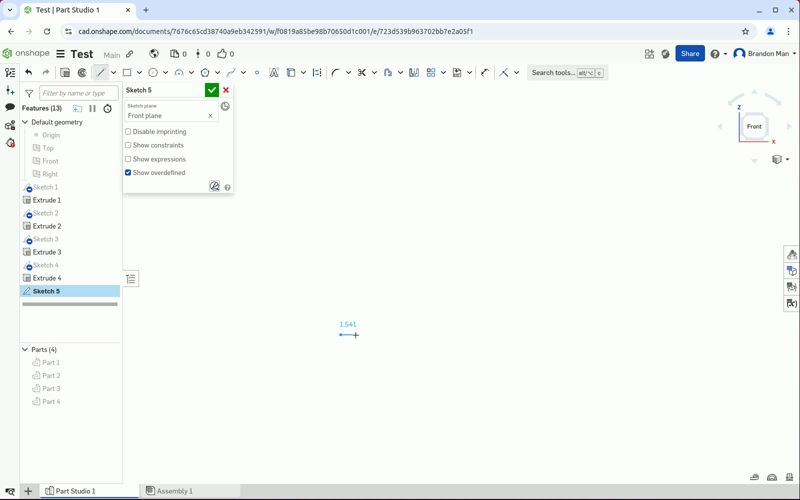
scroll(6)
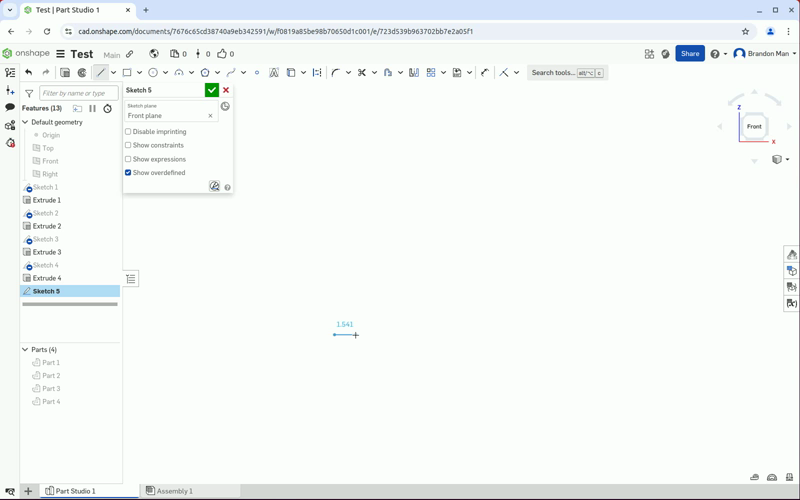
scroll(6)
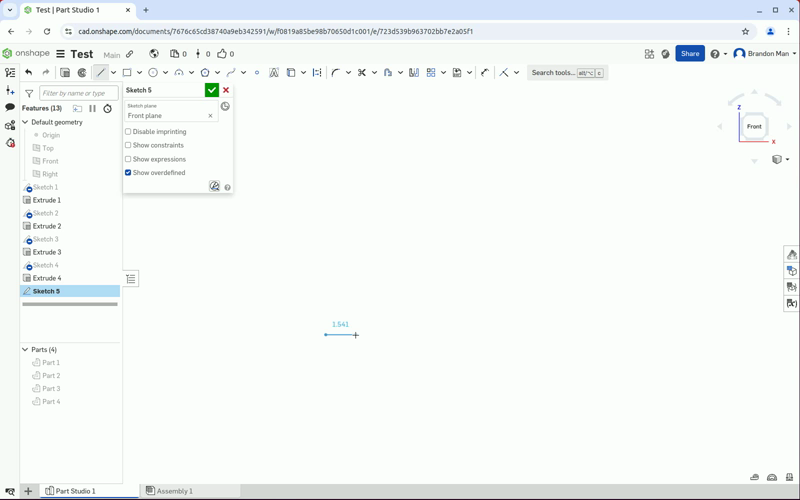
scroll(6)
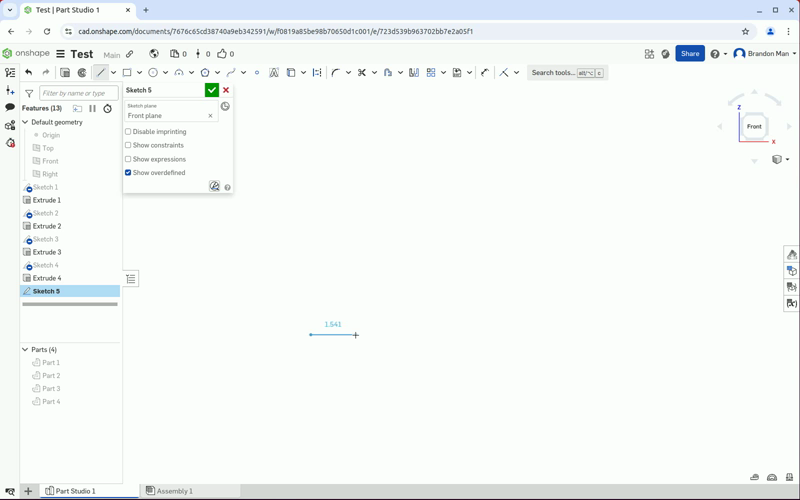
scroll(6)
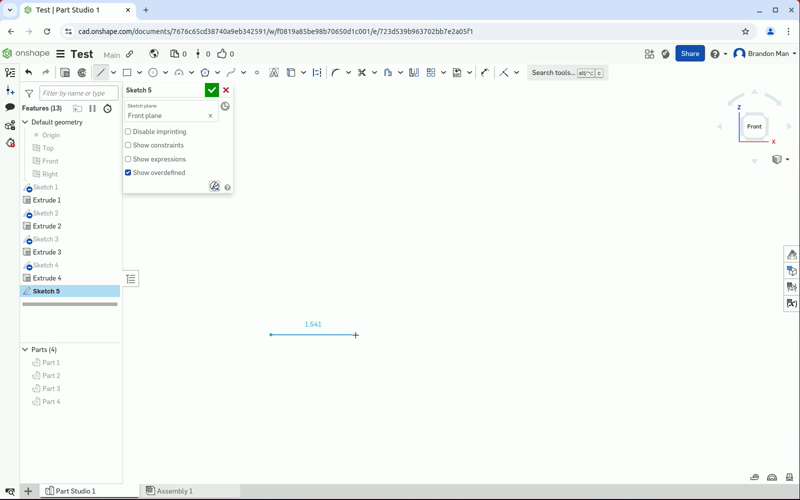
click(355, 334)
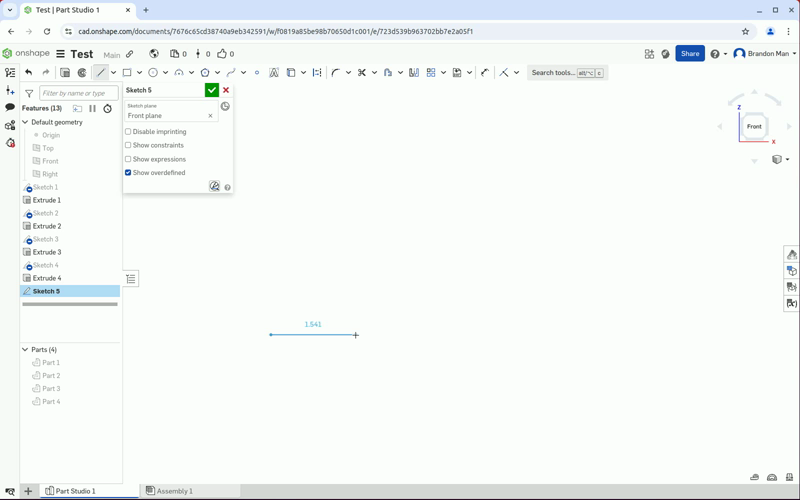
scroll(-6)
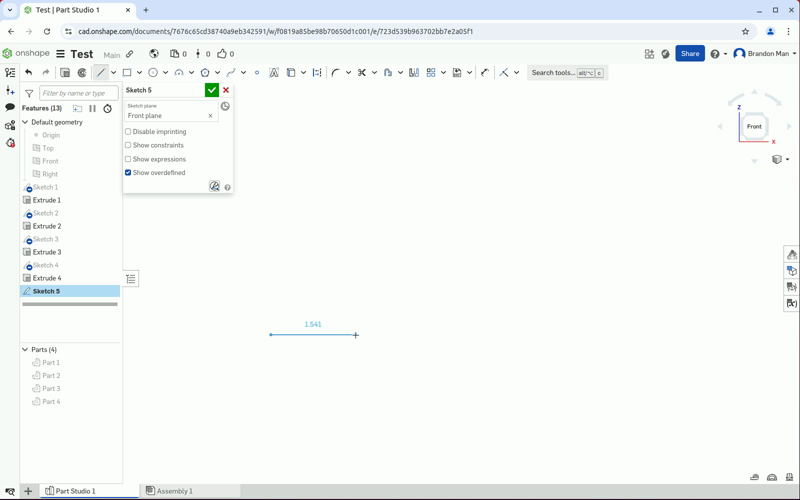
scroll(-6)
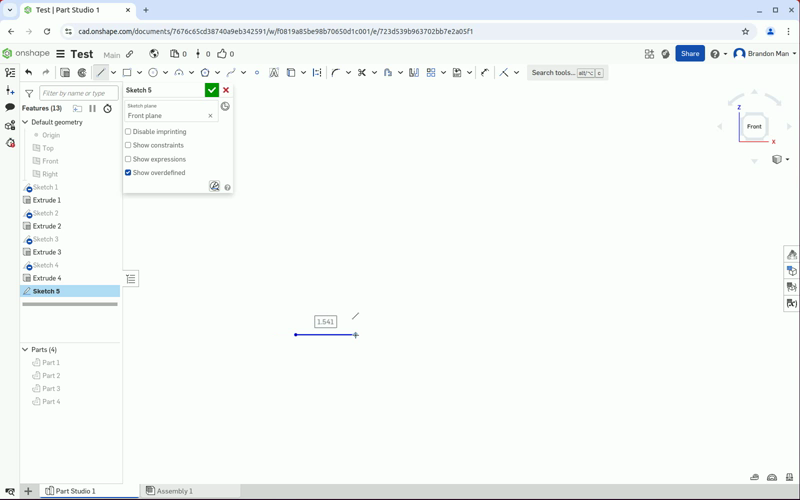
scroll(-6)
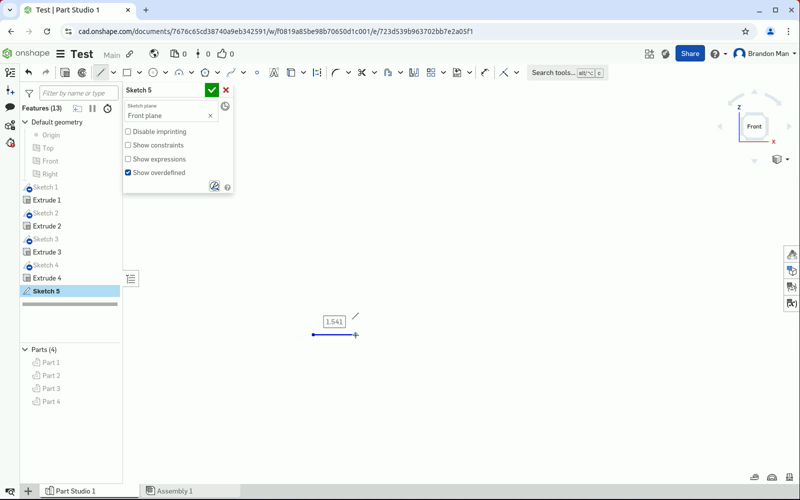
scroll(-6)
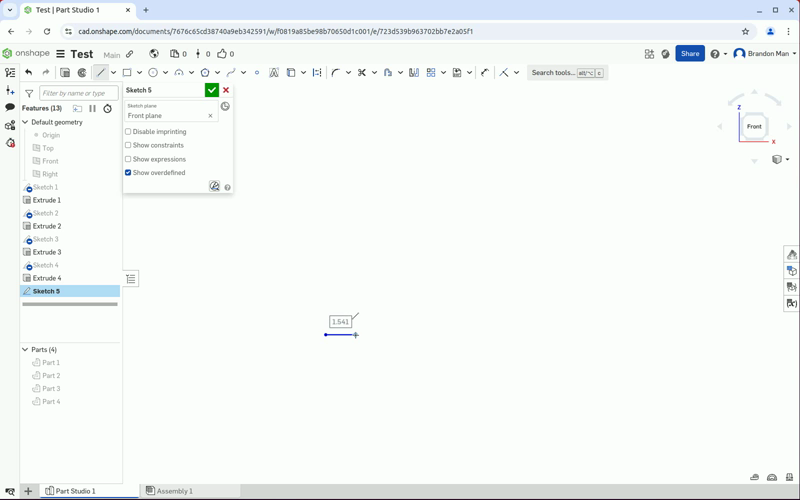
scroll(-6)
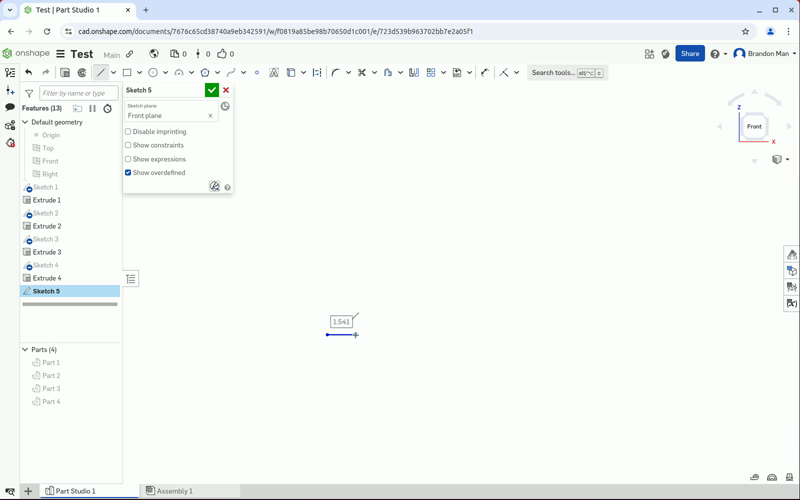
scroll(-6)
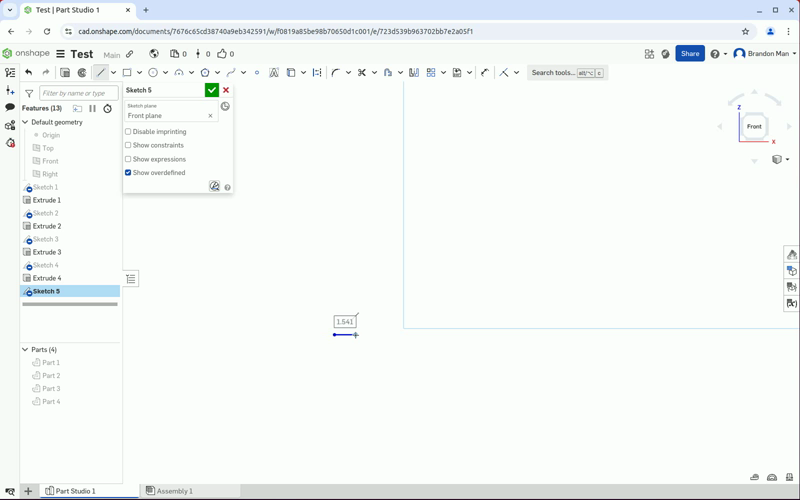
scroll(-6)
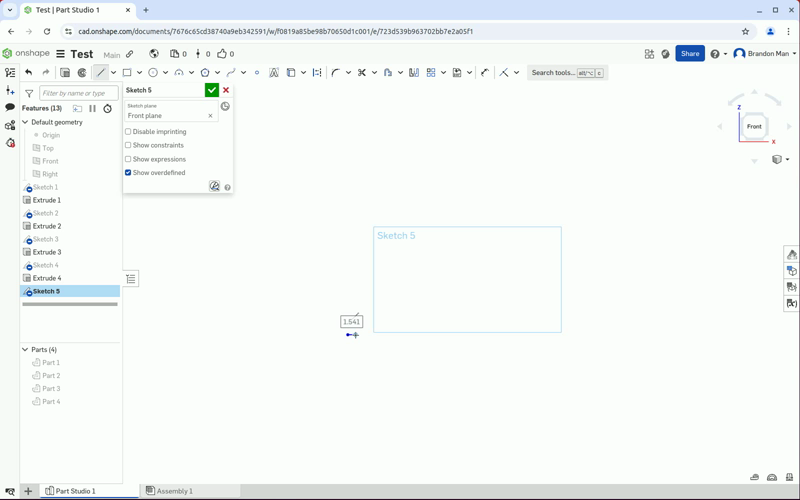
key_up(shift)
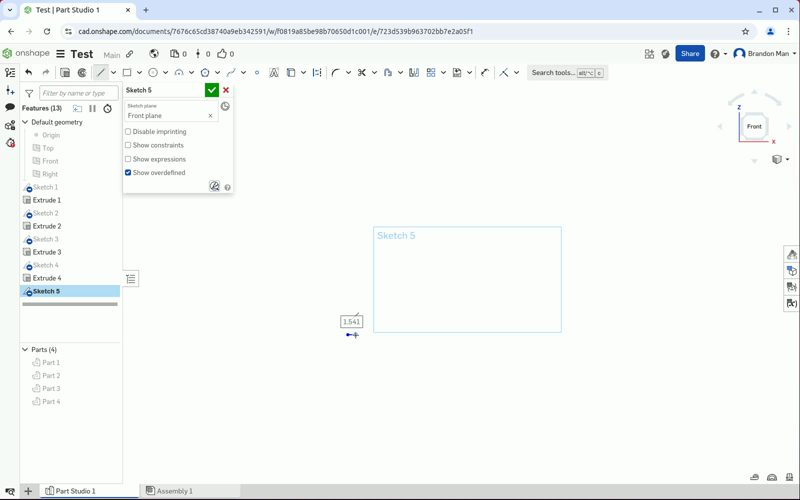
key_down(shift)
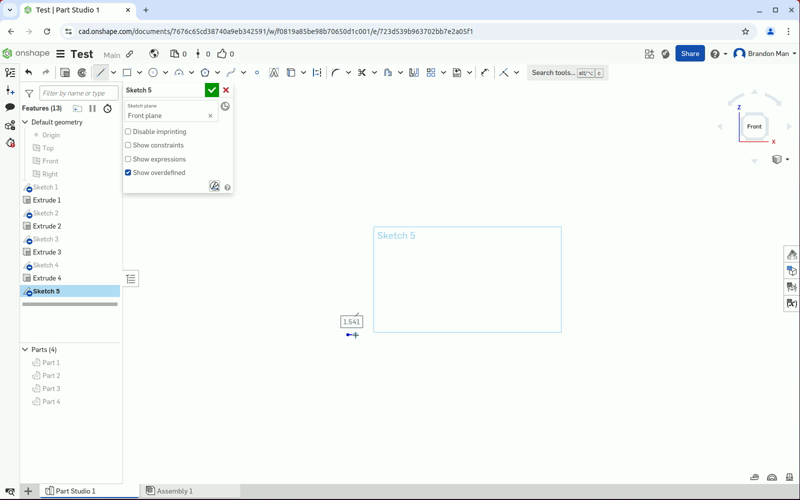
mouse_move(355, 232)
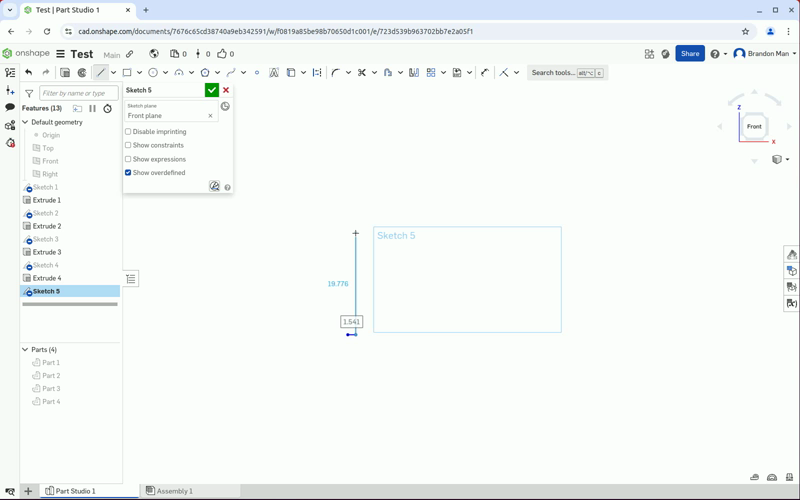
click(355, 232)
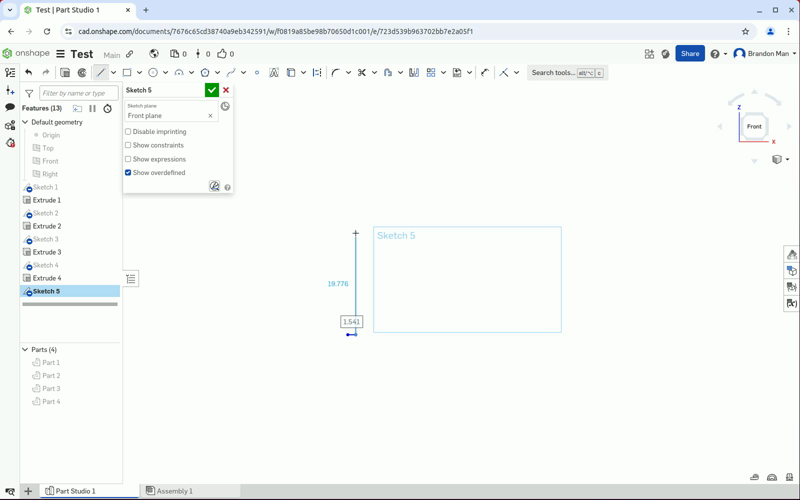
key_up(shift)
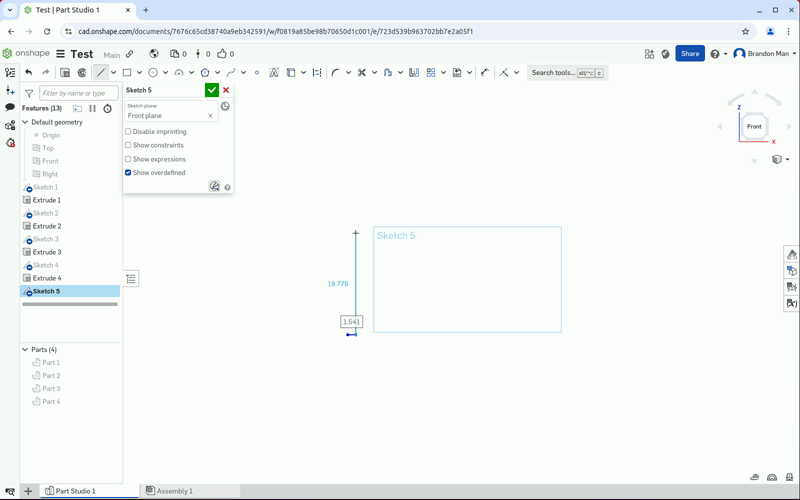
key_down(shift)
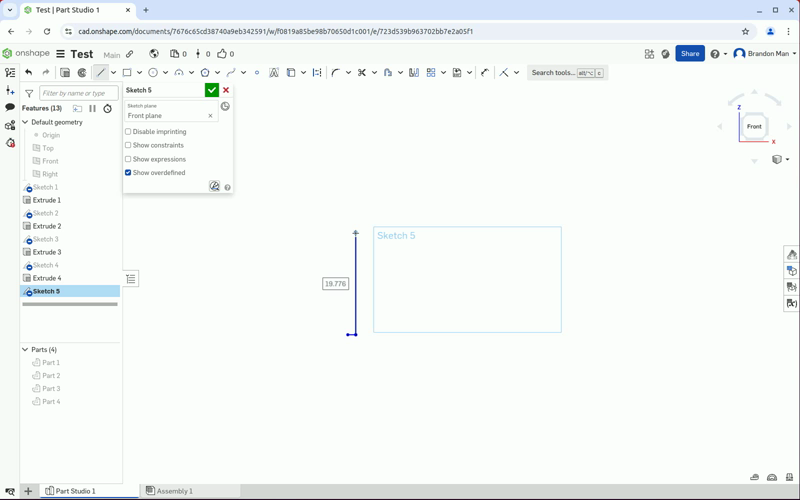
mouse_move(385, 232)
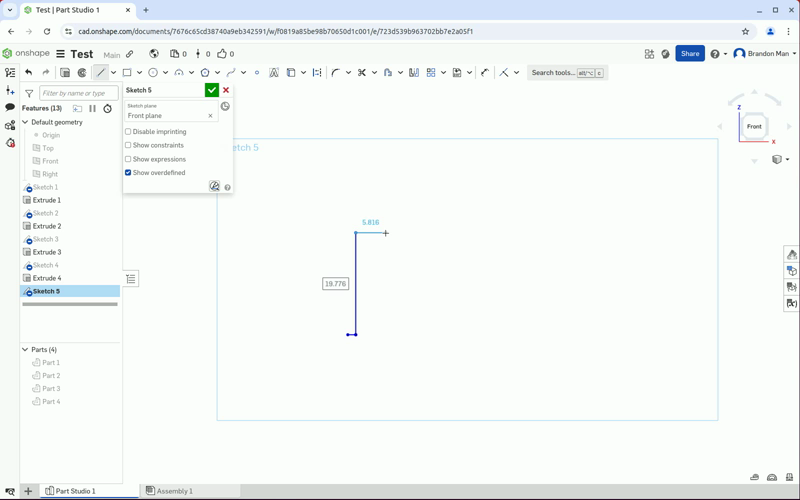
mouse_move(348, 232)
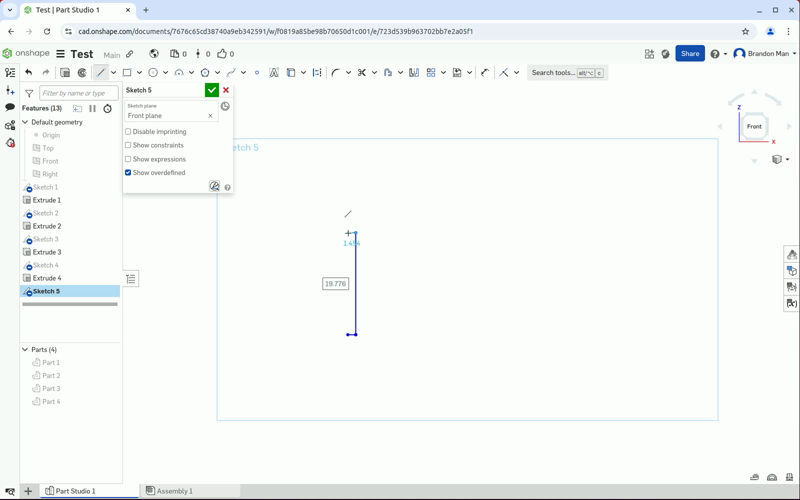
scroll(6)
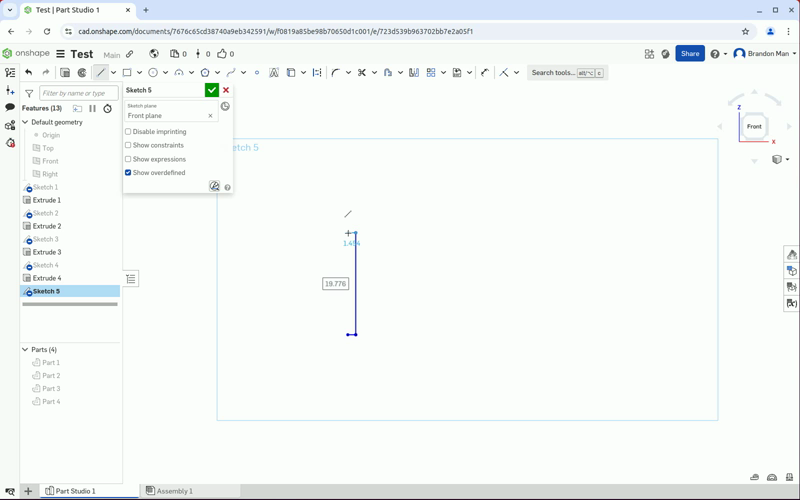
scroll(6)
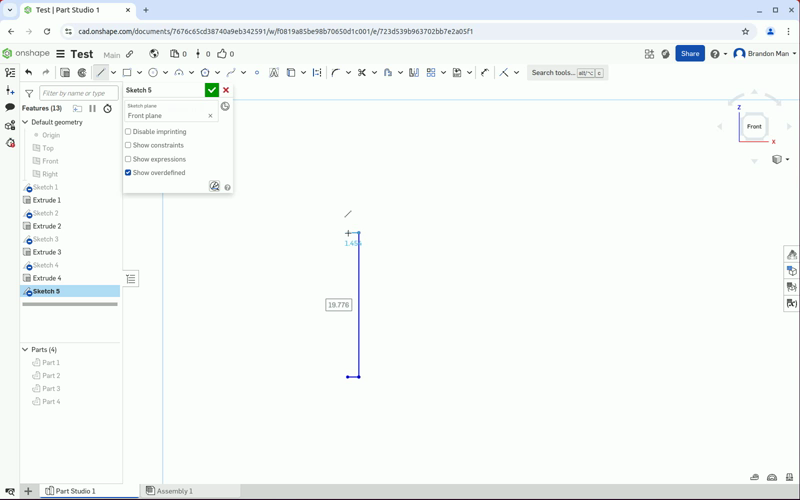
scroll(6)
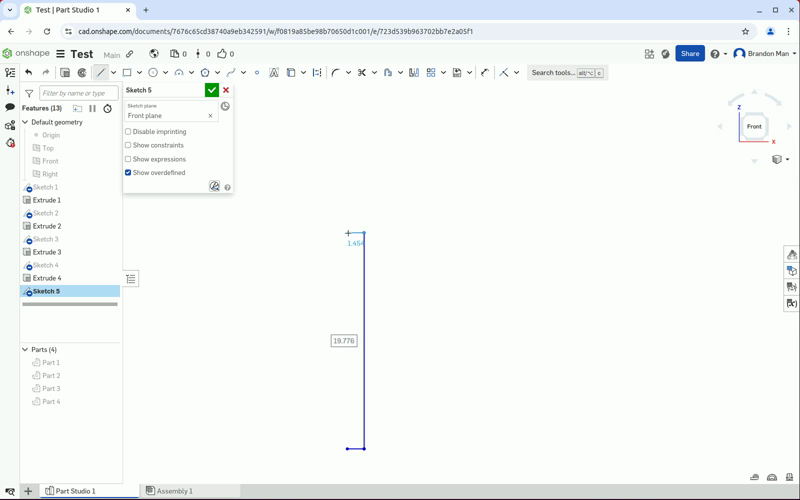
scroll(6)
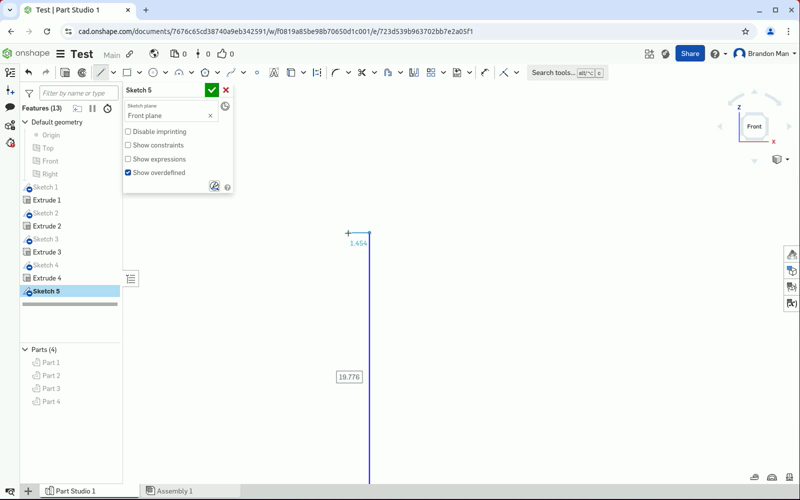
scroll(6)
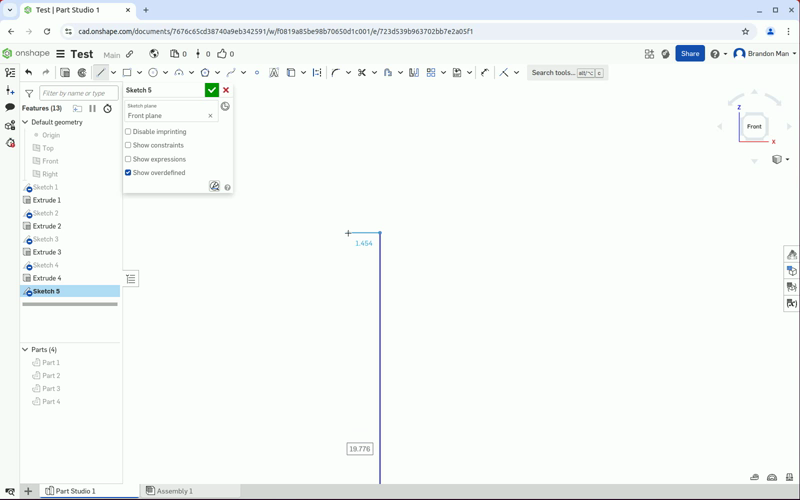
scroll(6)
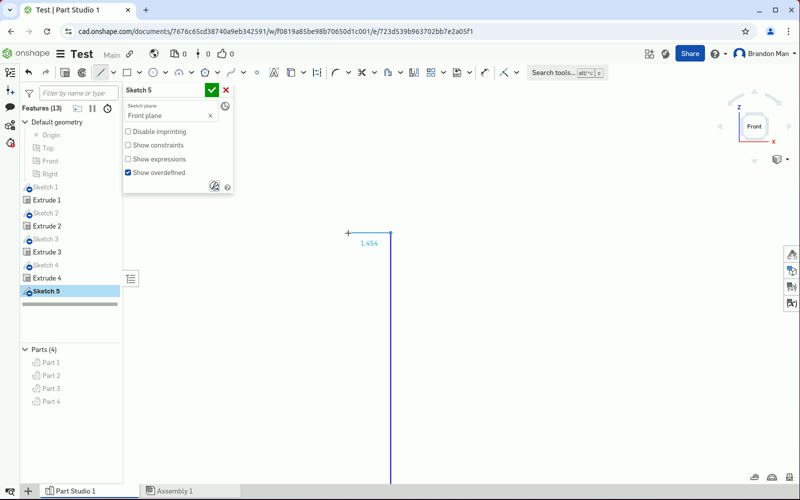
scroll(6)
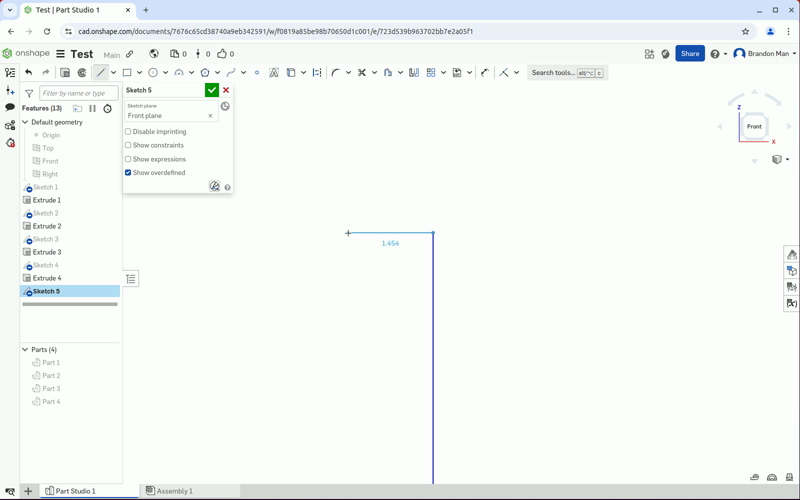
click(348, 232)
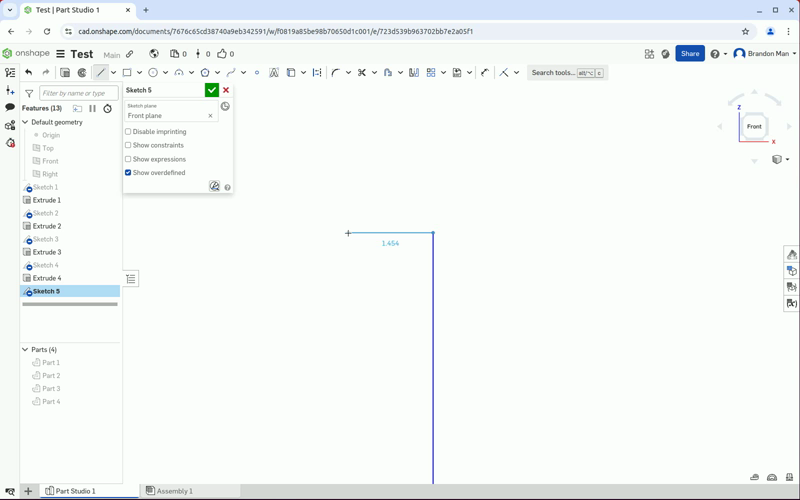
scroll(-6)
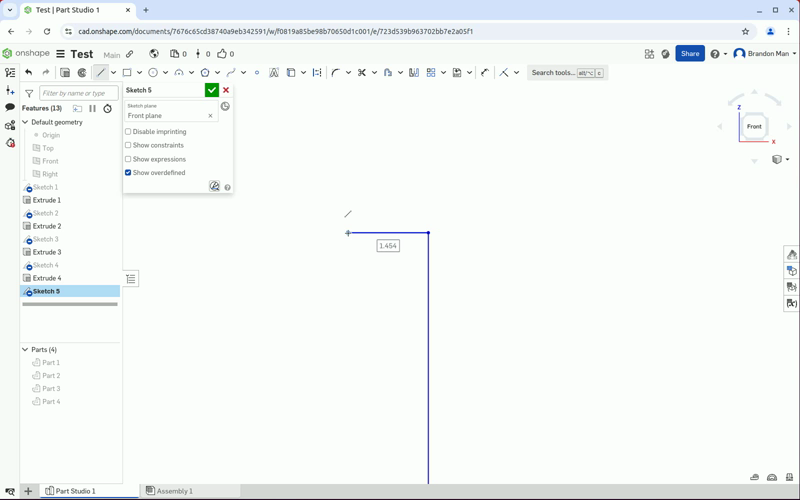
scroll(-6)
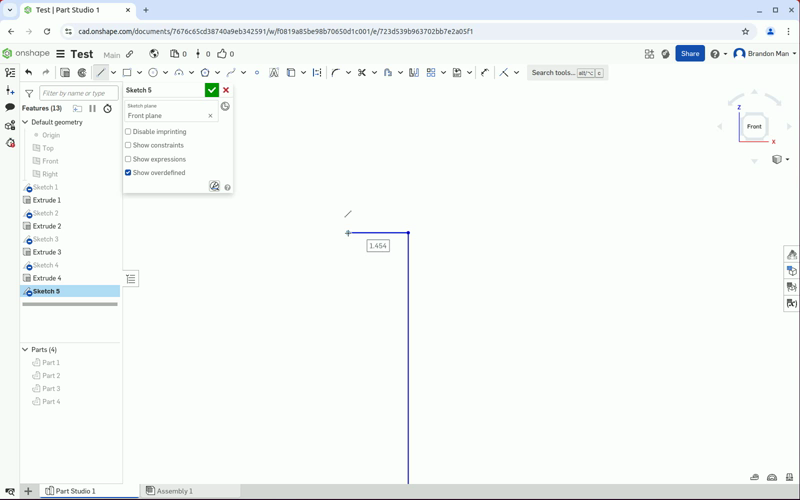
scroll(-6)
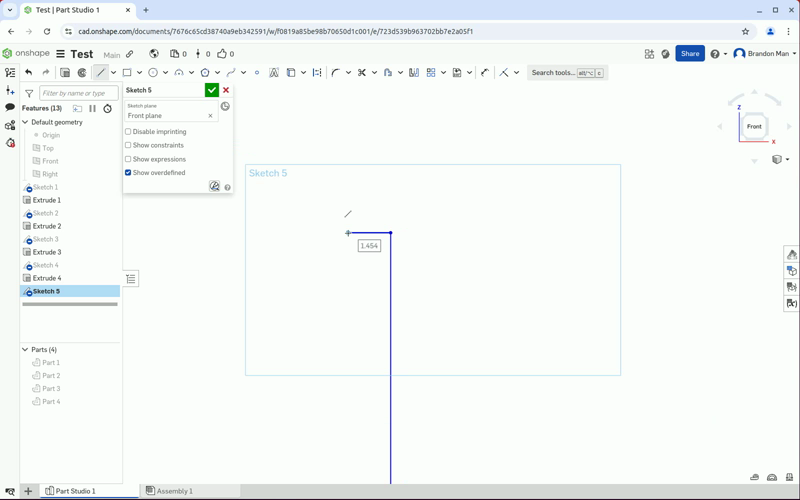
scroll(-6)
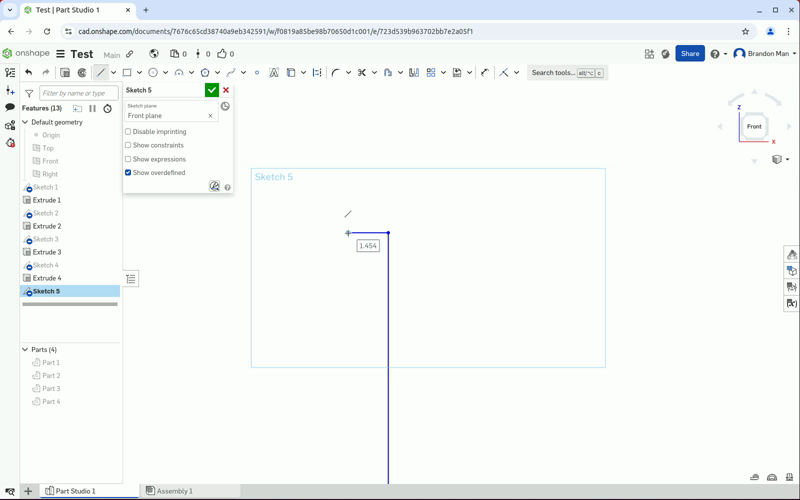
scroll(-6)
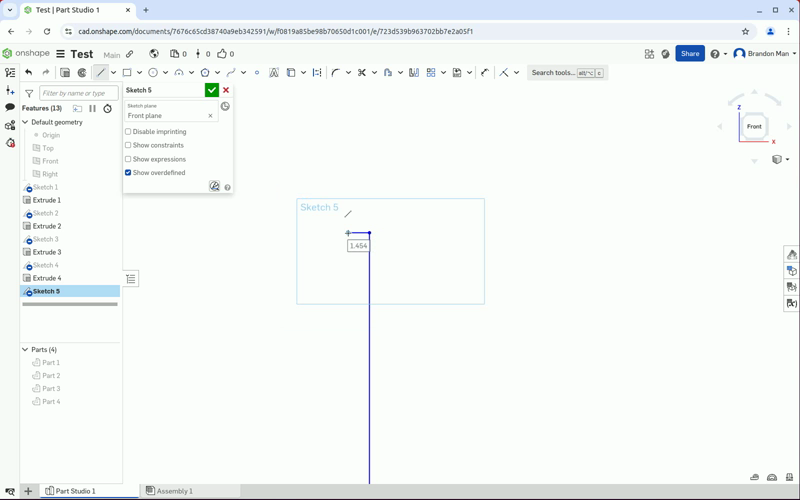
scroll(-6)
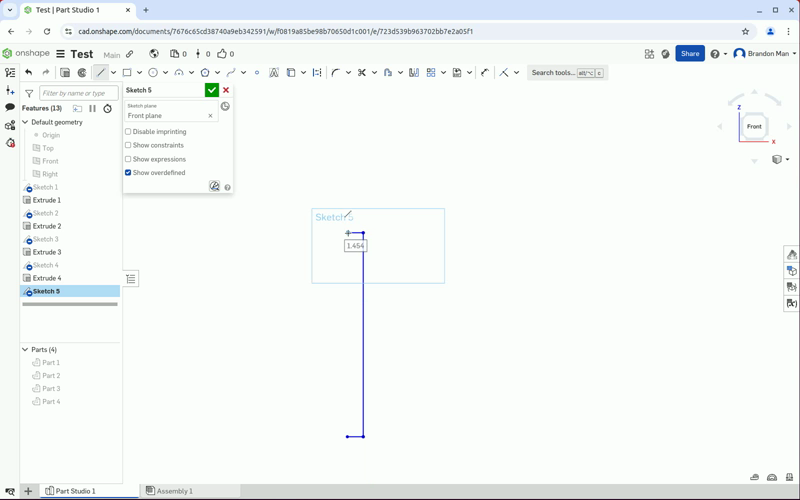
scroll(-6)
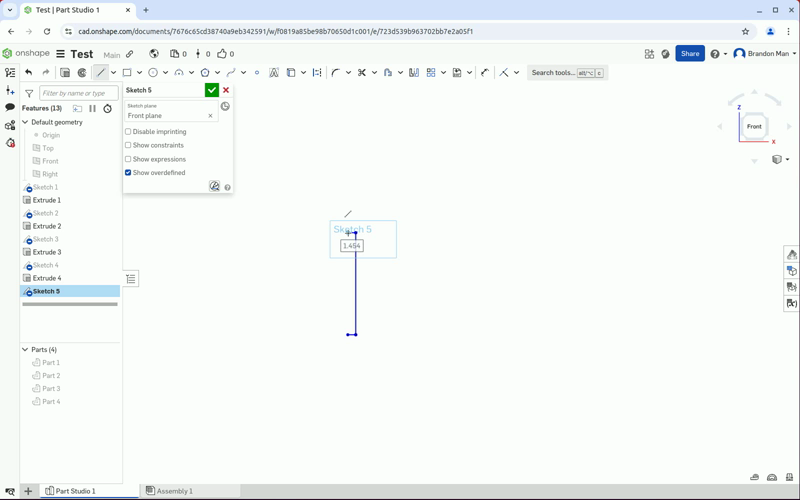
key_up(shift)
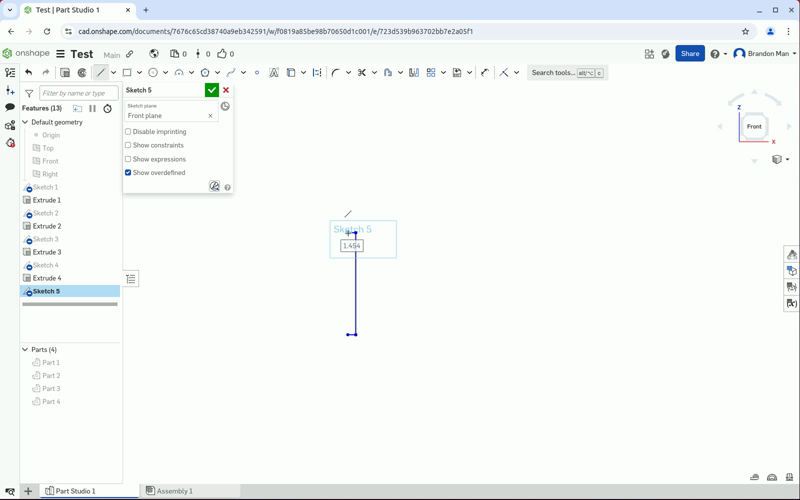
key_down(shift)
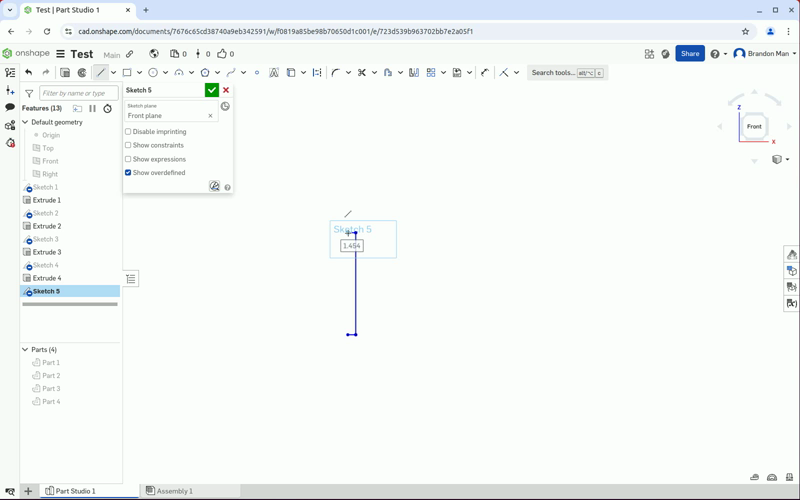
mouse_move(348, 334)
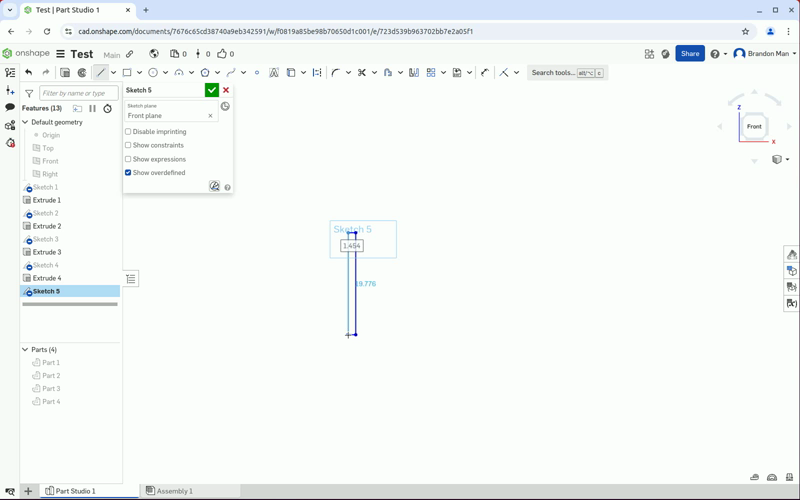
key_up(shift)
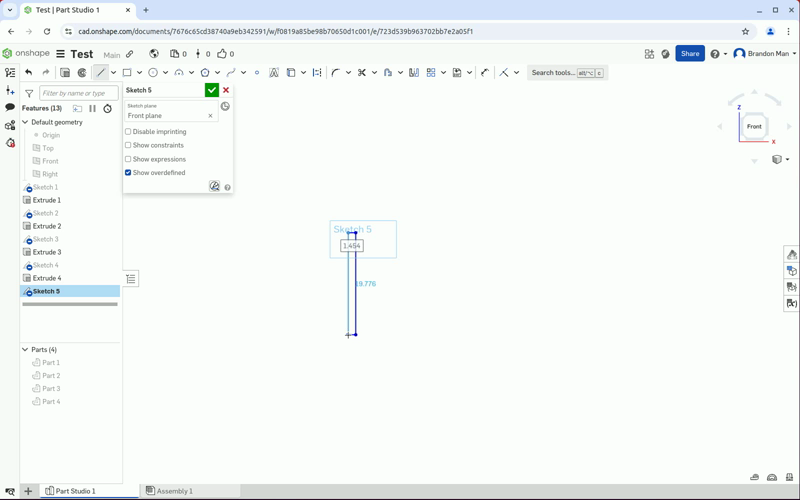
click(348, 334)
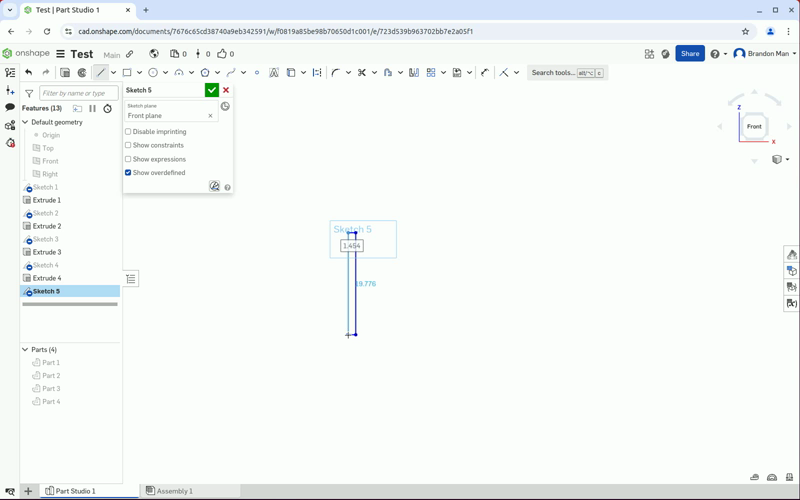
key(esc)
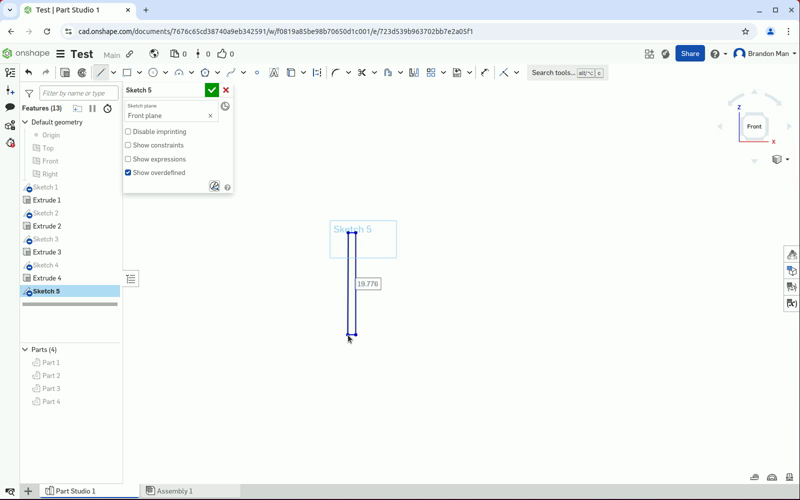
mouse_move(353, 248)
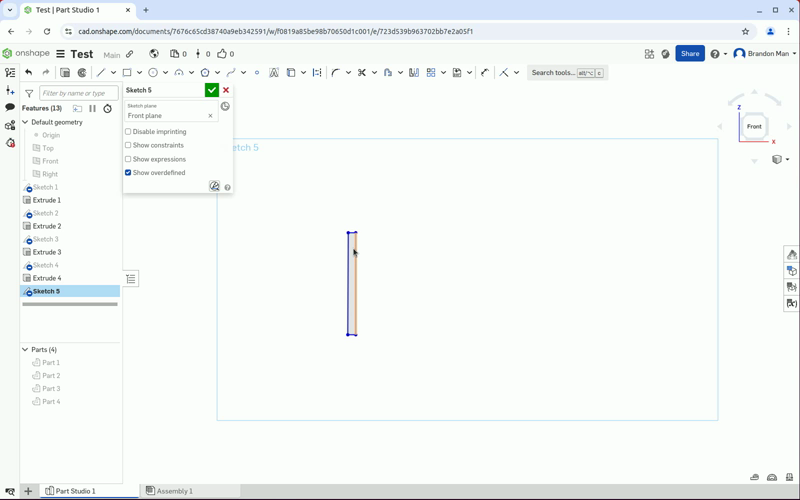
scroll(6)
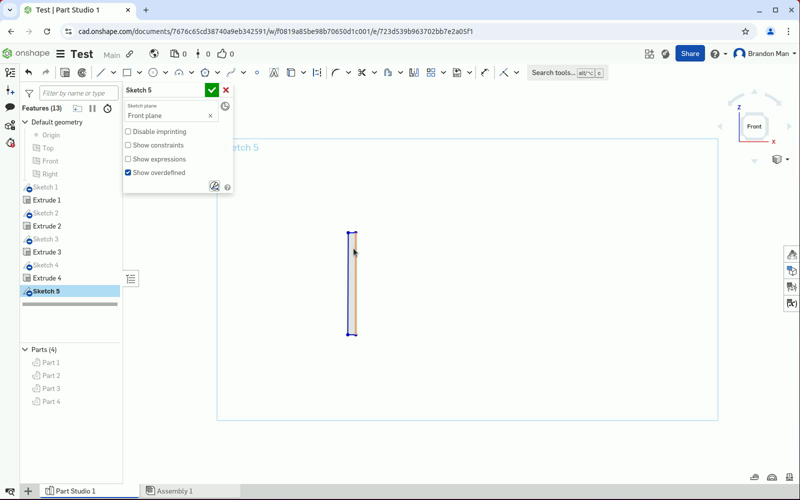
scroll(6)
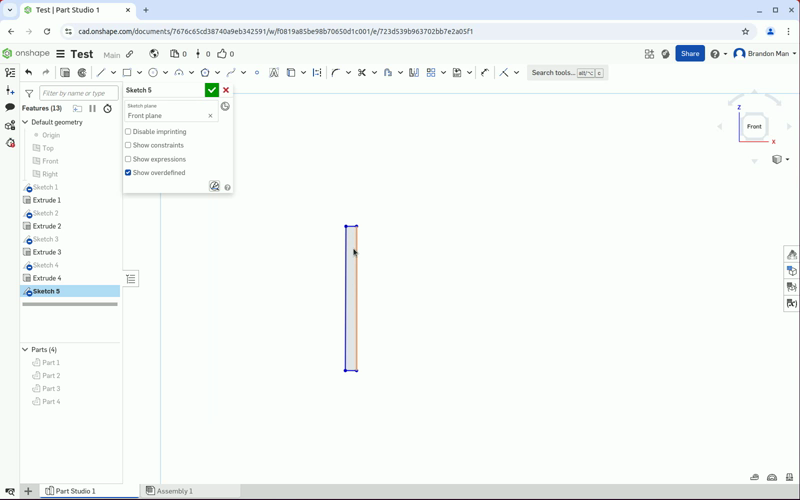
scroll(6)
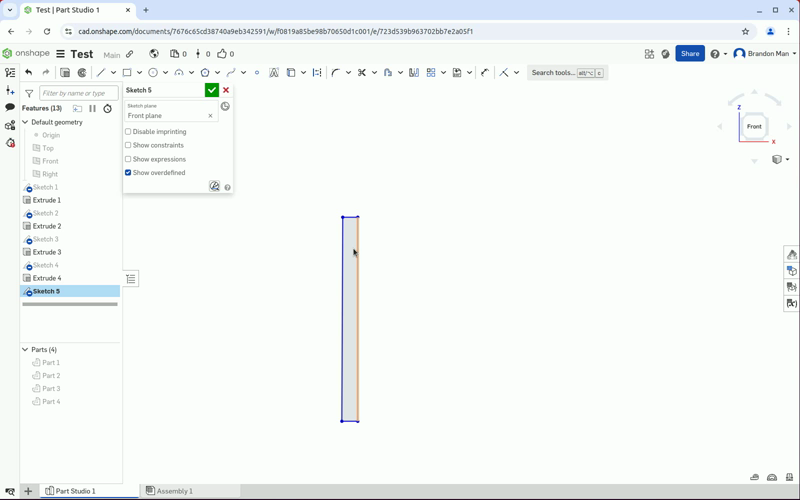
scroll(6)
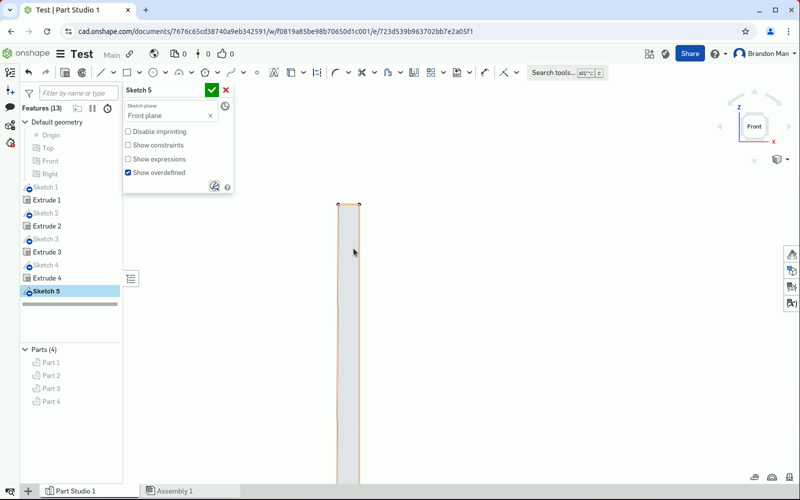
scroll(6)
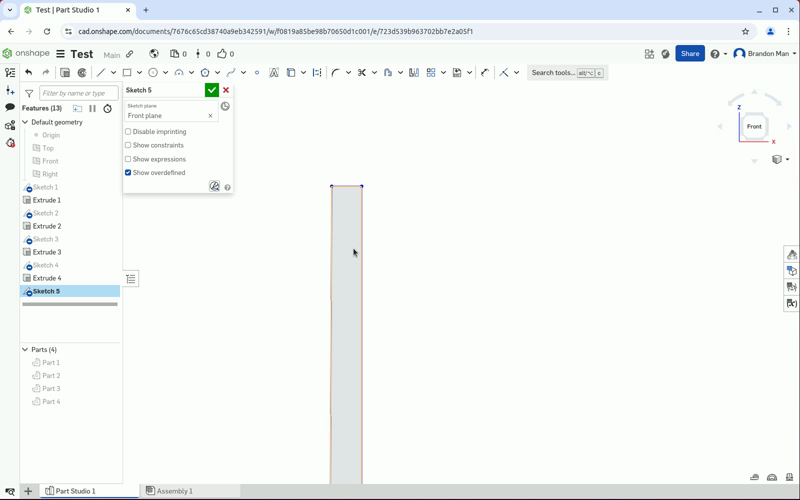
scroll(6)
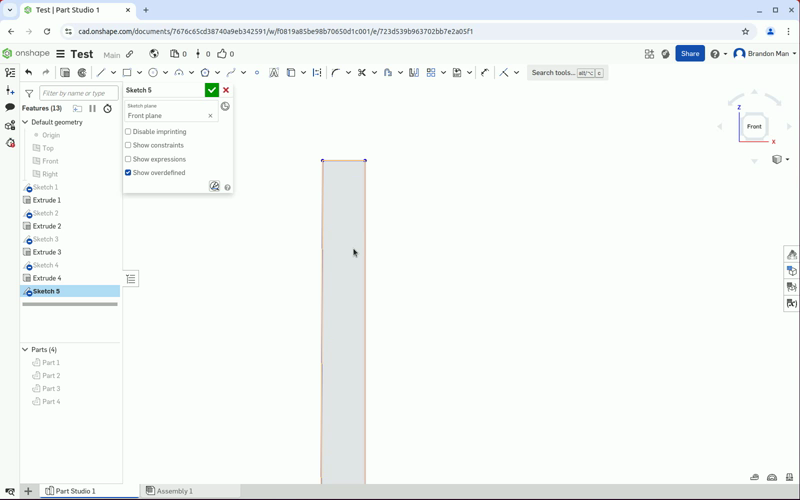
scroll(6)
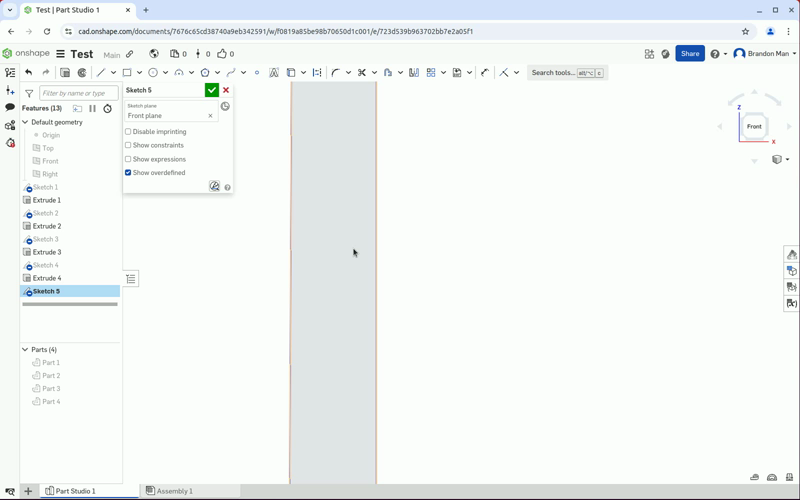
click(353, 248)
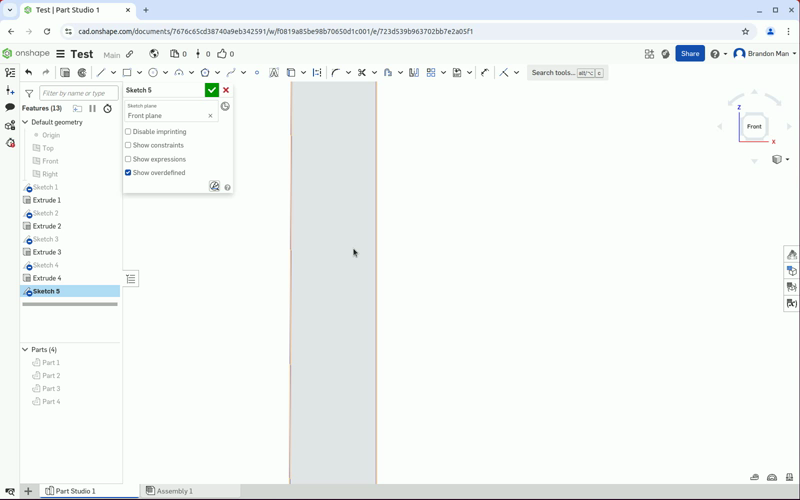
scroll(-6)
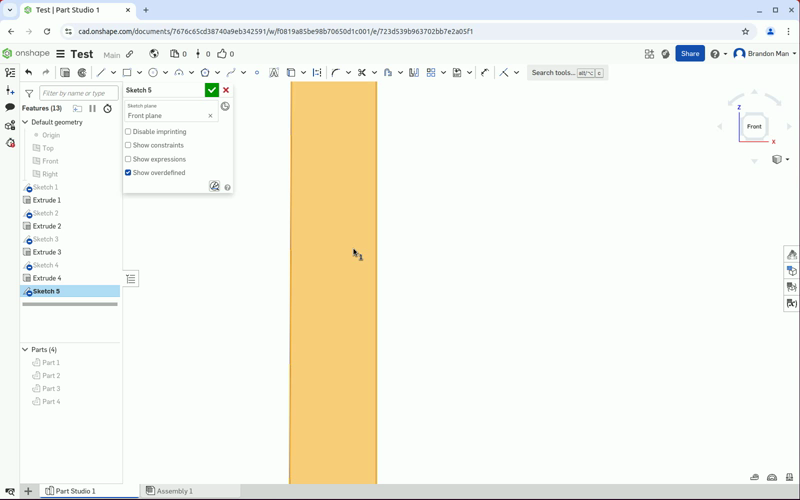
scroll(-6)
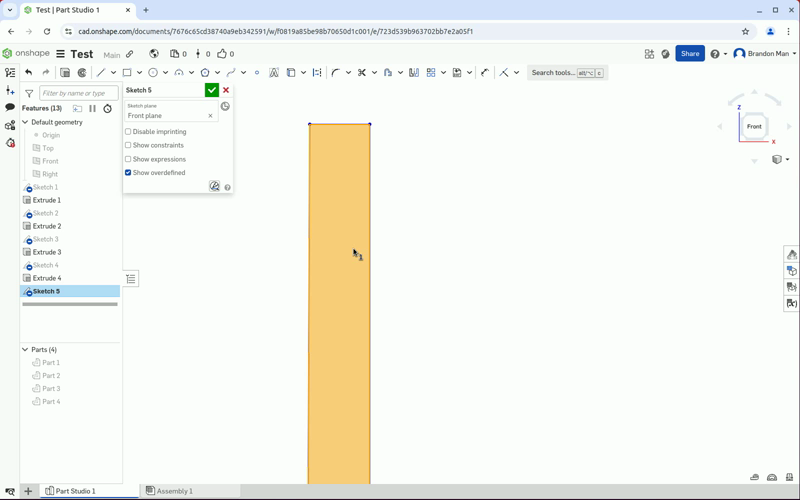
scroll(-6)
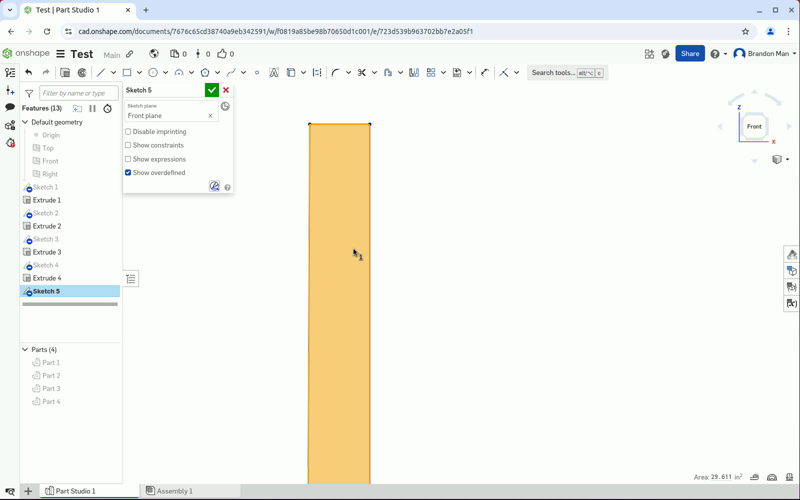
scroll(-6)
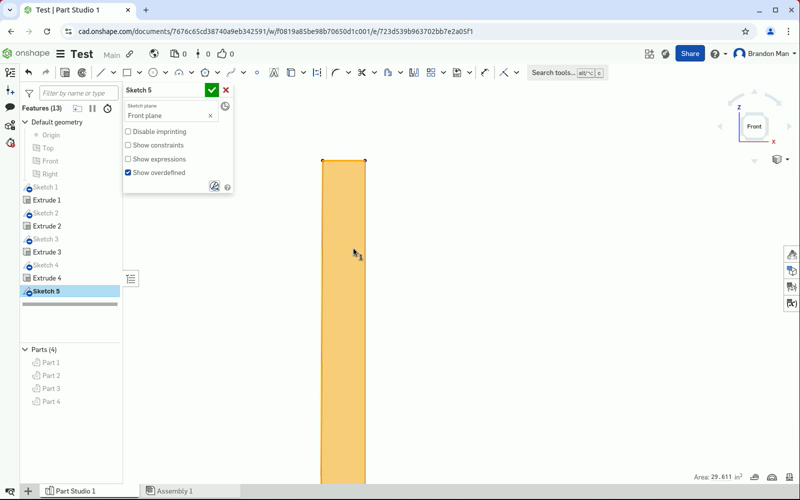
scroll(-6)
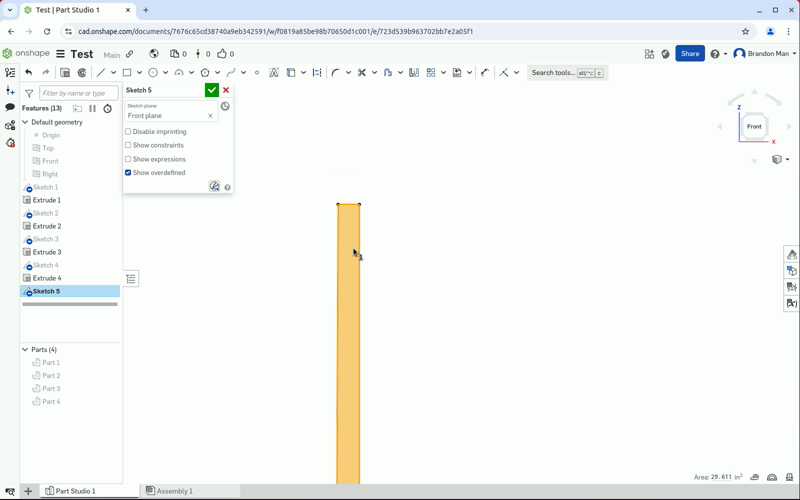
scroll(-6)
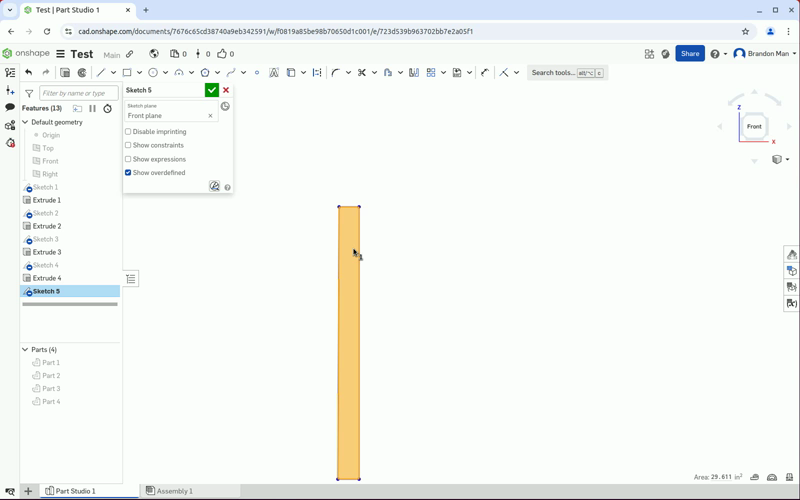
scroll(-6)
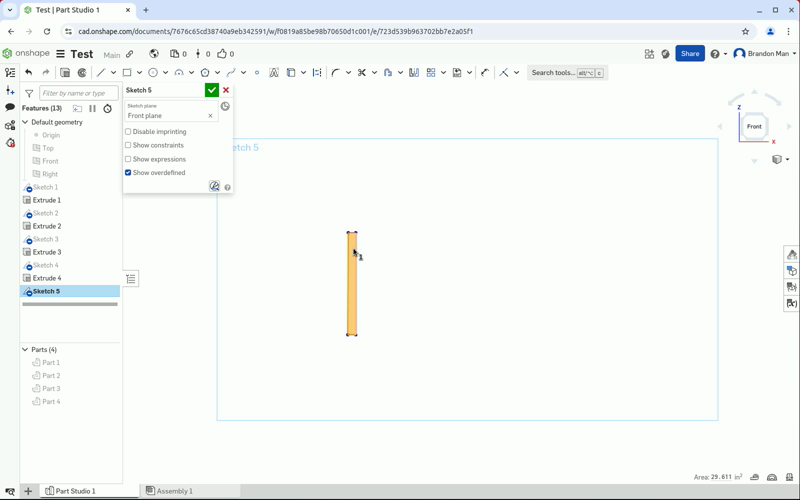
mouse_move(73, 352)
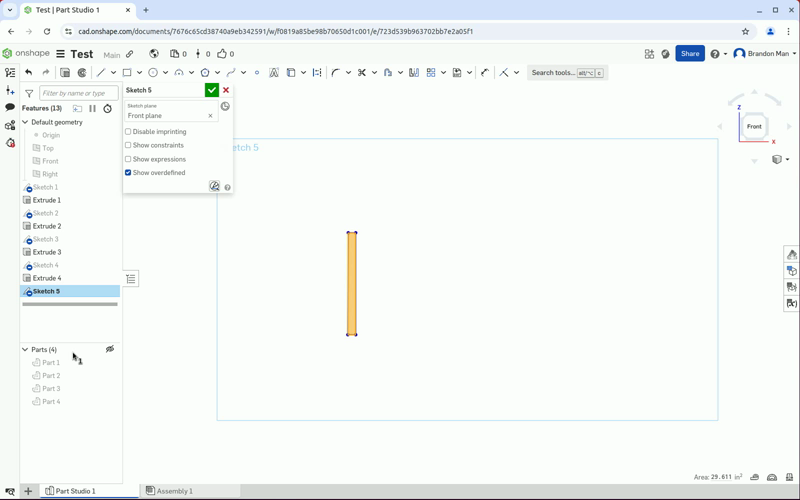
key(shift+y)
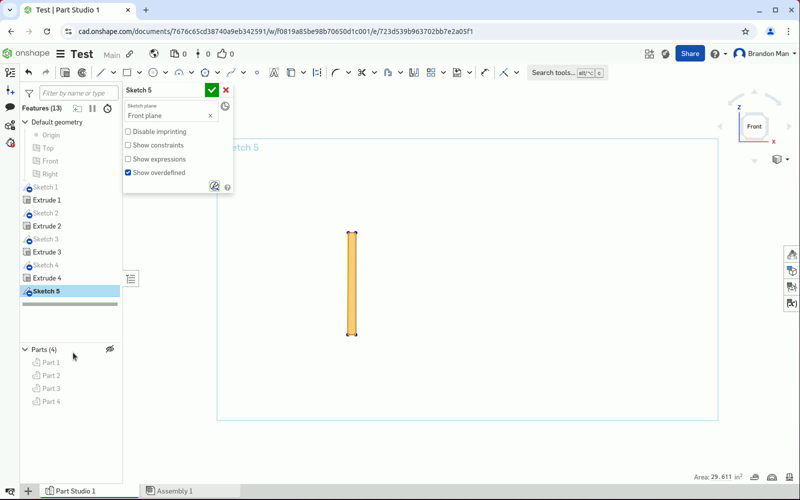
key(shift+e)
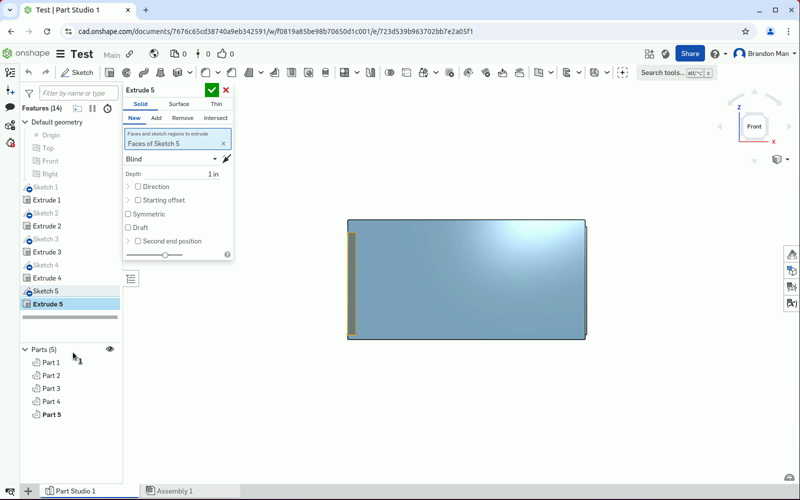
mouse_move(143, 106)
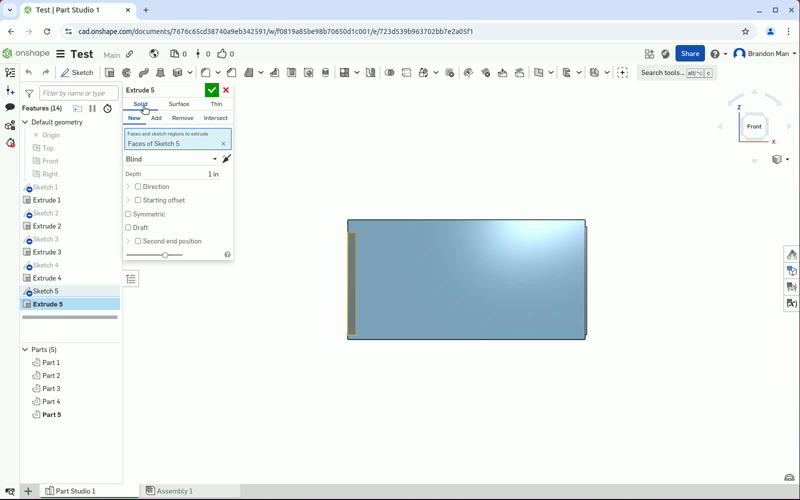
click(143, 106)
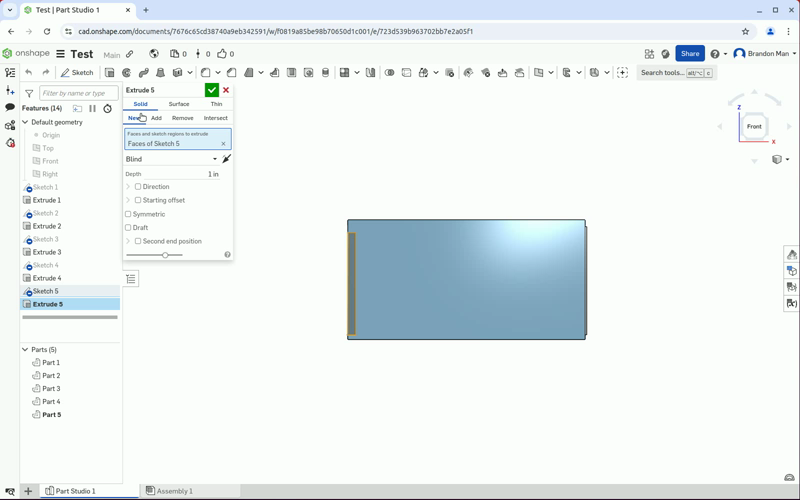
mouse_move(137, 120)
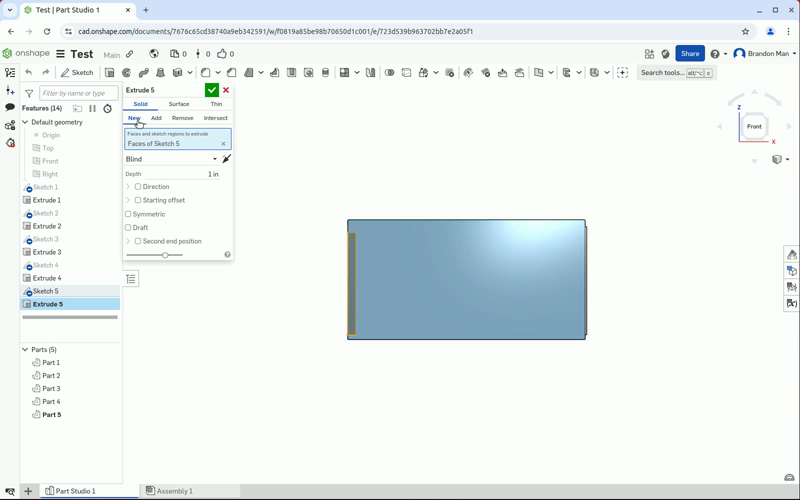
click(137, 120)
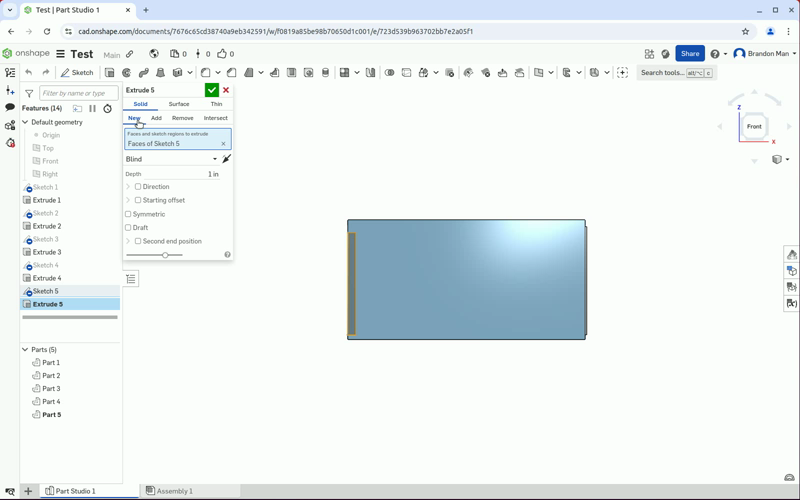
key(tab, 4)
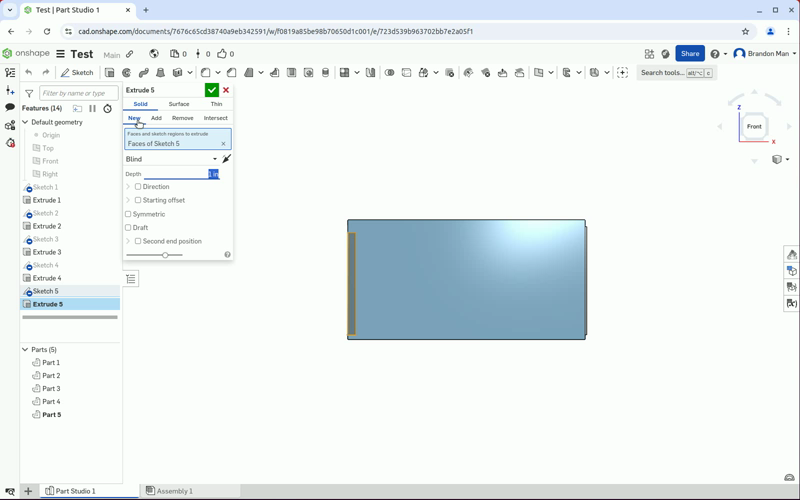
text(0.962)
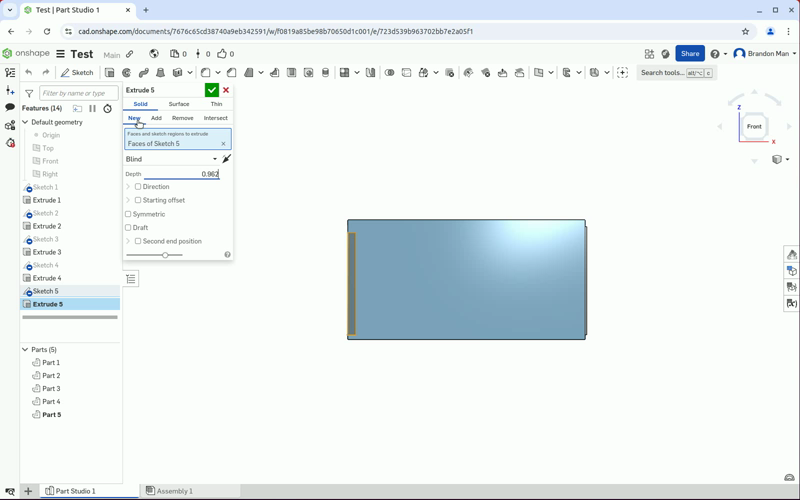
key(tab, 3)
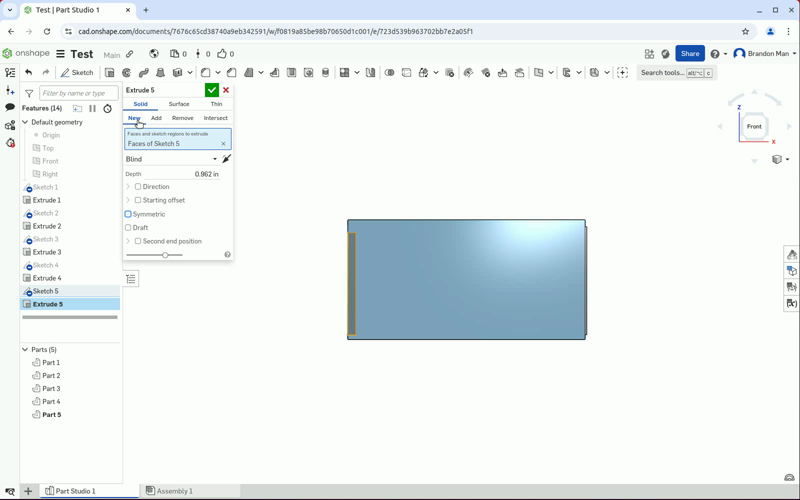
key(space)
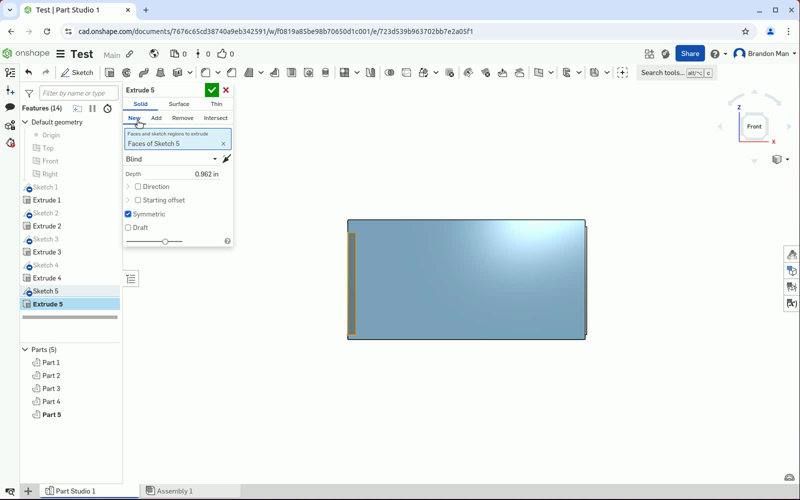
key(enter)
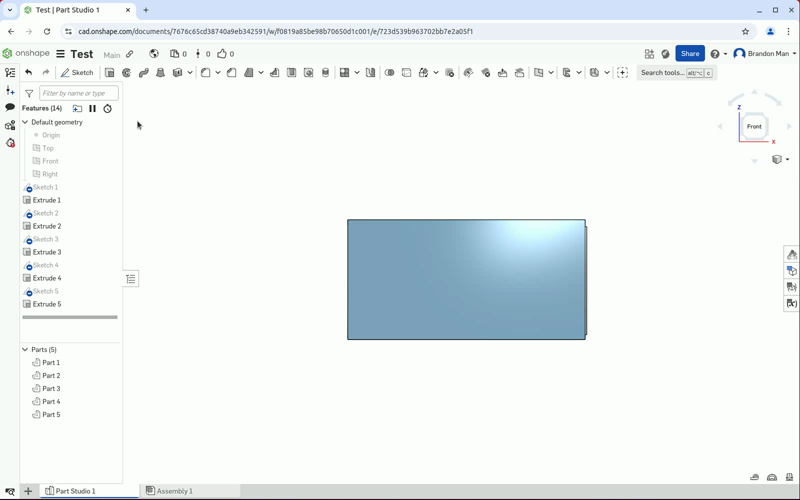
key(shift+h)
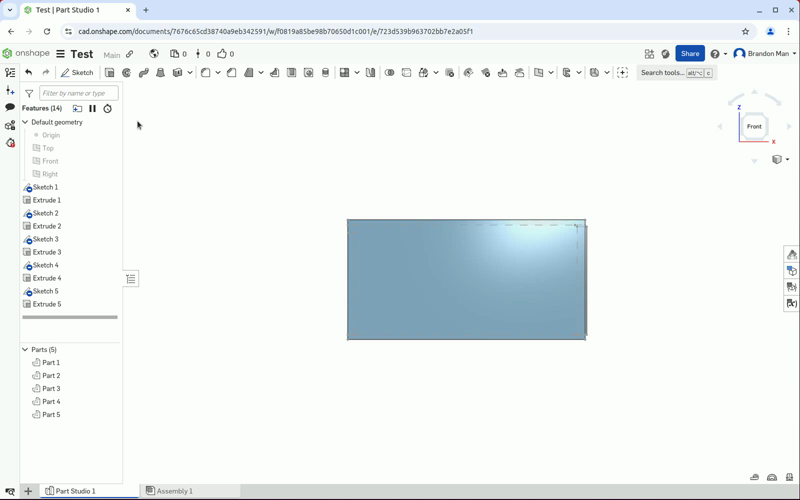
key(shift+h)
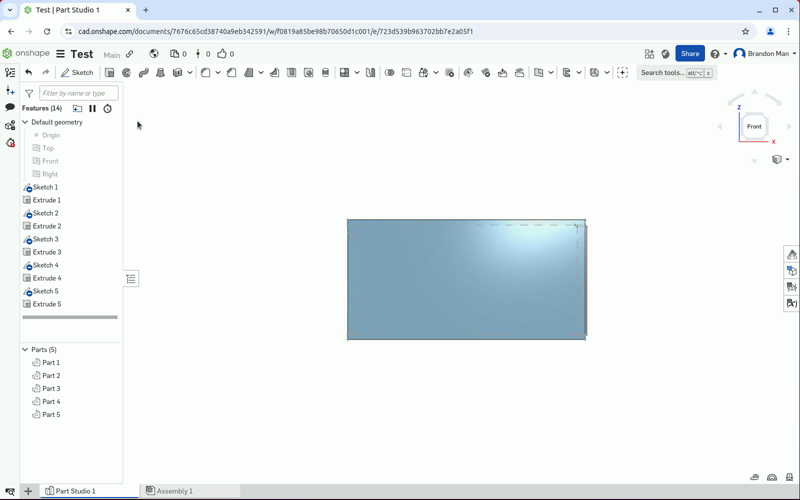
key(shift+7)
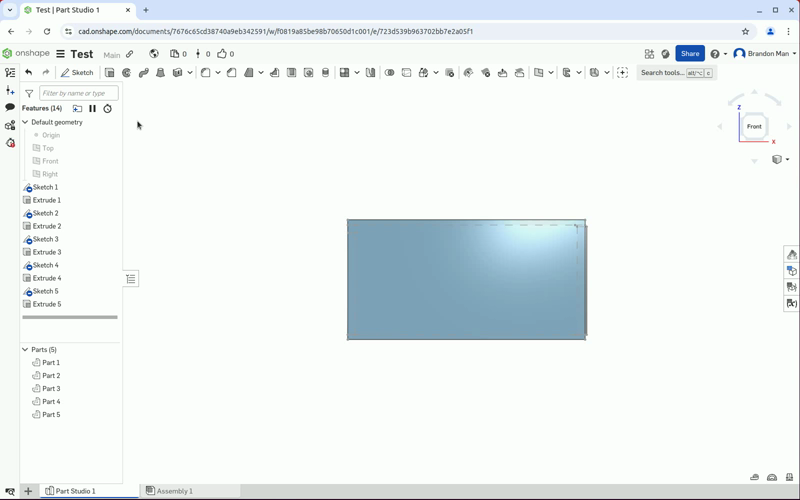
key(left, 2)
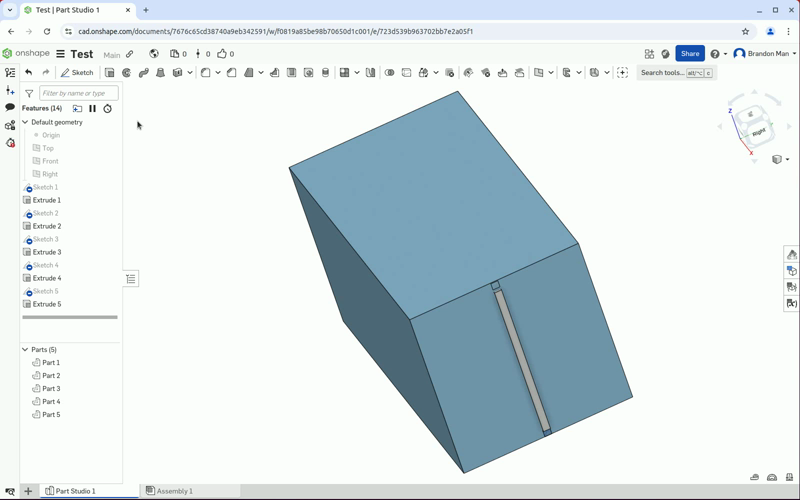
key(down, 2)
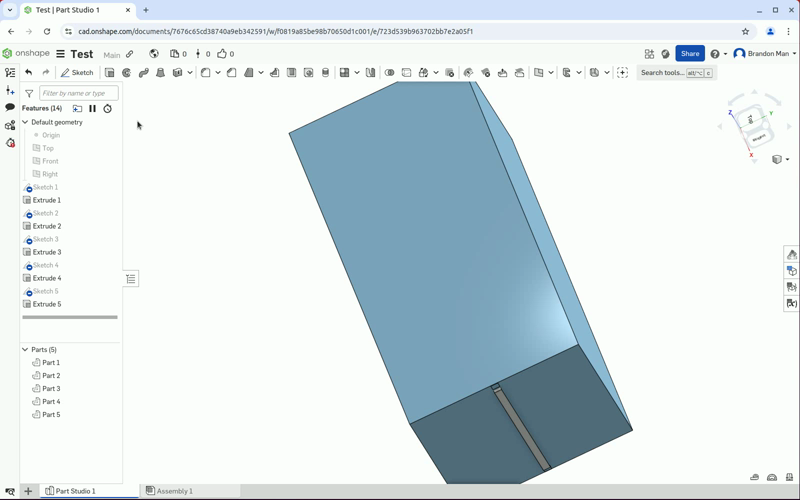
key(up, 2)
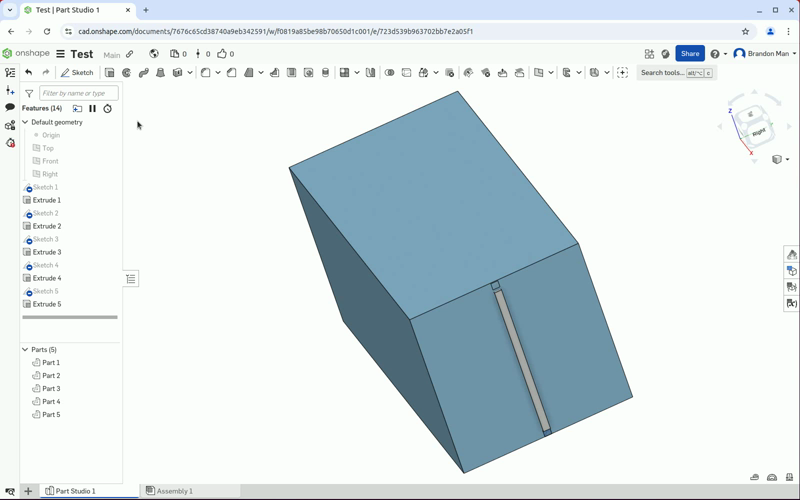
key(right, 2)
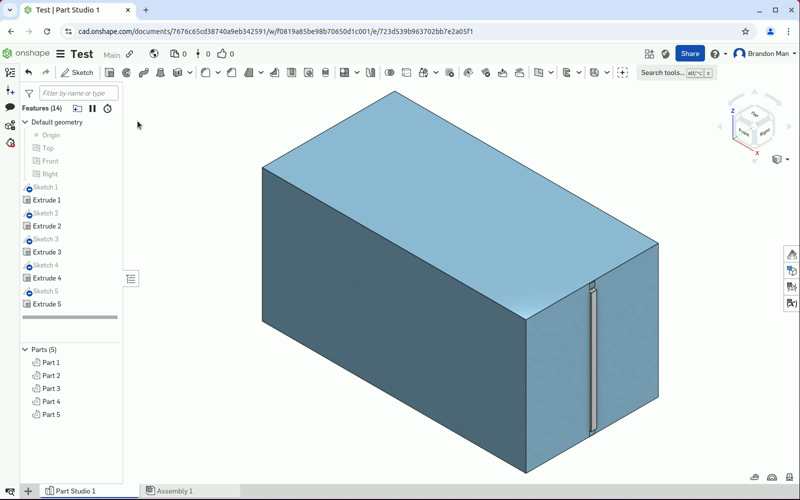
mouse_move(73, 189)
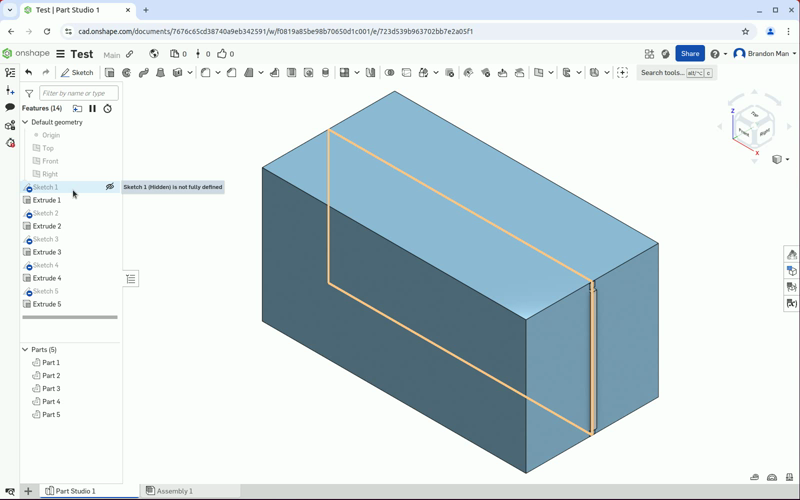
click(73, 189)